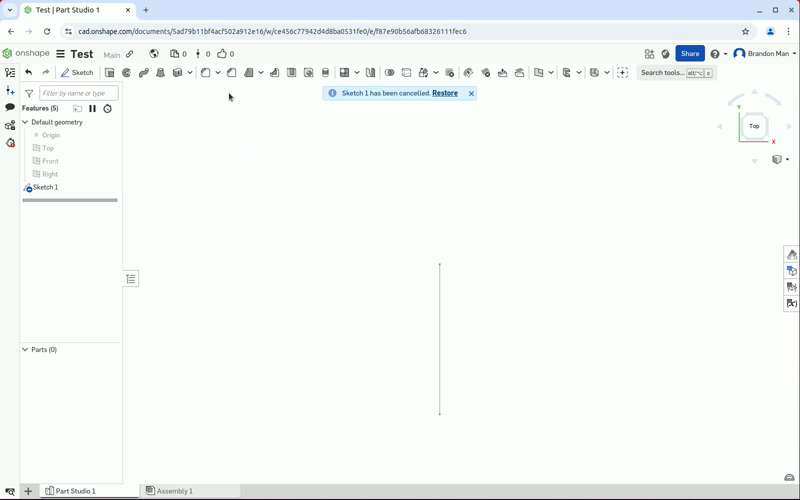
key(shift+h)
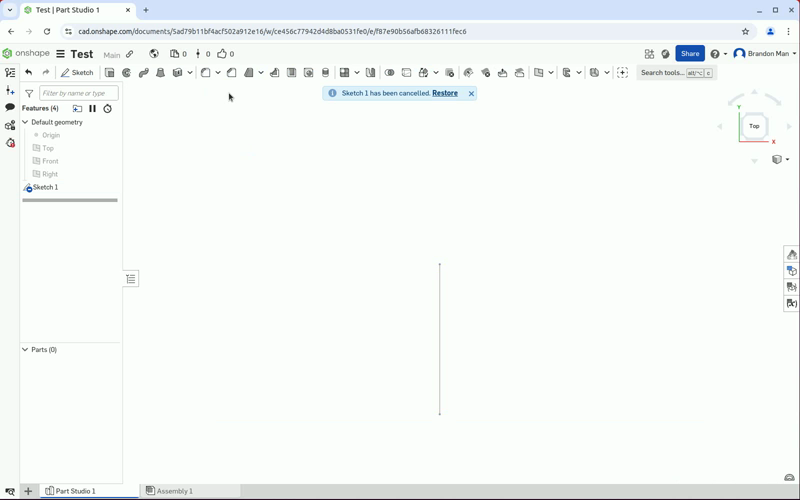
key(shift+s)
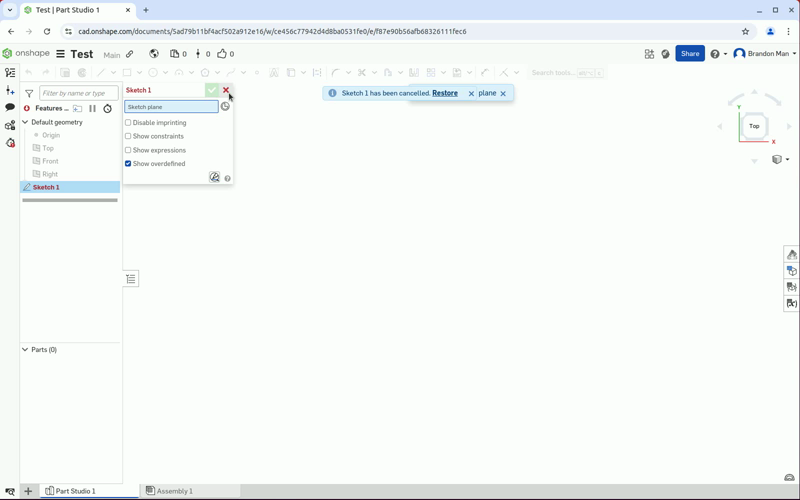
mouse_move(73, 150)
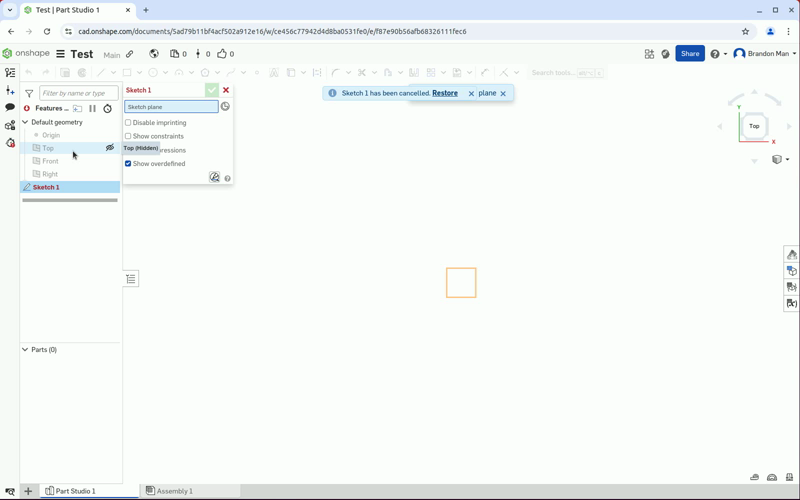
click(73, 150)
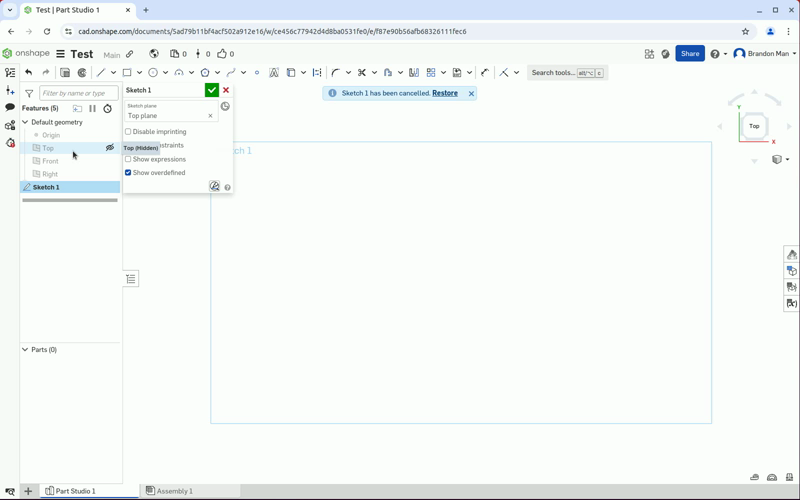
mouse_move(73, 352)
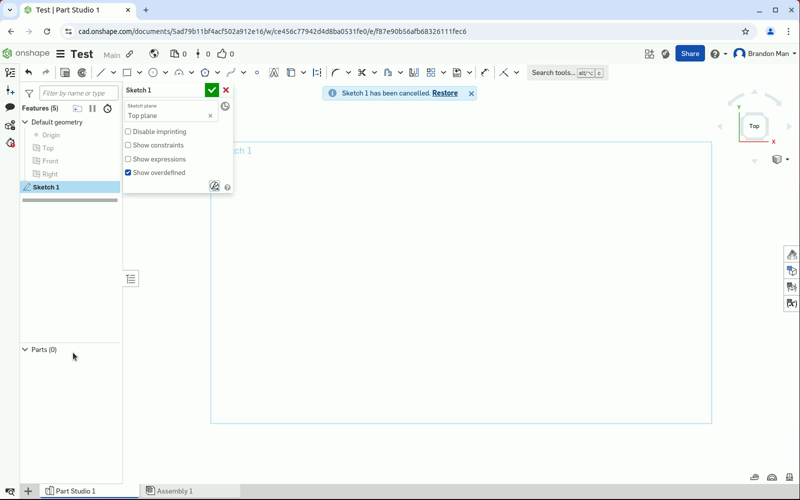
key(y)
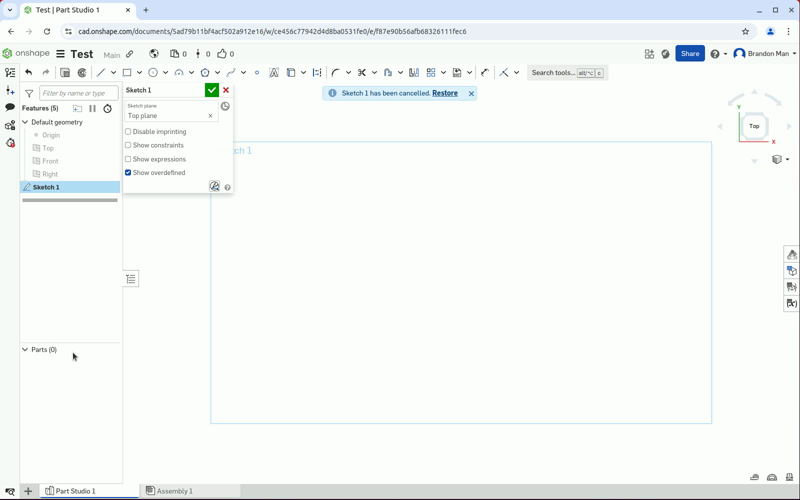
key(l)
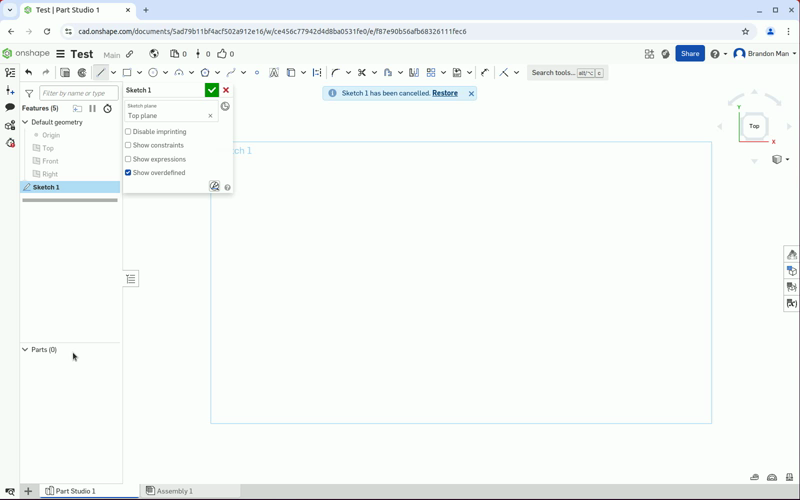
key_down(shift)
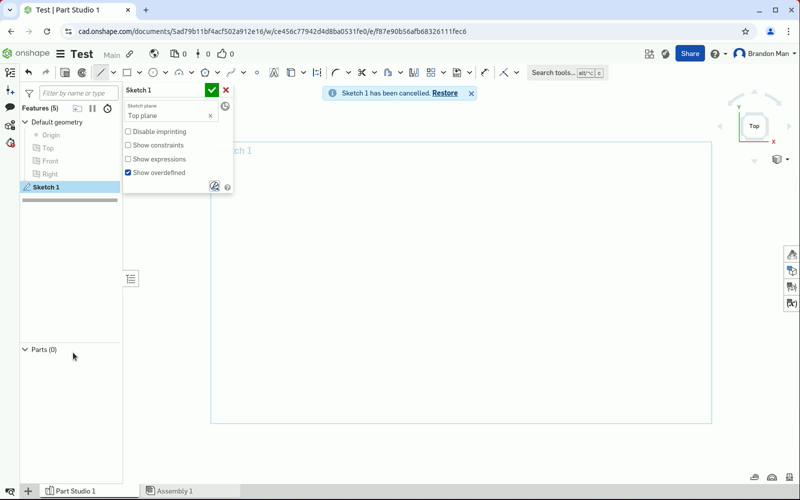
mouse_move(460, 282)
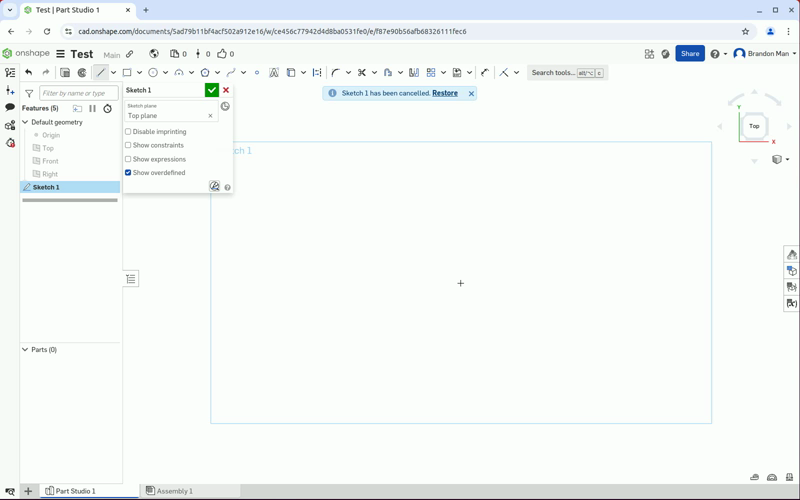
click(460, 282)
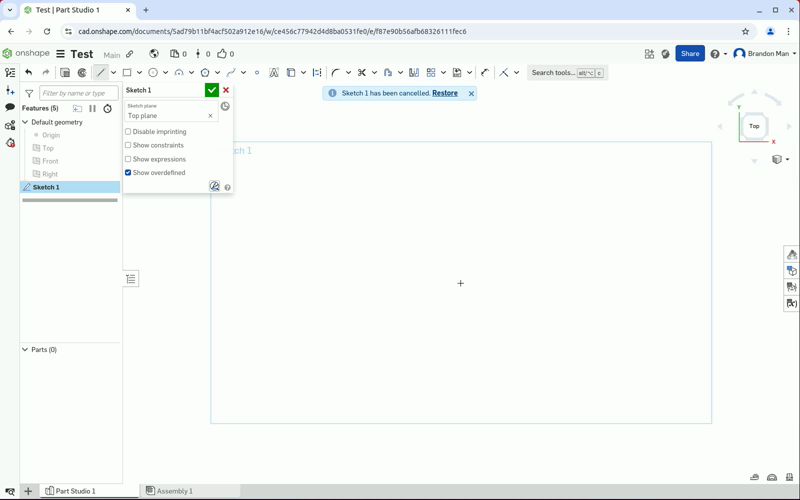
key_up(shift)
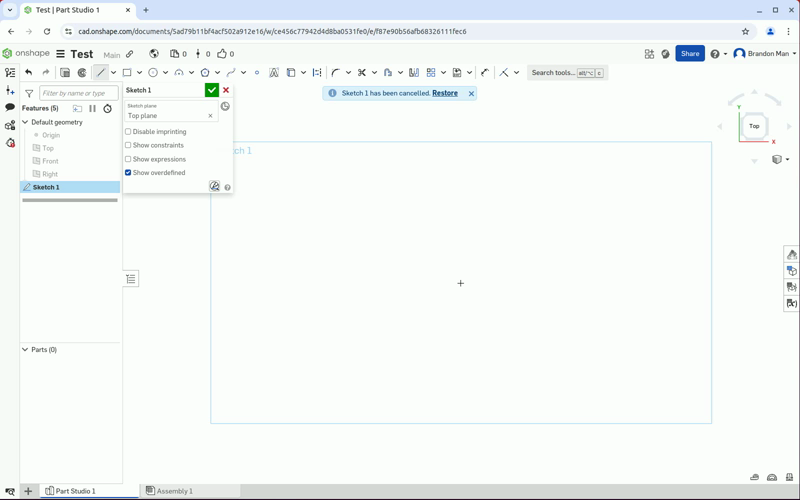
key_down(shift)
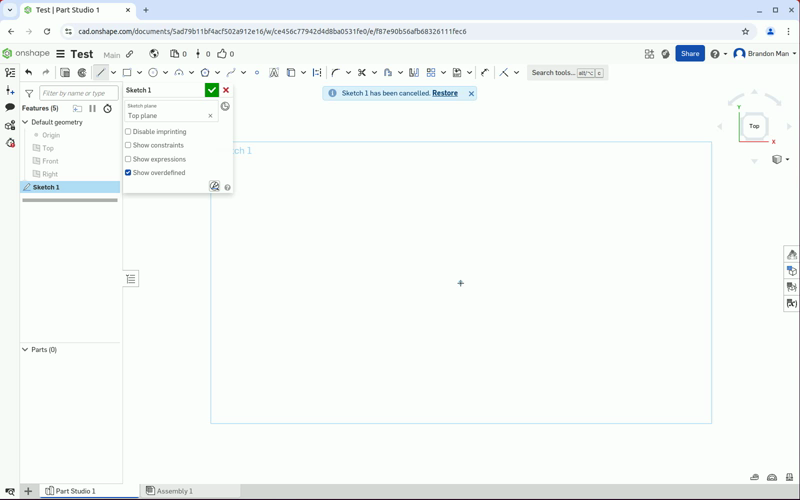
mouse_move(573, 282)
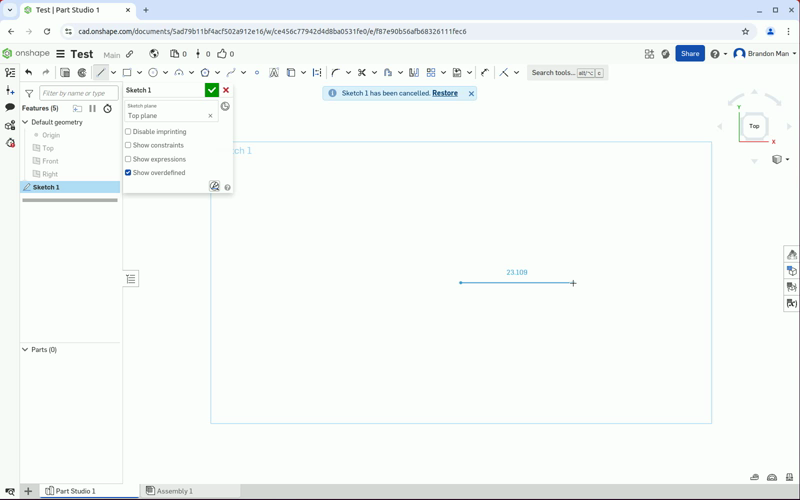
click(573, 282)
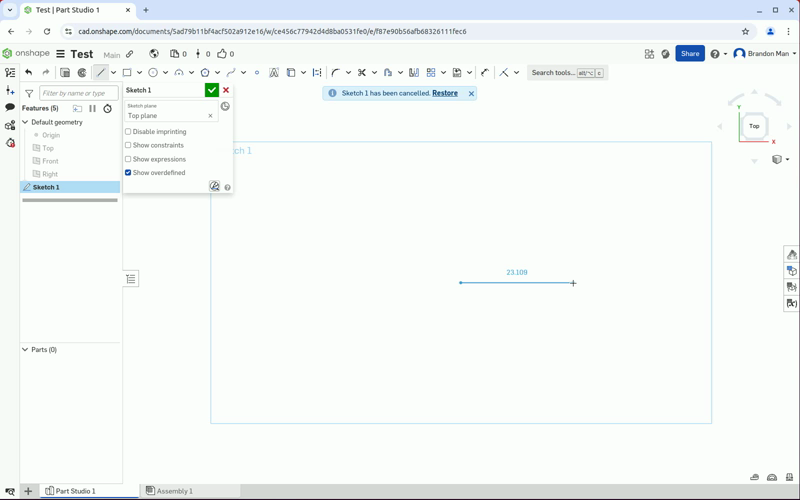
key_up(shift)
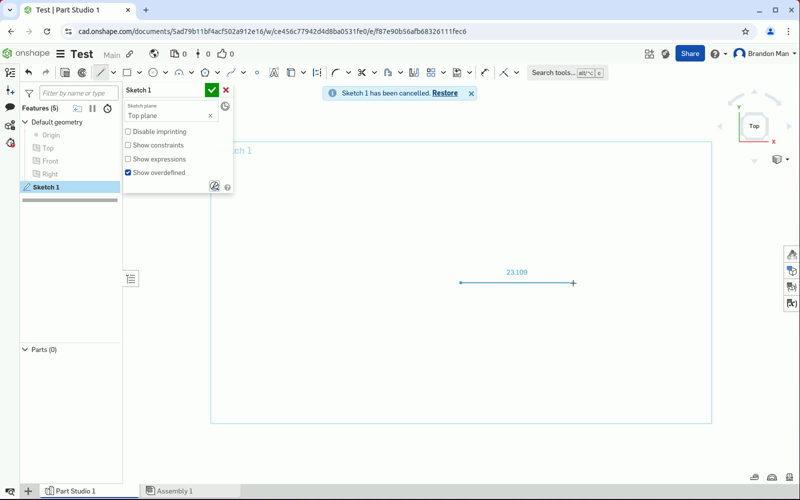
key_down(shift)
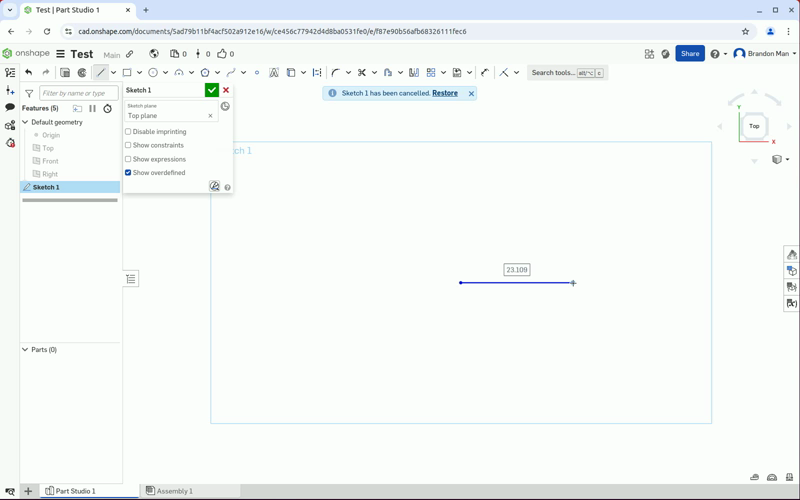
mouse_move(573, 170)
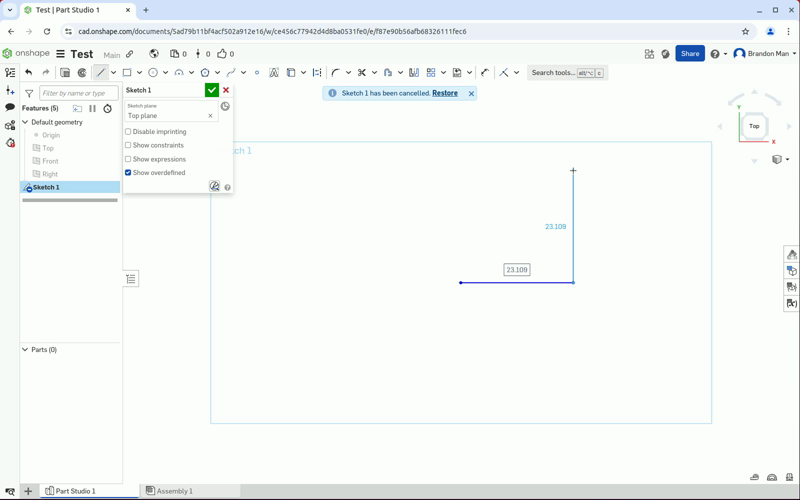
click(573, 170)
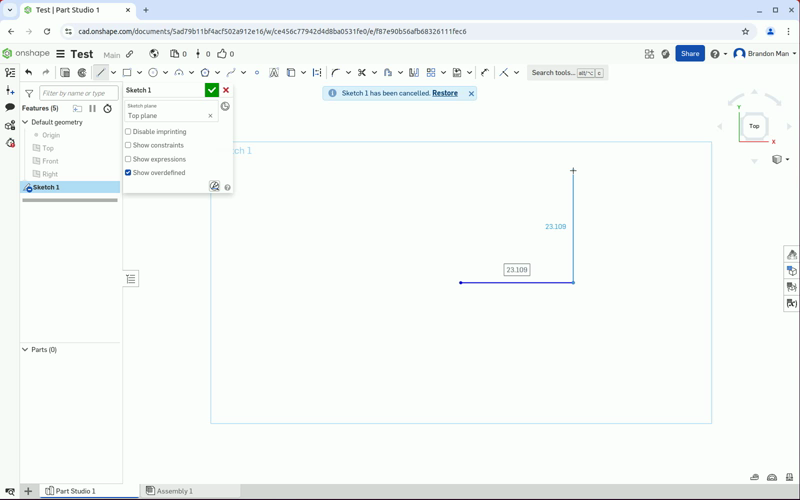
key_up(shift)
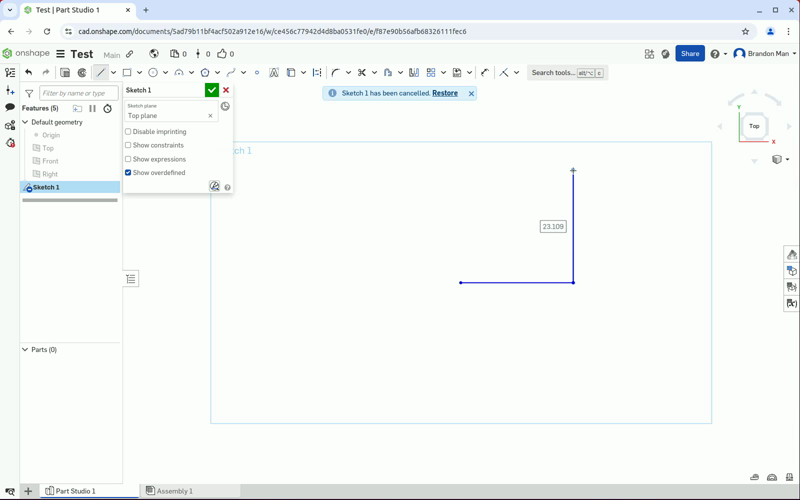
key_down(shift)
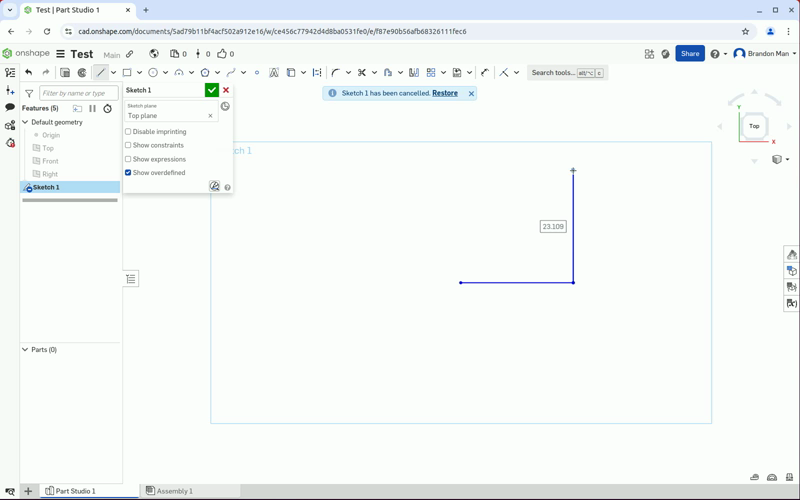
mouse_move(460, 170)
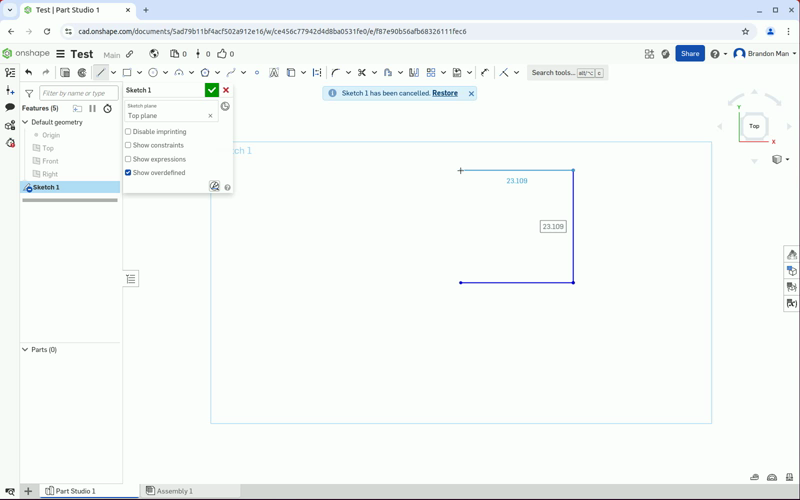
click(460, 170)
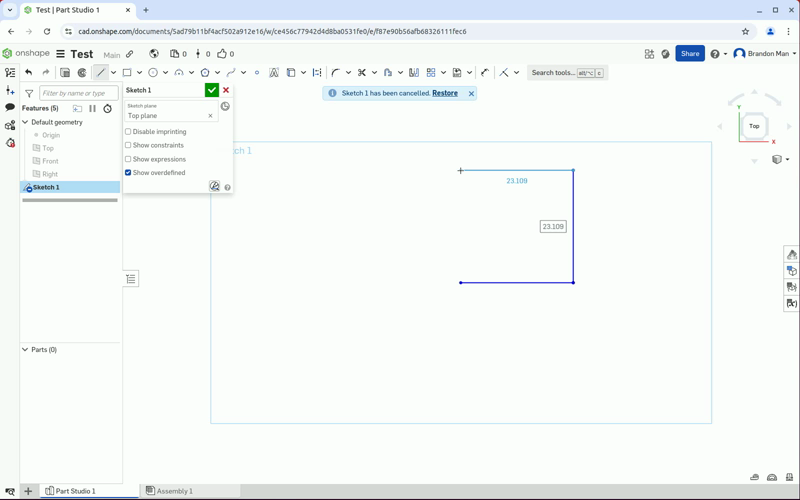
key_up(shift)
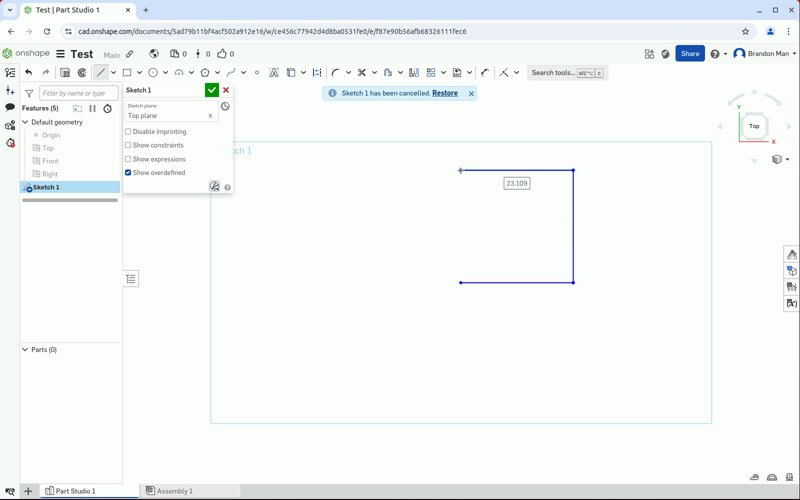
key_down(shift)
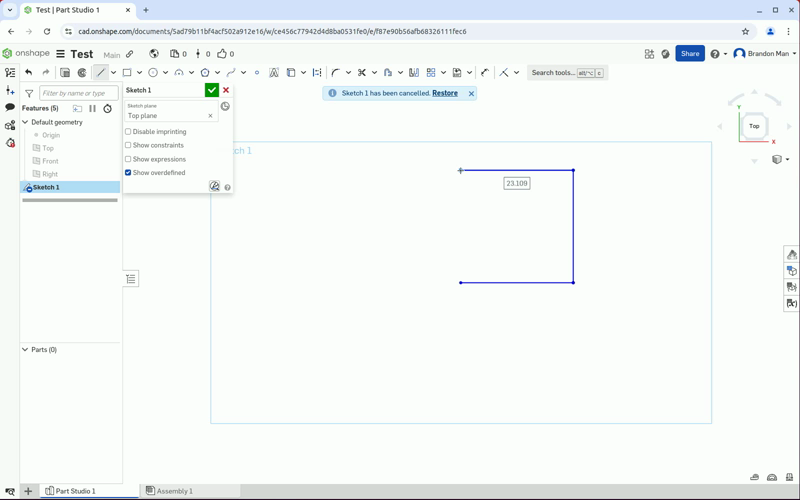
mouse_move(460, 282)
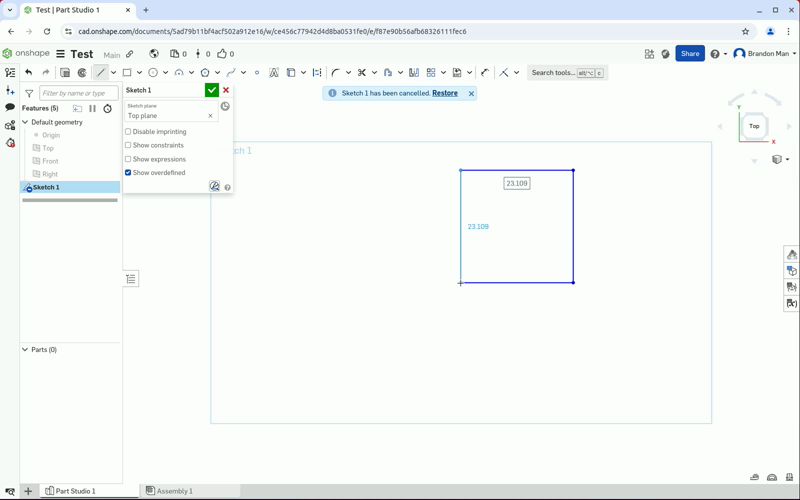
key_up(shift)
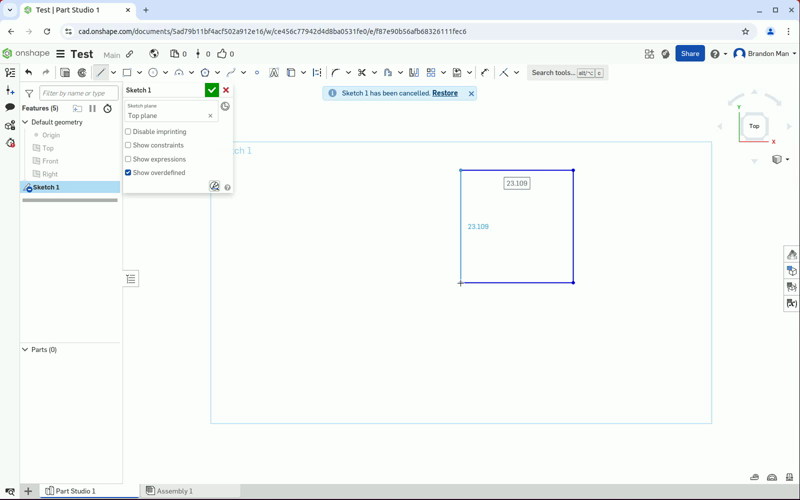
click(460, 282)
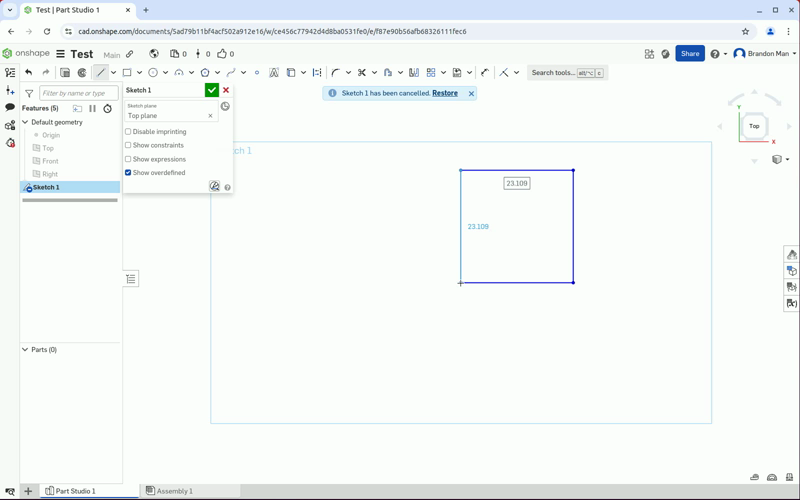
key(esc)
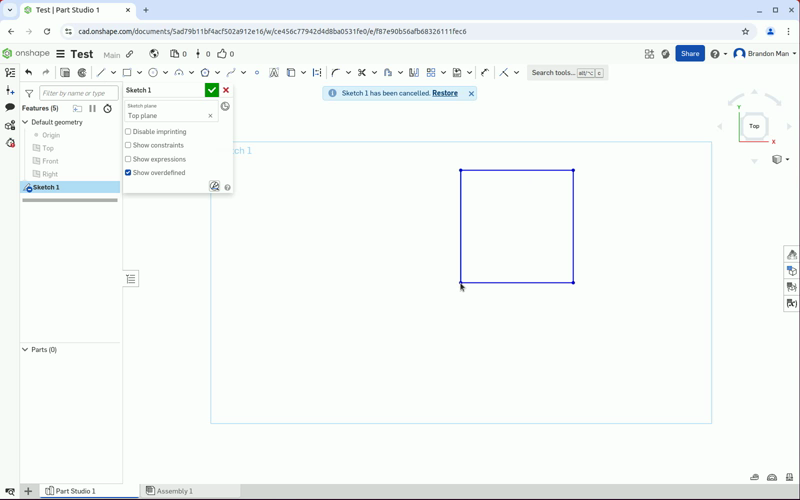
mouse_move(470, 236)
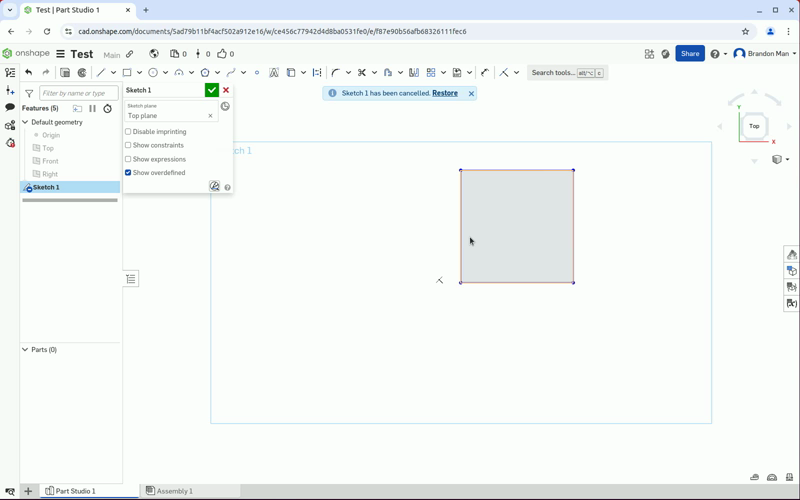
click(470, 236)
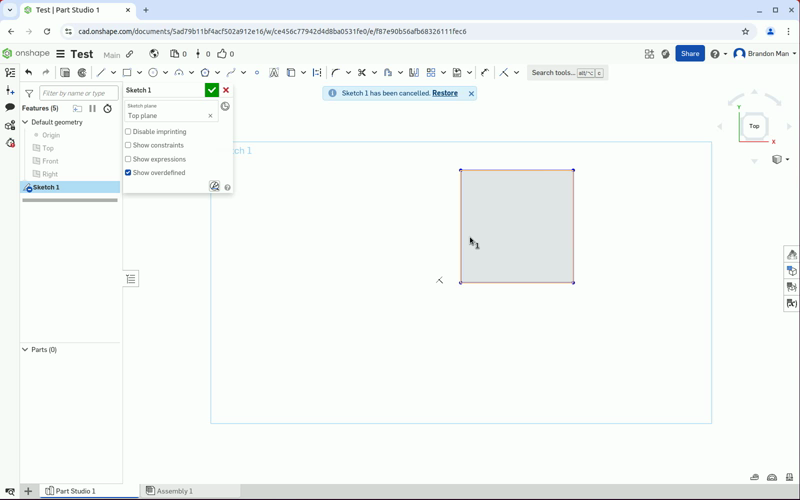
mouse_move(73, 352)
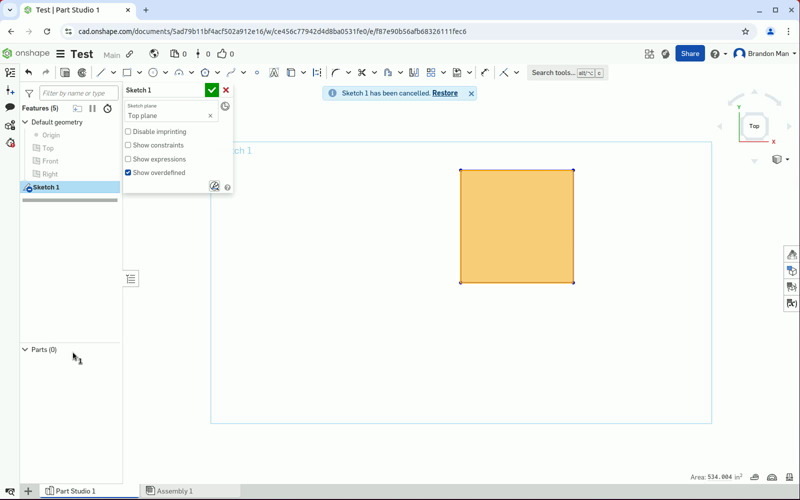
key(shift+y)
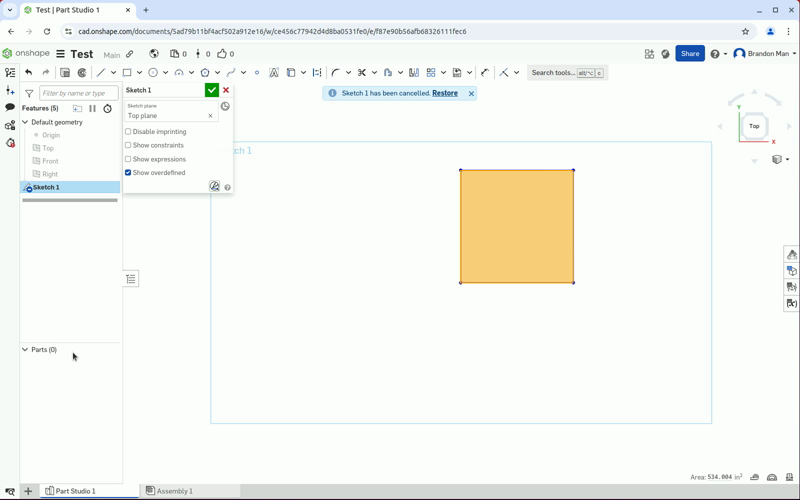
key(shift+e)
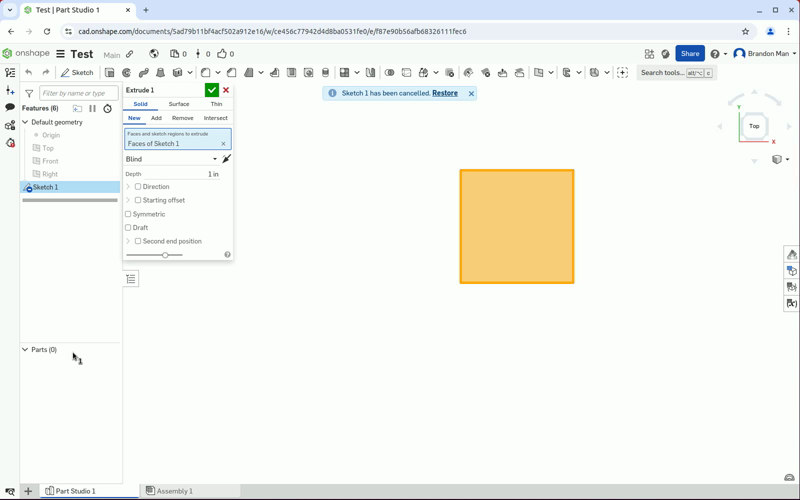
mouse_move(143, 106)
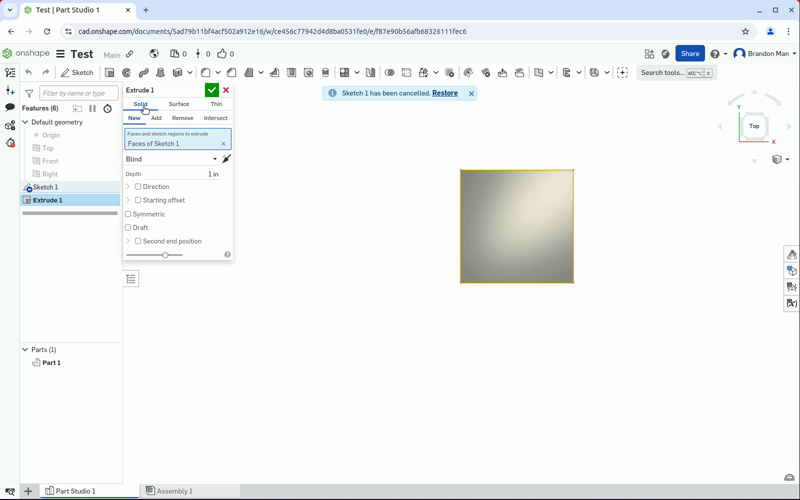
click(143, 106)
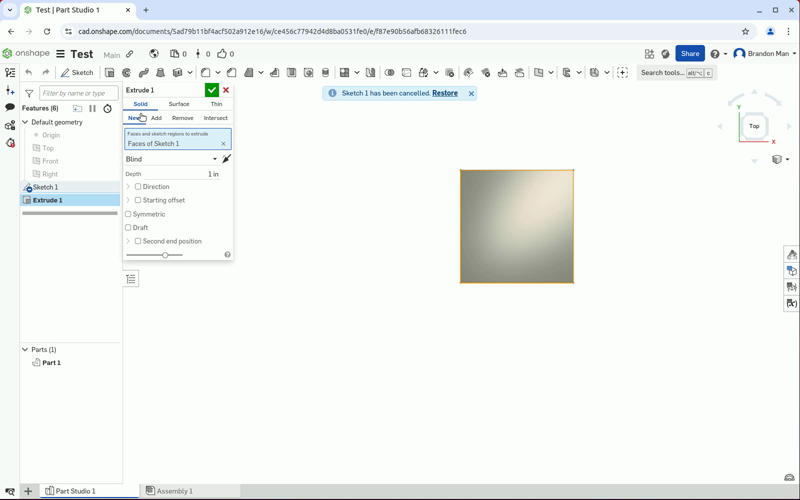
mouse_move(137, 120)
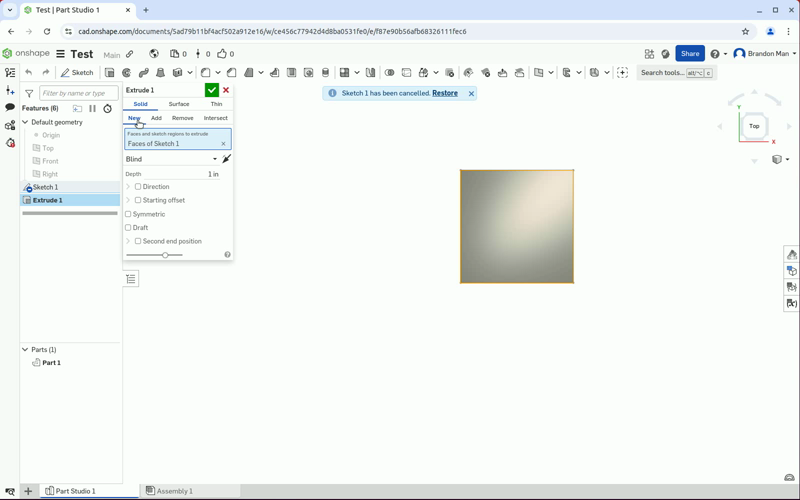
click(137, 120)
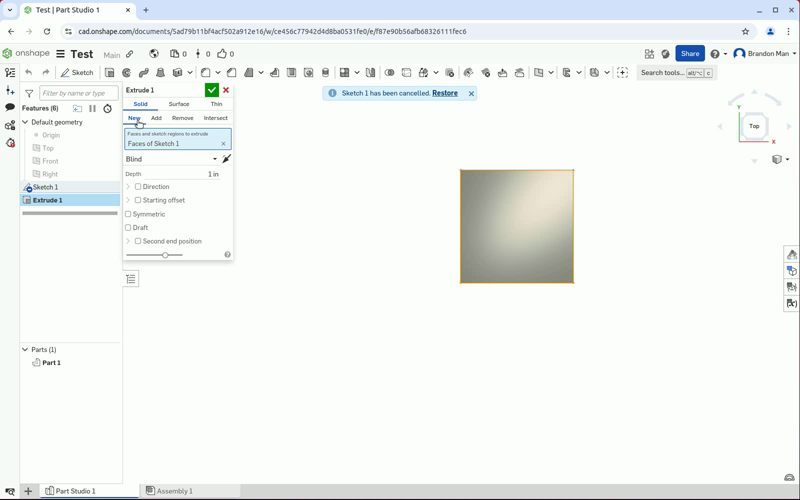
key(tab, 4)
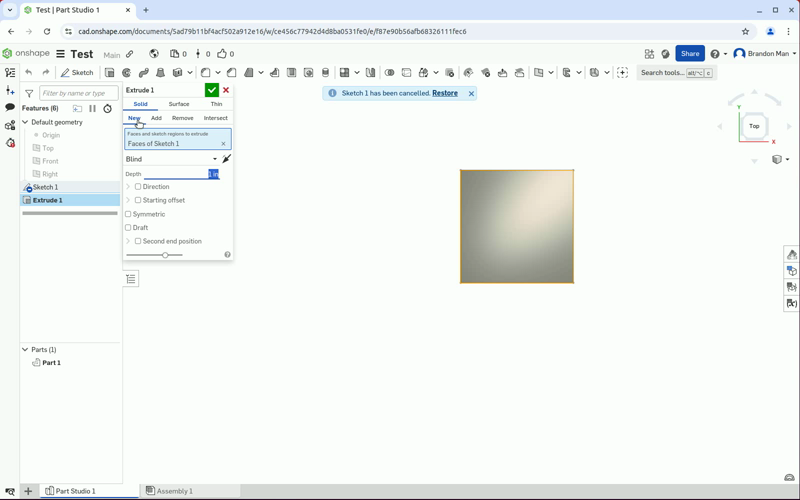
text(23.108)
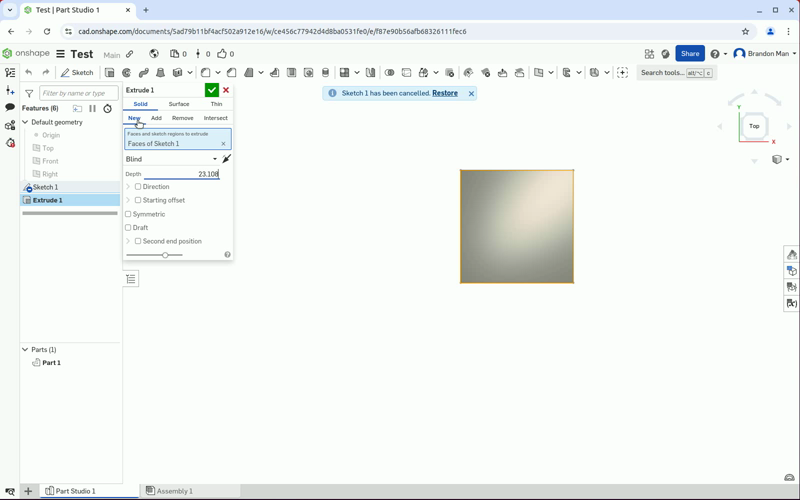
key(enter)
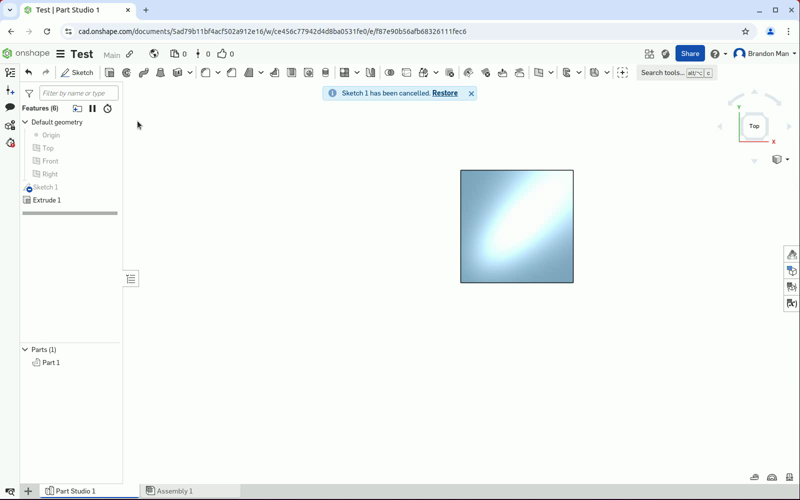
key(shift+h)
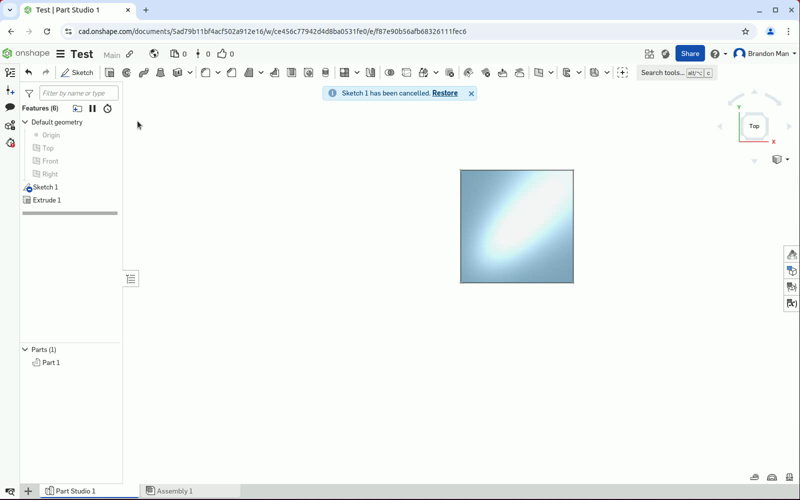
key(shift+h)
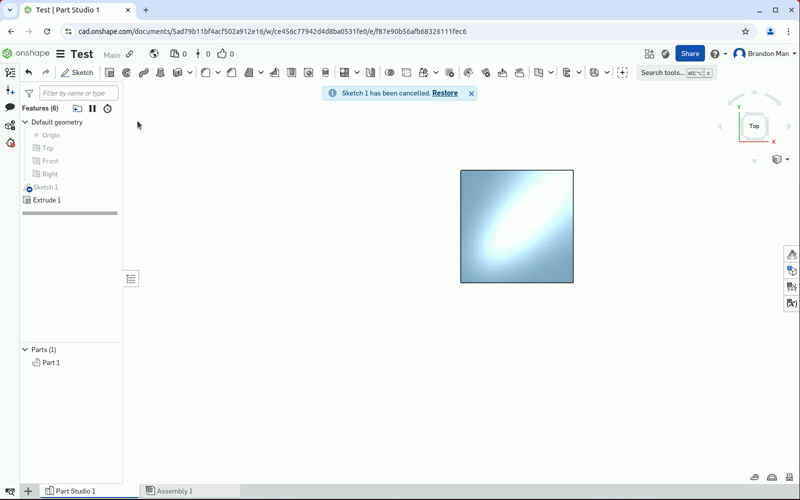
mouse_move(73, 189)
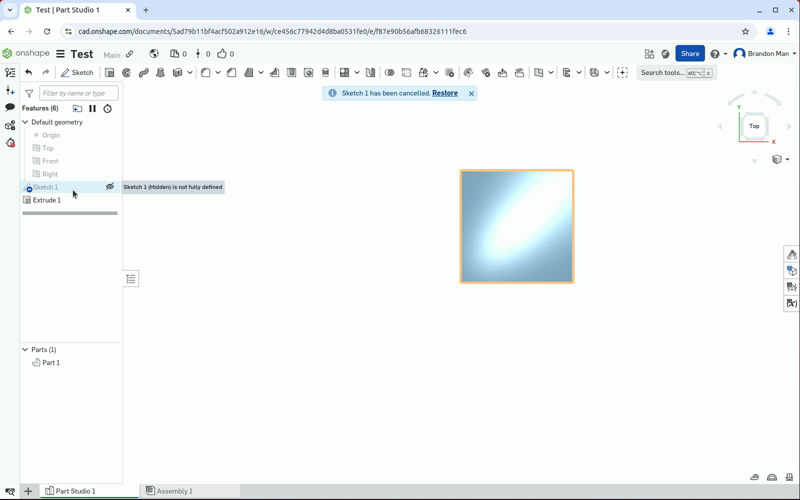
click(73, 189)
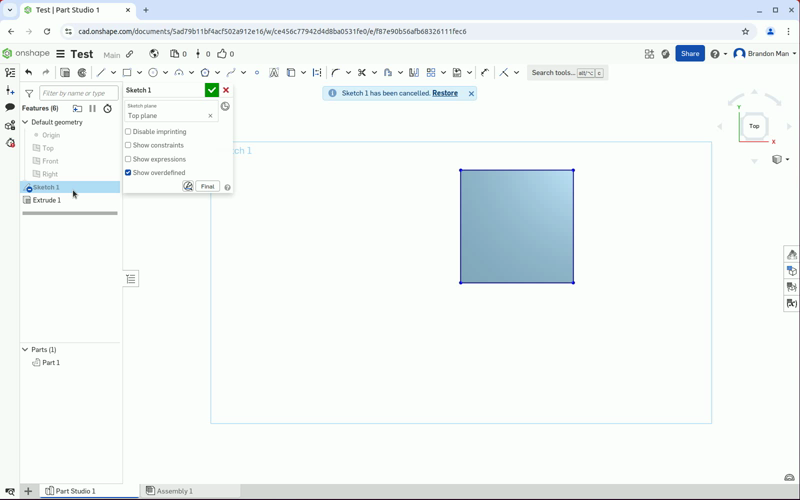
mouse_move(229, 92)
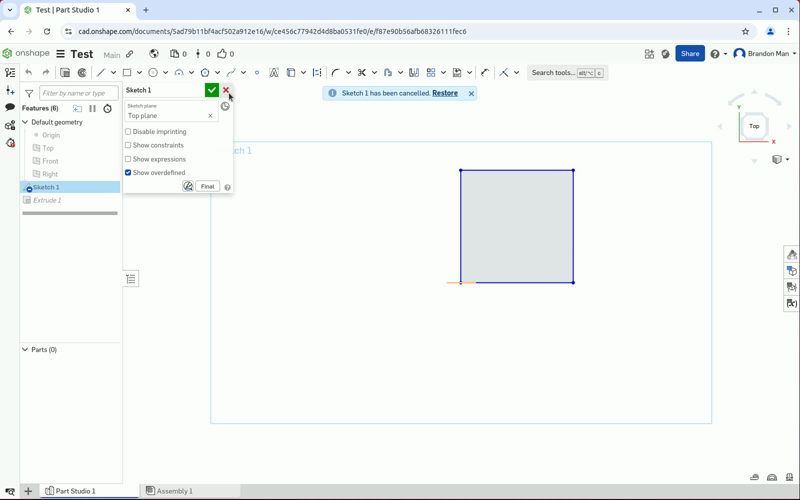
click(229, 92)
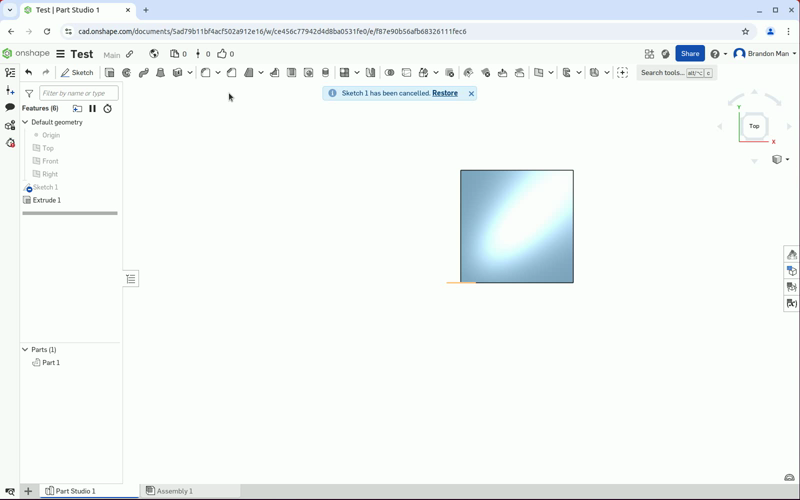
mouse_move(541, 75)
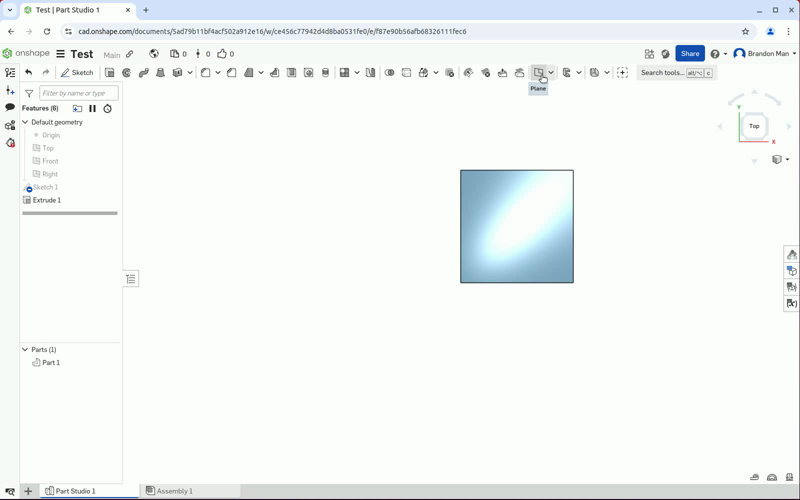
click(541, 75)
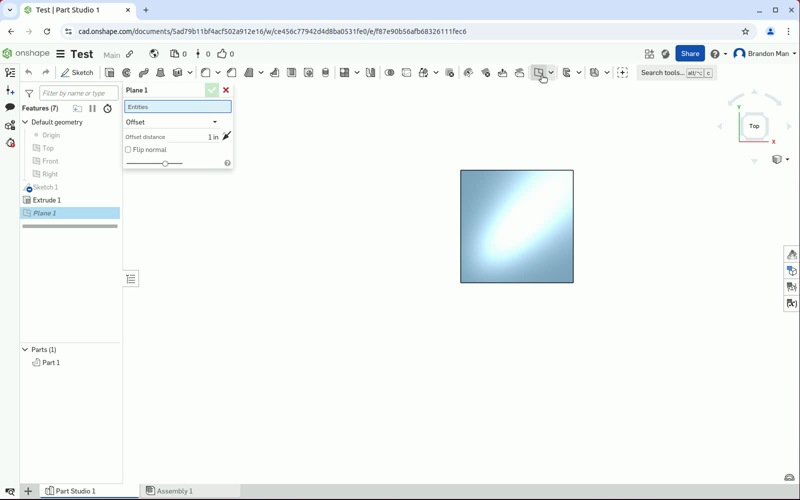
mouse_move(73, 150)
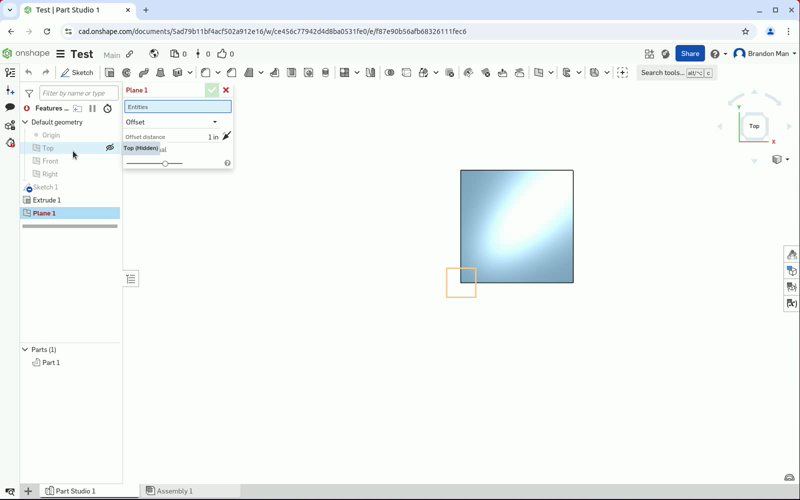
click(73, 150)
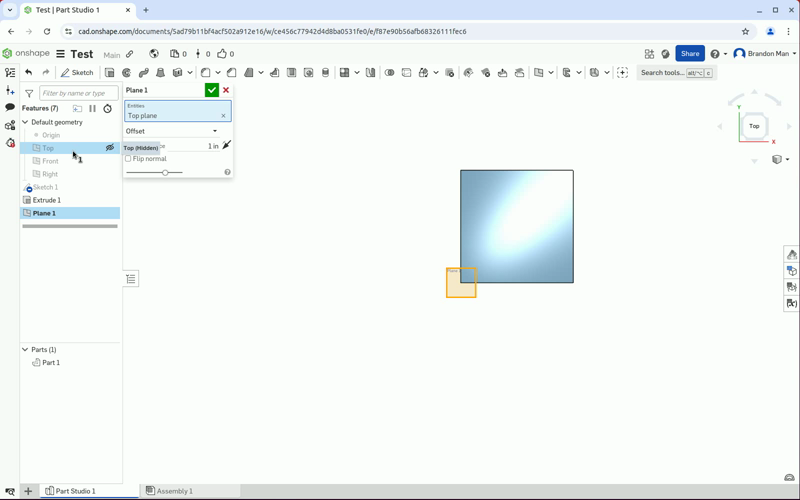
key(tab, 2)
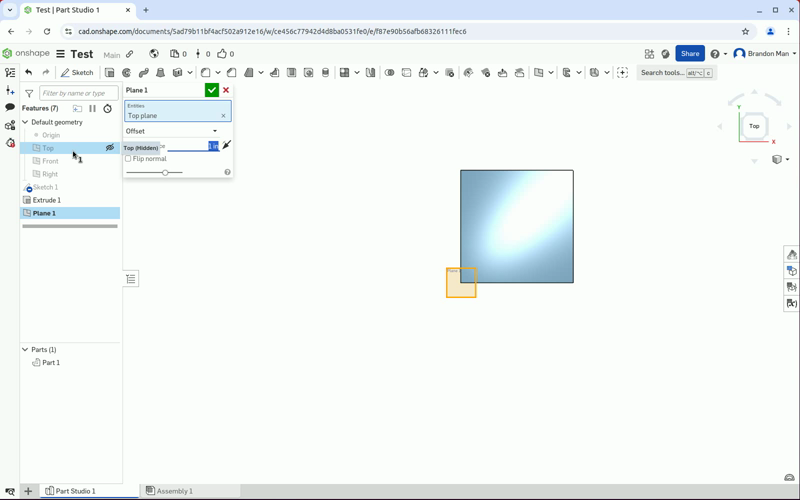
text(23.108)
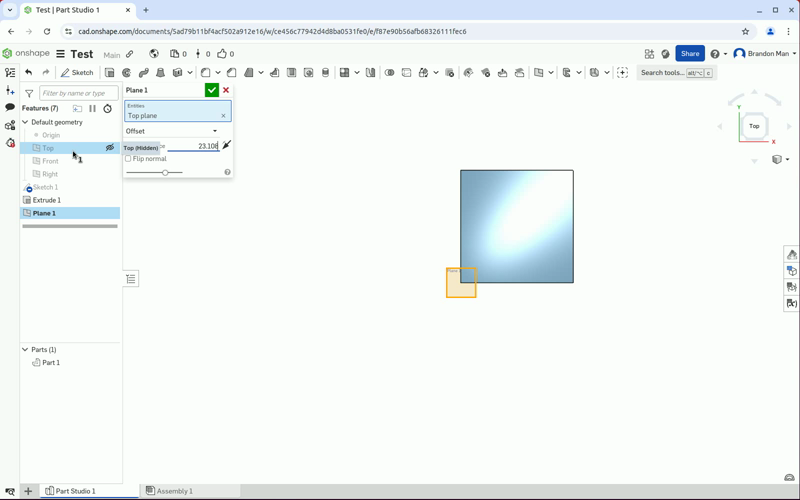
key(enter, 2)
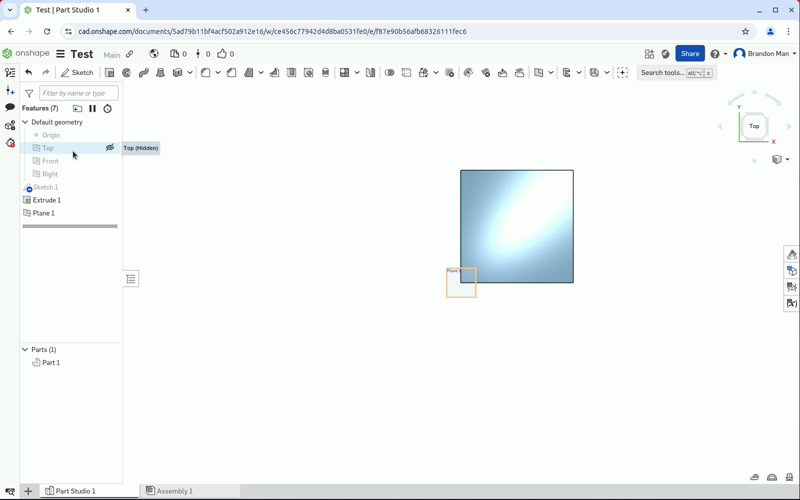
key(shift+s)
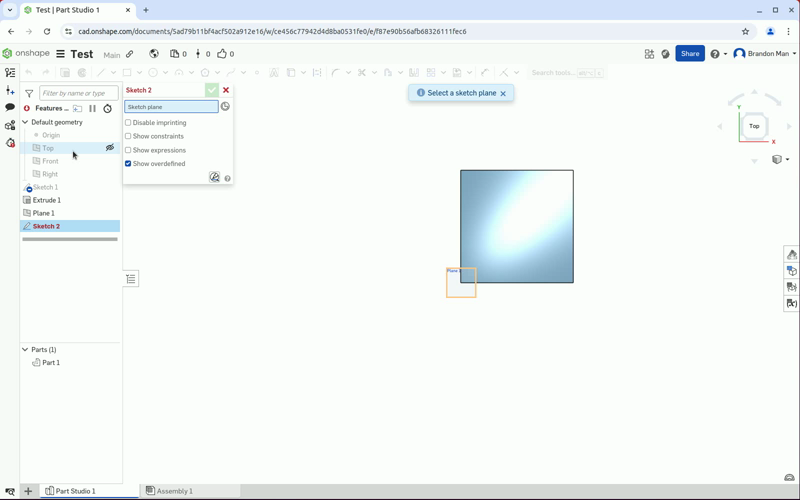
mouse_move(73, 215)
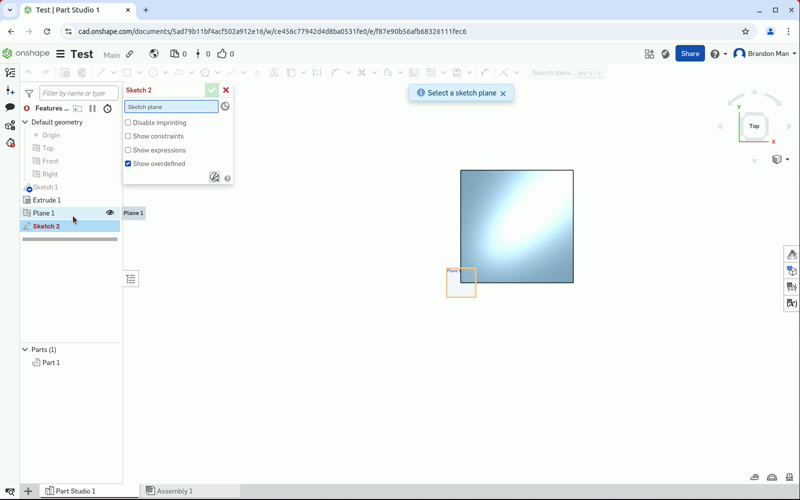
click(73, 215)
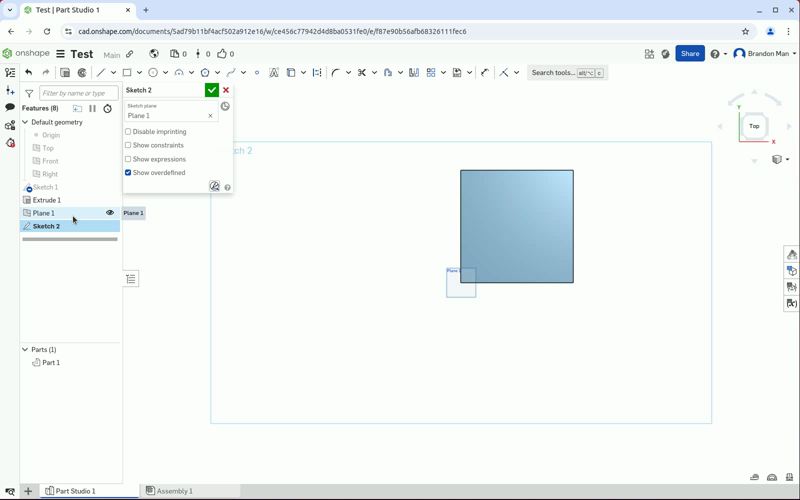
mouse_move(73, 352)
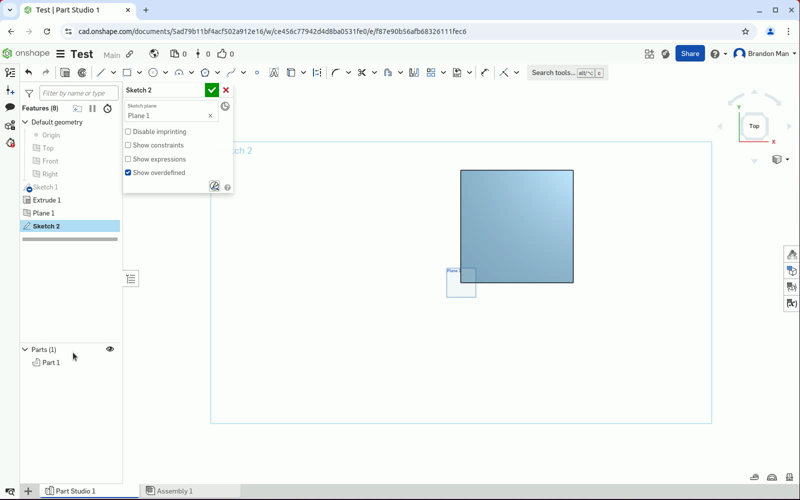
key(y)
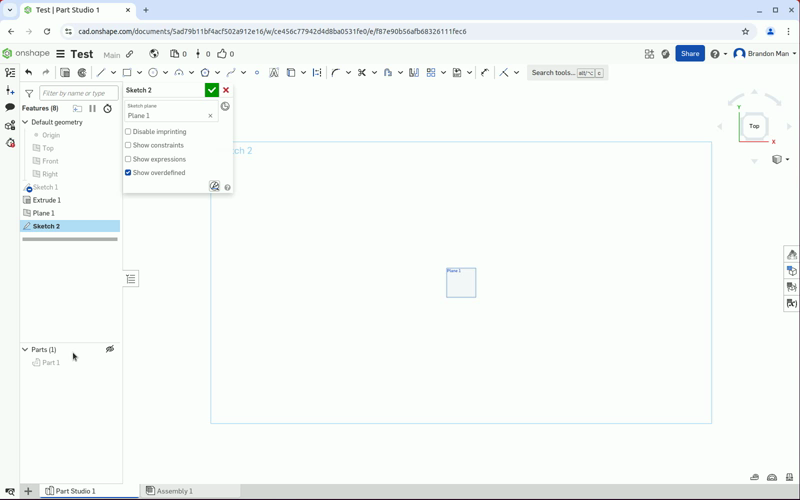
key(a)
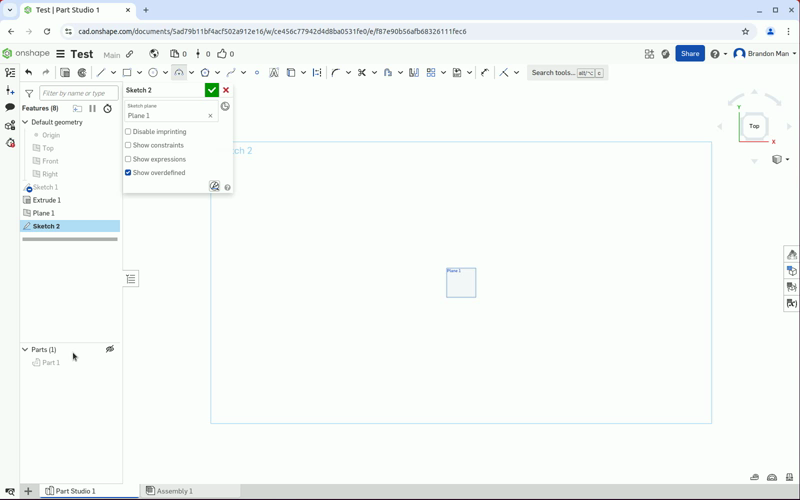
key_down(shift)
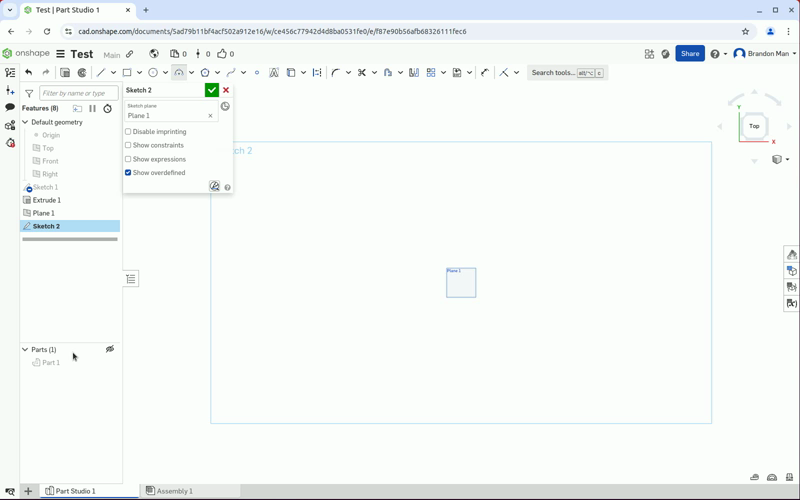
mouse_move(501, 216)
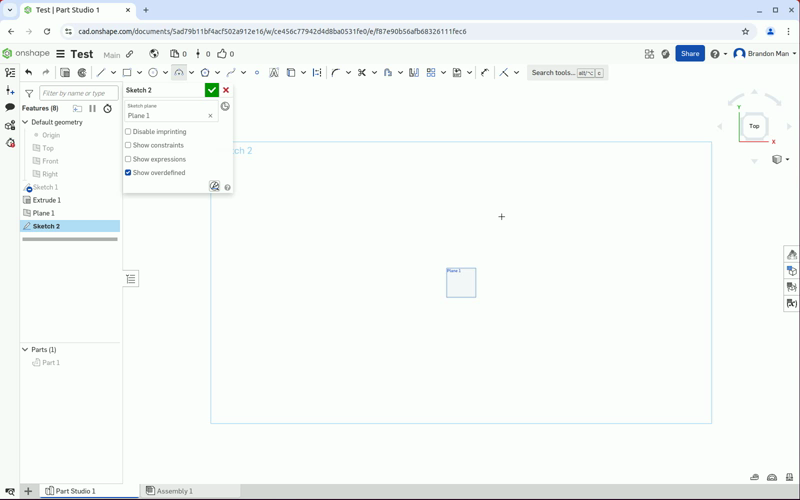
click(501, 216)
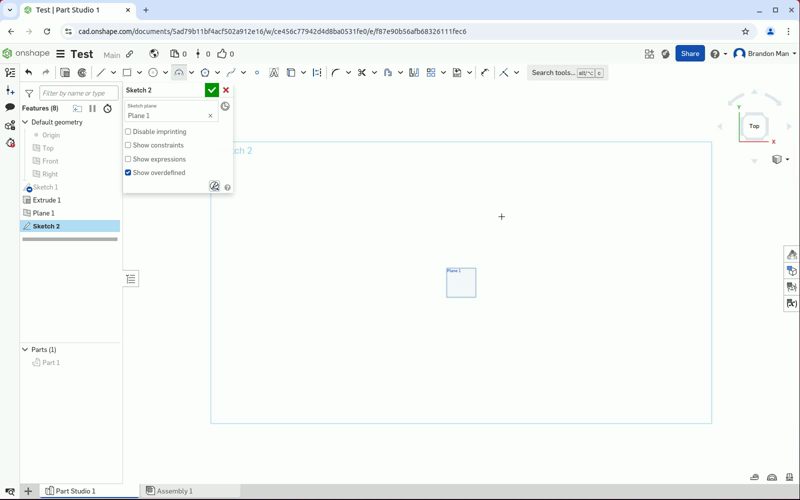
key_up(shift)
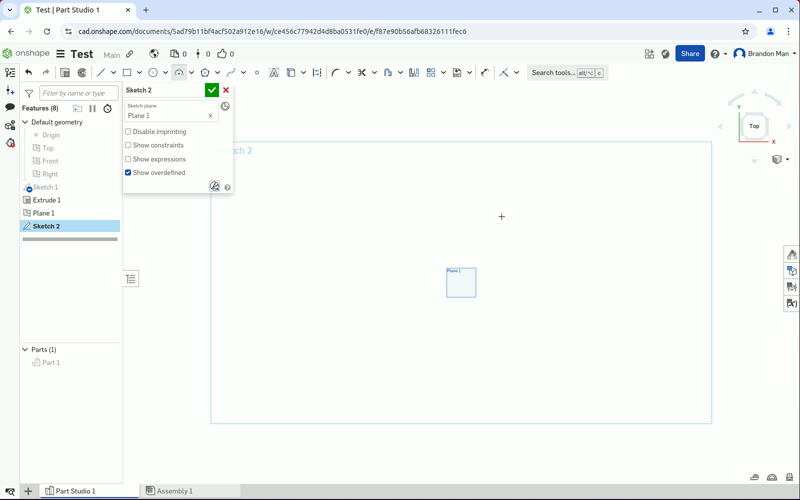
key_down(shift)
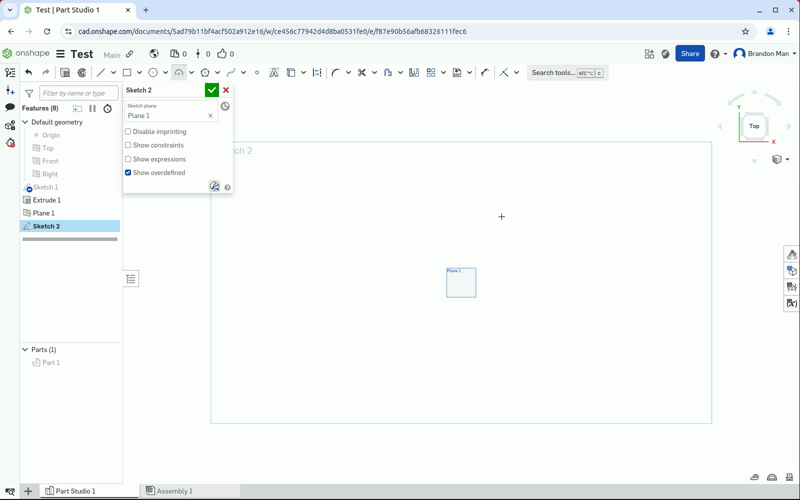
mouse_move(516, 230)
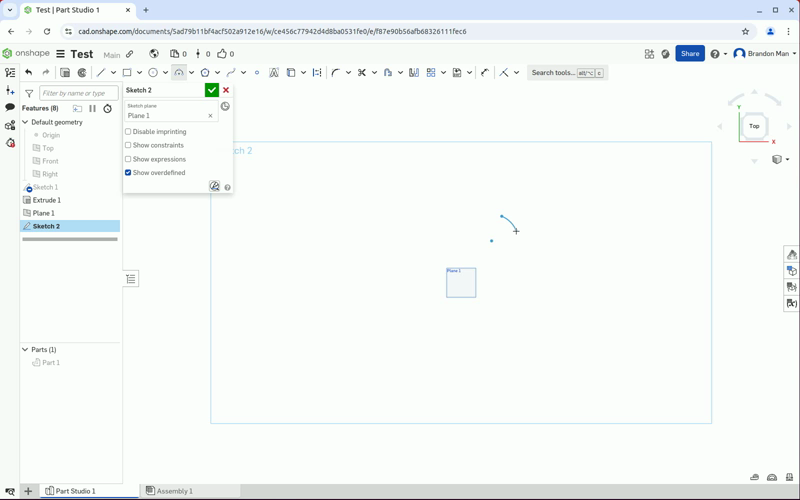
click(516, 230)
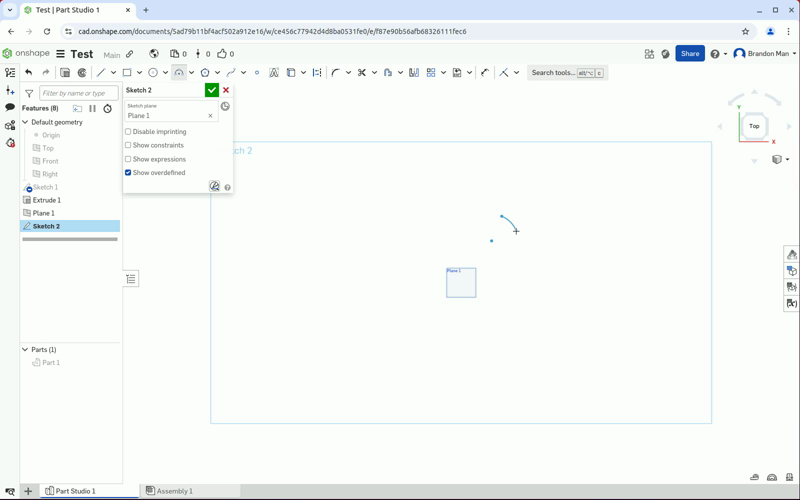
mouse_move(506, 226)
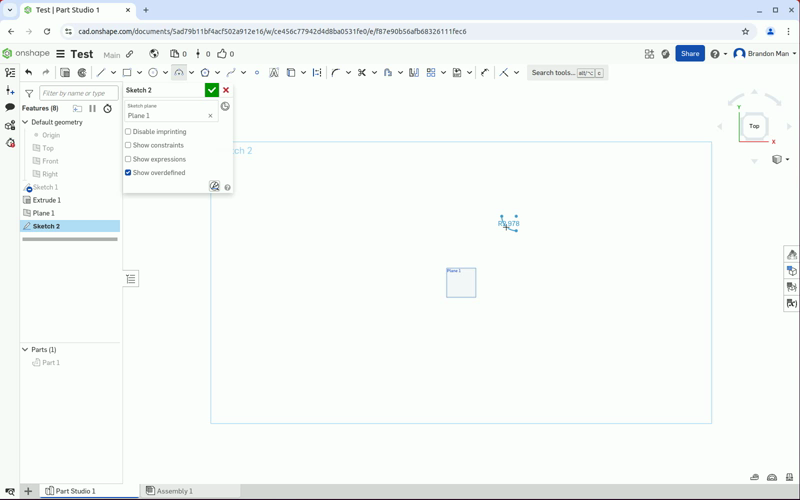
click(506, 226)
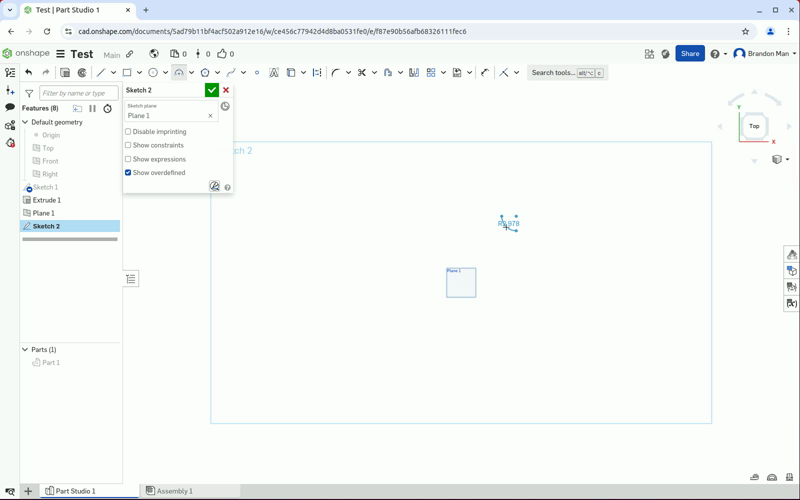
key_up(shift)
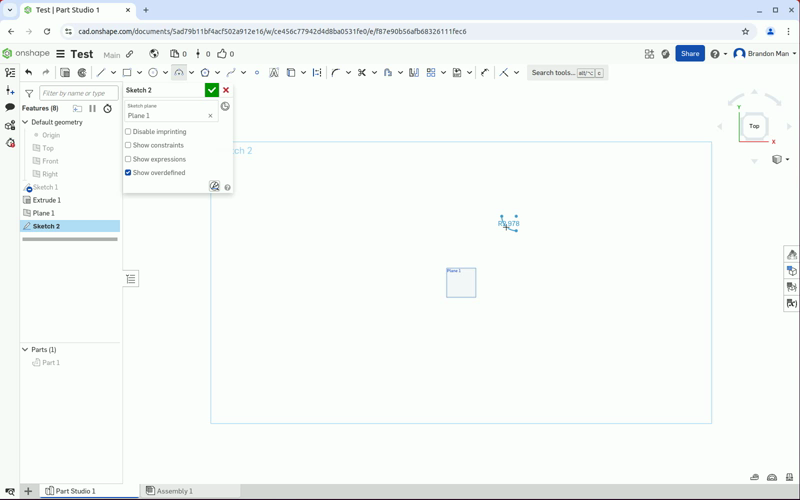
key(esc)
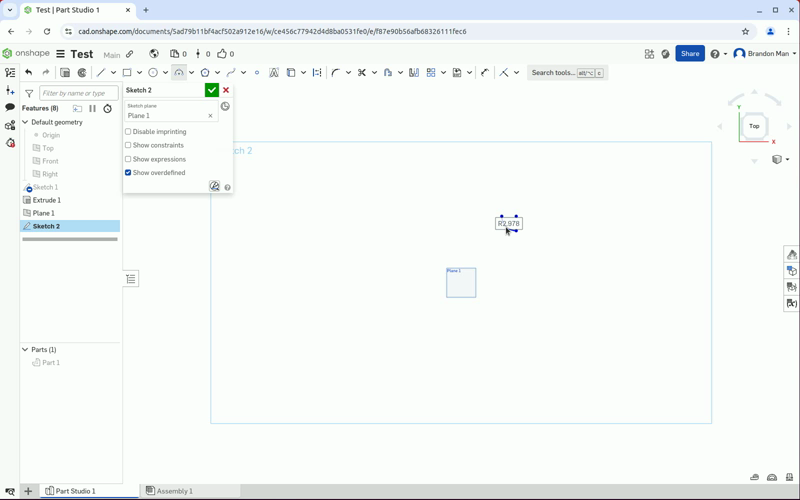
key(l)
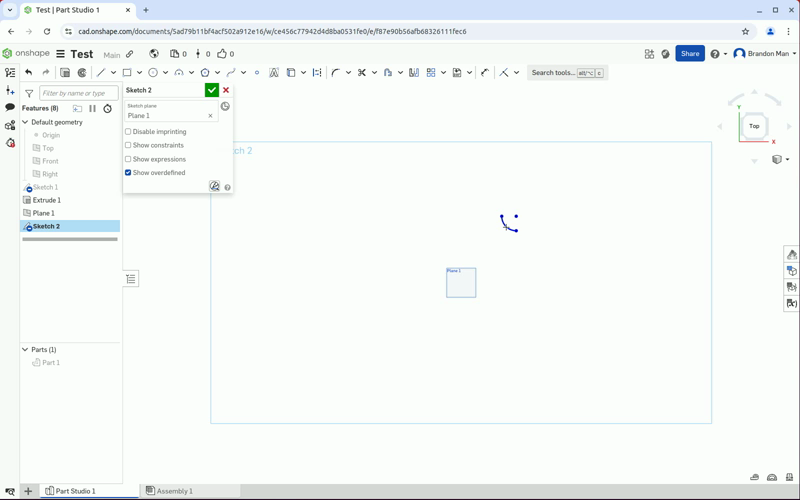
mouse_move(516, 230)
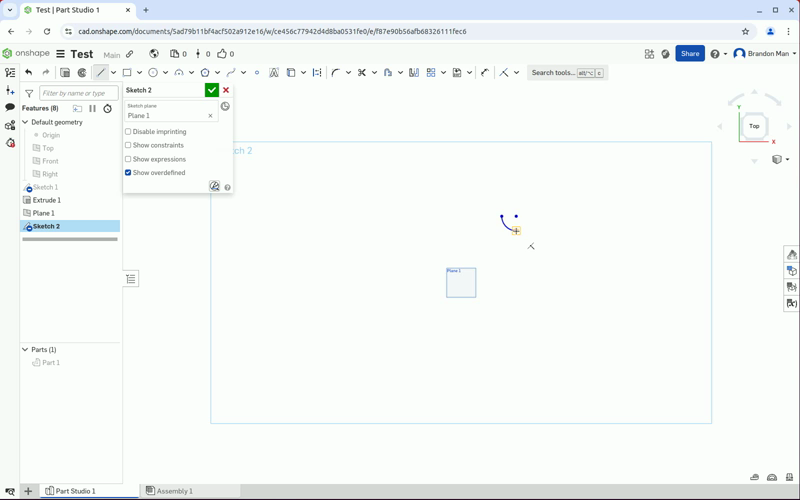
click(516, 230)
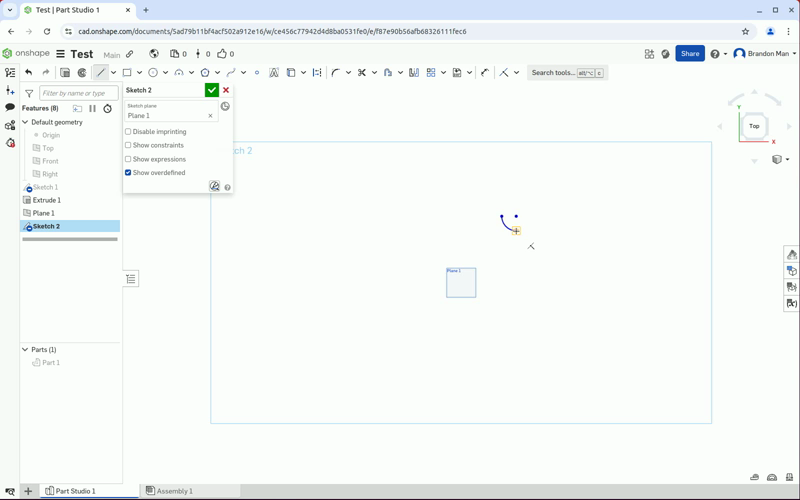
key_down(shift)
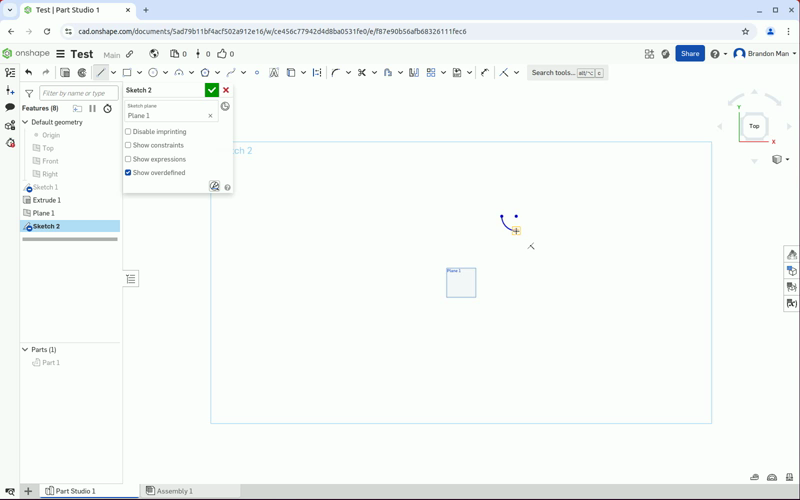
mouse_move(546, 230)
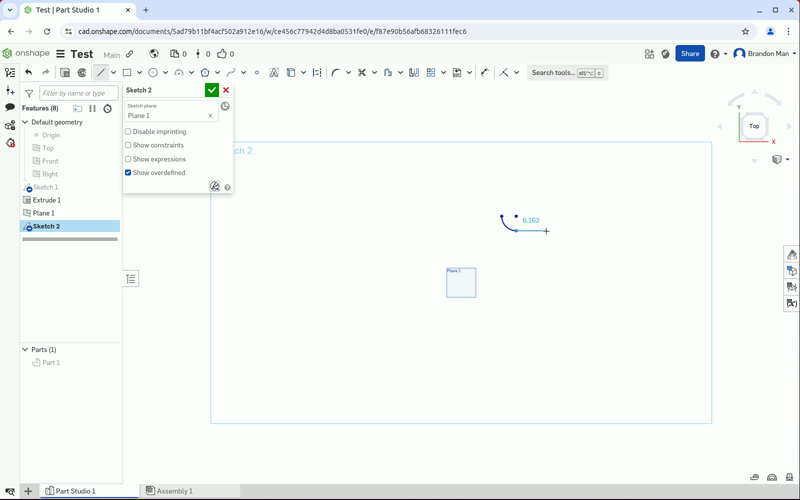
mouse_move(530, 230)
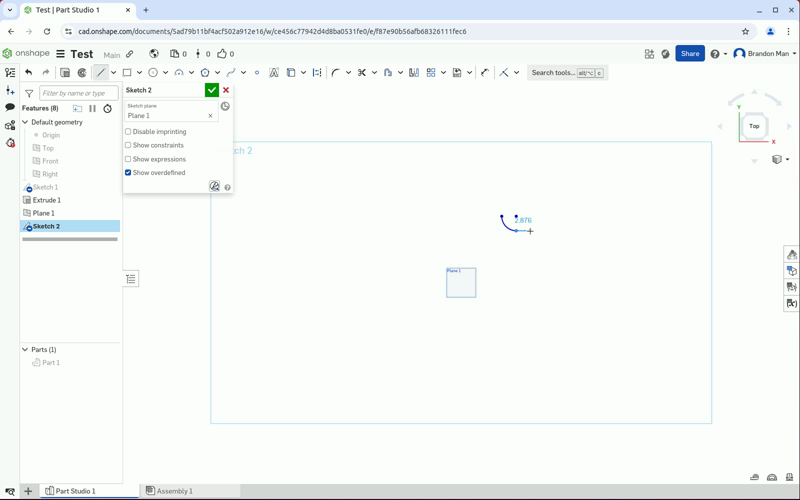
click(530, 230)
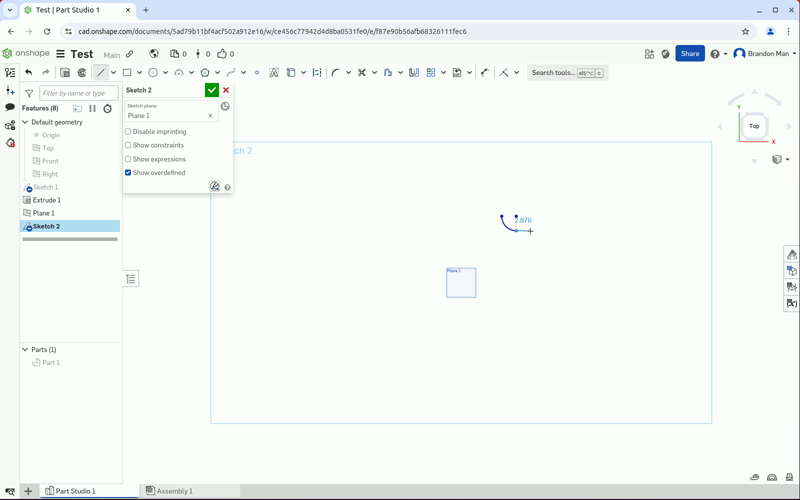
key_up(shift)
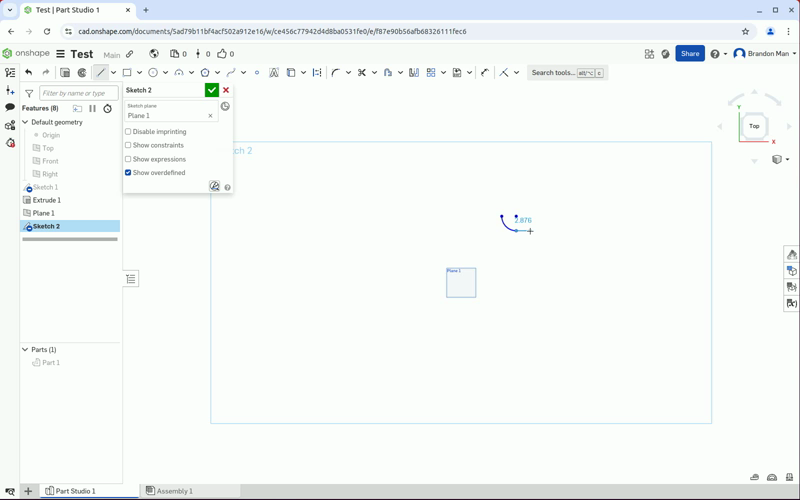
key(esc)
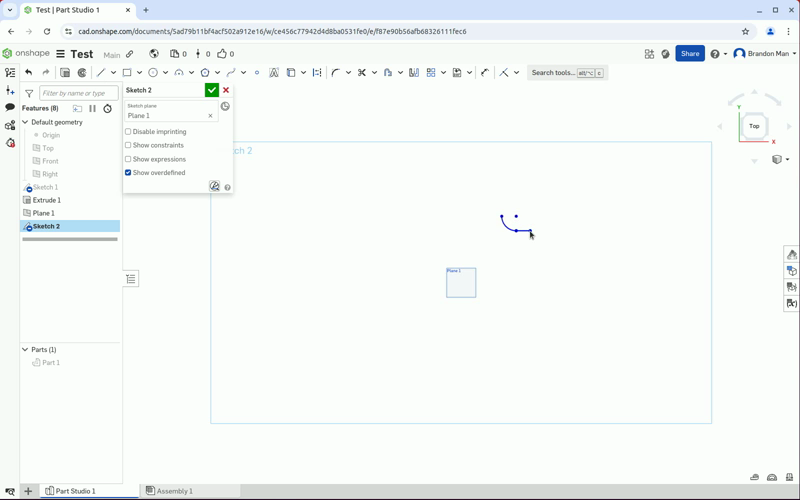
key(a)
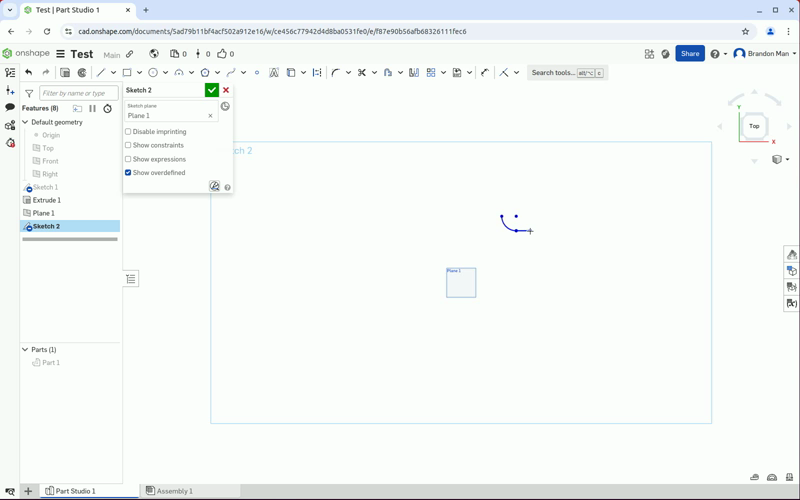
mouse_move(530, 230)
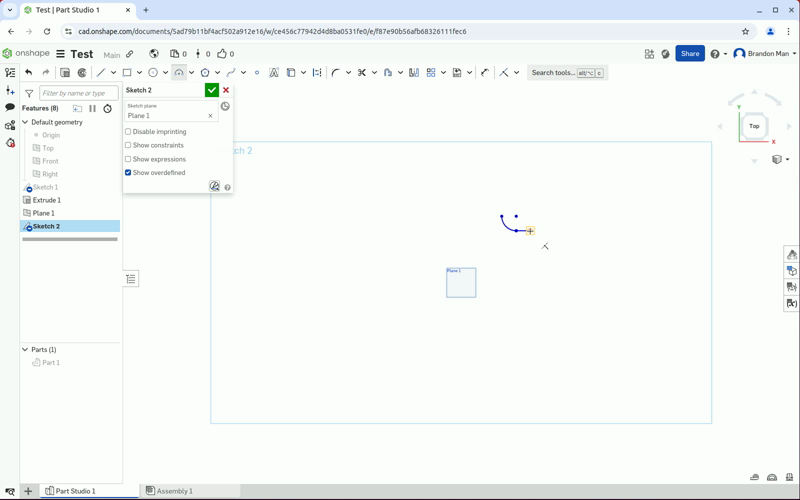
click(530, 230)
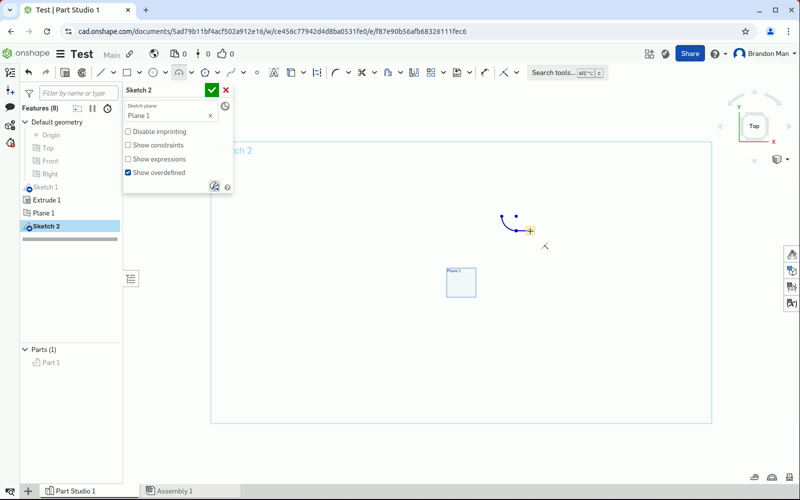
key_down(shift)
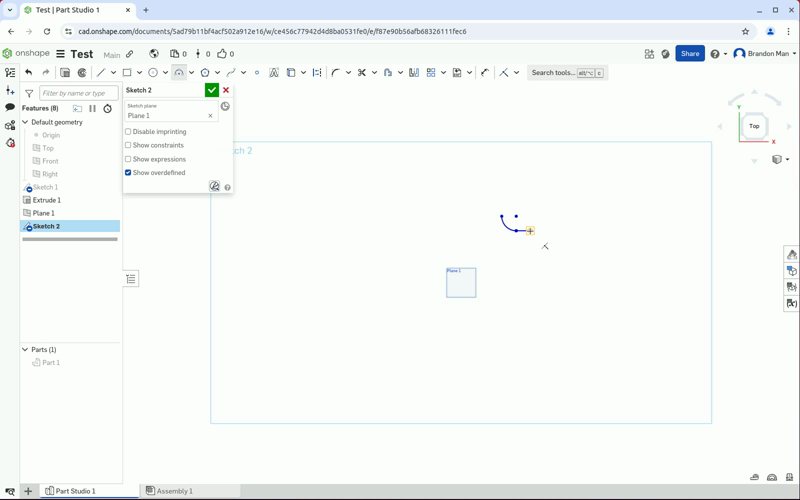
mouse_move(544, 216)
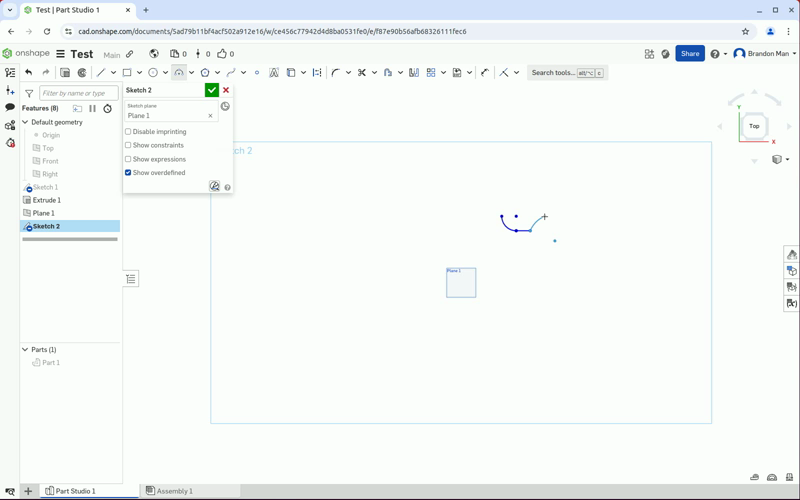
click(544, 216)
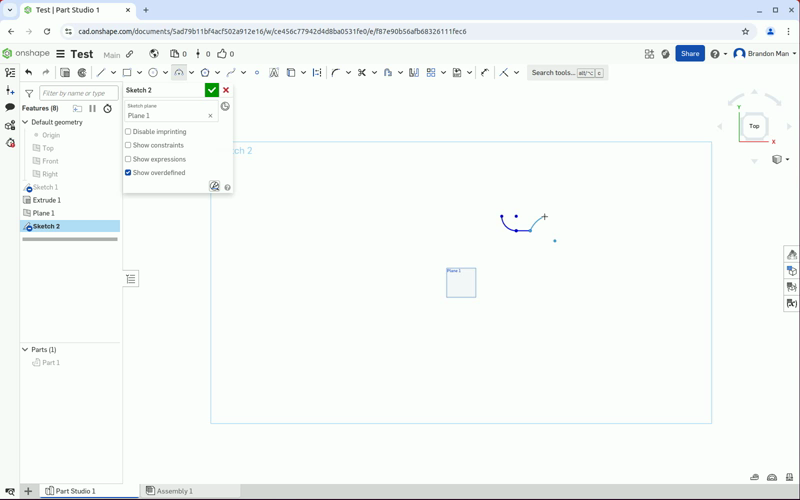
mouse_move(540, 226)
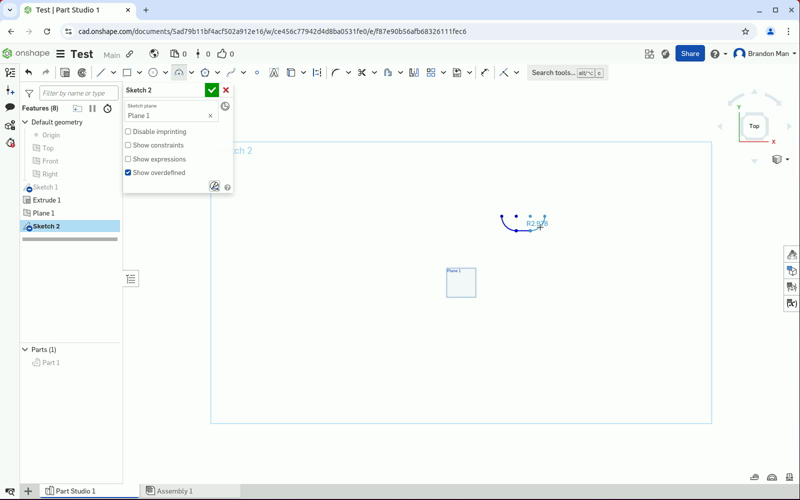
click(540, 226)
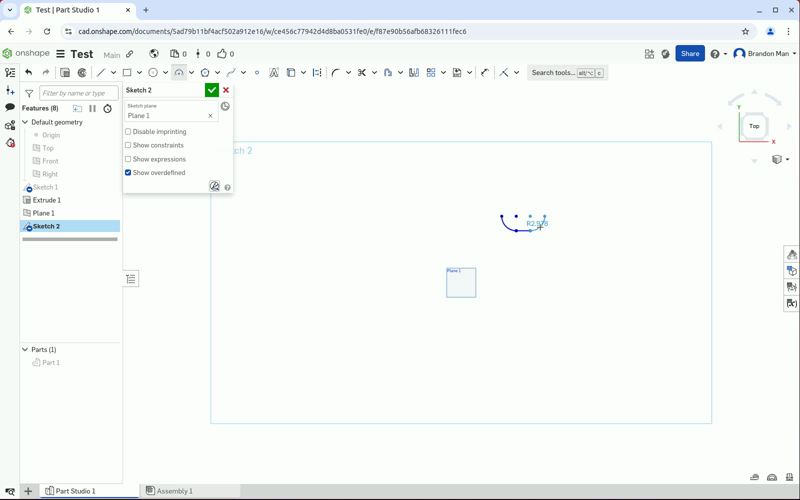
key_up(shift)
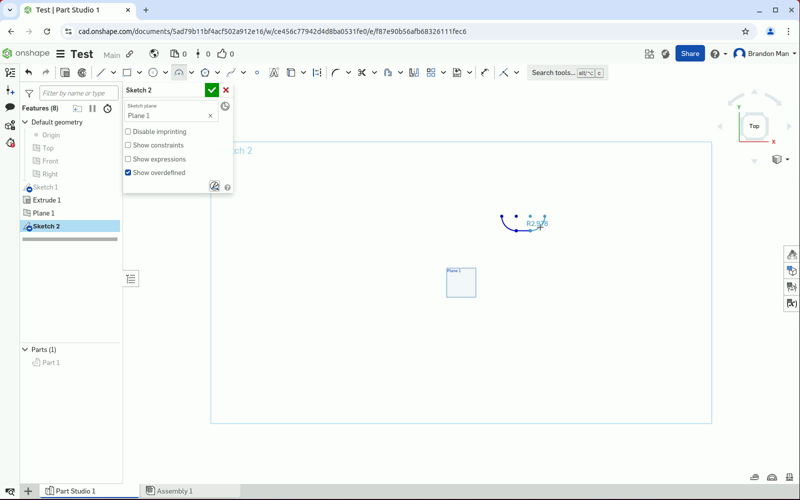
key(esc)
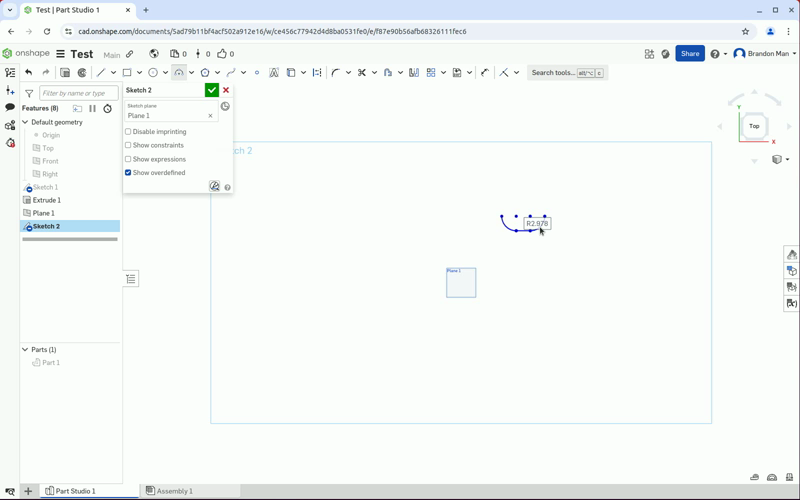
key(l)
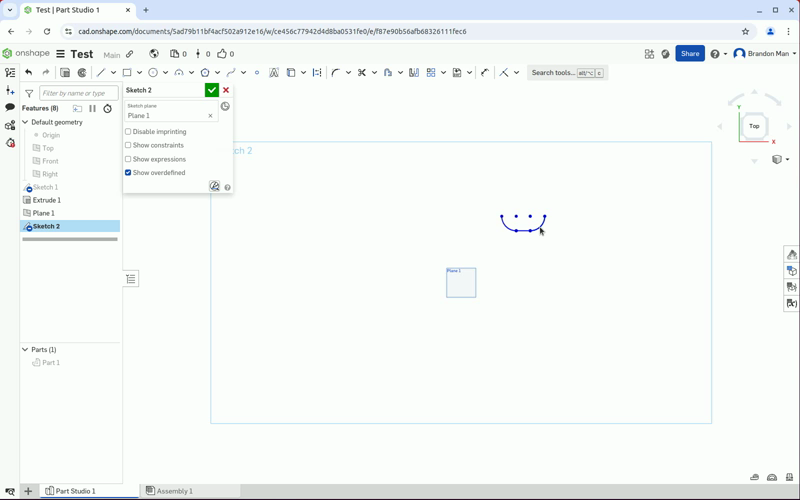
mouse_move(544, 216)
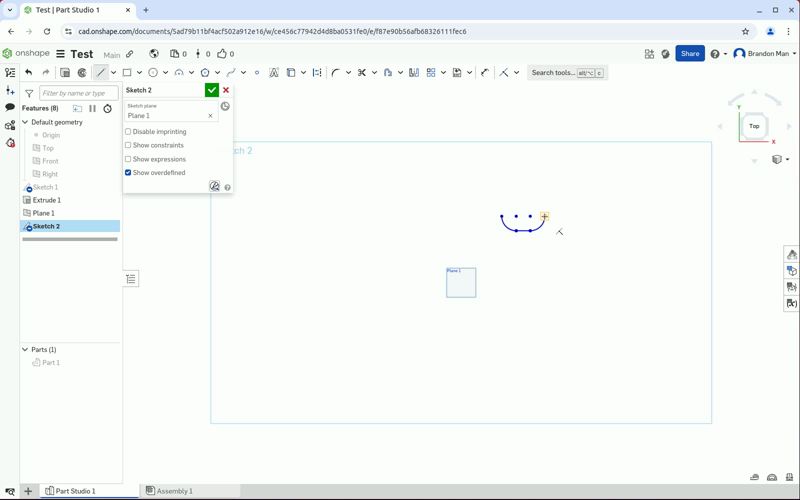
click(544, 216)
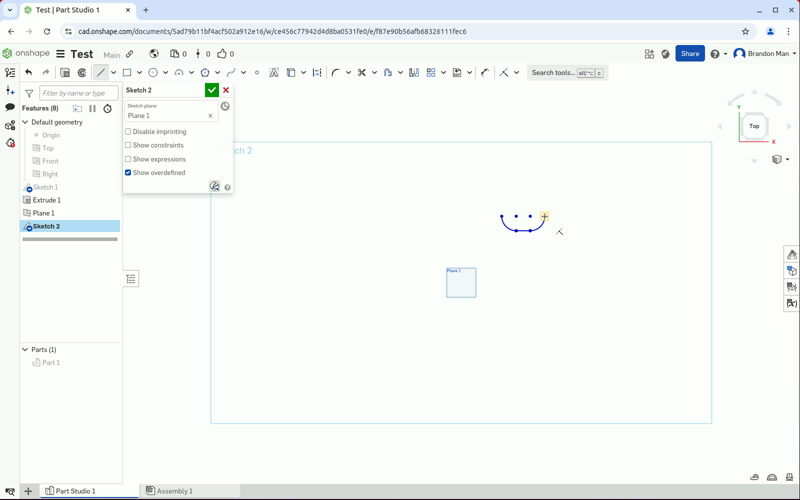
key_down(shift)
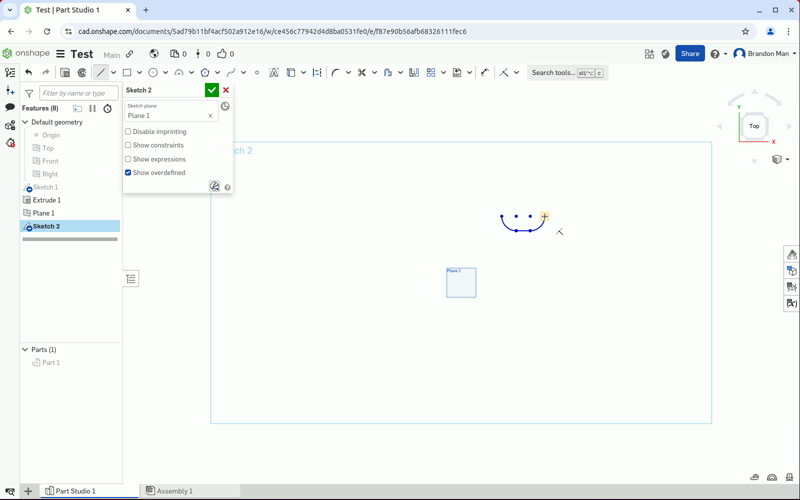
mouse_move(574, 216)
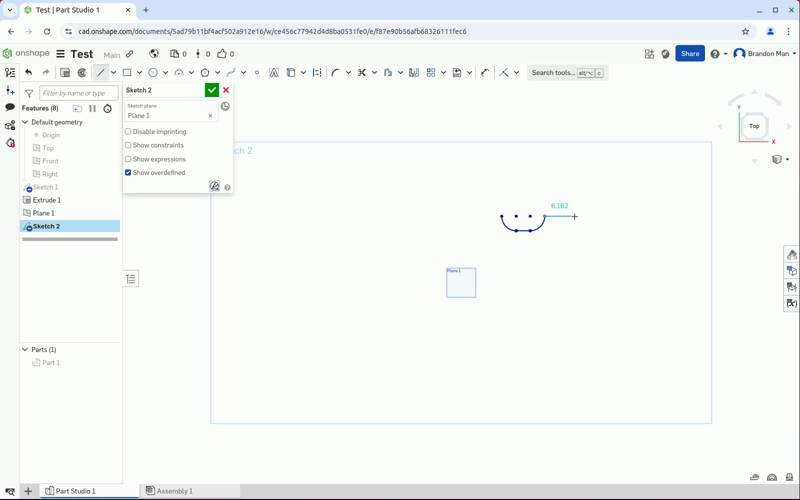
mouse_move(544, 201)
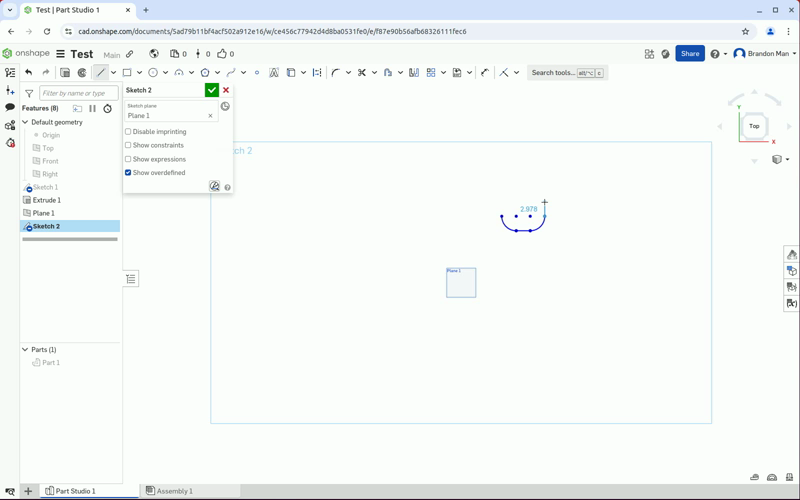
click(544, 201)
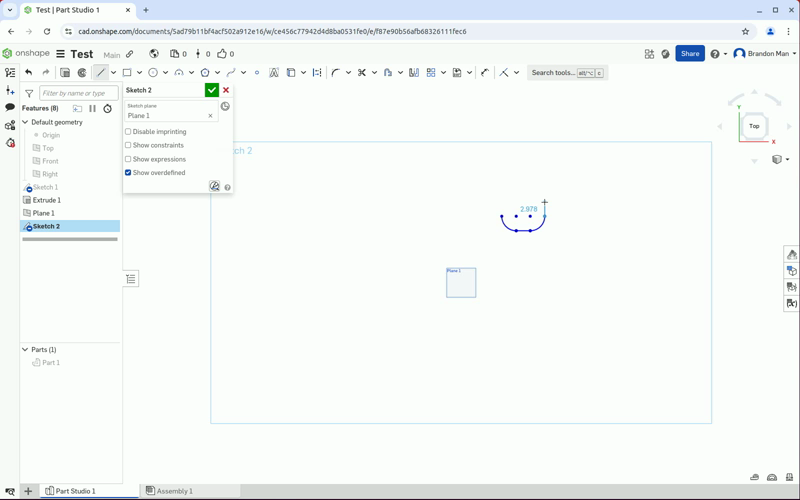
key_up(shift)
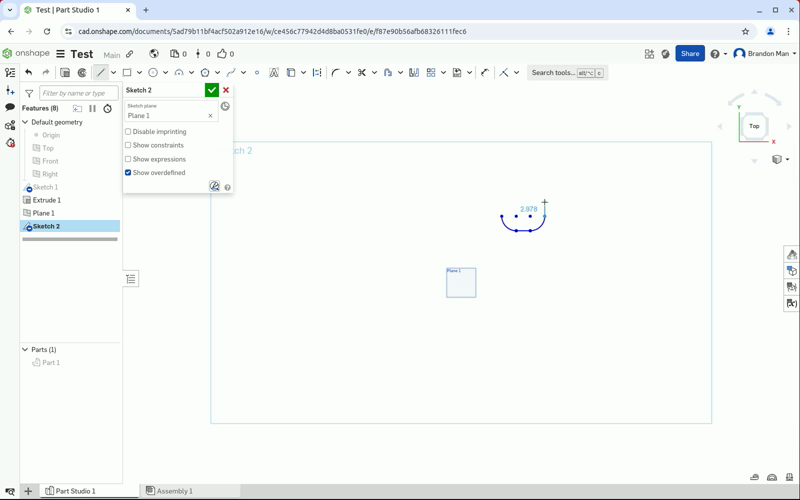
key(esc)
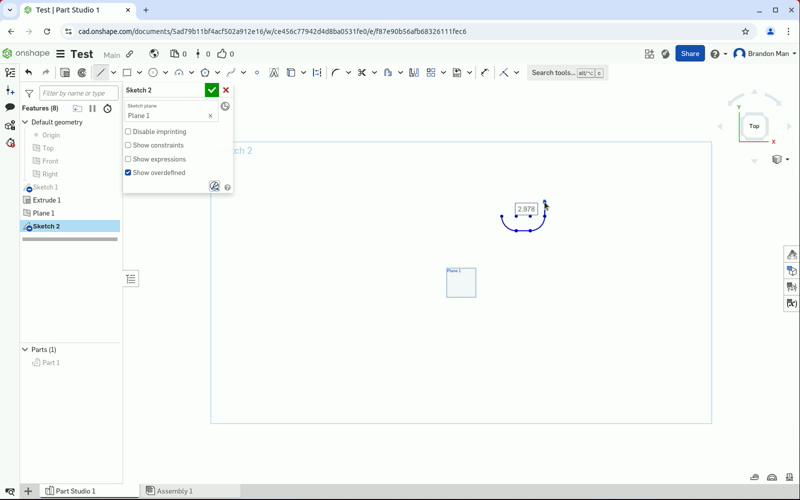
key(a)
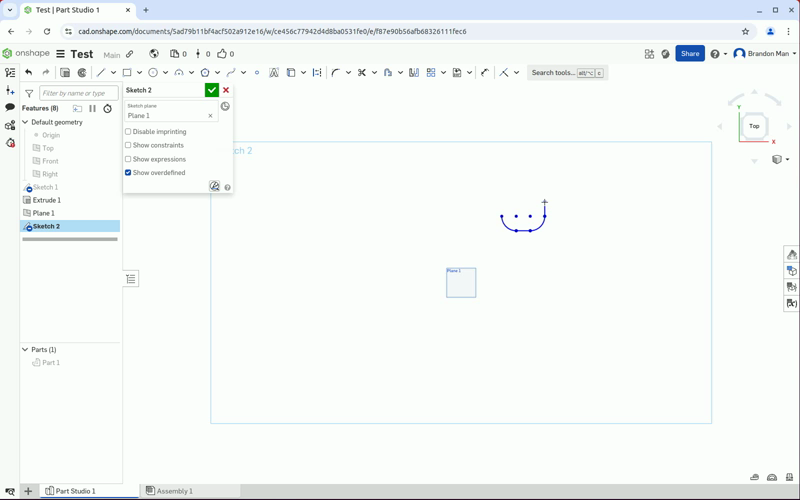
mouse_move(544, 201)
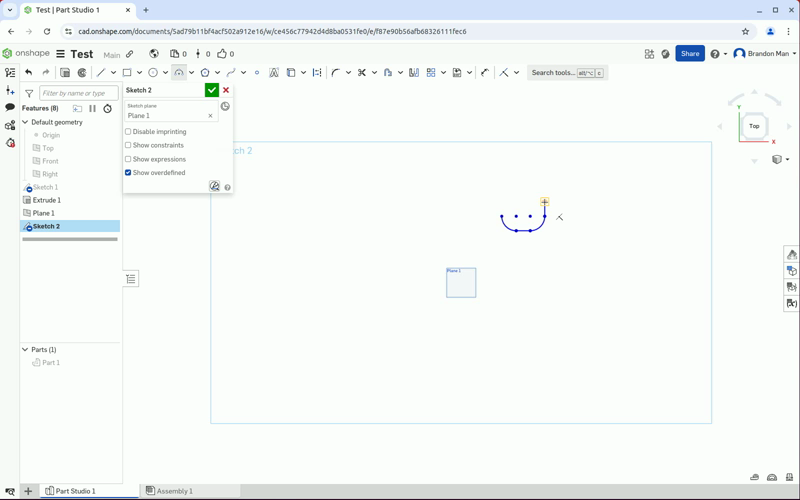
click(544, 201)
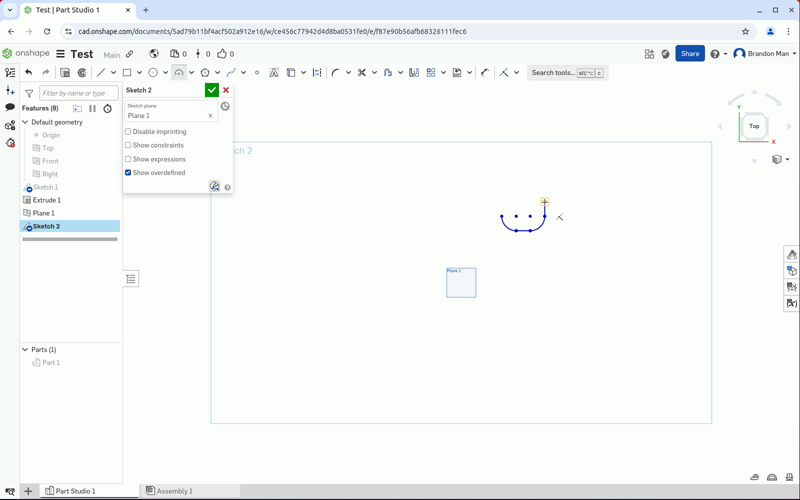
key_down(shift)
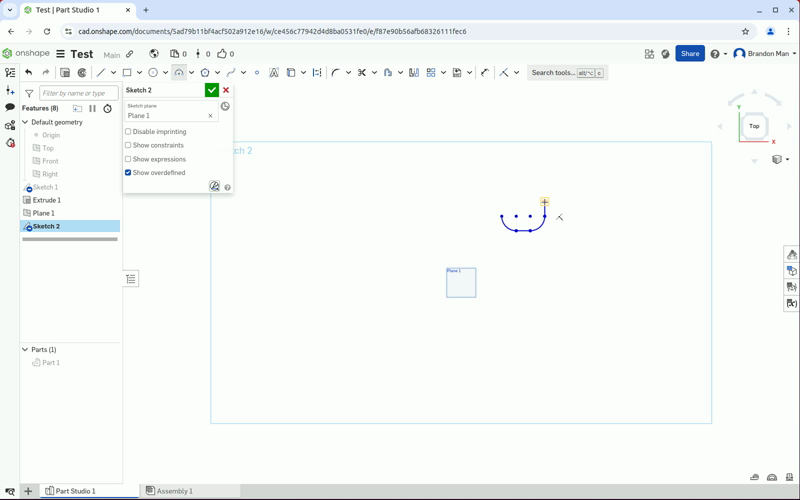
mouse_move(530, 187)
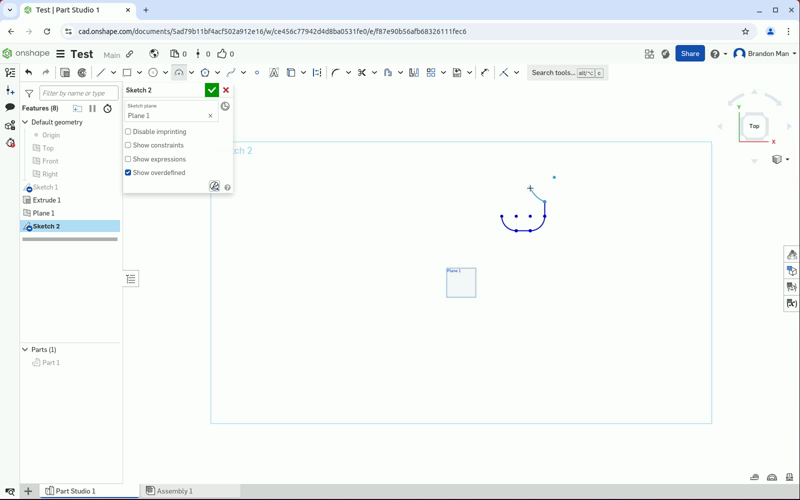
click(530, 187)
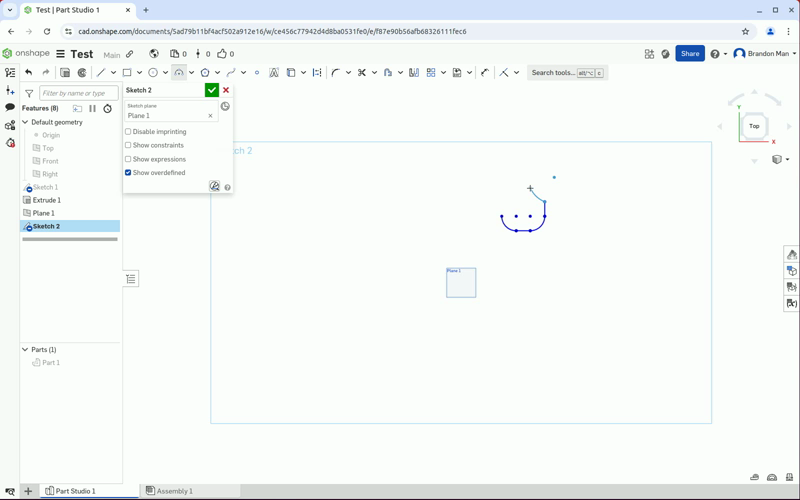
mouse_move(540, 191)
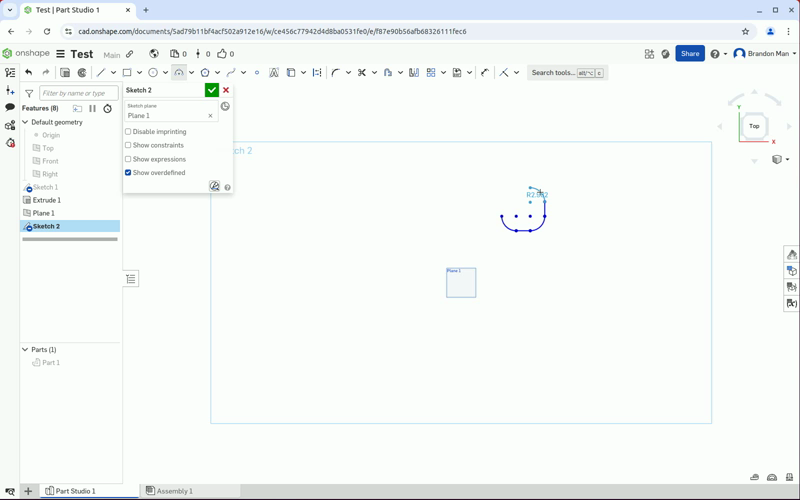
click(540, 191)
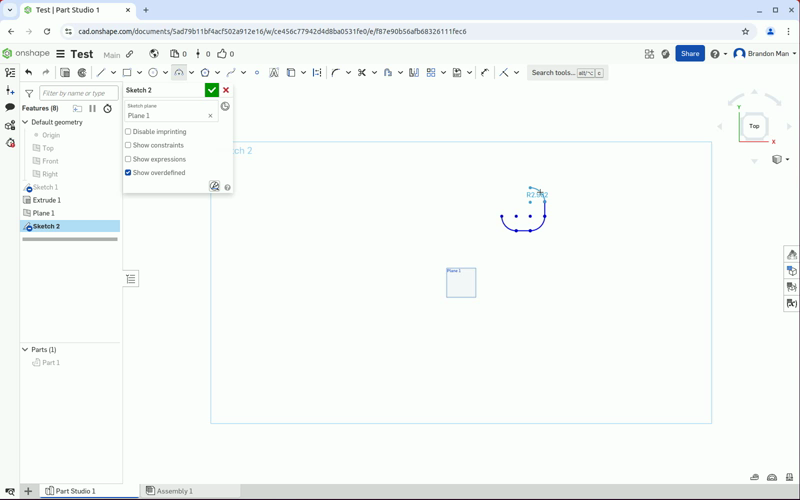
key_up(shift)
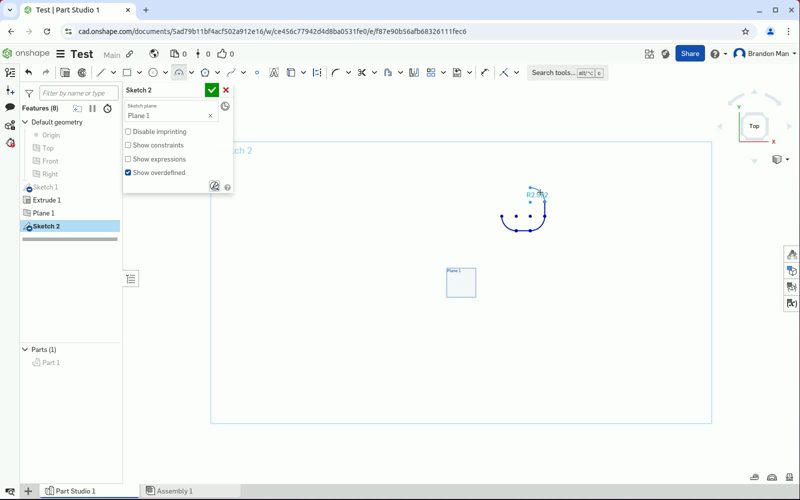
key(esc)
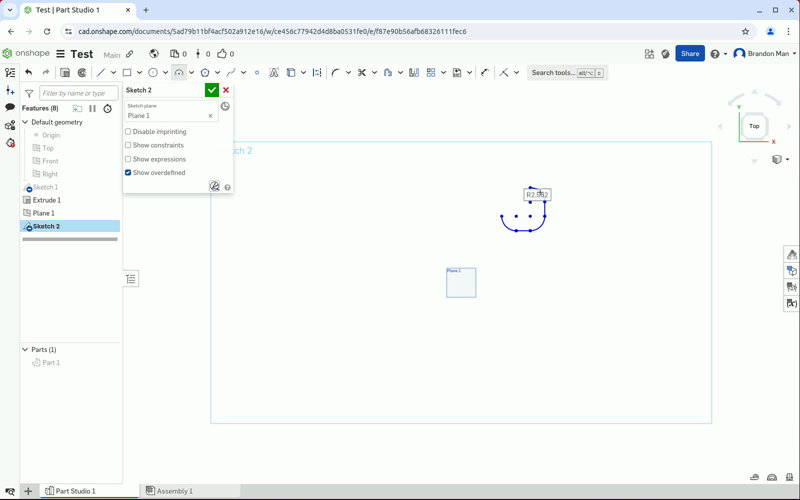
key(l)
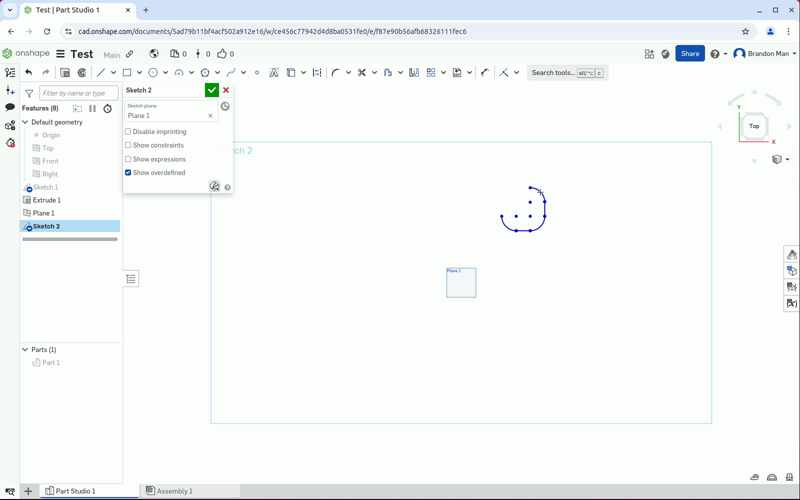
mouse_move(530, 187)
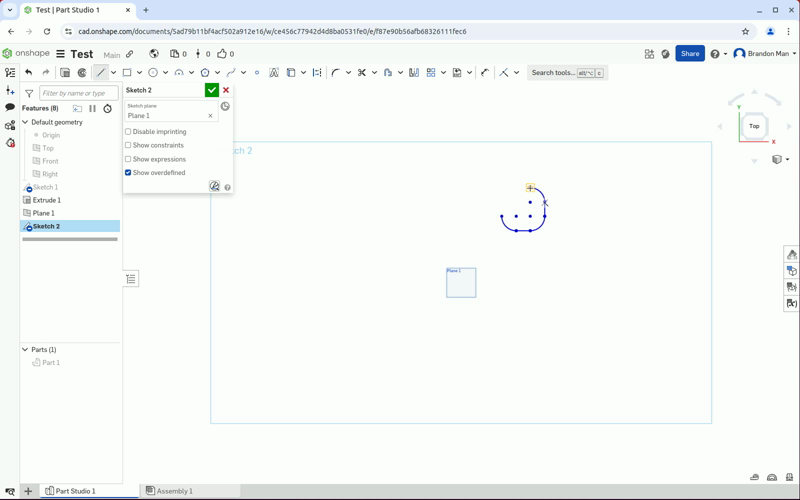
click(530, 187)
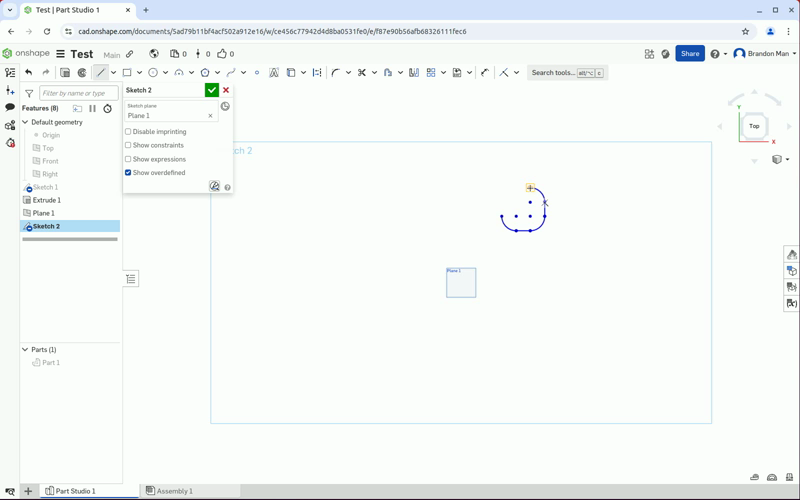
key_down(shift)
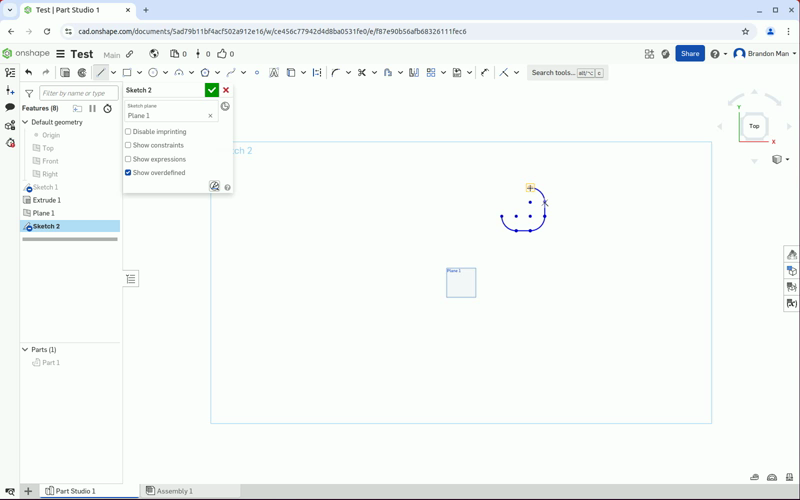
mouse_move(560, 187)
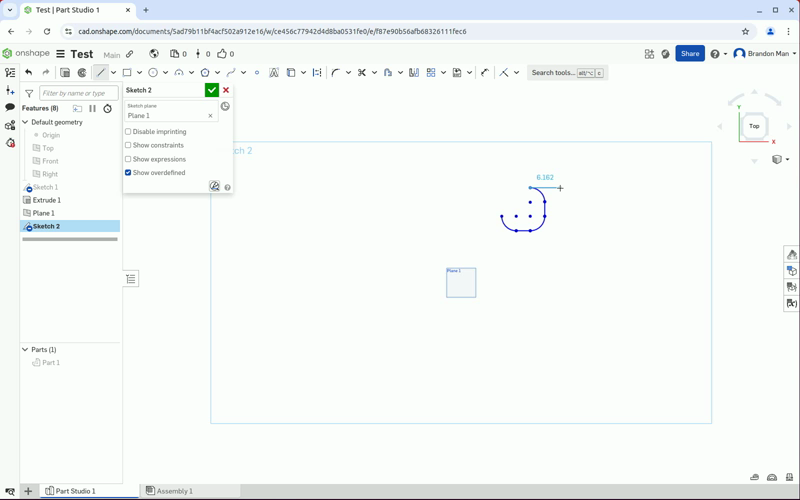
mouse_move(516, 187)
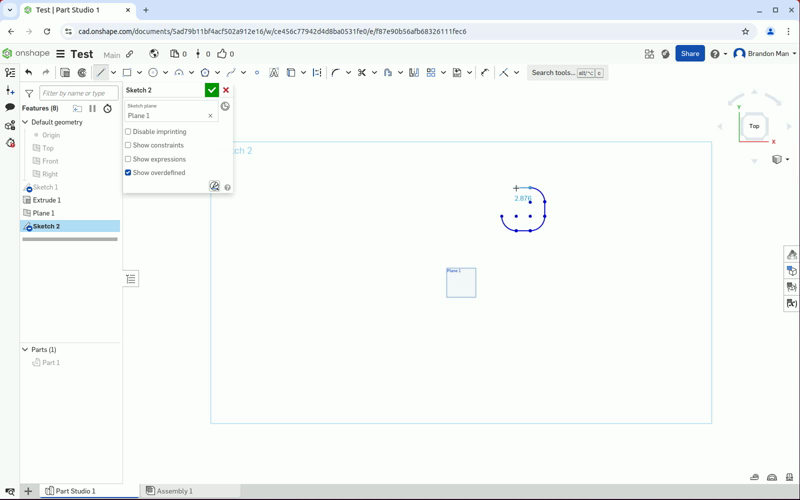
click(516, 187)
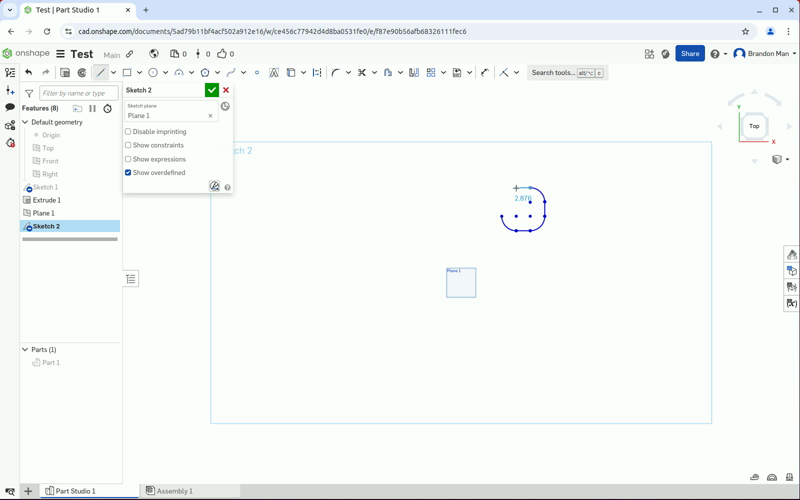
key_up(shift)
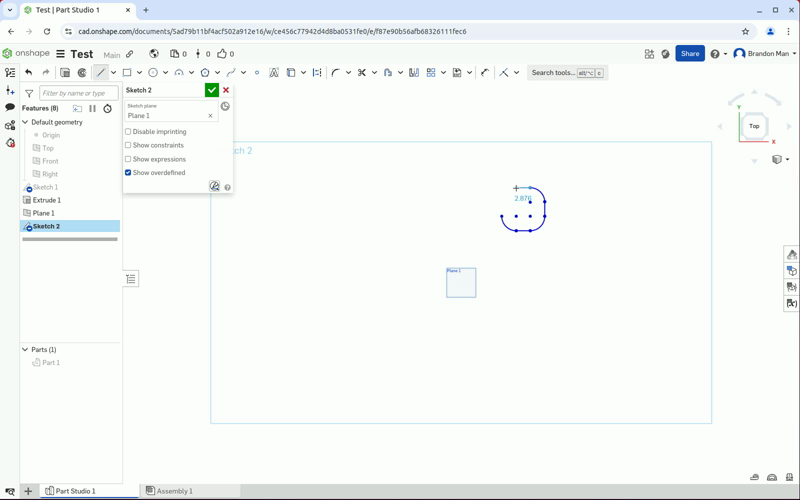
key(esc)
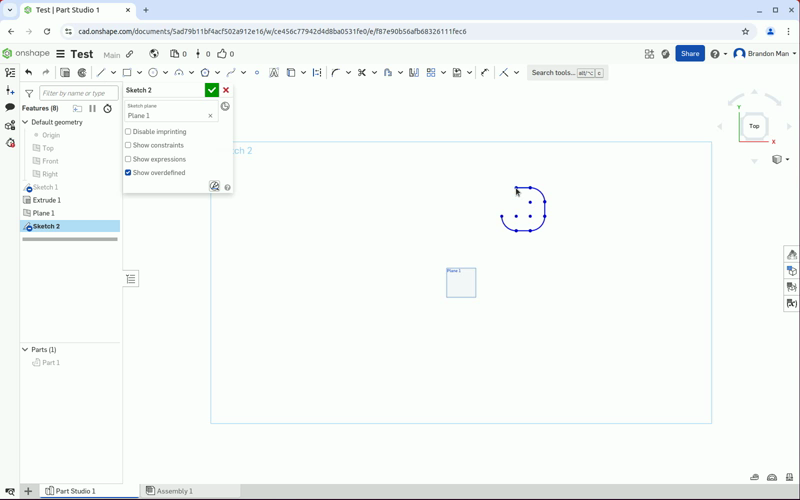
key(a)
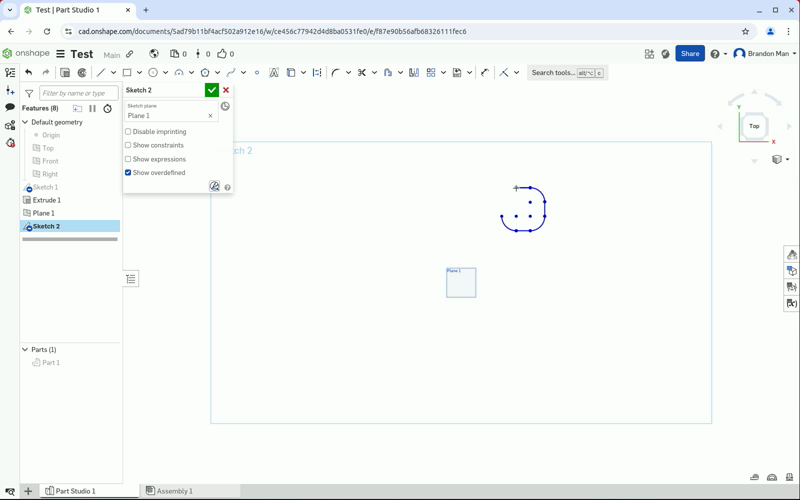
mouse_move(516, 187)
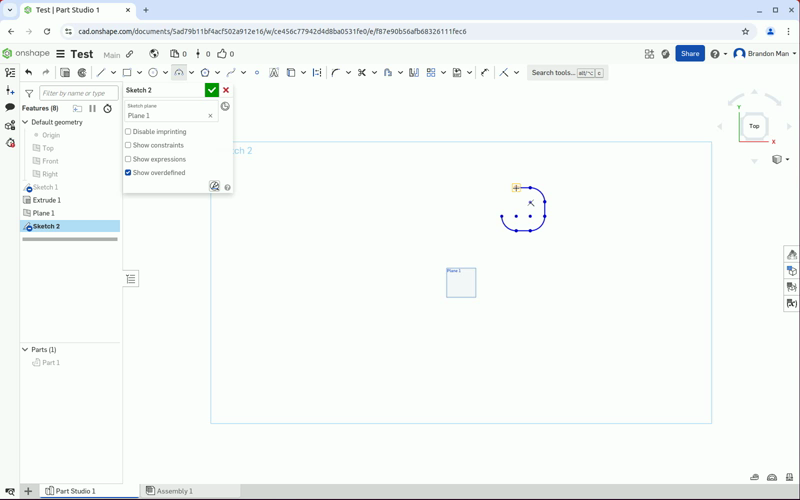
click(516, 187)
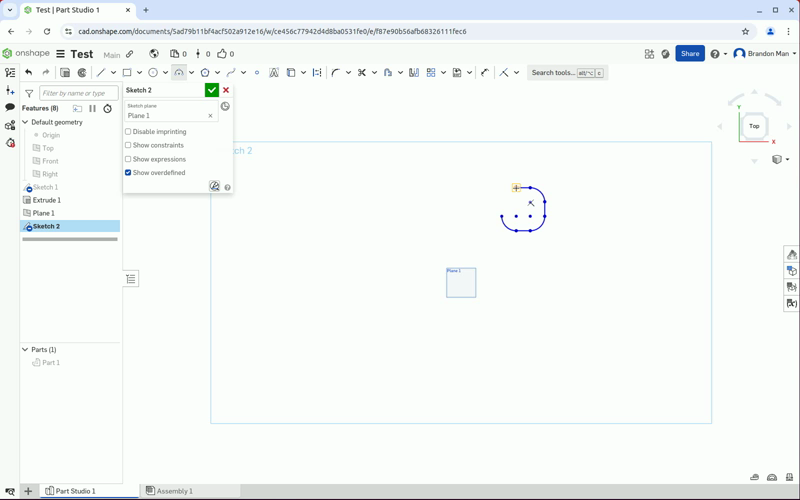
key_down(shift)
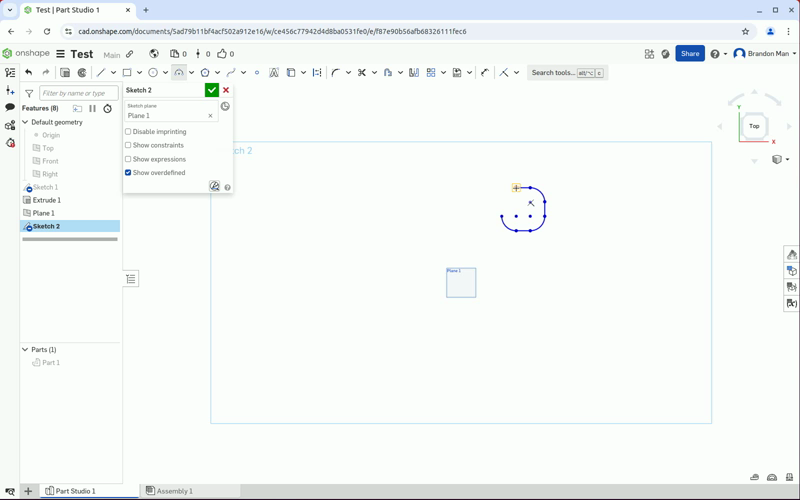
mouse_move(501, 201)
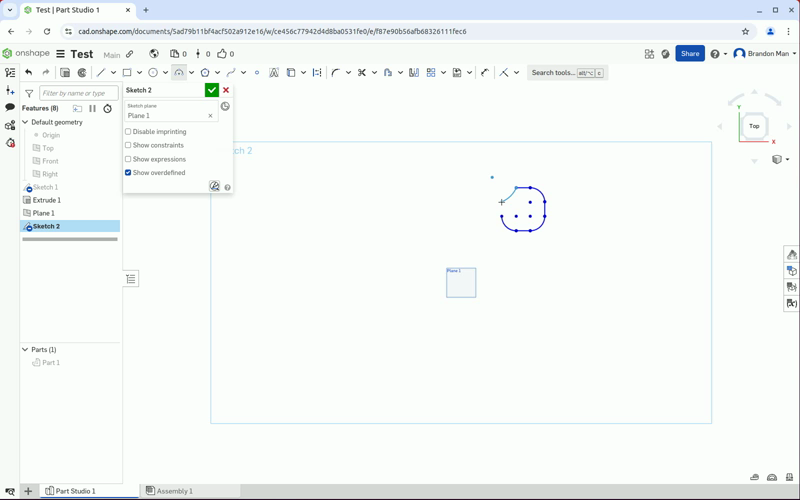
click(501, 201)
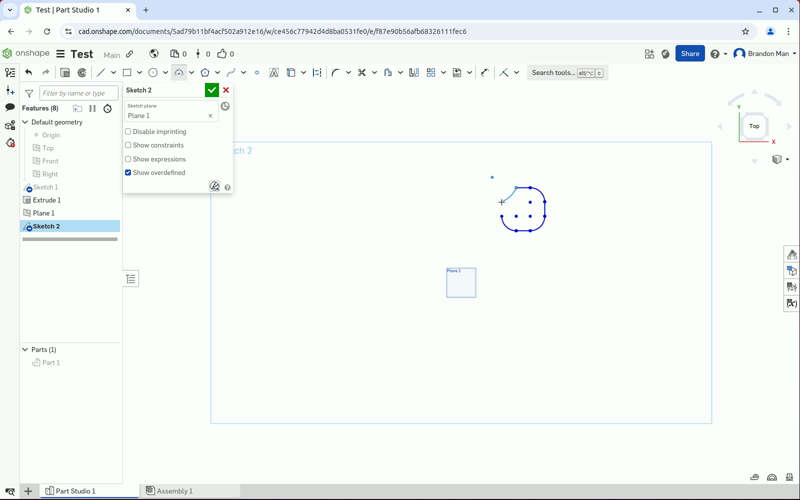
mouse_move(506, 191)
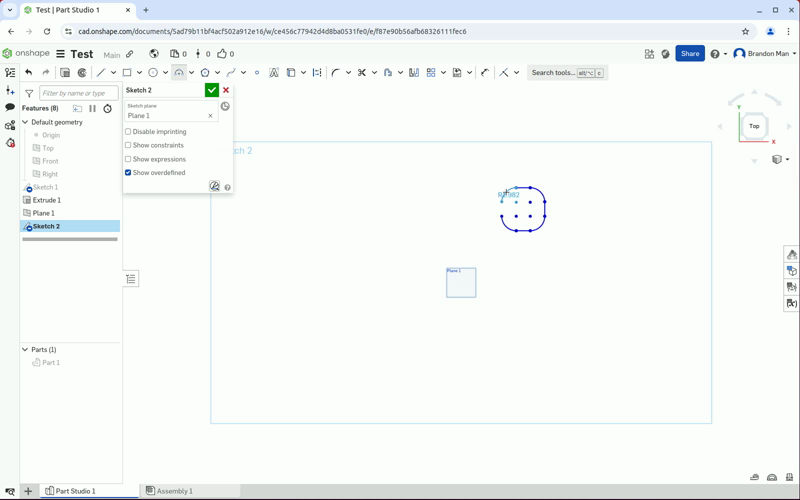
click(506, 191)
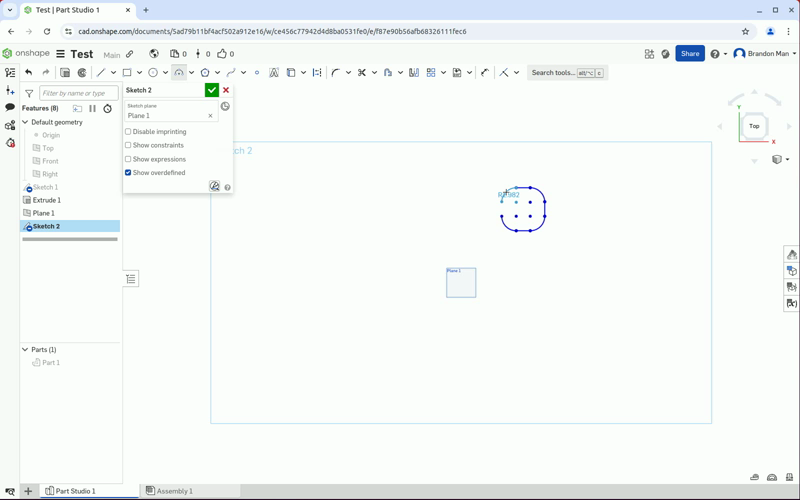
key_up(shift)
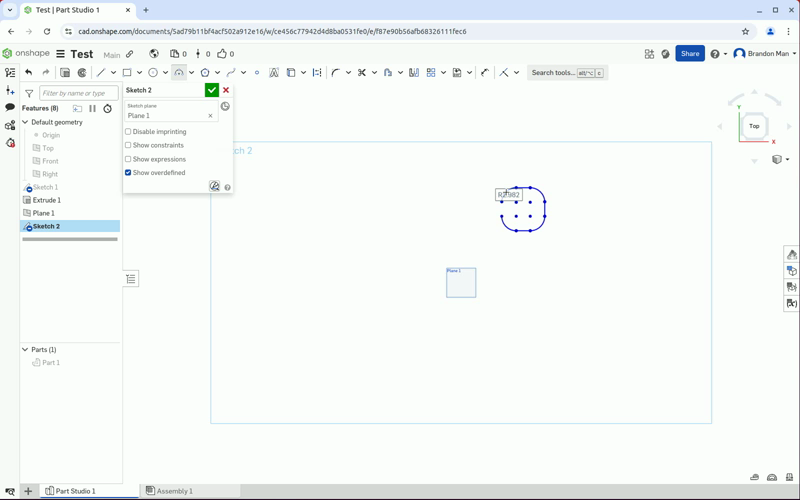
key(esc)
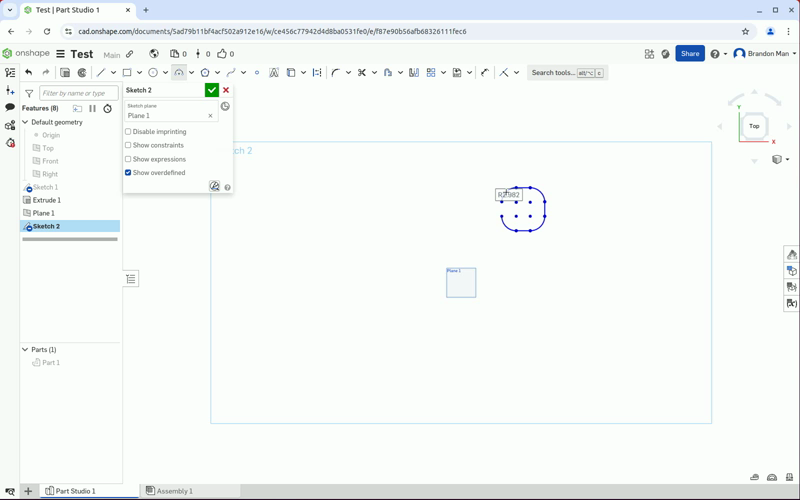
key(l)
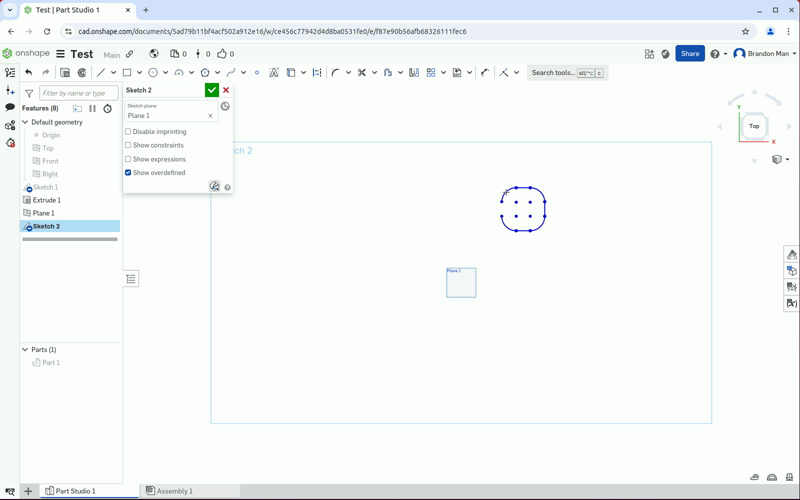
mouse_move(501, 201)
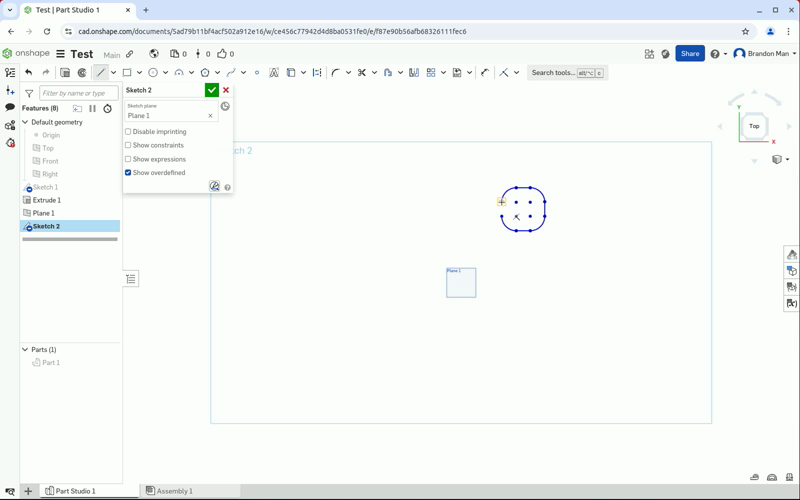
click(501, 201)
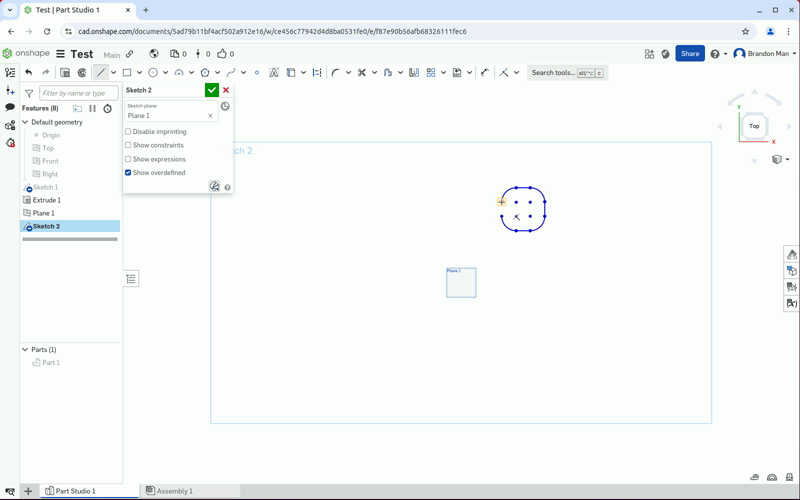
mouse_move(531, 201)
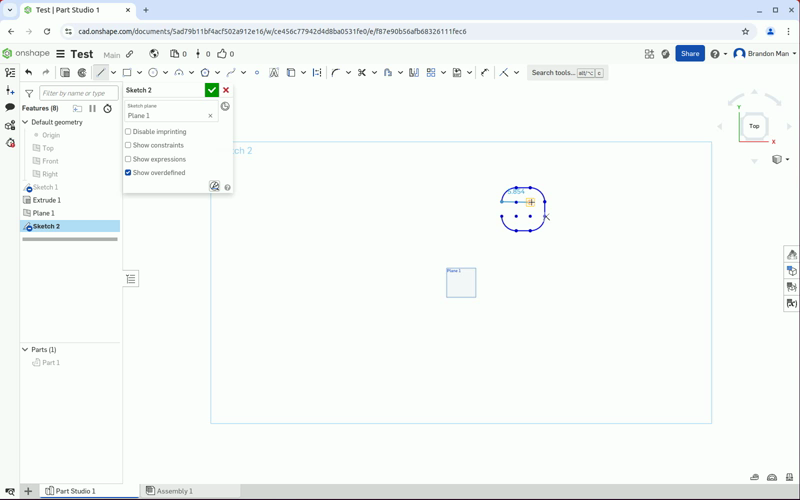
key_down(shift)
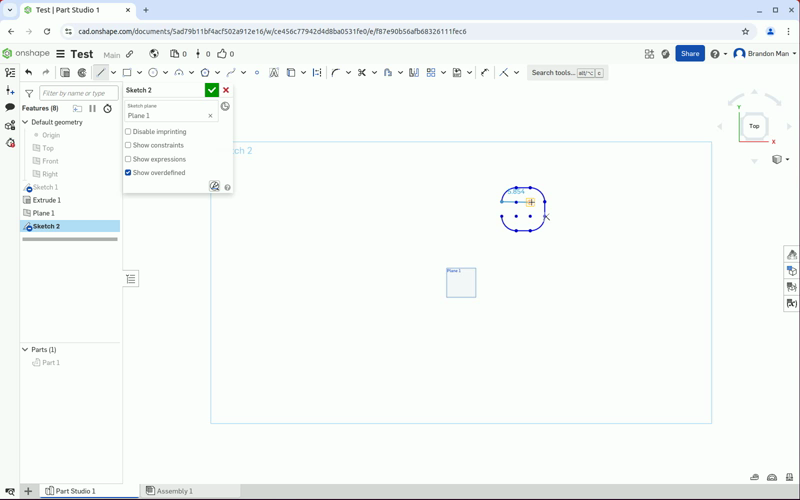
mouse_move(501, 216)
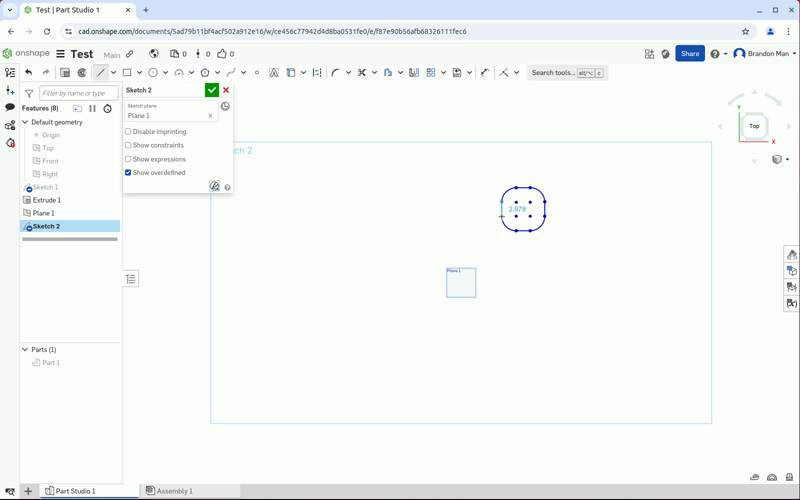
key_up(shift)
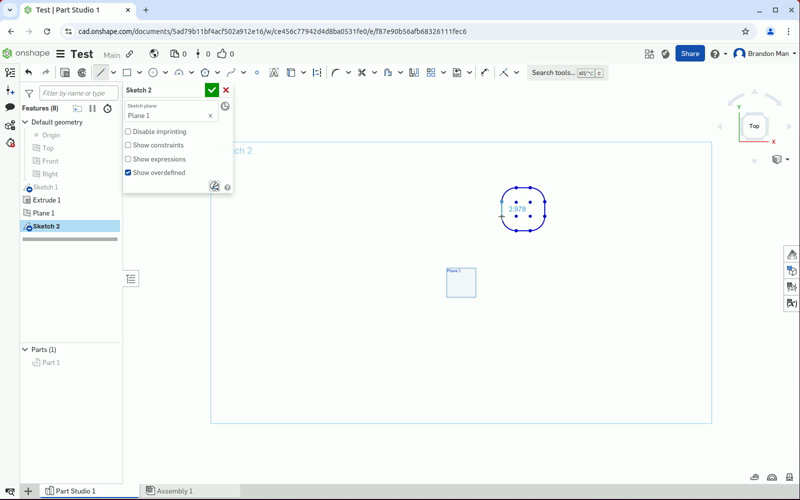
click(501, 216)
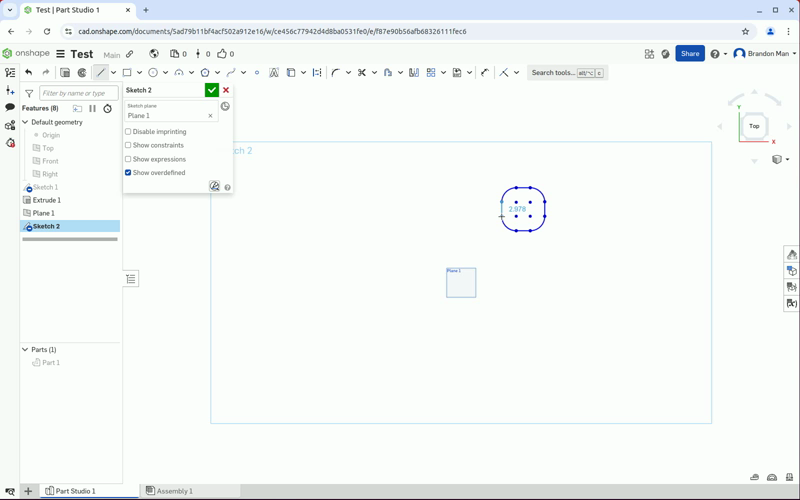
key(esc)
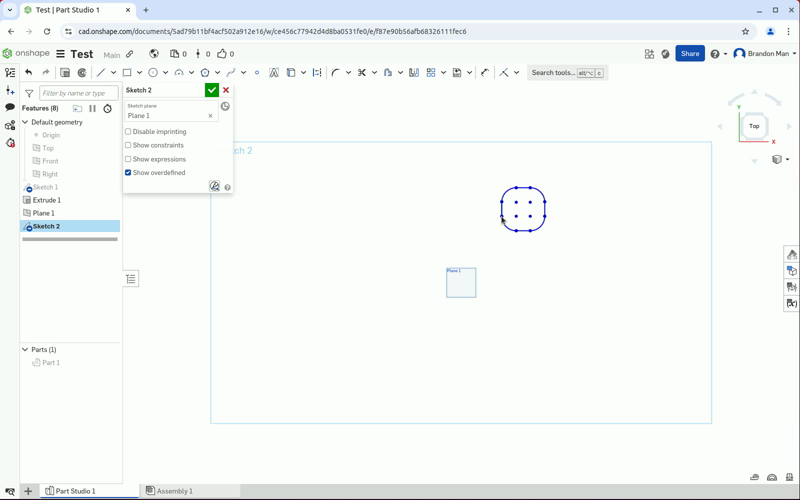
mouse_move(522, 222)
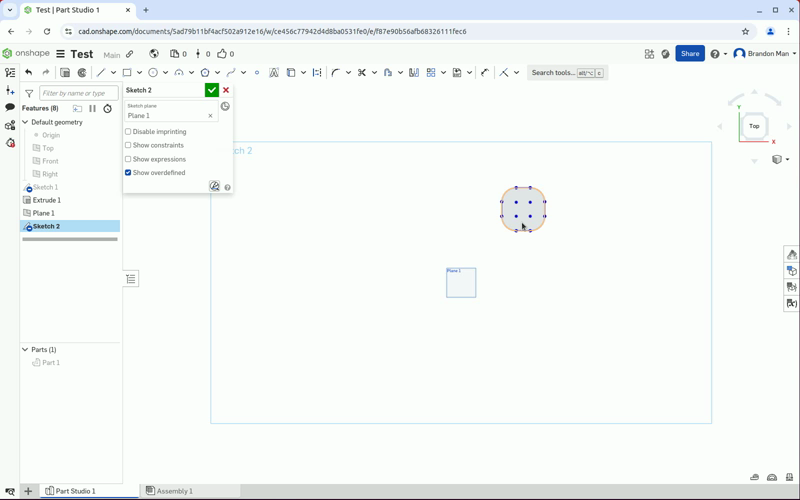
scroll(6)
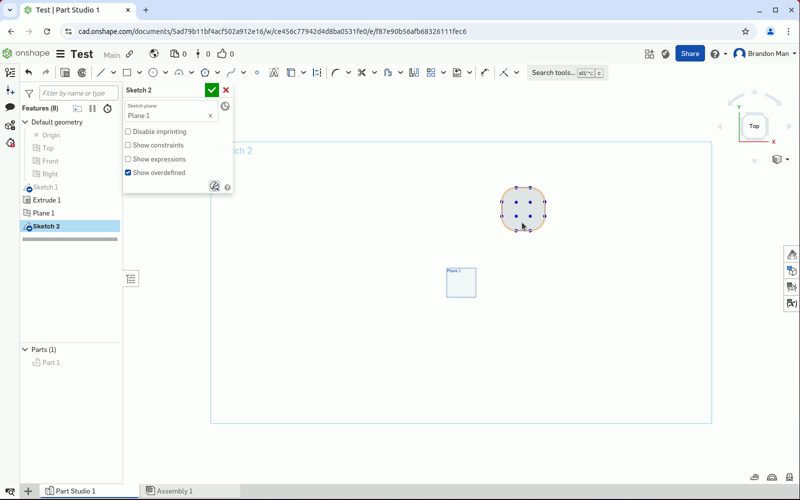
scroll(6)
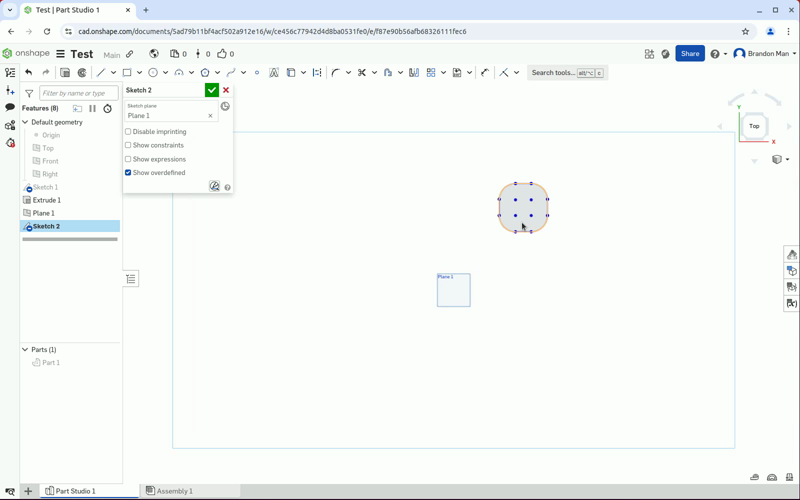
scroll(6)
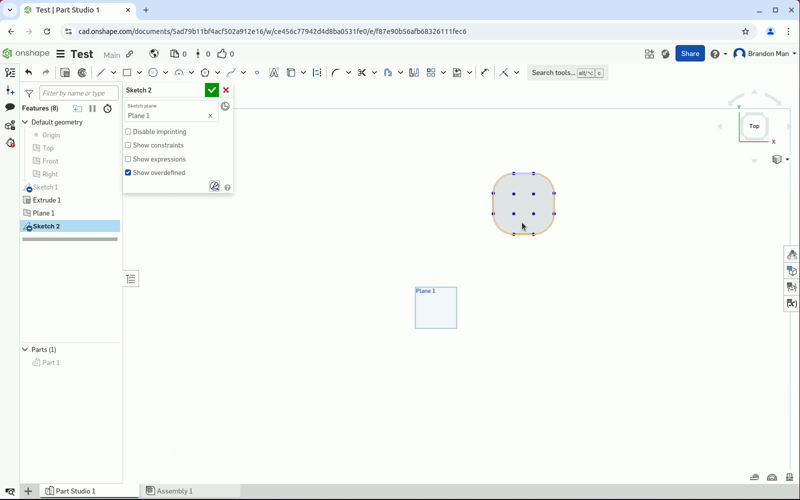
scroll(6)
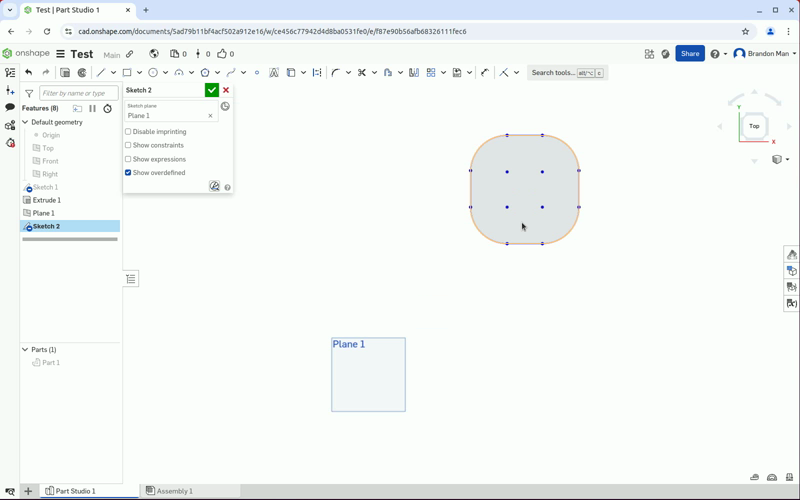
scroll(6)
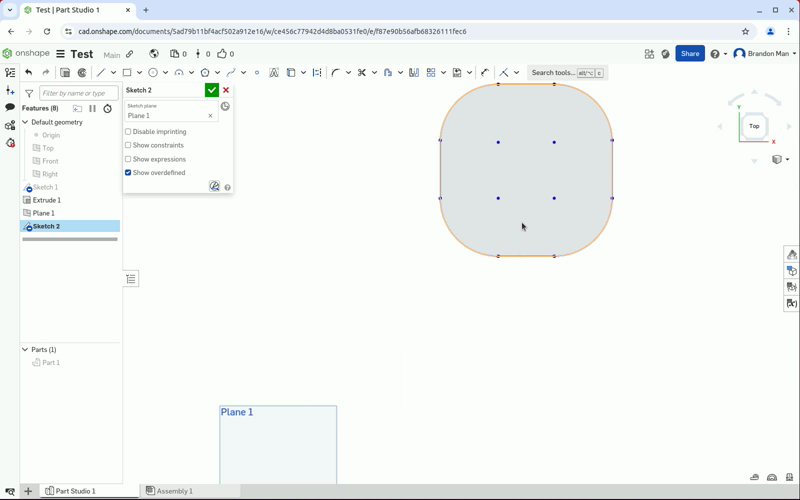
scroll(6)
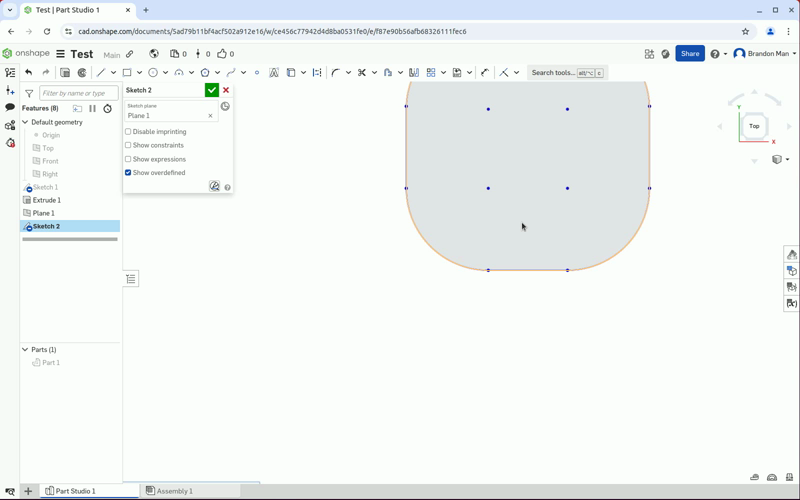
scroll(6)
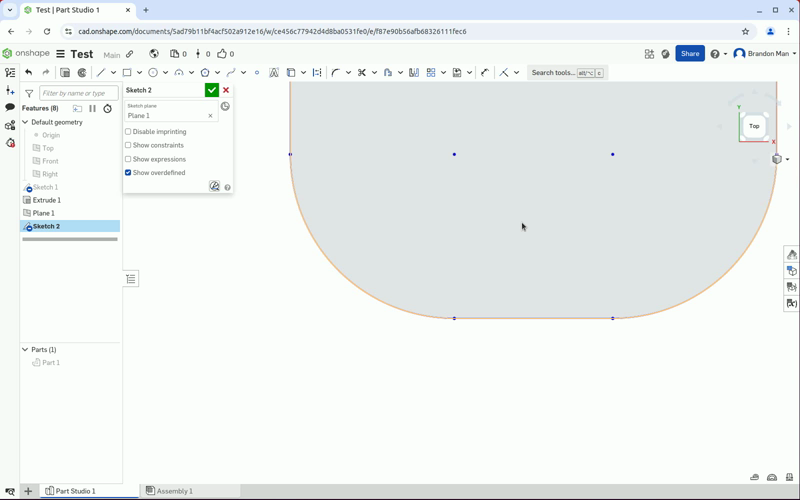
click(522, 222)
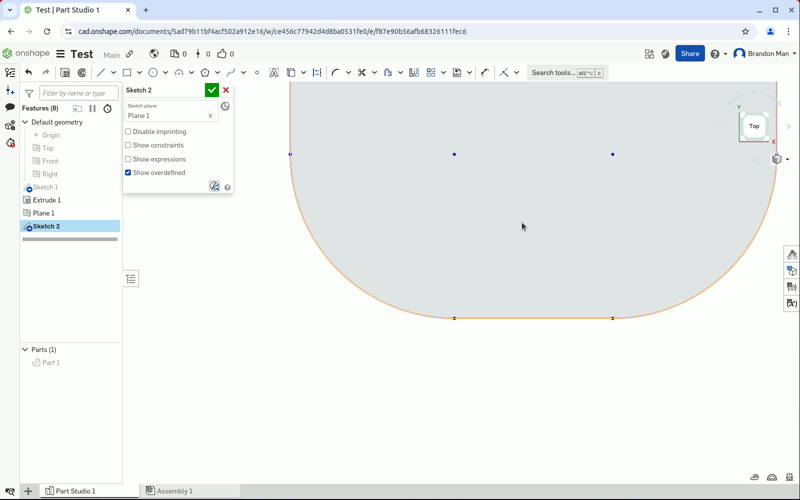
scroll(-6)
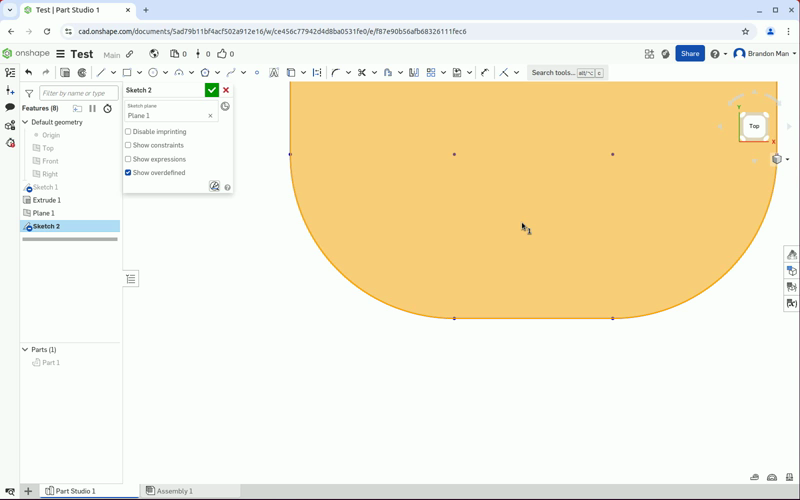
scroll(-6)
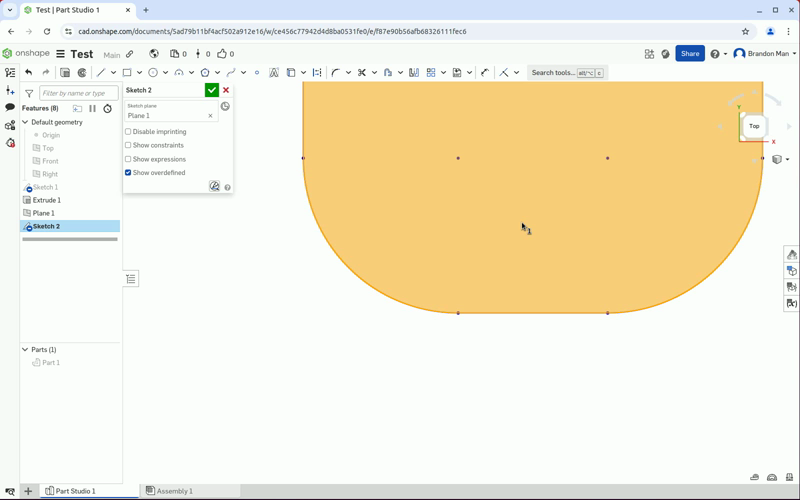
scroll(-6)
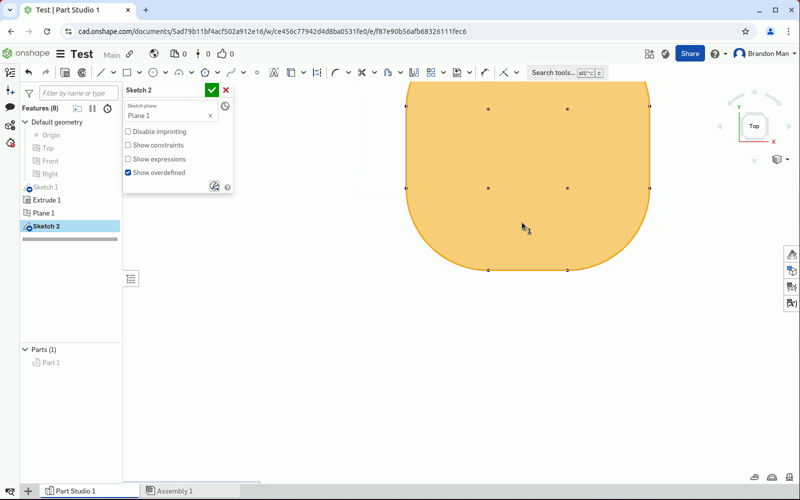
scroll(-6)
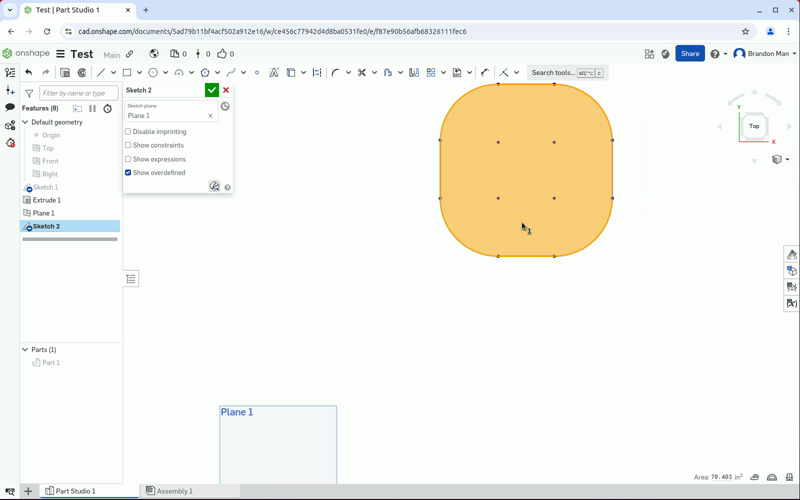
scroll(-6)
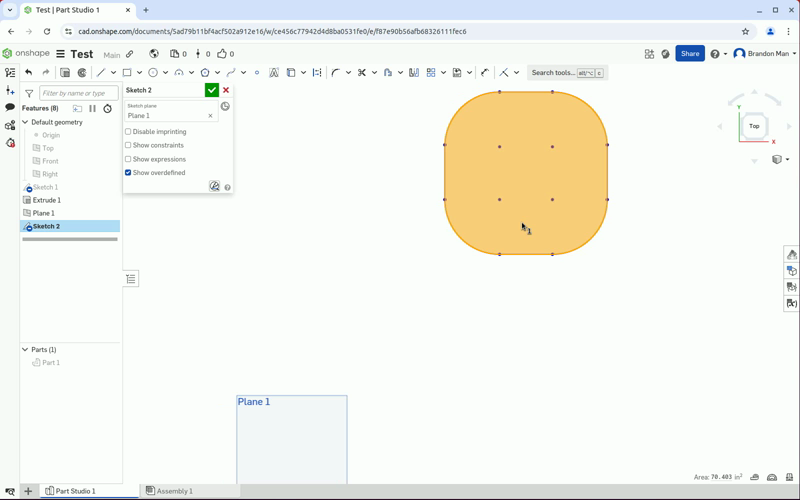
scroll(-6)
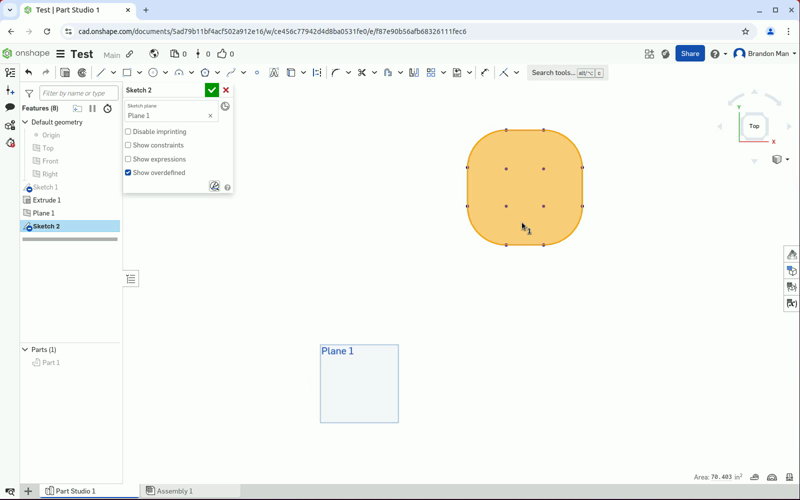
scroll(-6)
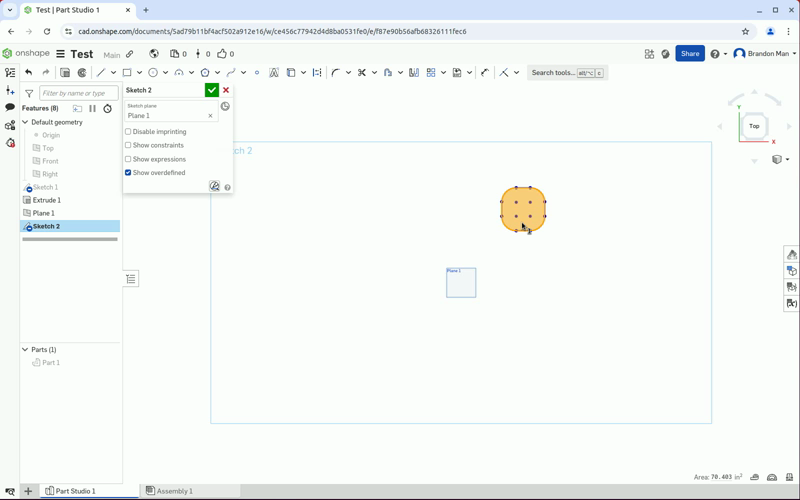
mouse_move(73, 352)
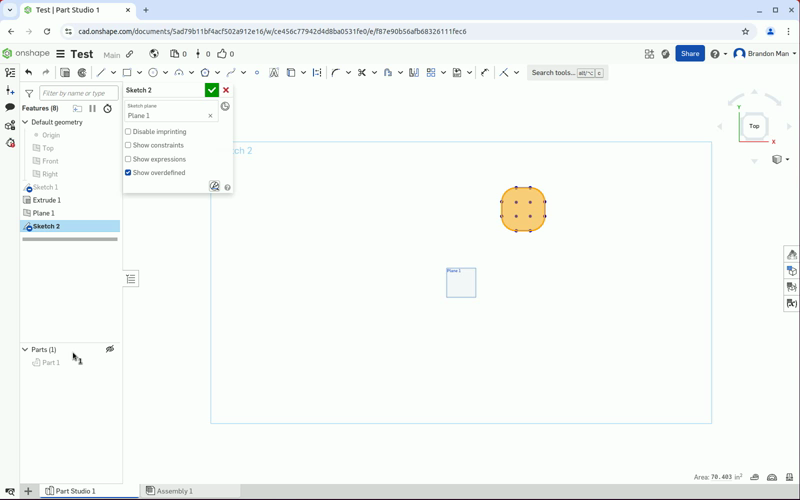
key(shift+y)
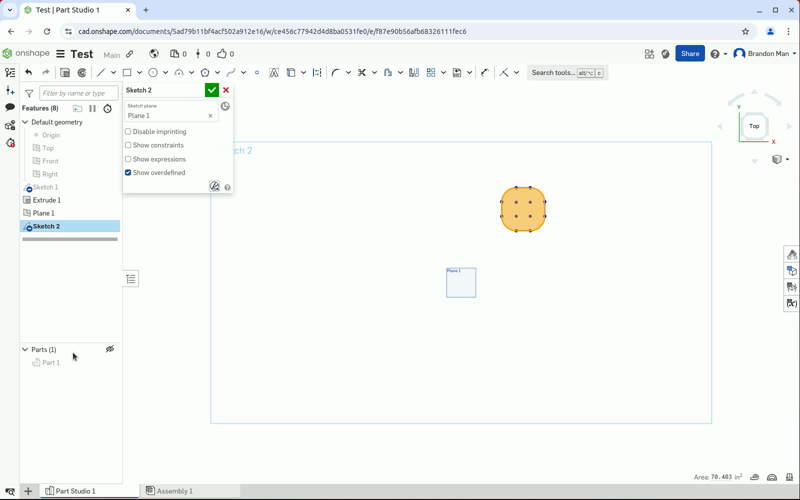
key(shift+e)
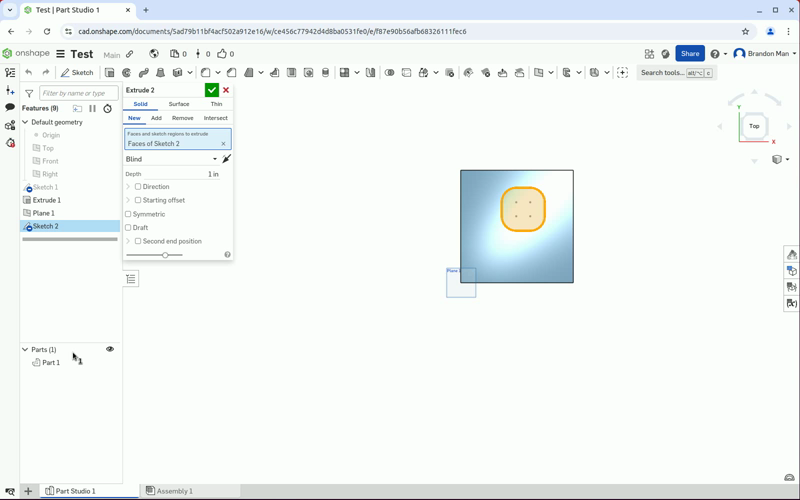
mouse_move(143, 106)
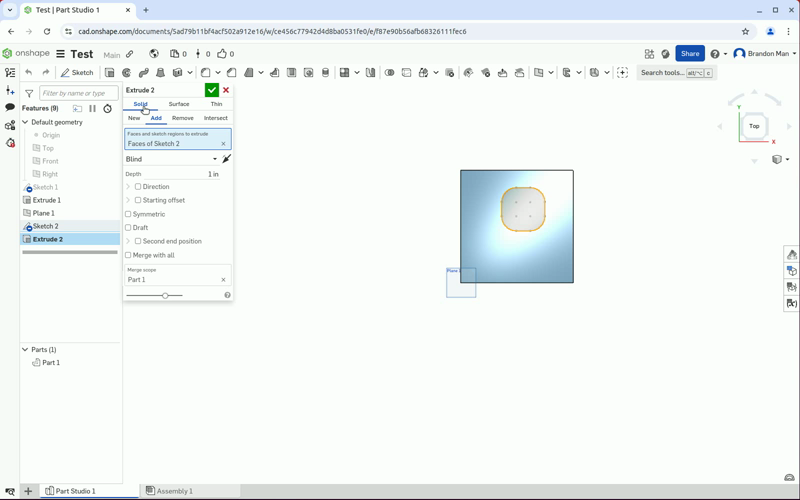
click(143, 106)
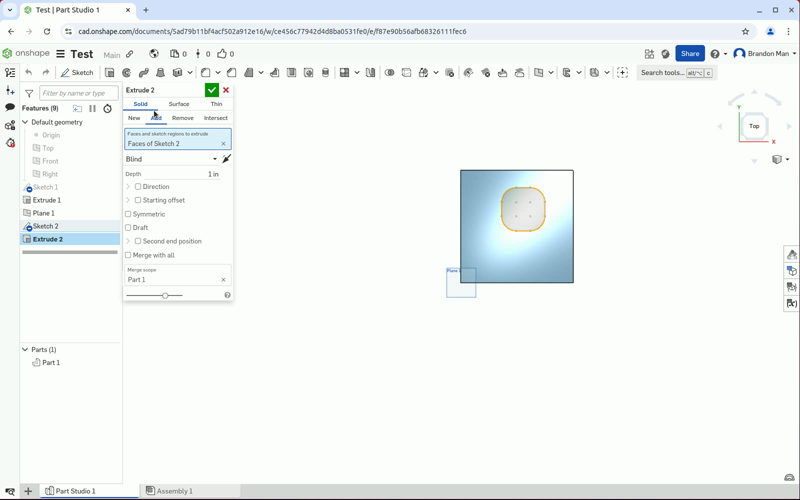
mouse_move(186, 120)
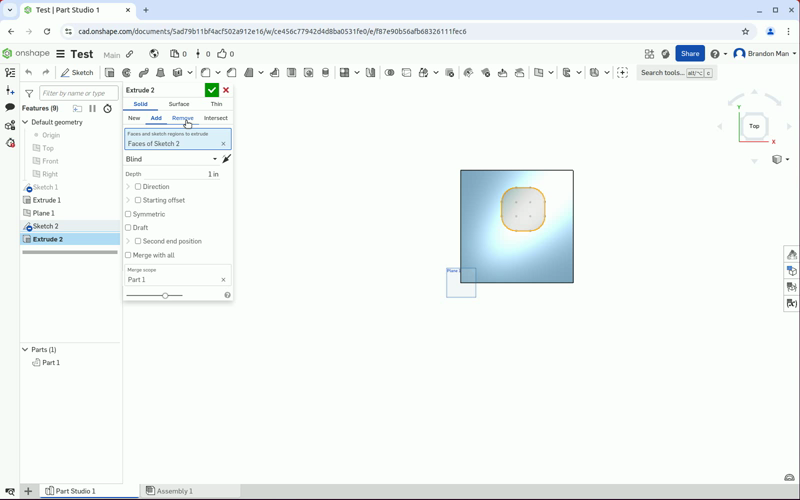
click(186, 120)
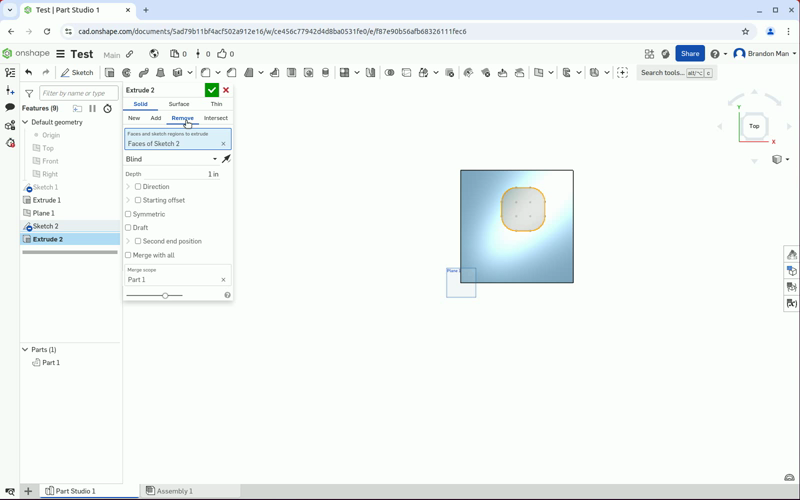
key(tab, 4)
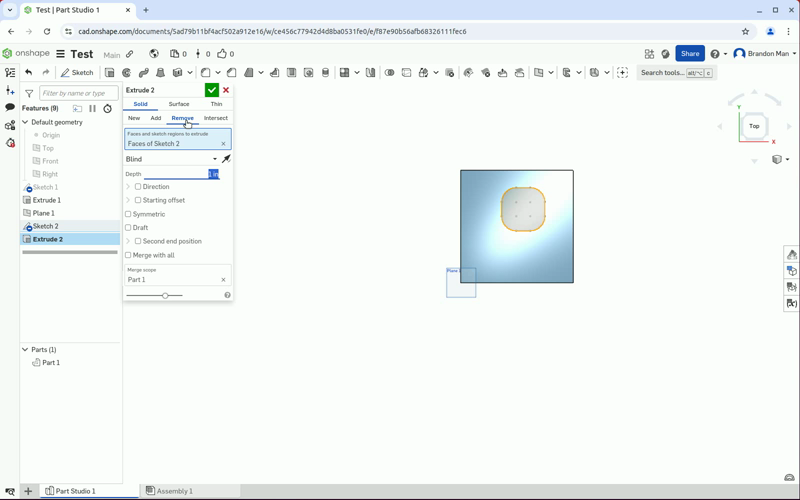
text(2.889)
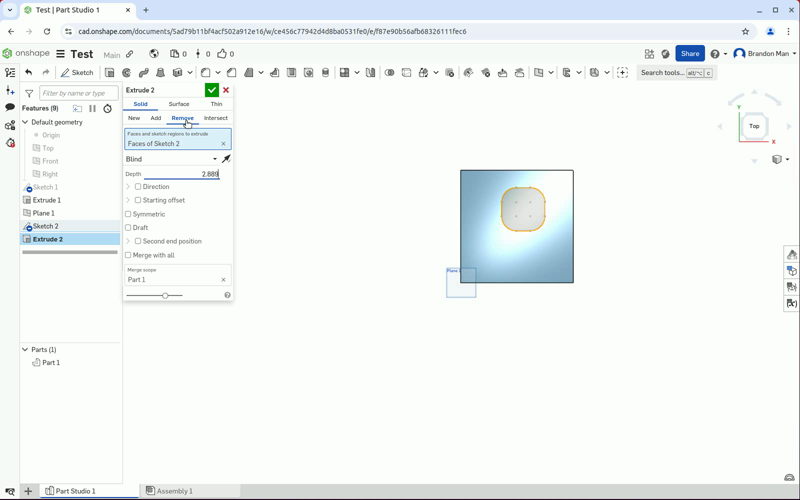
key(tab, 6)
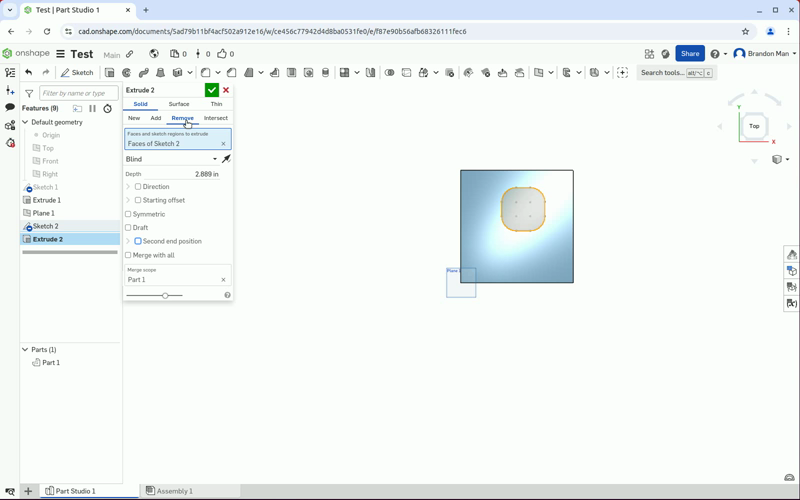
key(space)
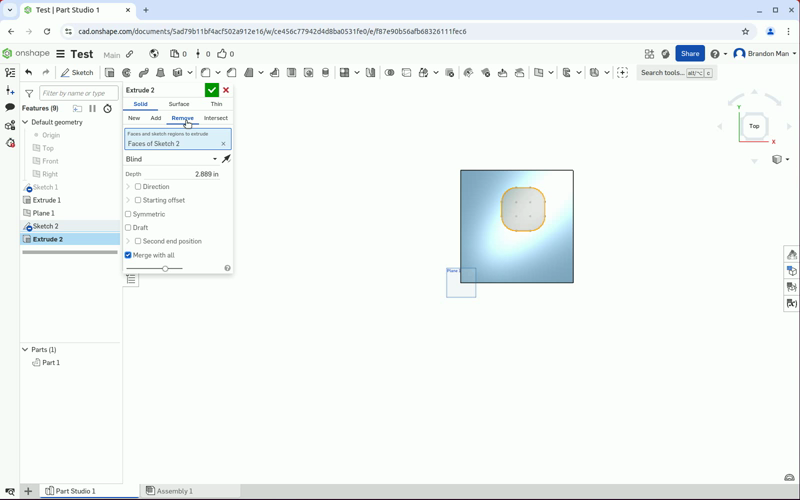
key(enter)
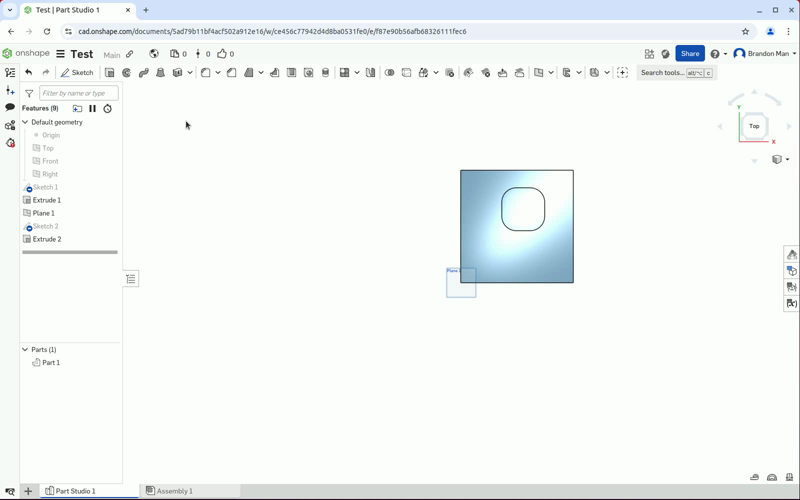
key(shift+h)
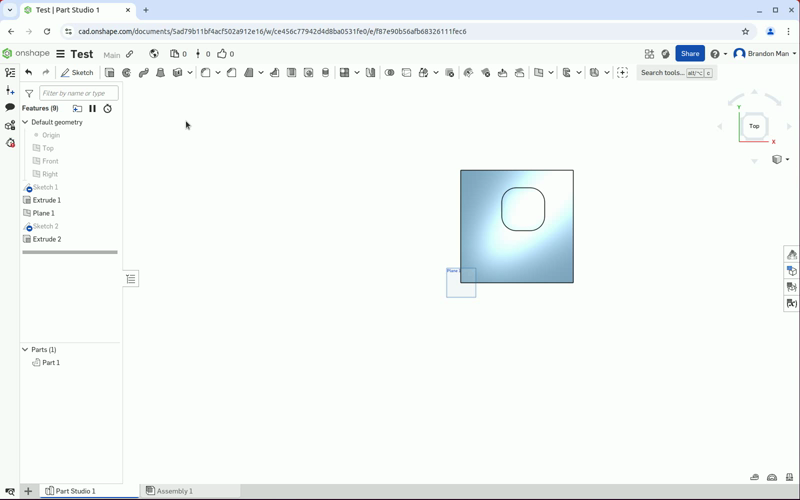
key(shift+h)
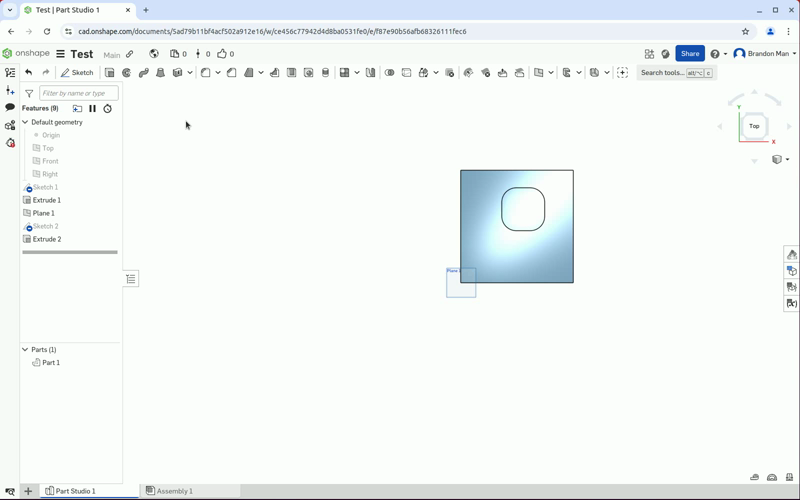
mouse_move(73, 189)
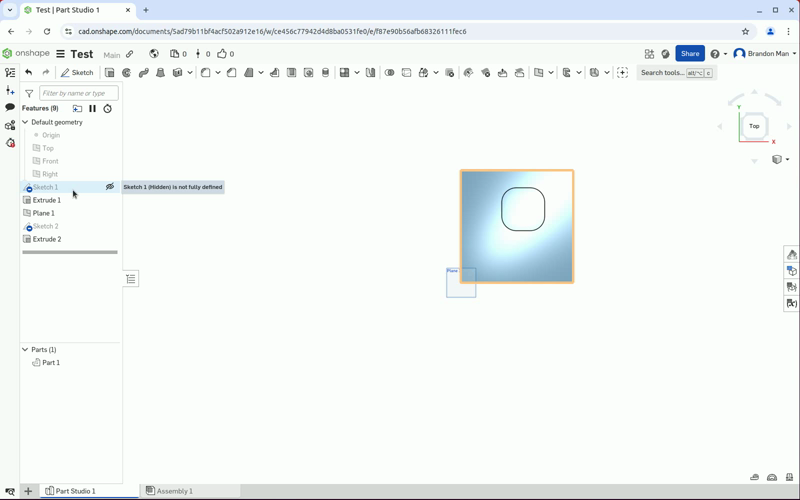
click(73, 189)
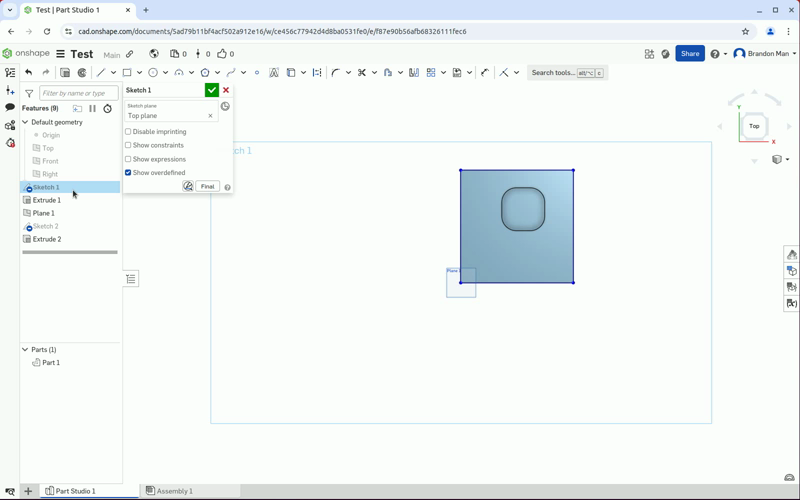
mouse_move(229, 92)
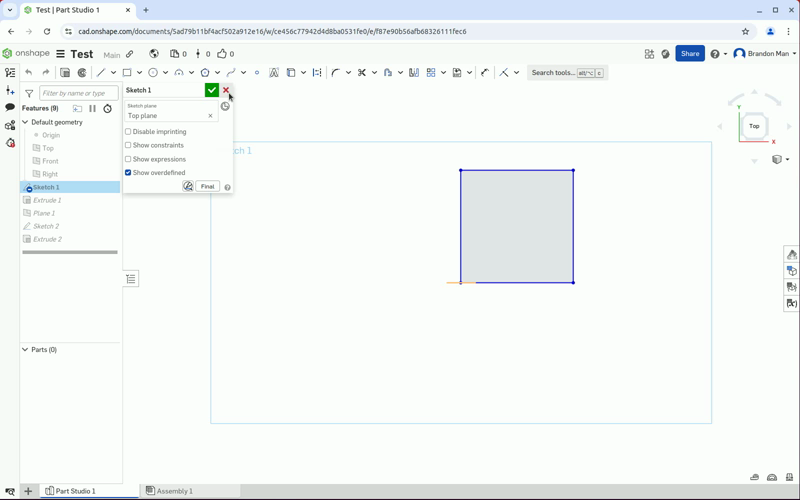
click(229, 92)
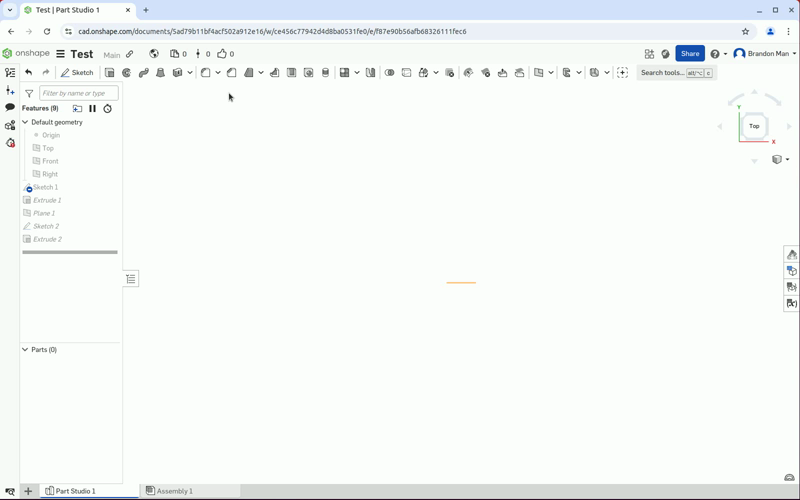
mouse_move(73, 352)
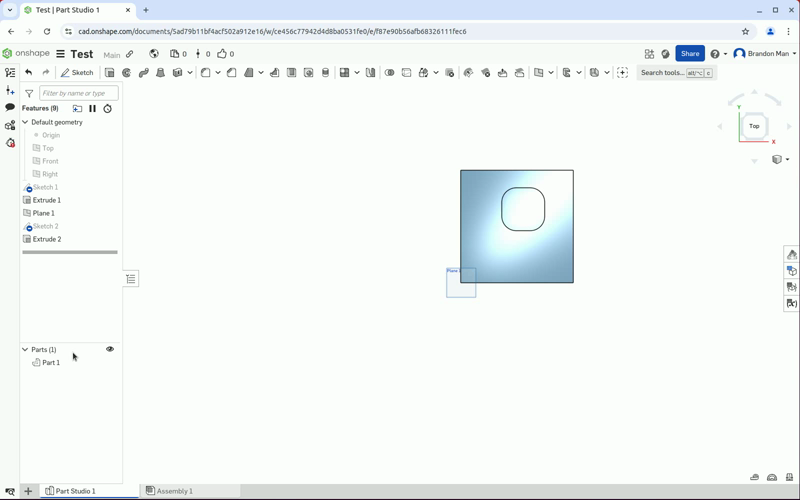
key(y)
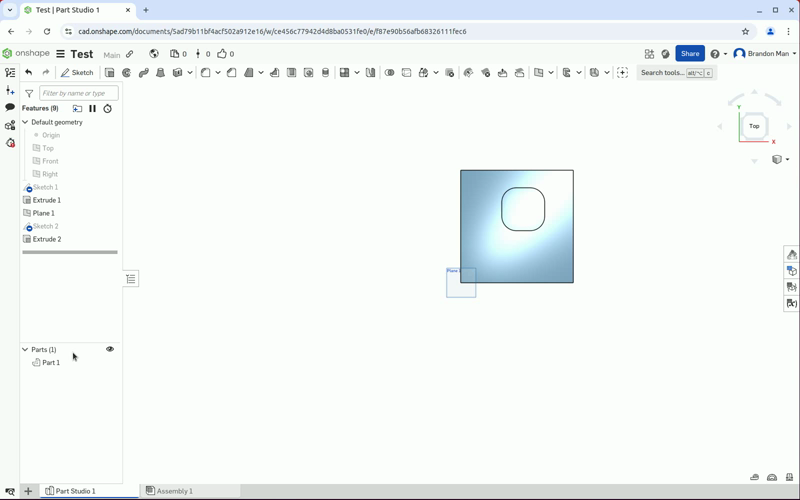
key(shift+p)
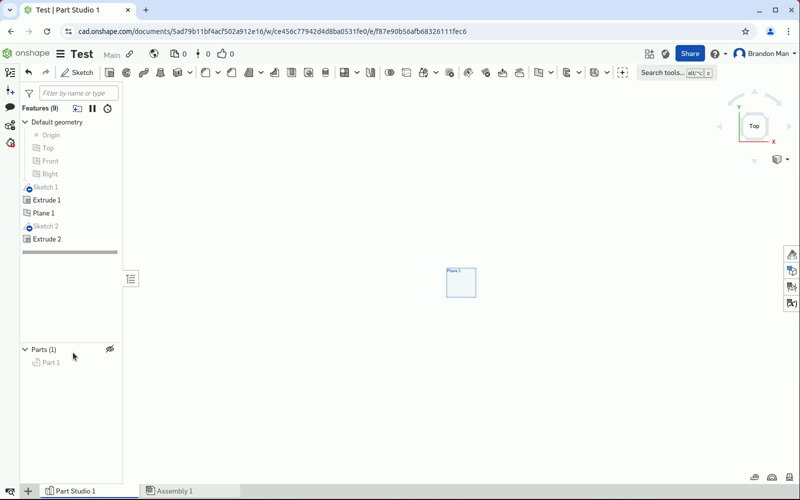
key(space)
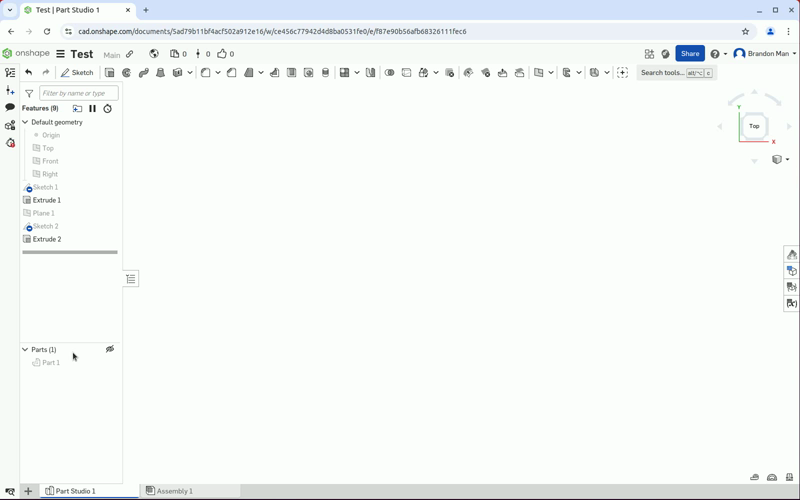
key_down(shift)
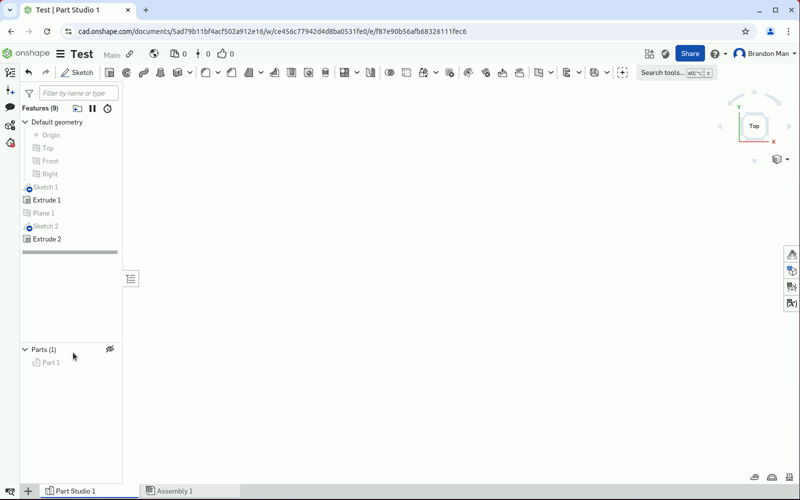
key(up)
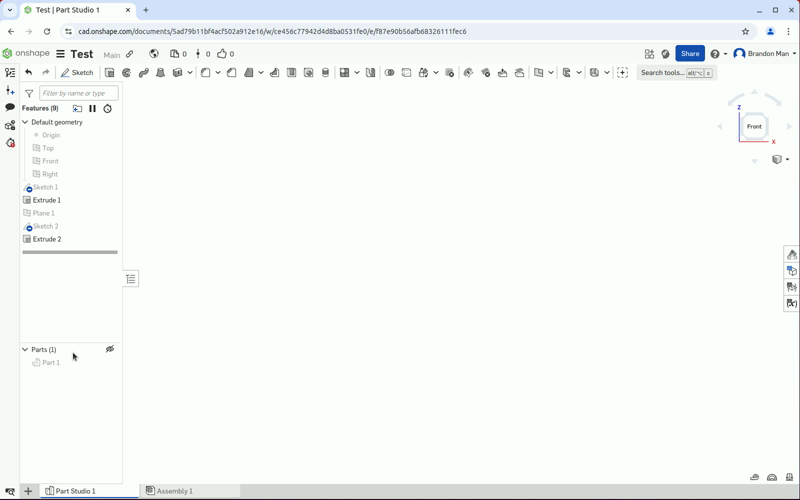
key_up(shift)
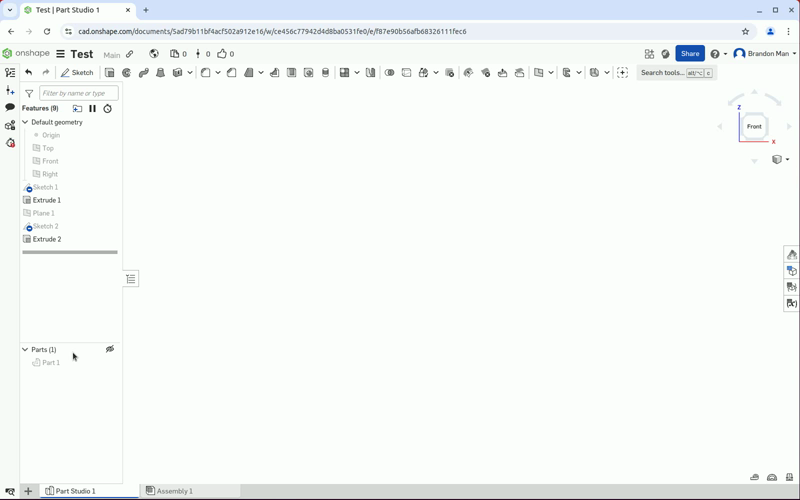
mouse_move(73, 352)
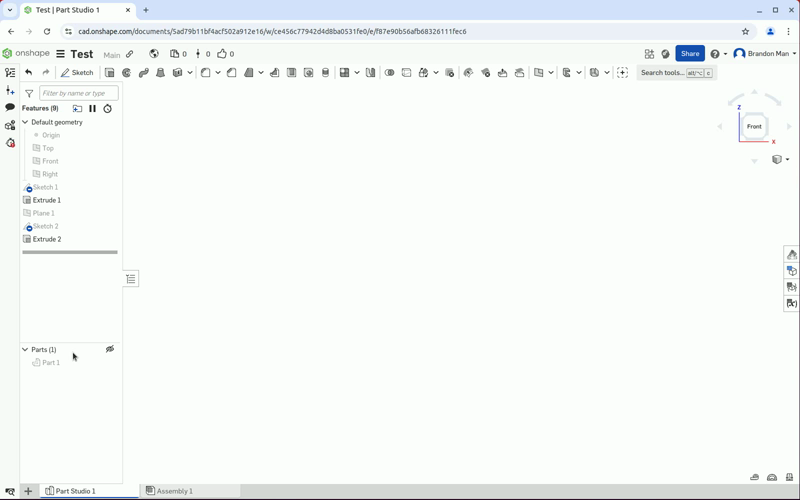
key(shift+y)
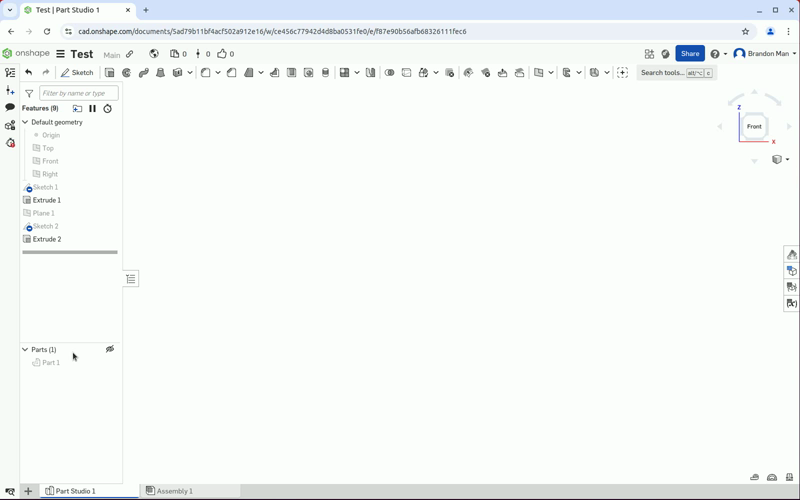
key(shift+s)
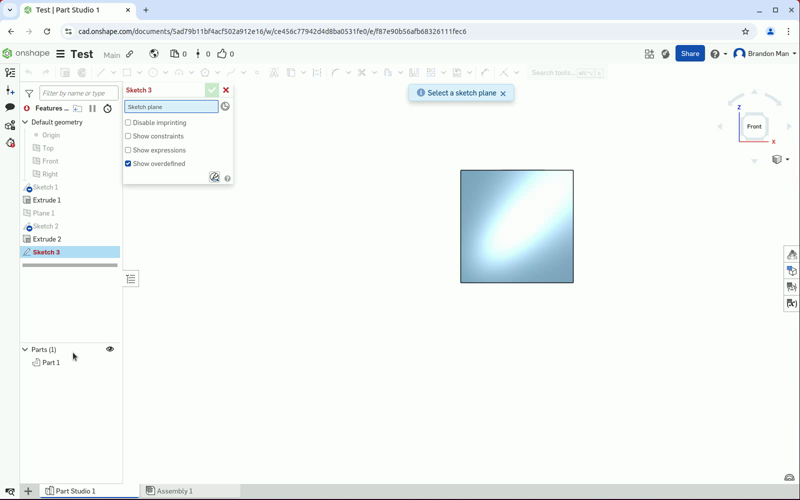
mouse_move(73, 163)
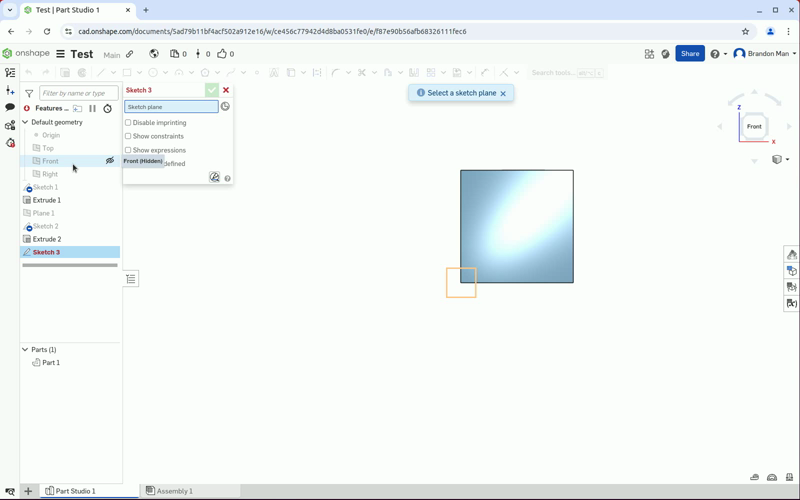
click(73, 163)
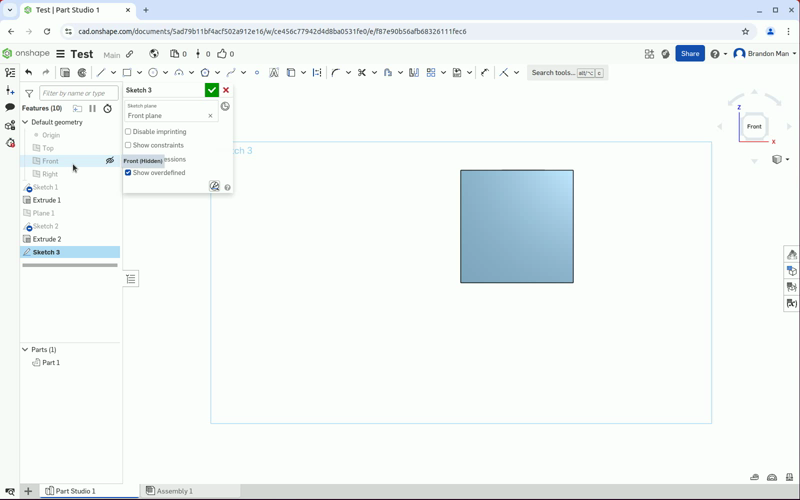
mouse_move(73, 352)
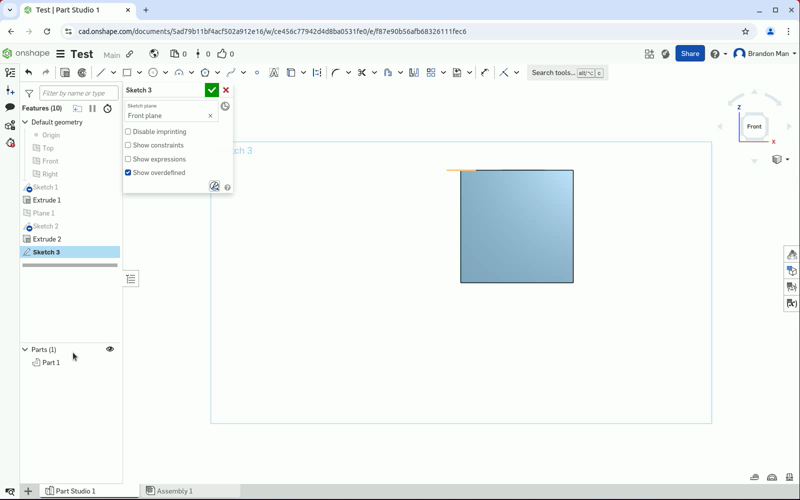
key(y)
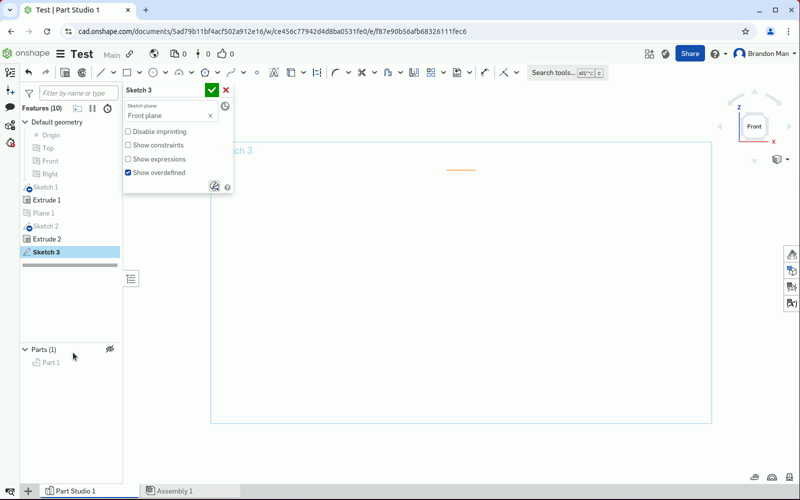
key(a)
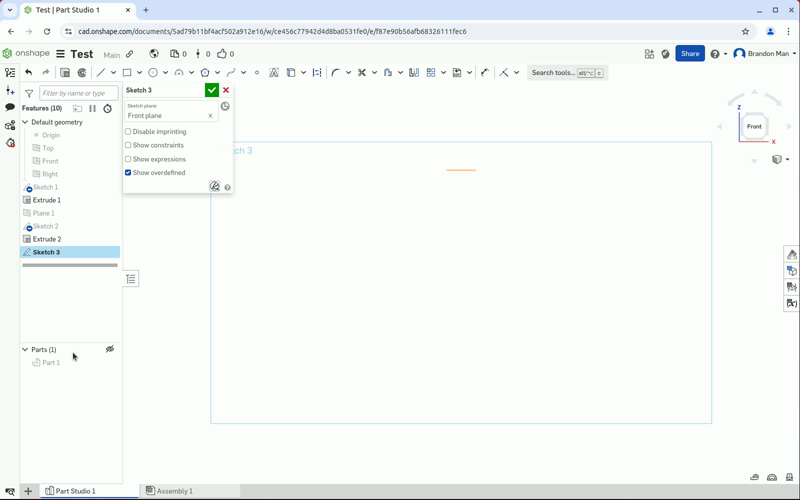
key_down(shift)
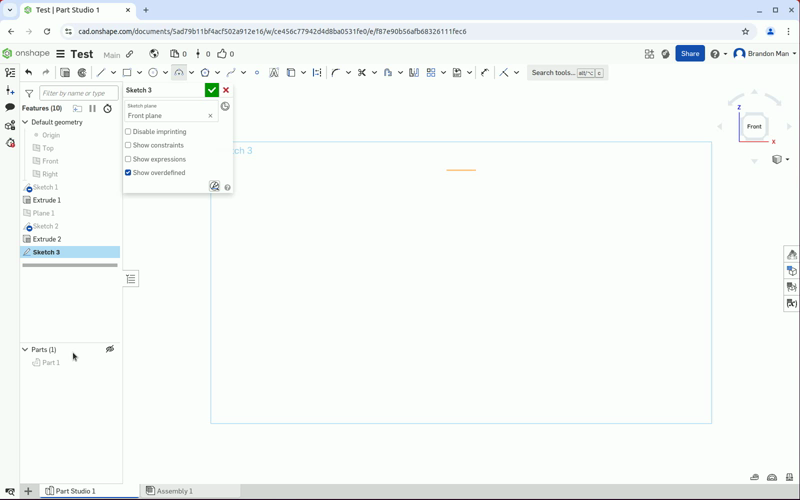
mouse_move(491, 230)
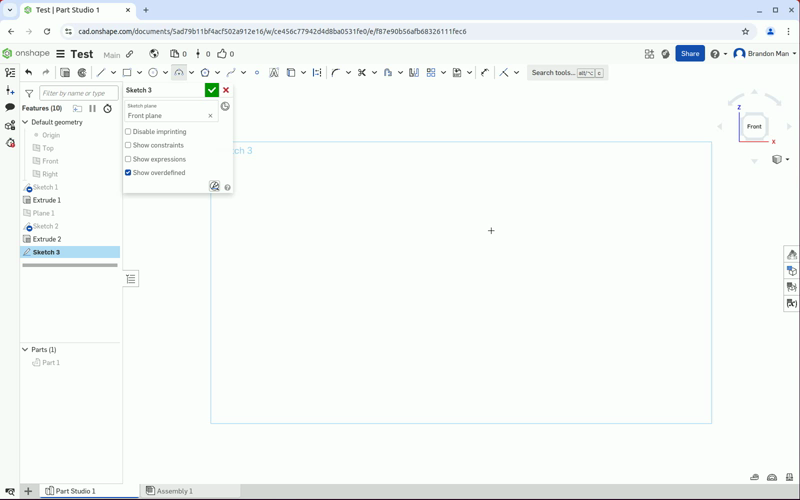
click(491, 230)
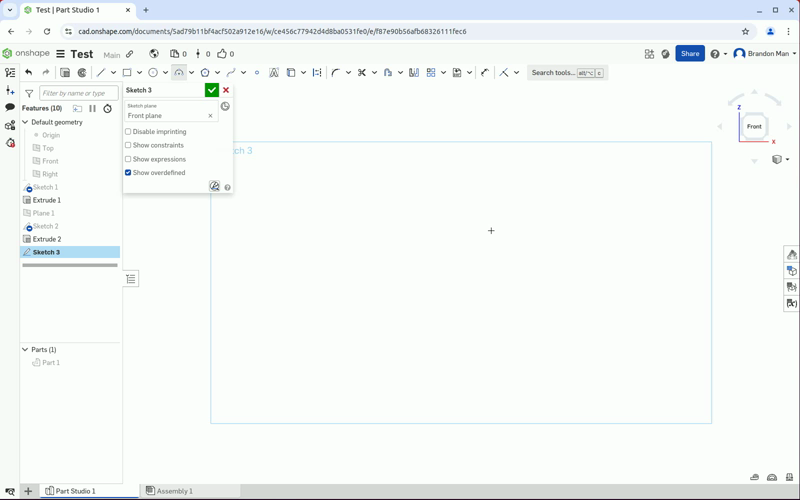
key_up(shift)
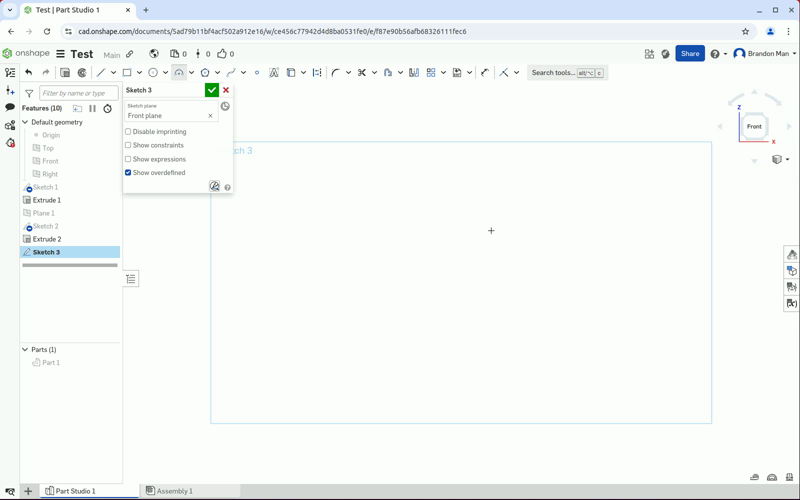
key_down(shift)
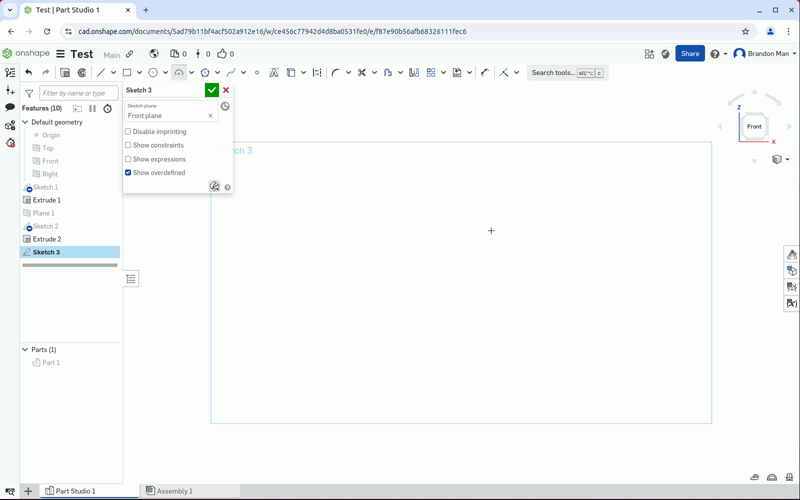
mouse_move(505, 244)
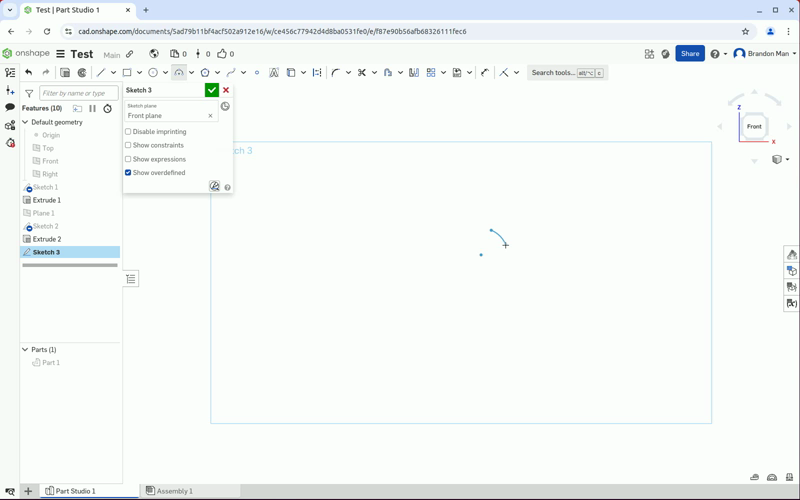
click(505, 244)
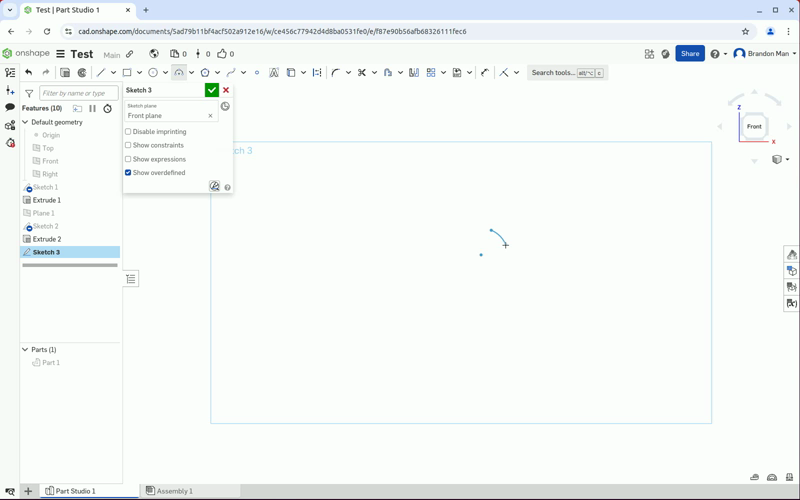
mouse_move(495, 240)
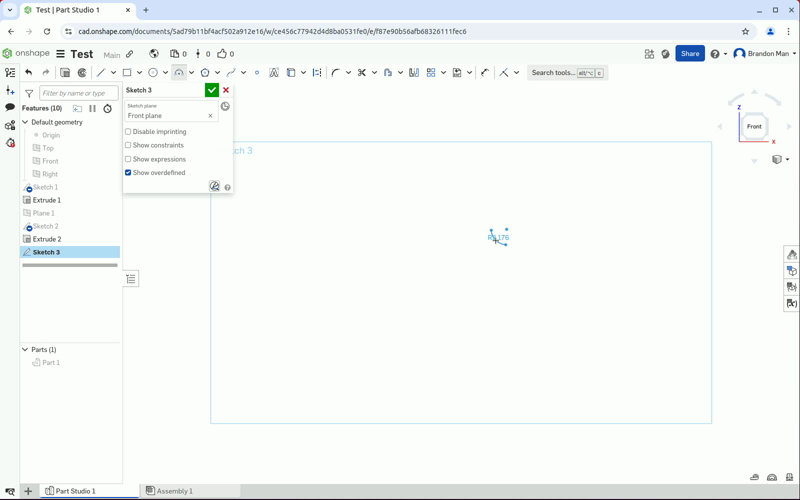
click(495, 240)
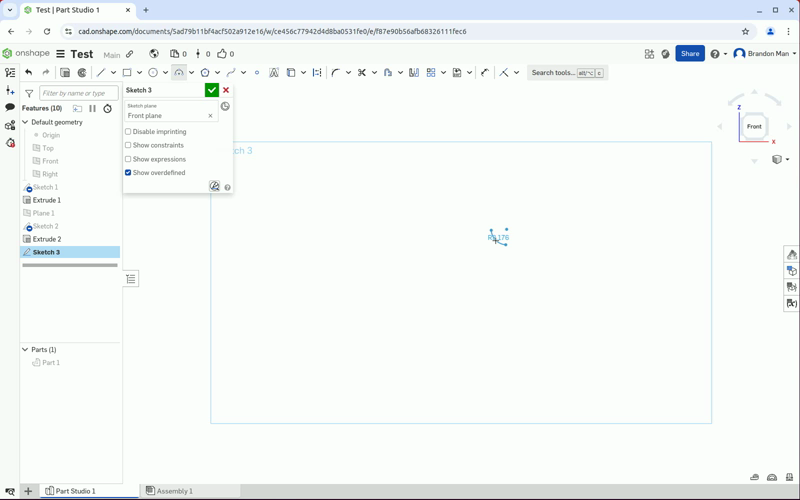
key_up(shift)
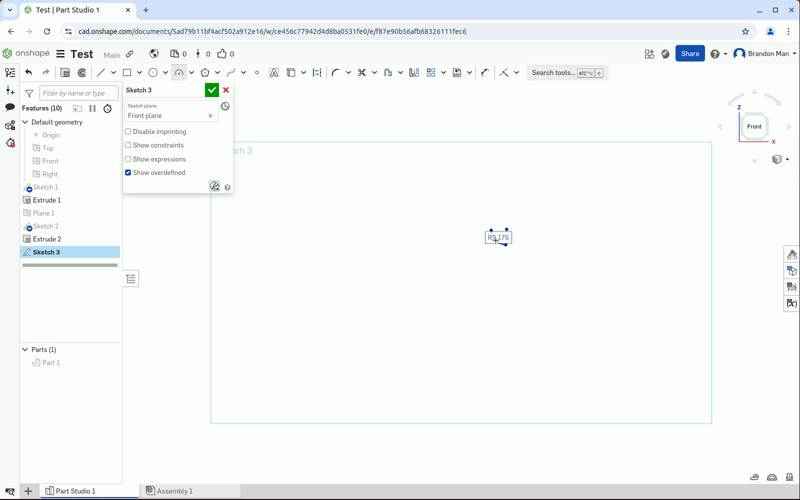
key(esc)
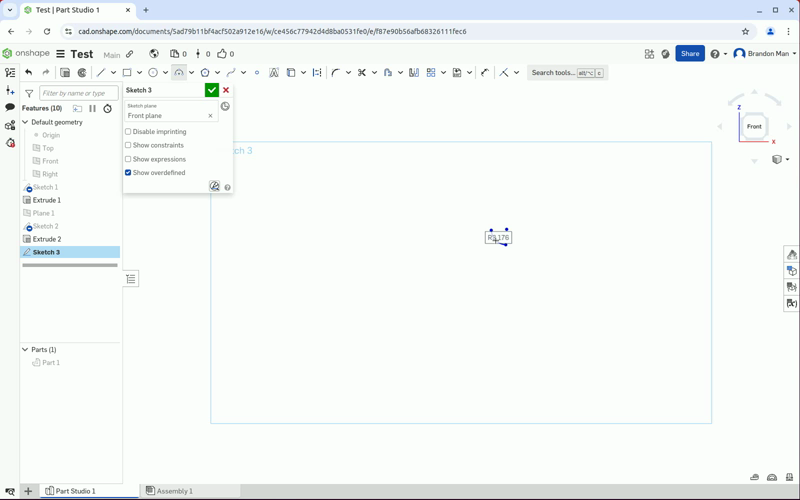
key(l)
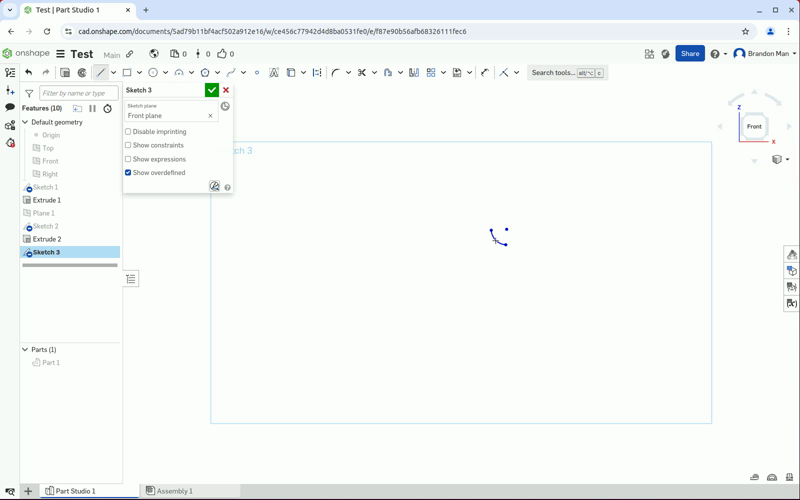
mouse_move(505, 244)
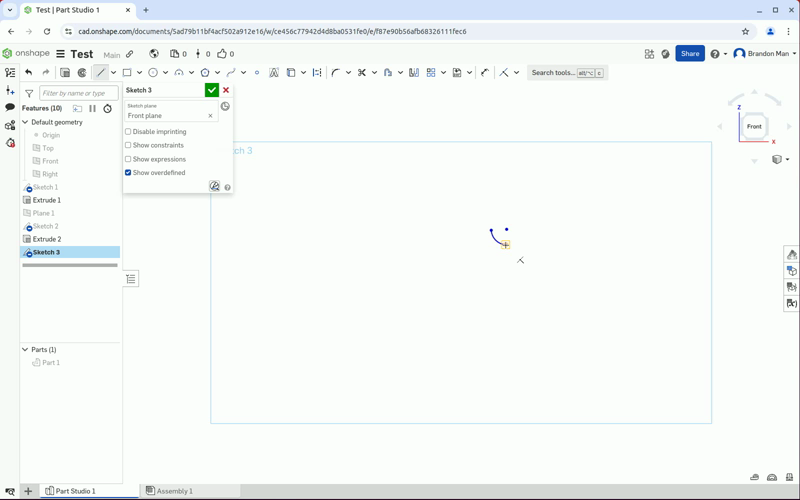
click(505, 244)
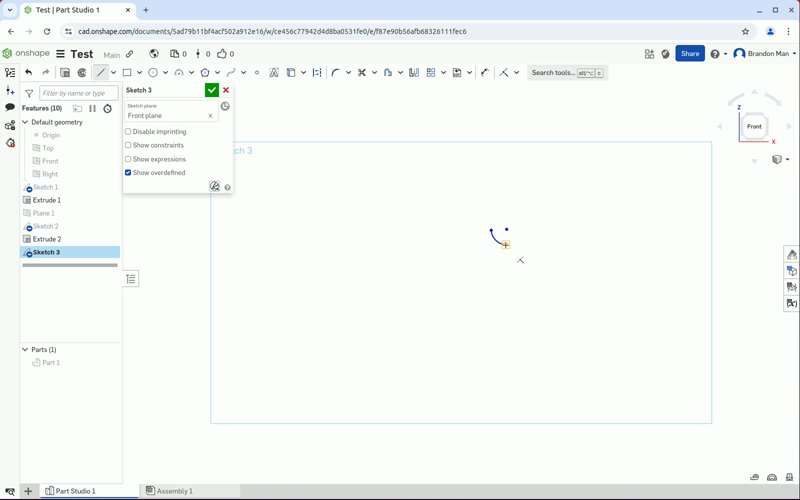
key_down(shift)
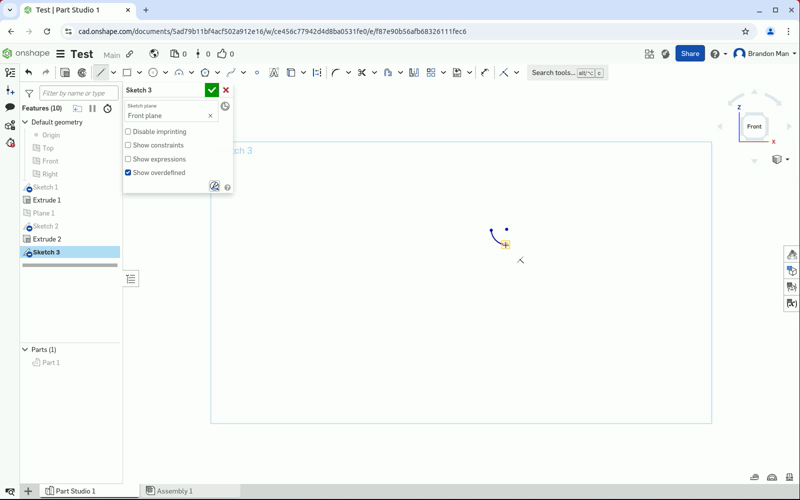
mouse_move(535, 244)
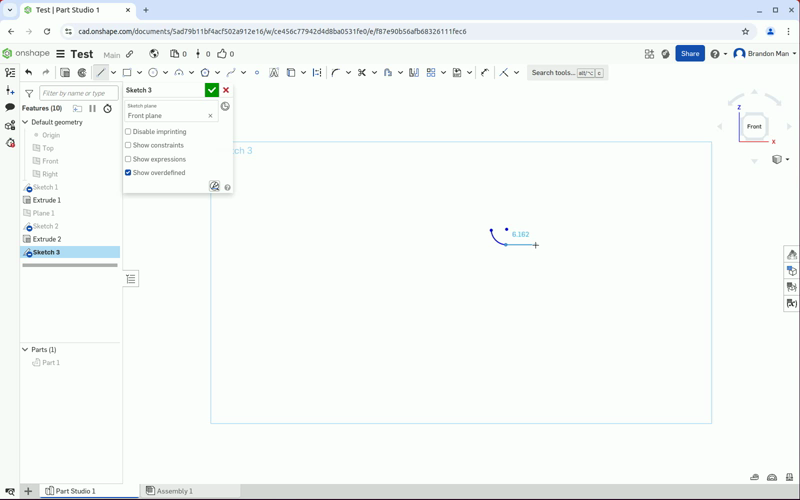
mouse_move(519, 244)
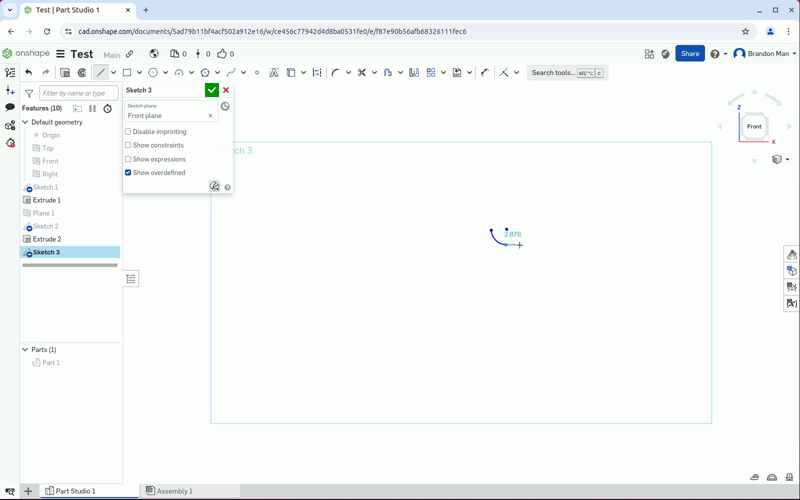
click(519, 244)
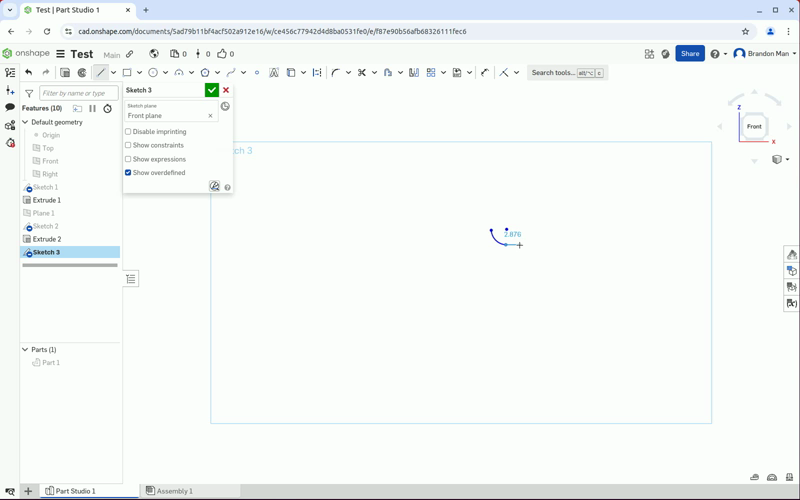
key_up(shift)
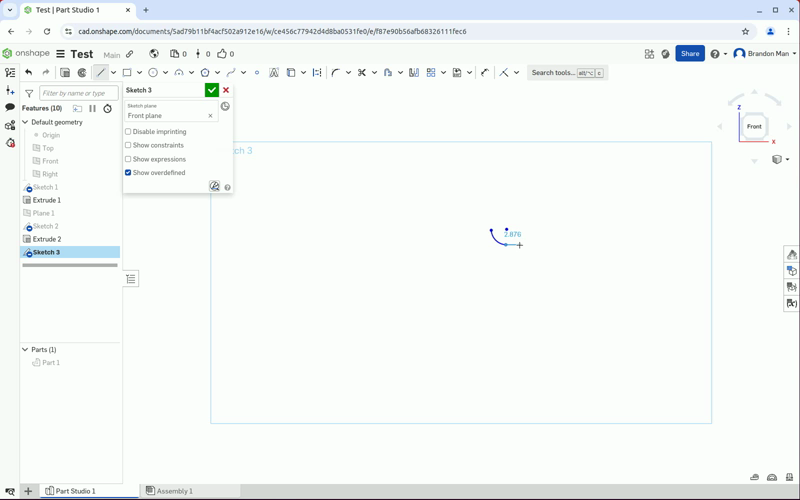
key(esc)
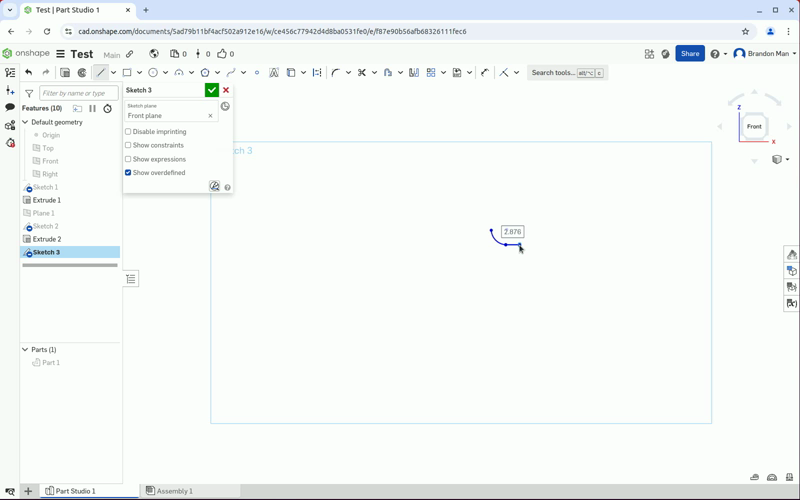
key(a)
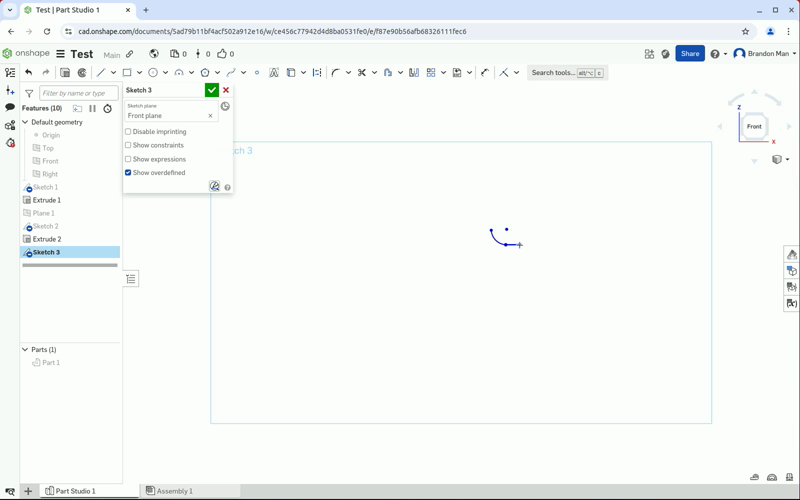
mouse_move(519, 244)
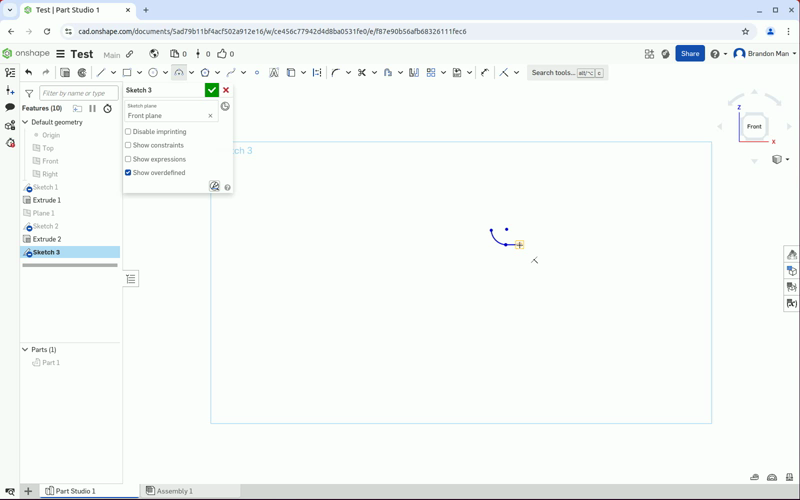
click(519, 244)
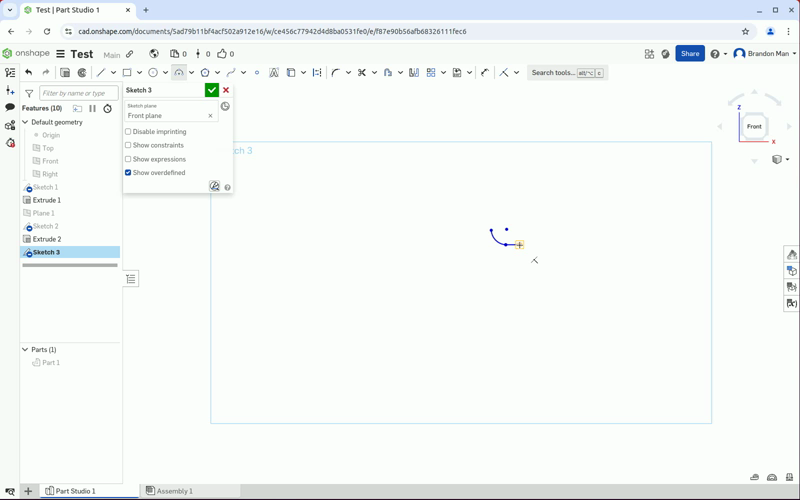
key_down(shift)
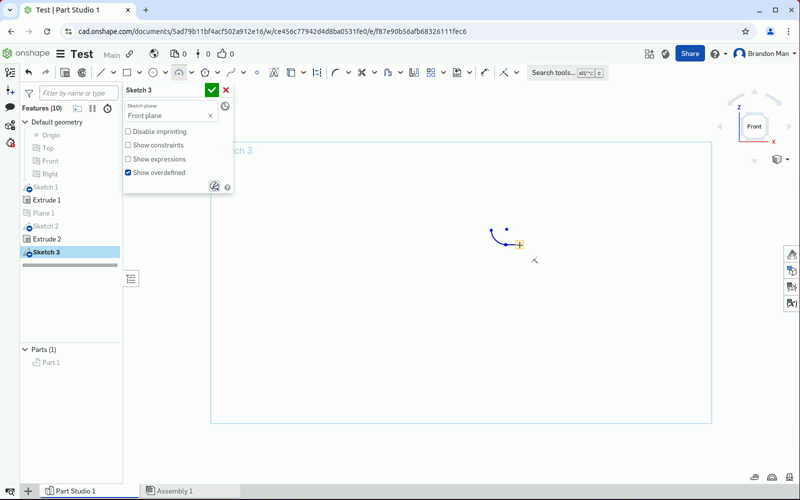
mouse_move(534, 230)
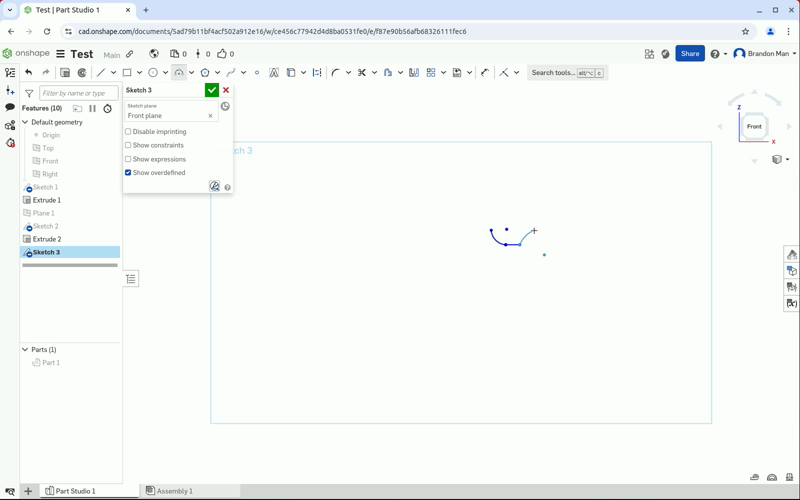
click(534, 230)
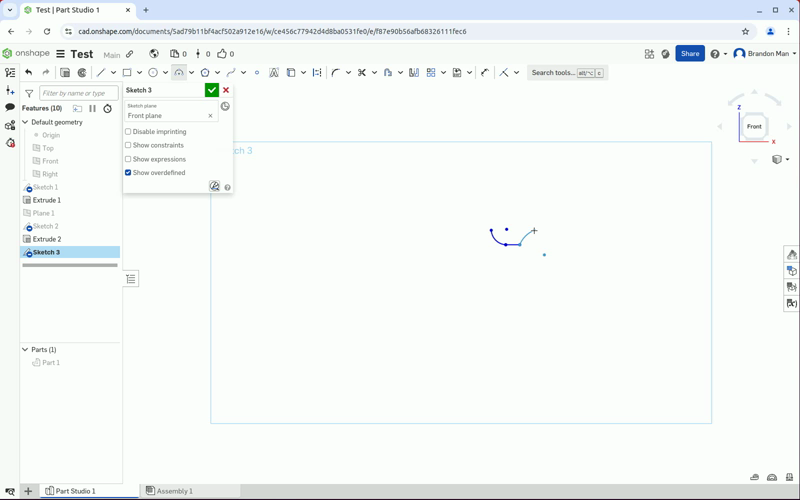
mouse_move(529, 240)
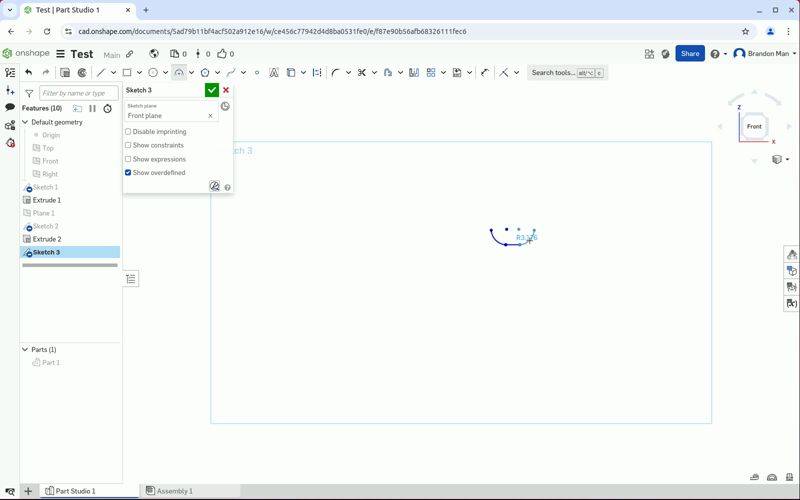
click(529, 240)
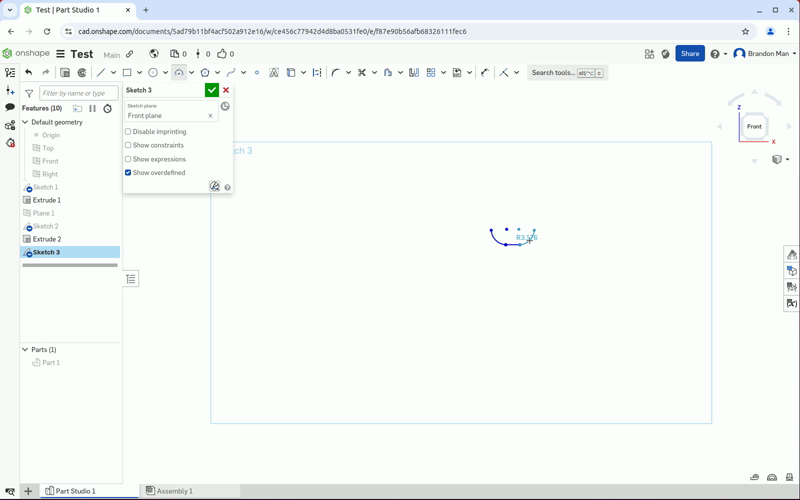
key_up(shift)
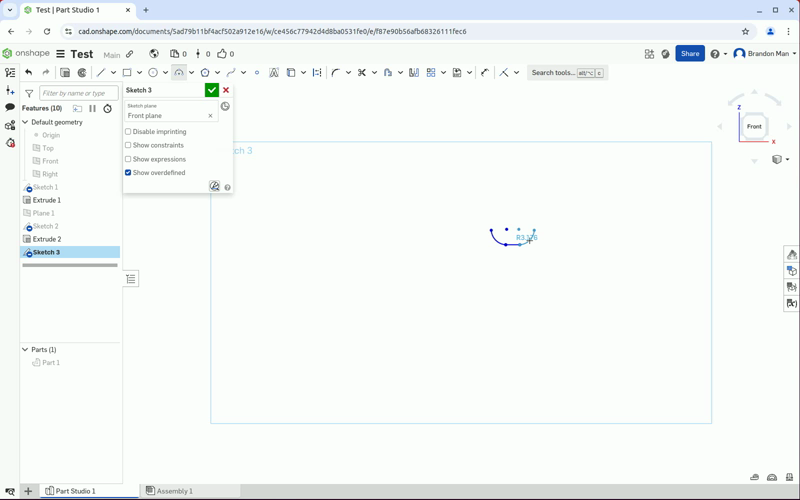
key(esc)
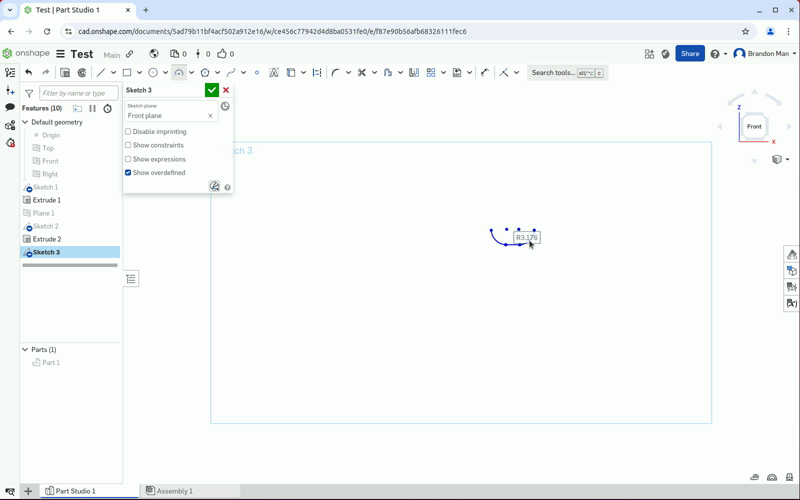
key(l)
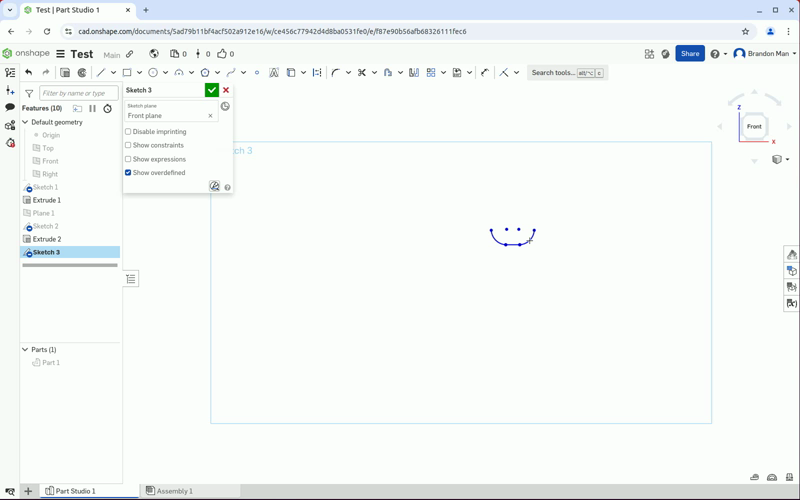
mouse_move(534, 230)
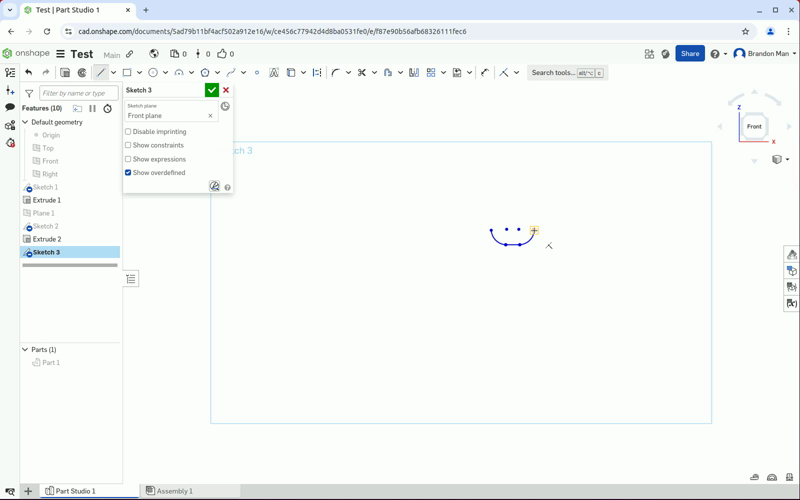
click(534, 230)
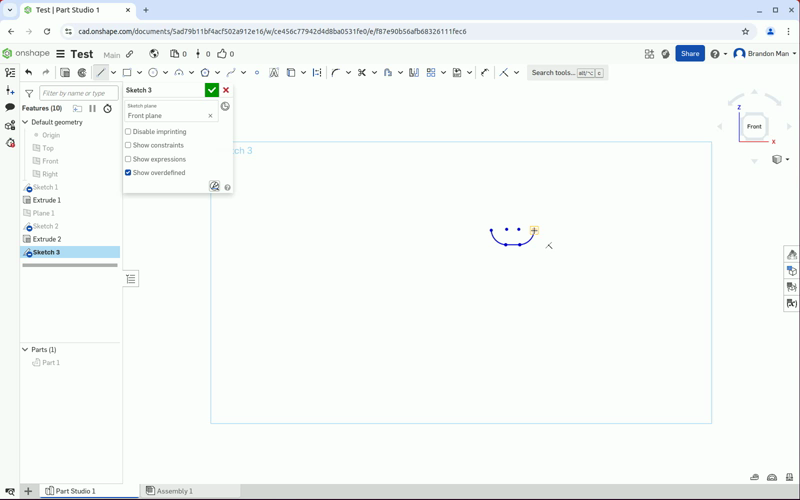
key_down(shift)
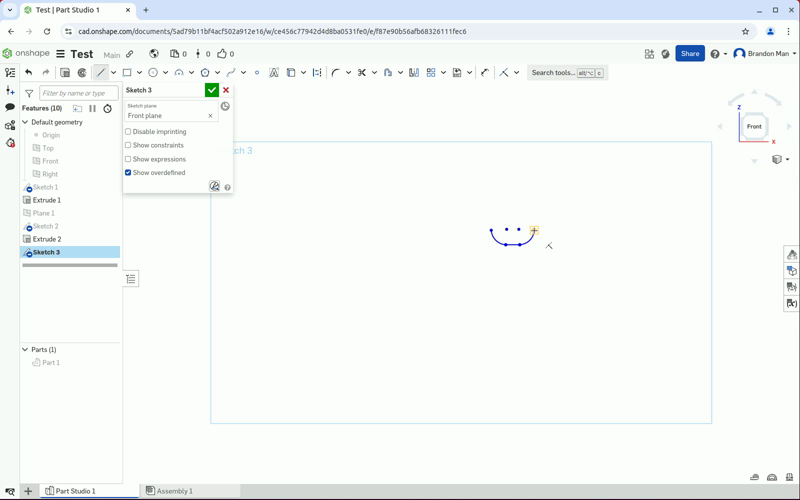
mouse_move(564, 230)
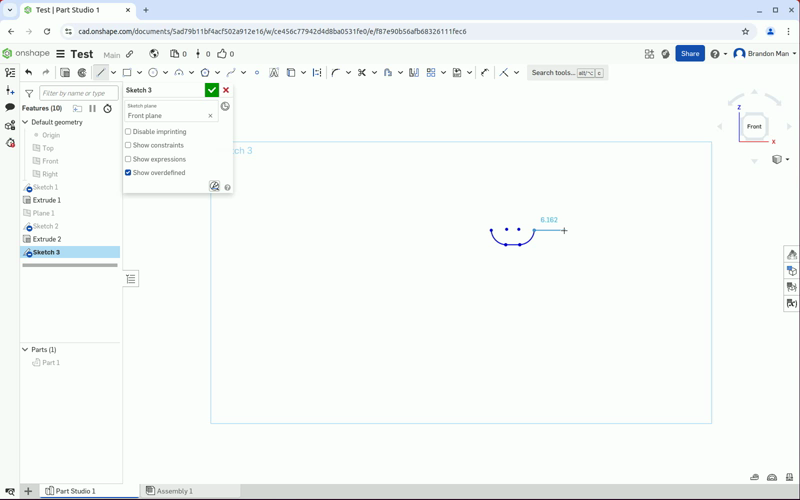
mouse_move(534, 215)
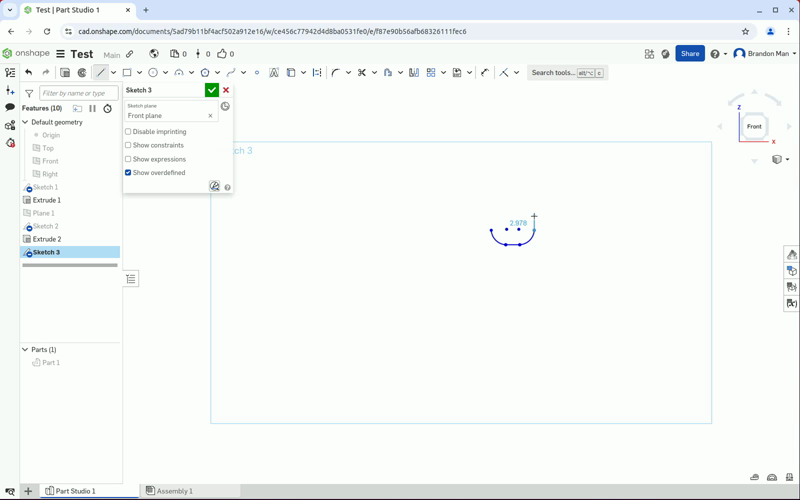
click(534, 215)
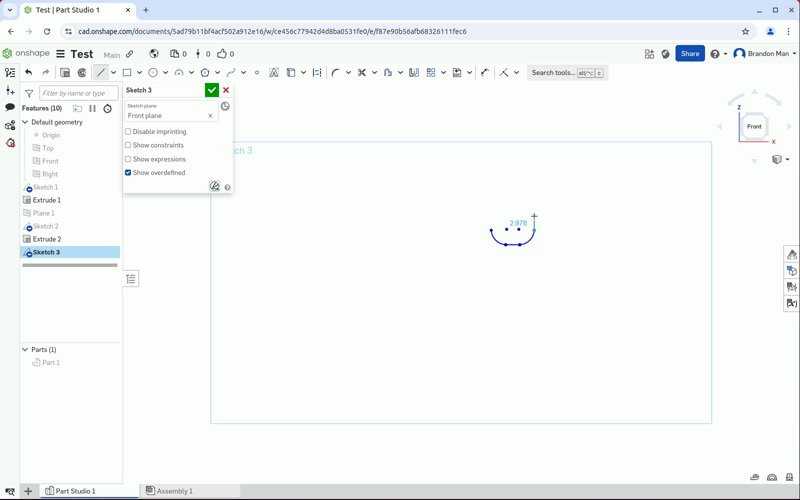
key_up(shift)
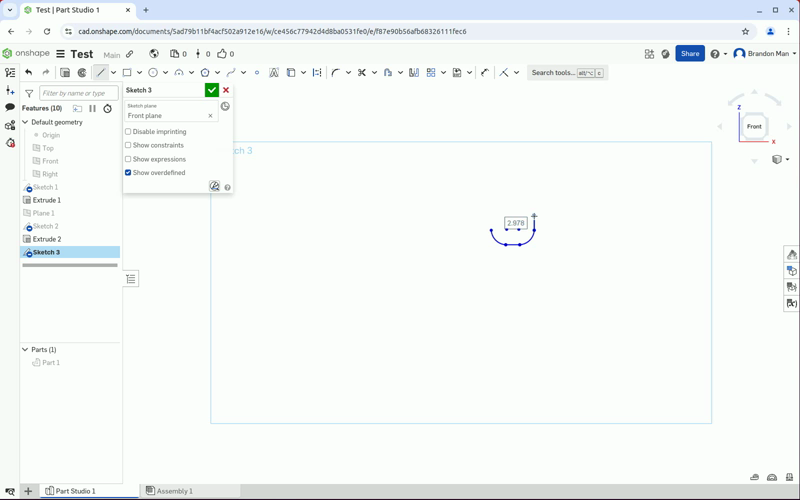
key(esc)
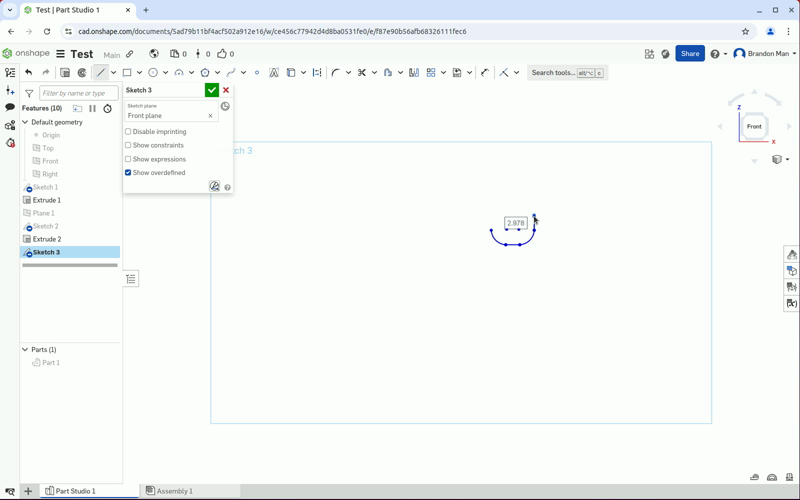
key(a)
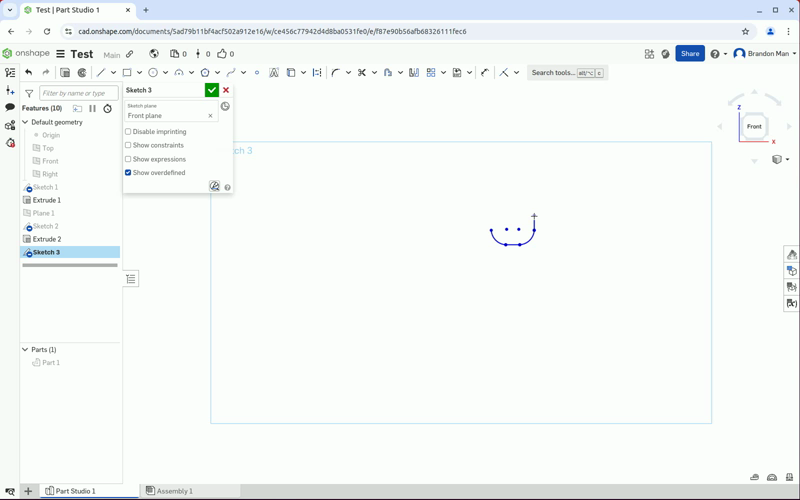
mouse_move(534, 215)
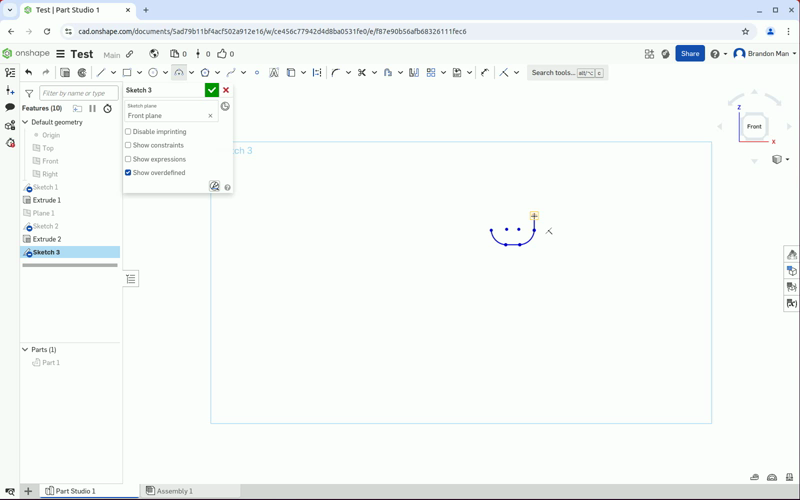
click(534, 215)
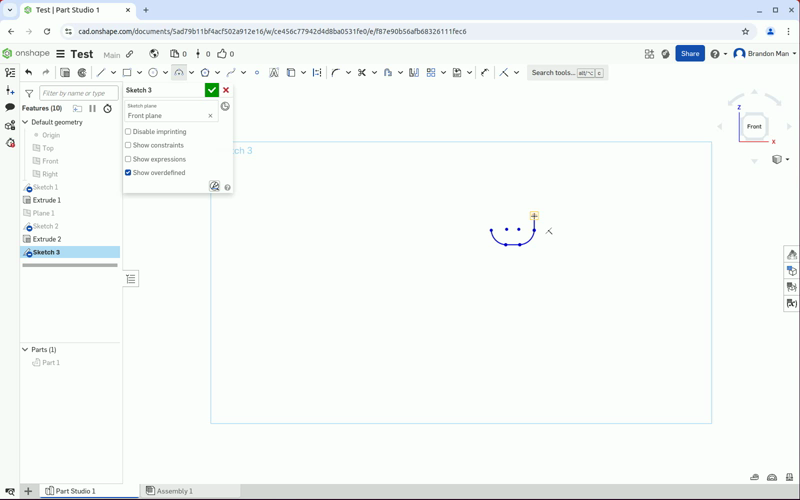
key_down(shift)
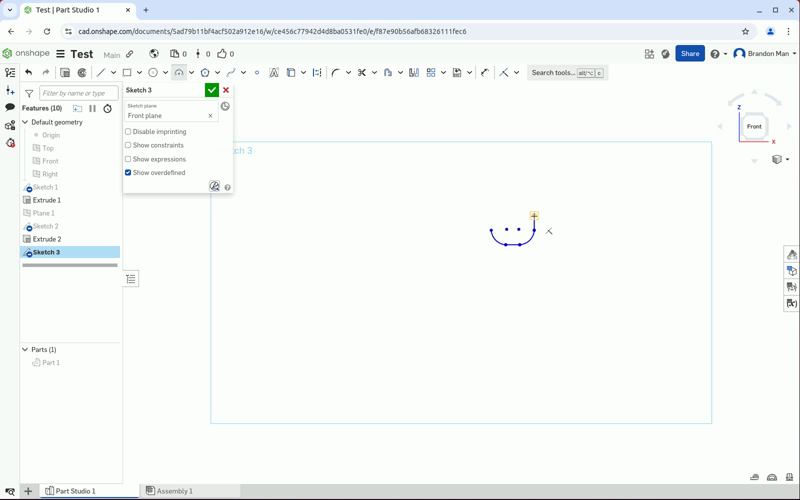
mouse_move(519, 201)
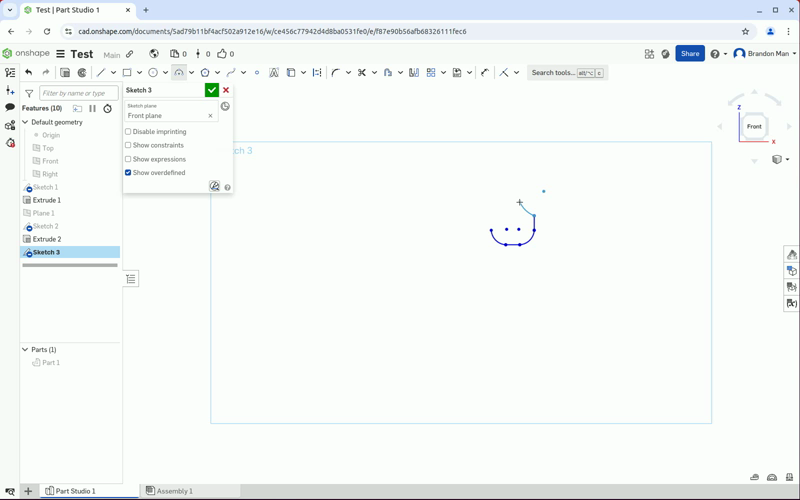
click(519, 201)
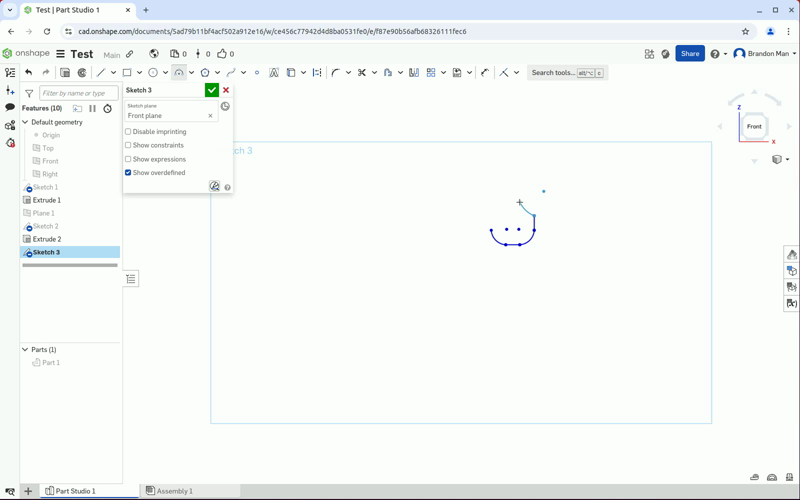
mouse_move(529, 205)
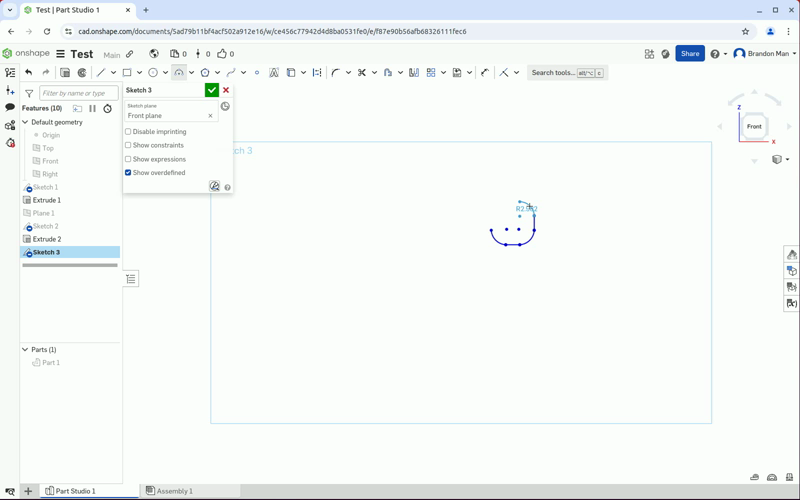
click(529, 205)
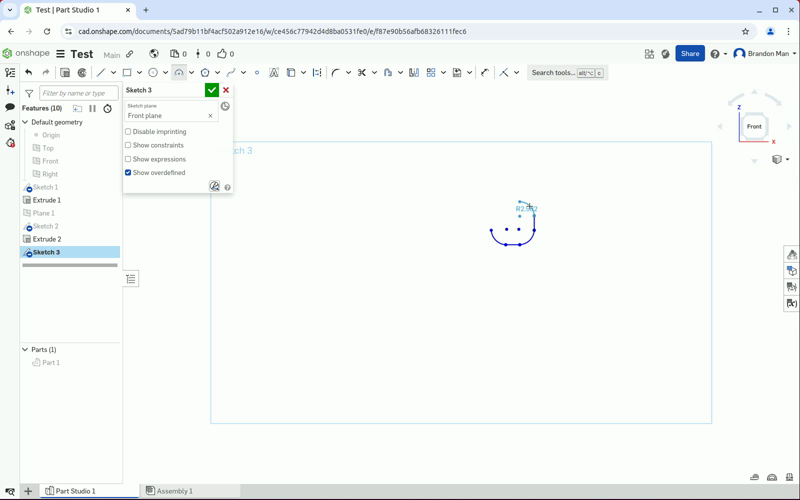
key_up(shift)
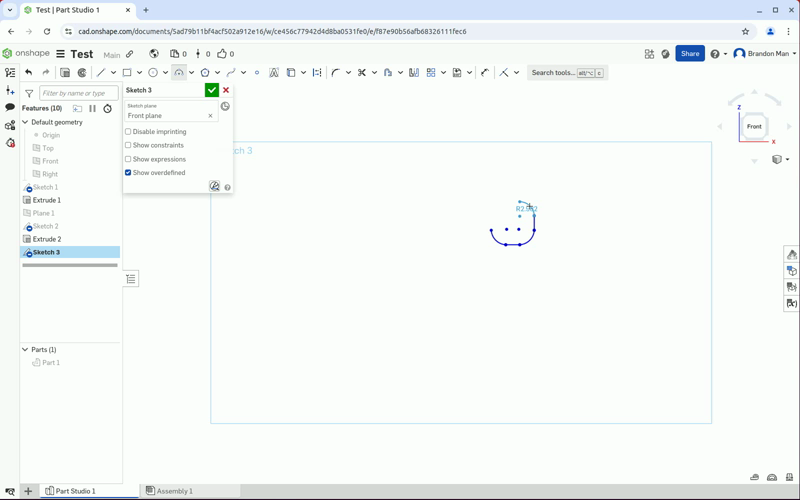
key(esc)
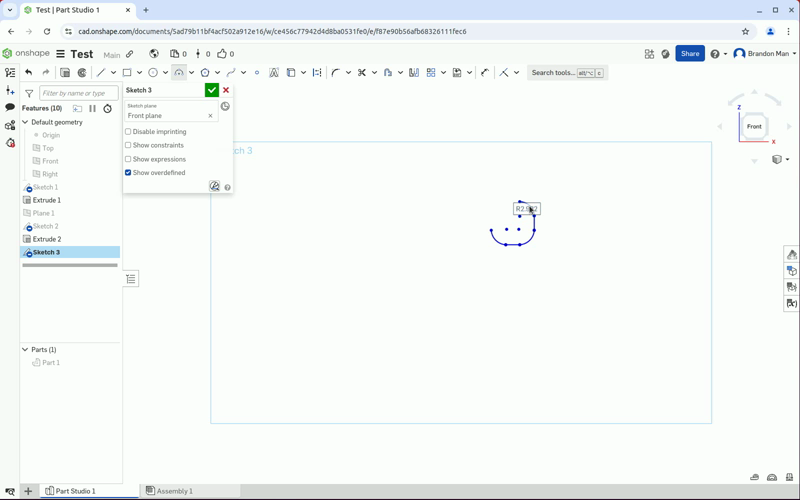
key(l)
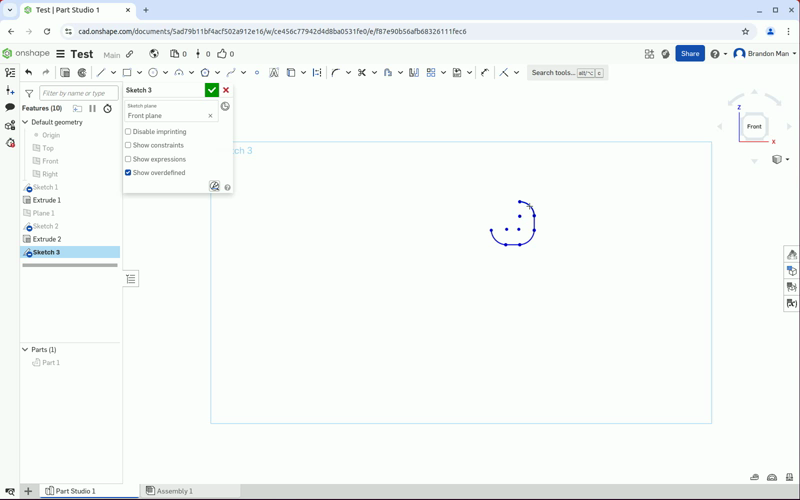
mouse_move(519, 201)
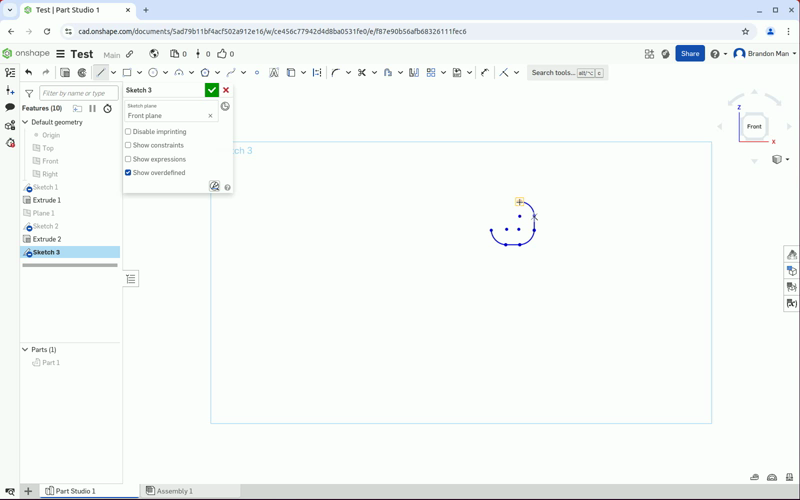
click(519, 201)
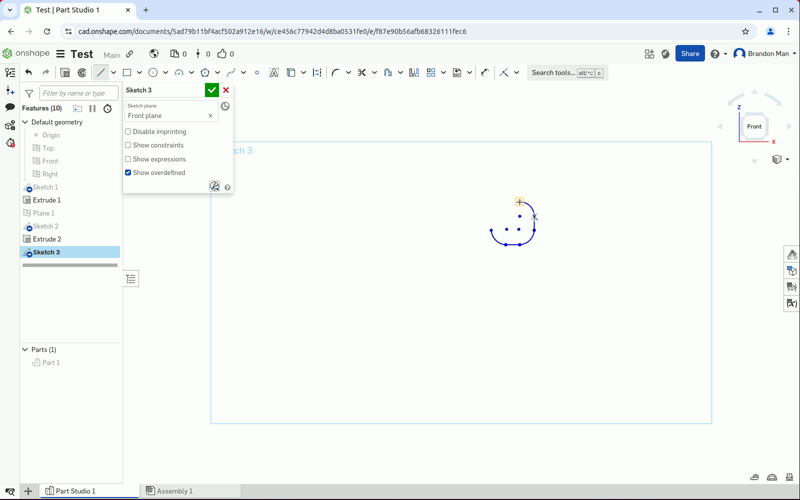
key_down(shift)
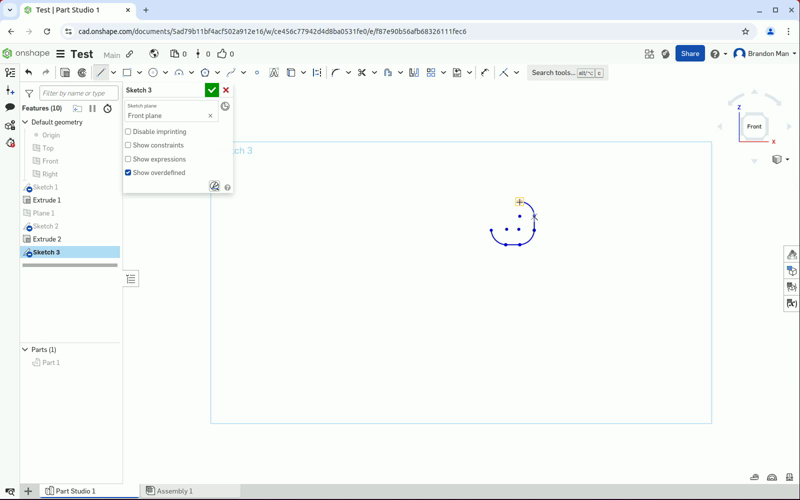
mouse_move(549, 201)
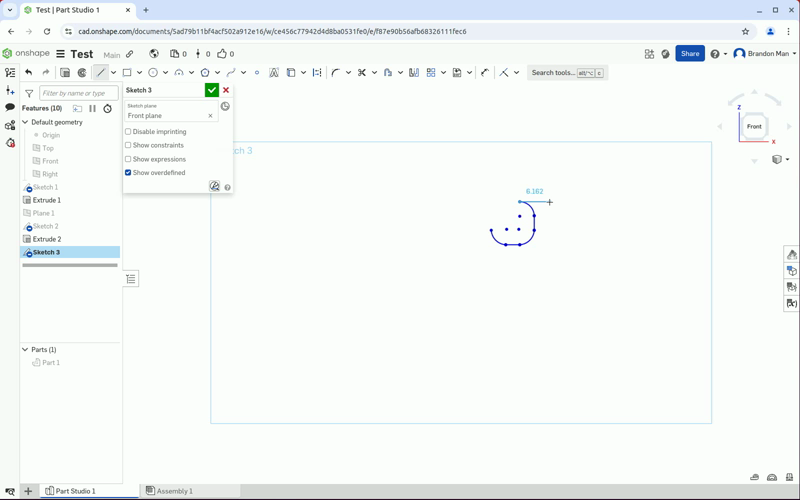
mouse_move(505, 201)
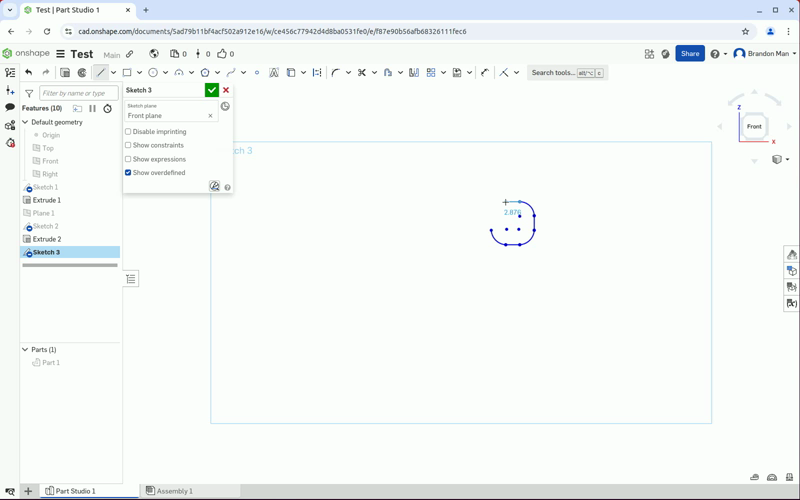
click(505, 201)
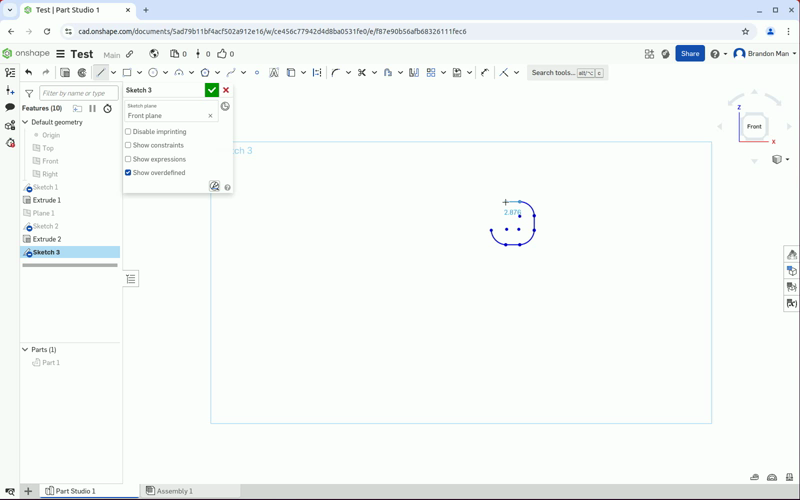
key_up(shift)
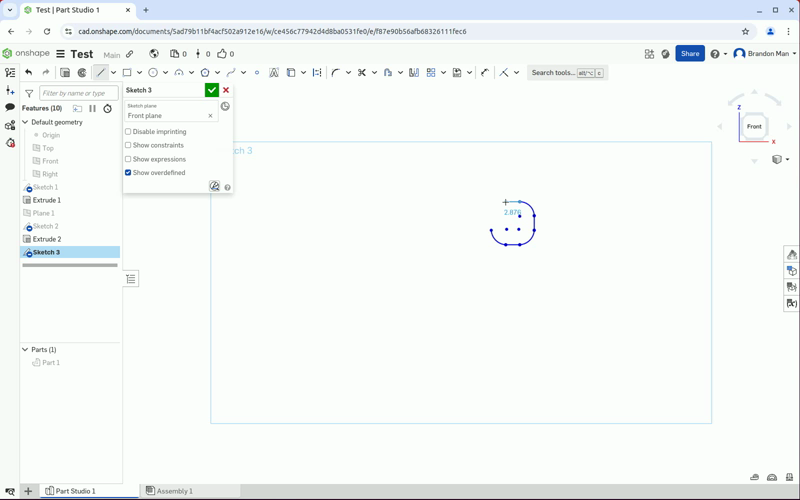
key(esc)
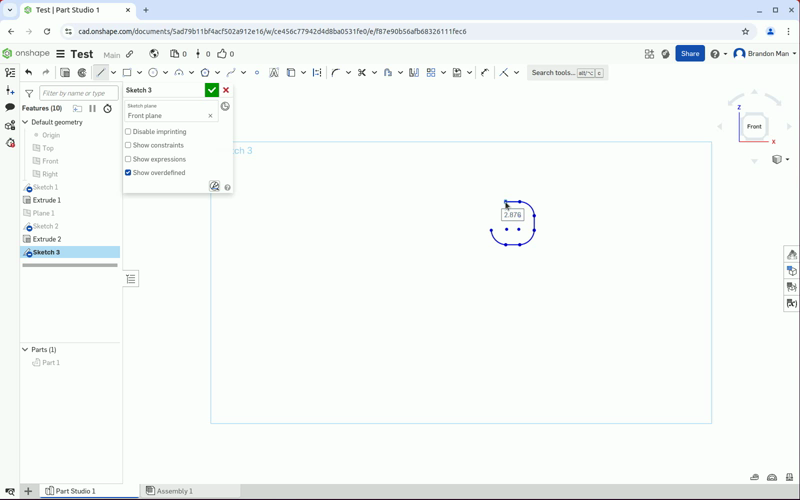
key(a)
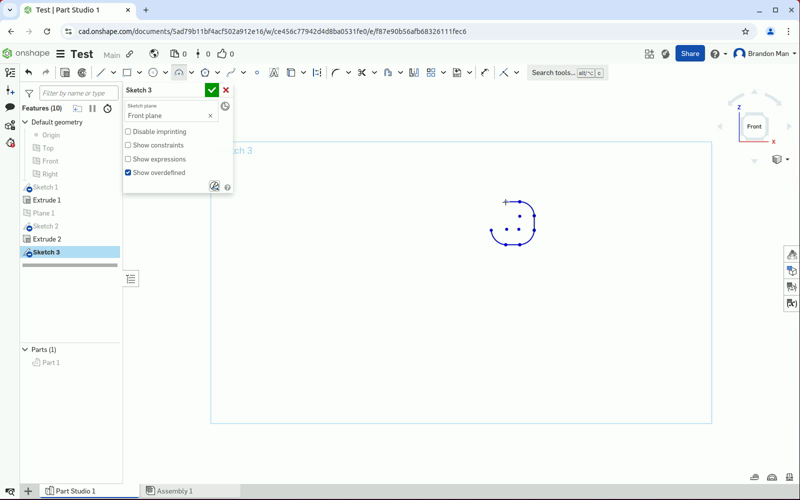
mouse_move(505, 201)
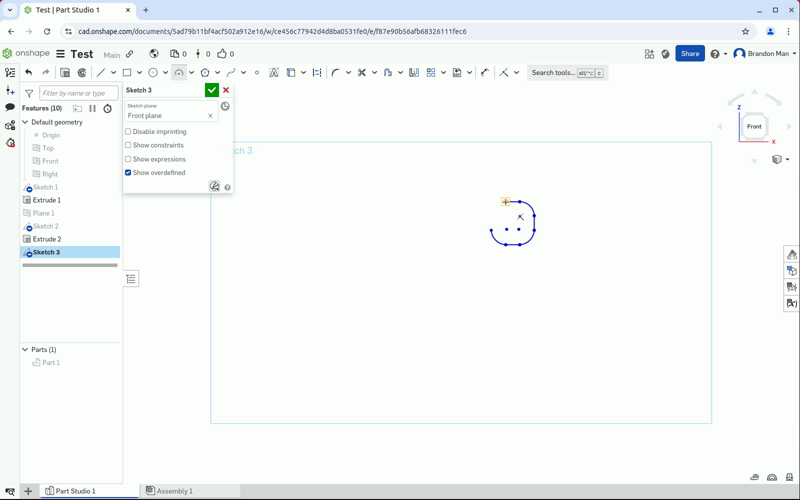
click(505, 201)
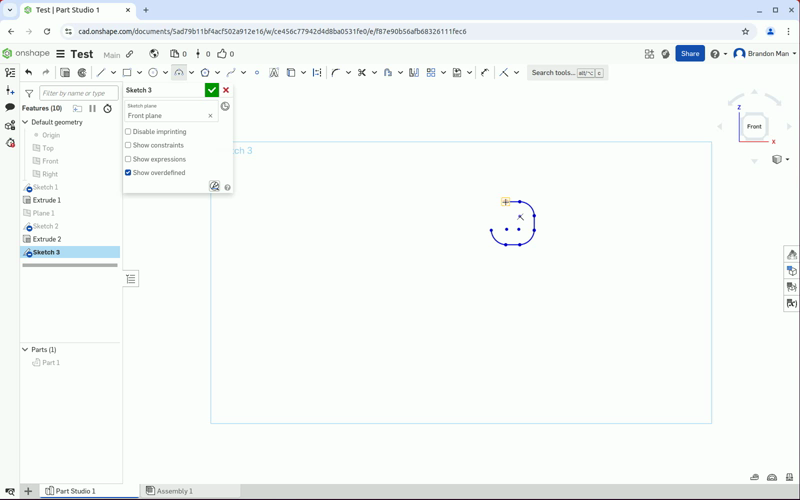
key_down(shift)
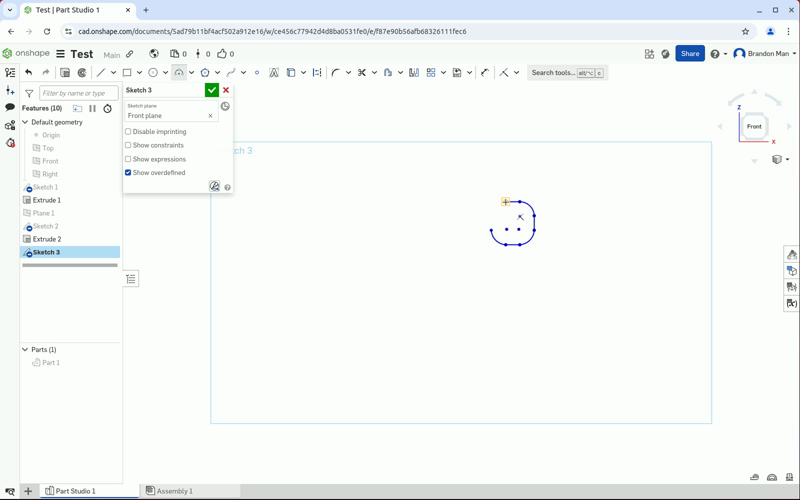
mouse_move(491, 215)
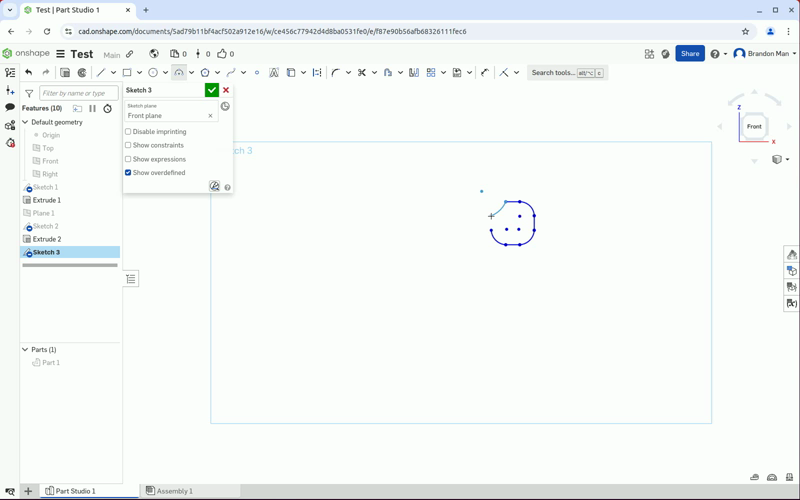
click(491, 215)
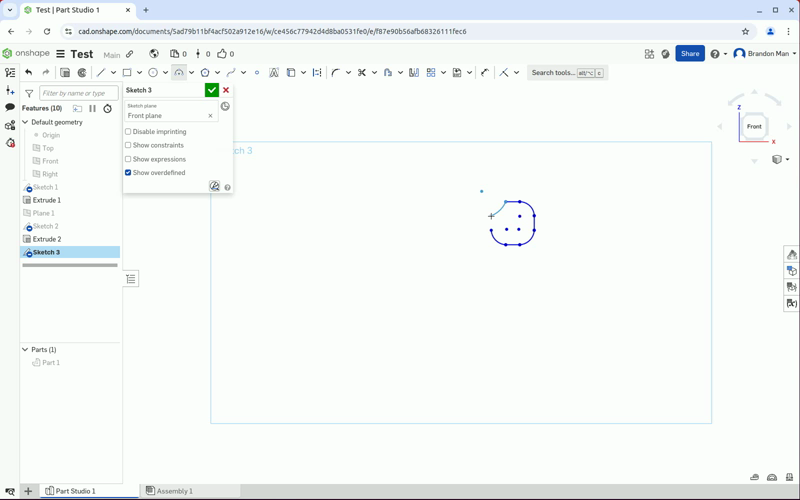
mouse_move(495, 205)
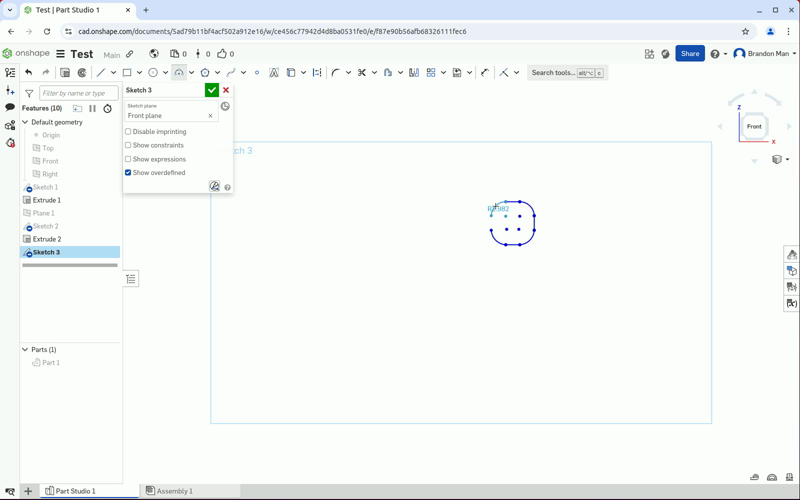
click(495, 205)
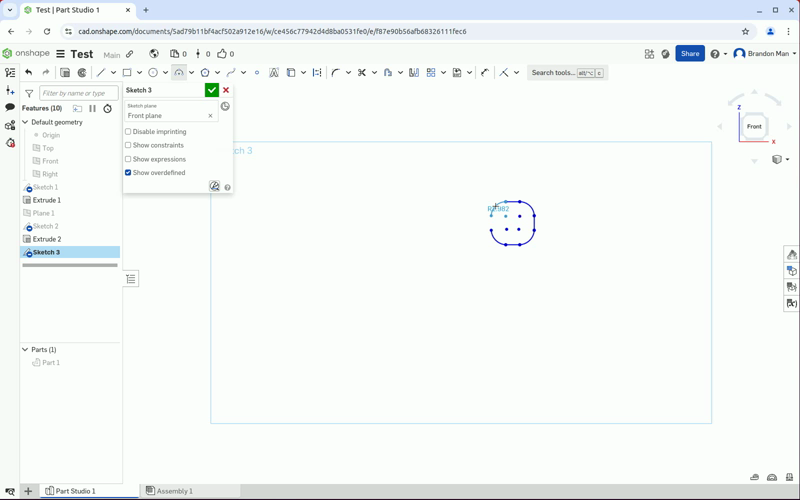
key_up(shift)
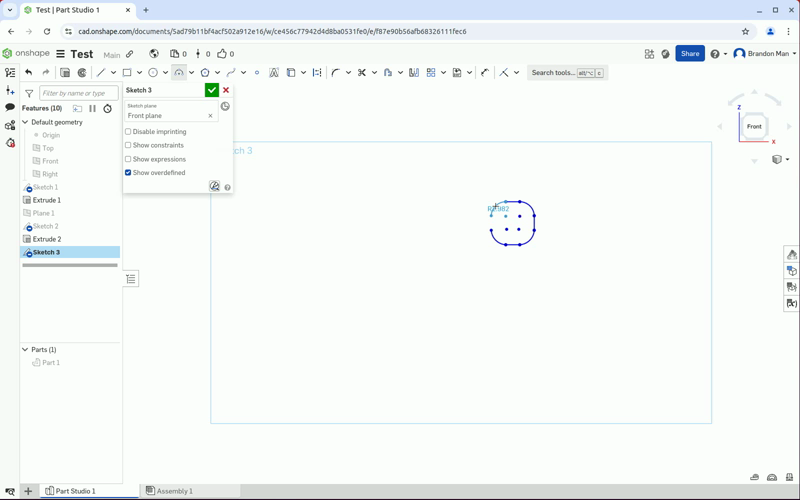
key(esc)
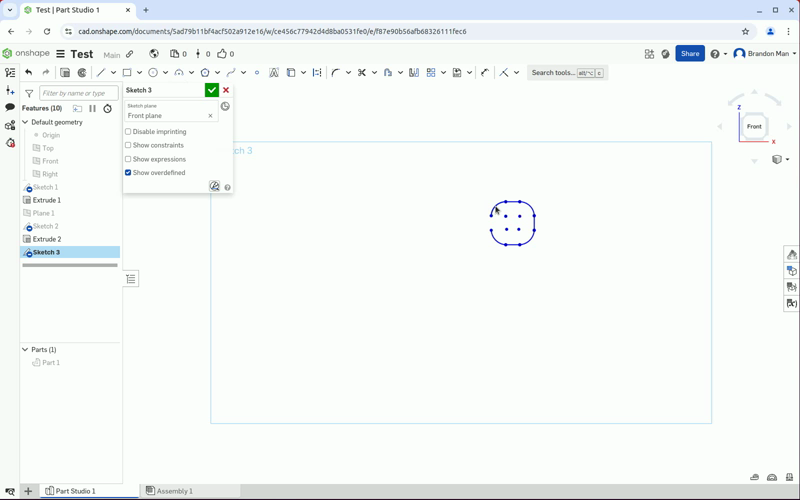
key(l)
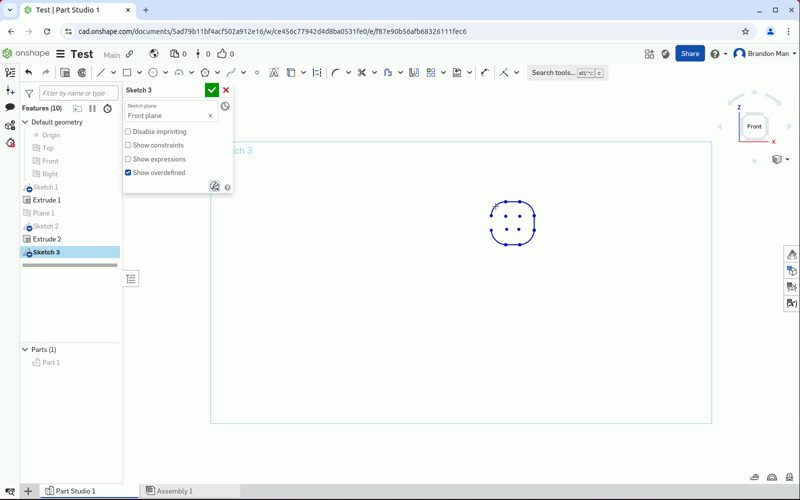
mouse_move(491, 215)
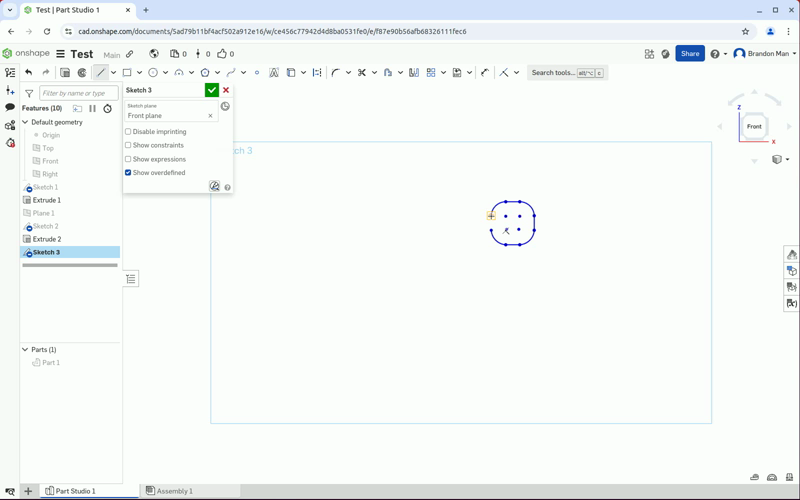
click(491, 215)
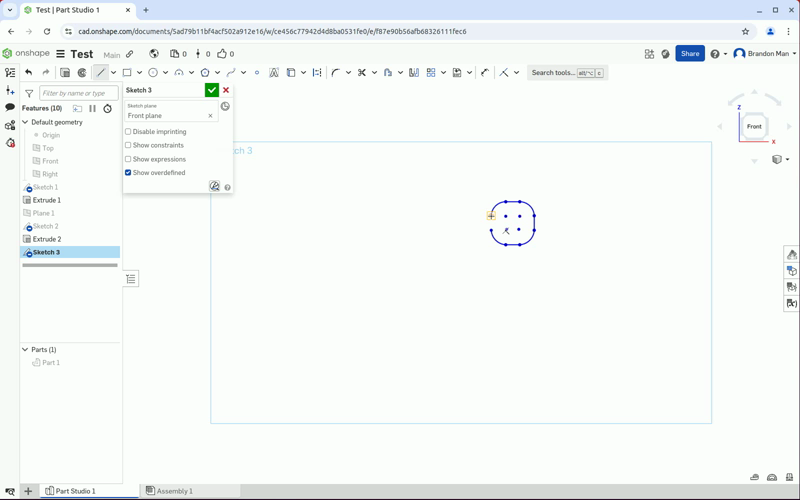
mouse_move(521, 215)
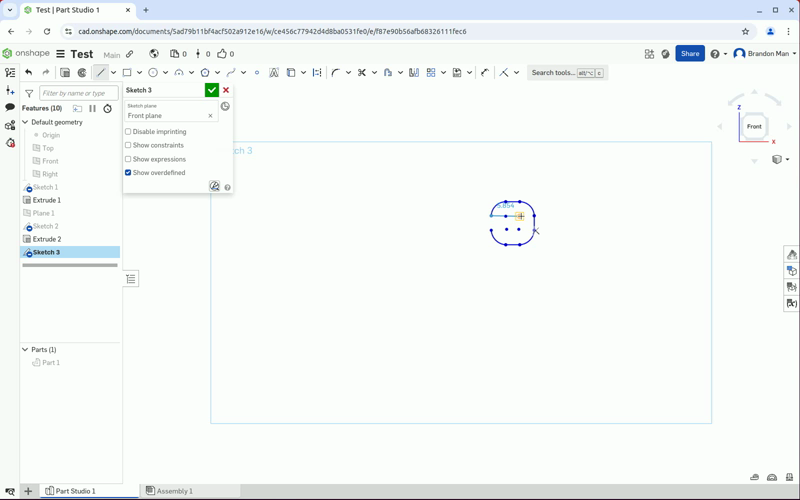
key_down(shift)
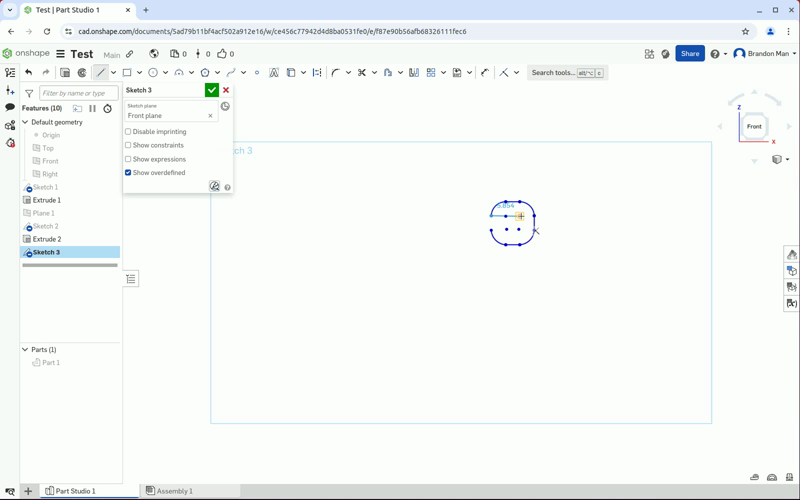
mouse_move(491, 230)
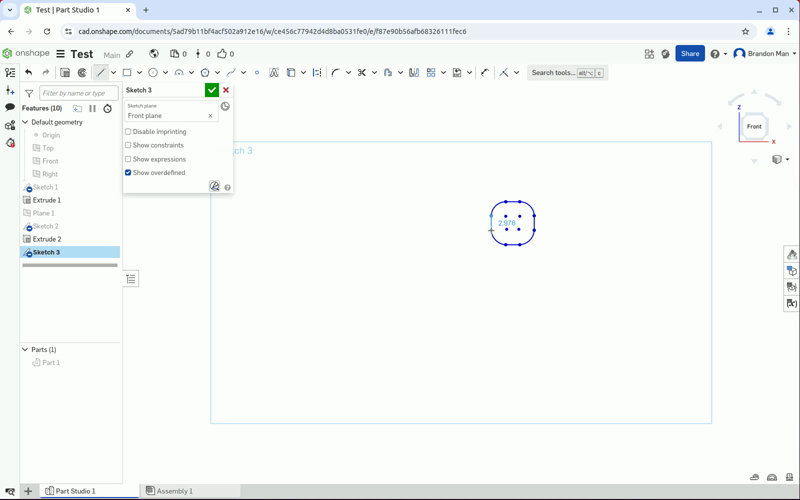
key_up(shift)
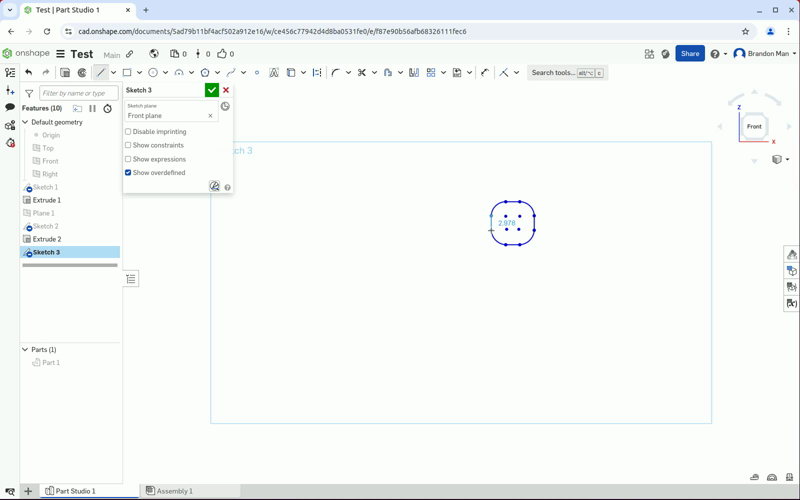
click(491, 230)
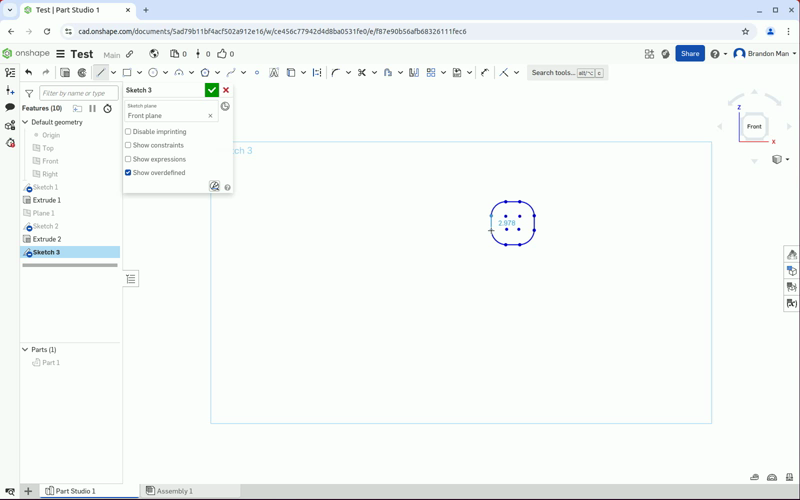
key(esc)
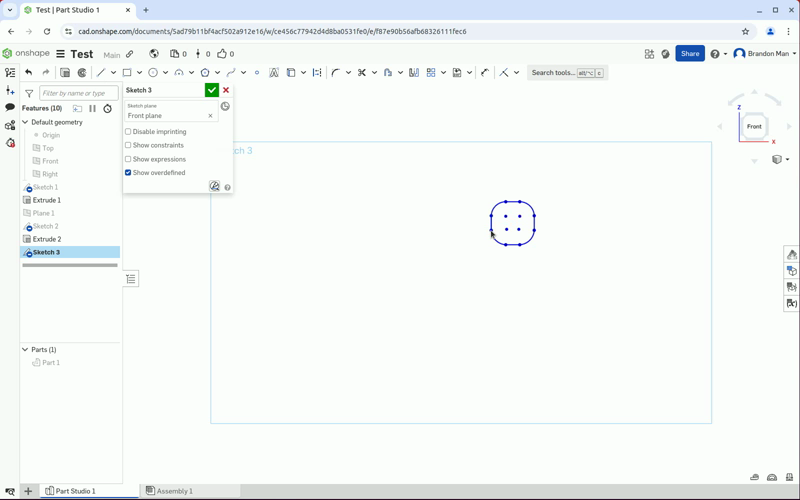
mouse_move(516, 209)
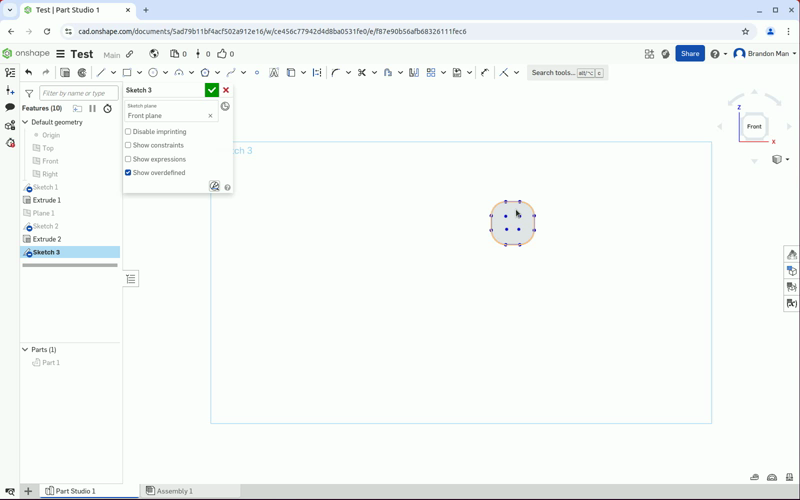
scroll(6)
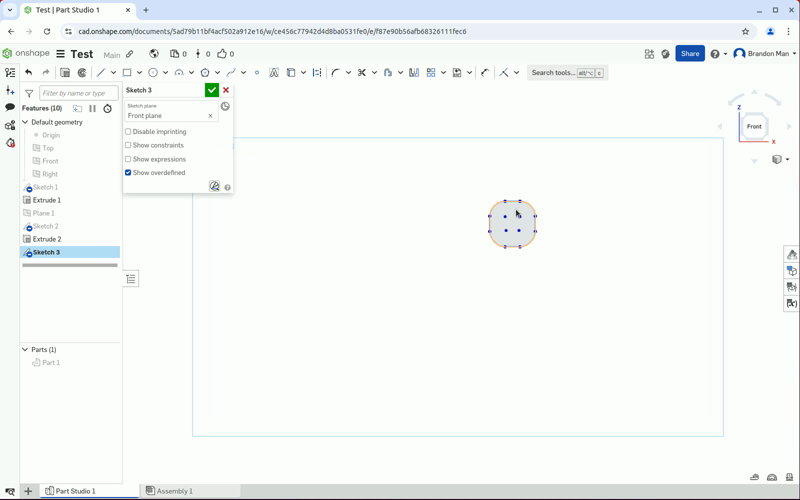
scroll(6)
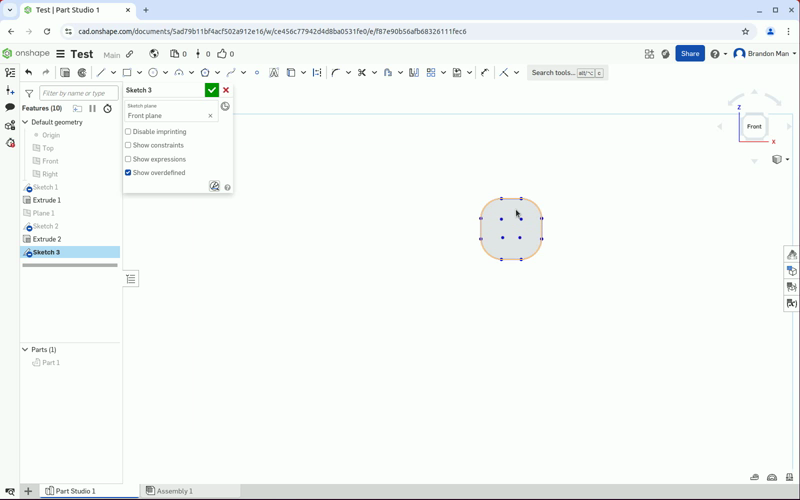
scroll(6)
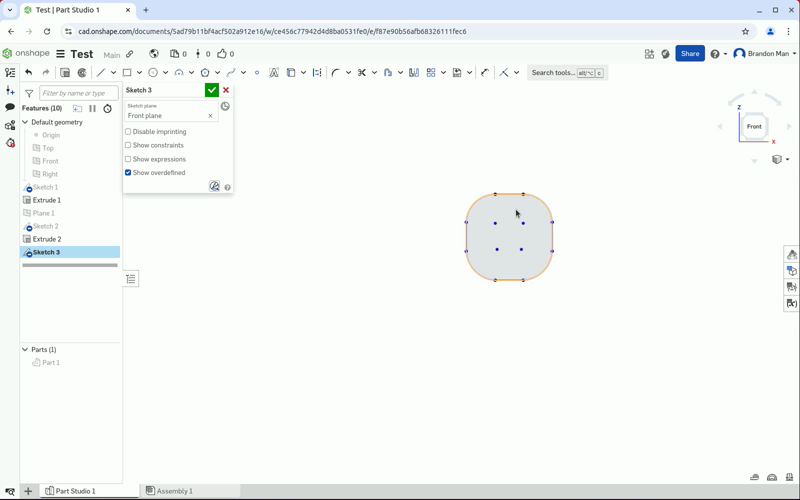
scroll(6)
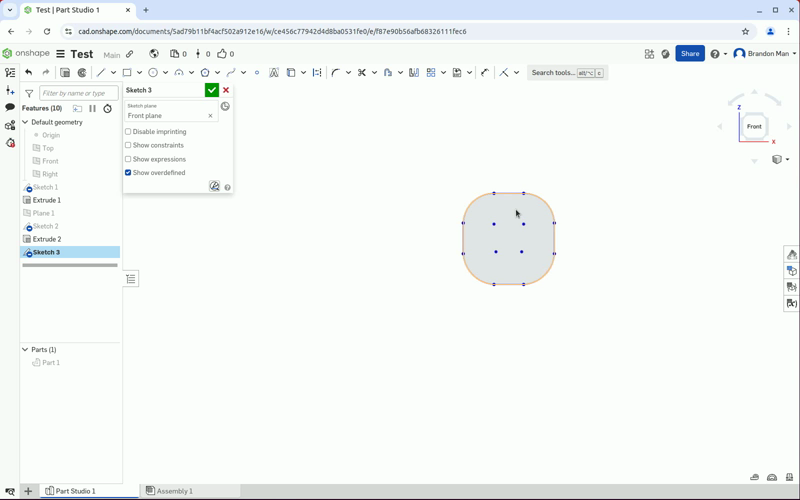
scroll(6)
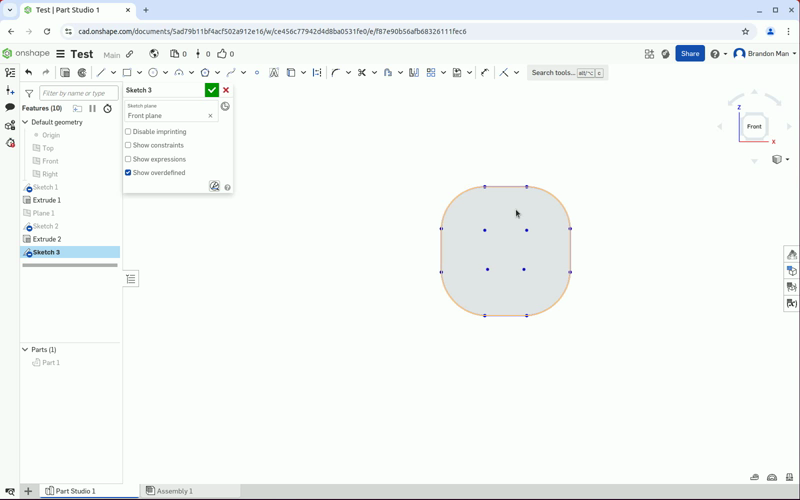
scroll(6)
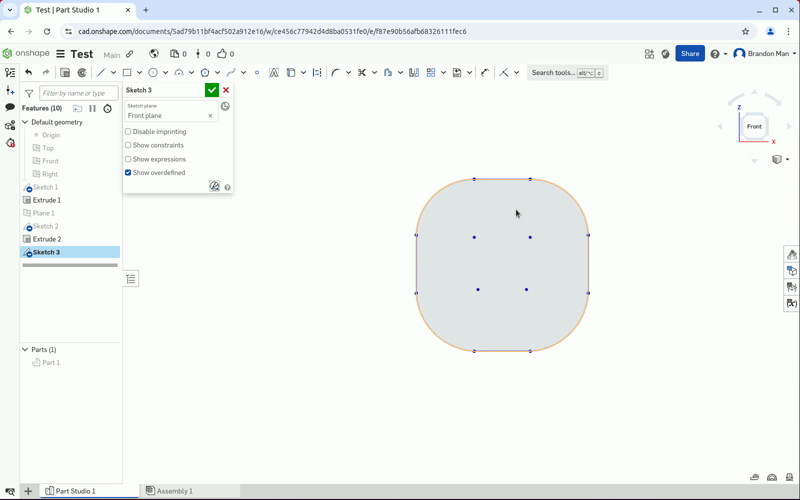
scroll(6)
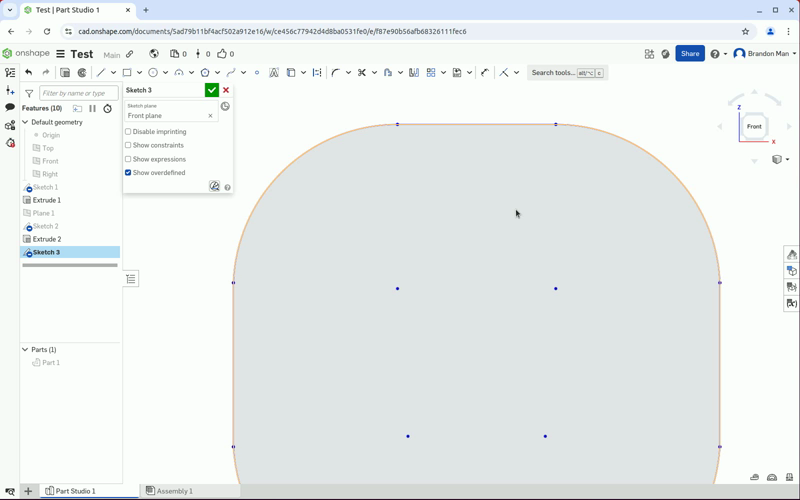
click(516, 209)
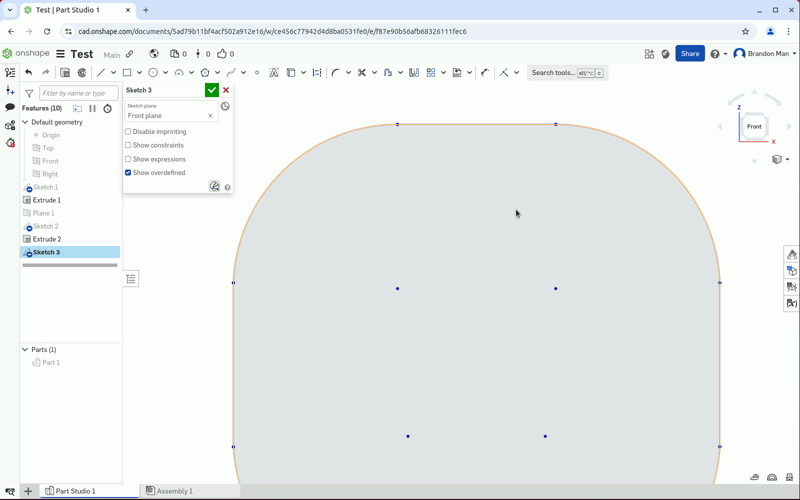
scroll(-6)
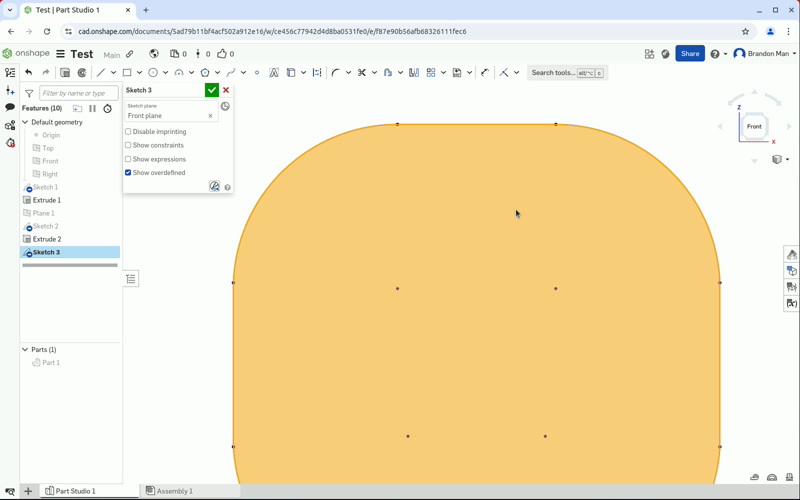
scroll(-6)
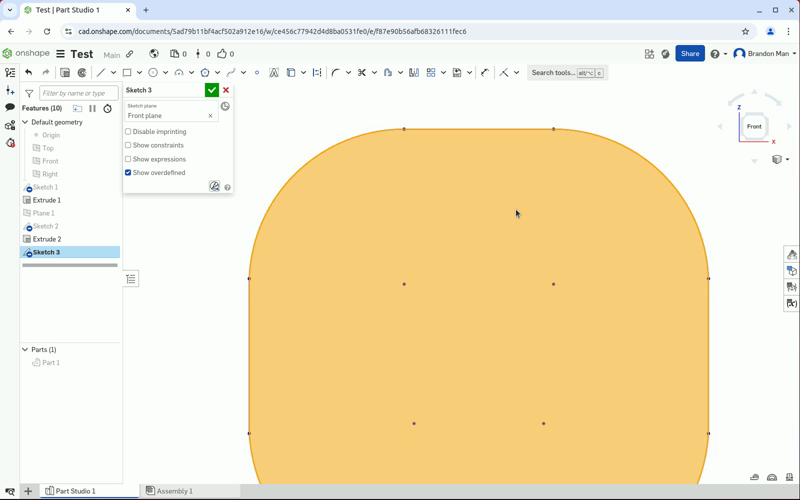
scroll(-6)
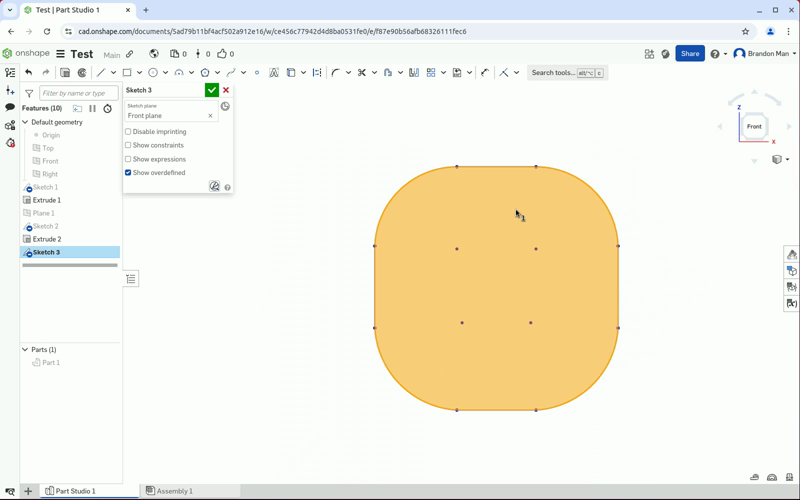
scroll(-6)
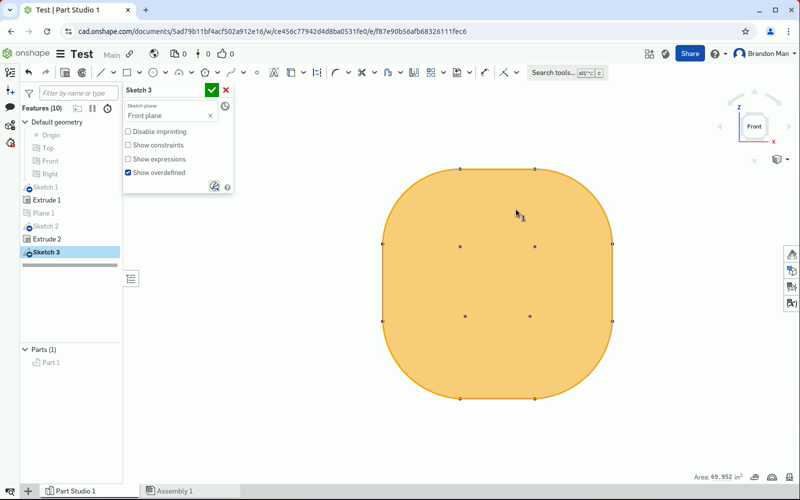
scroll(-6)
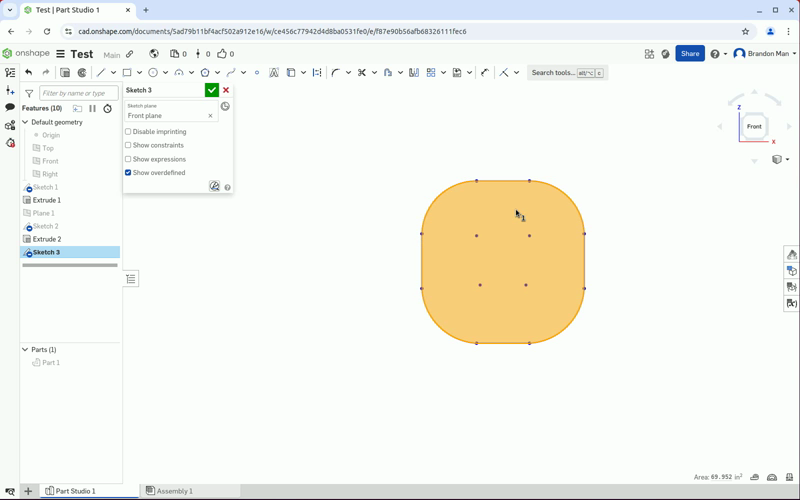
scroll(-6)
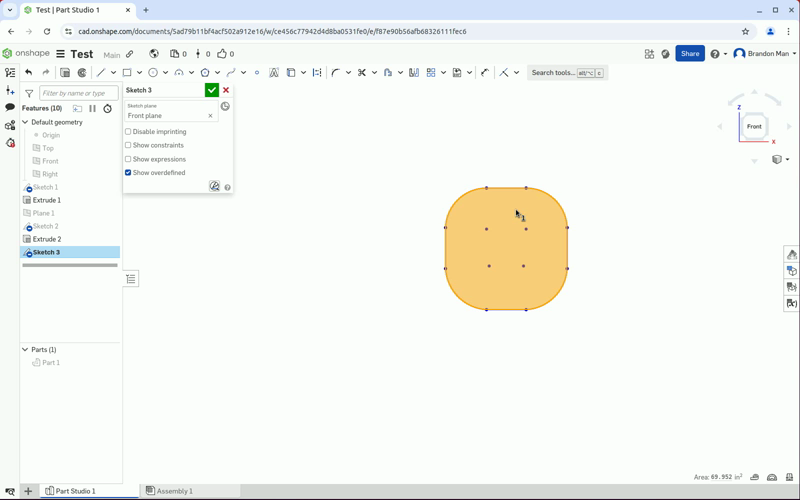
scroll(-6)
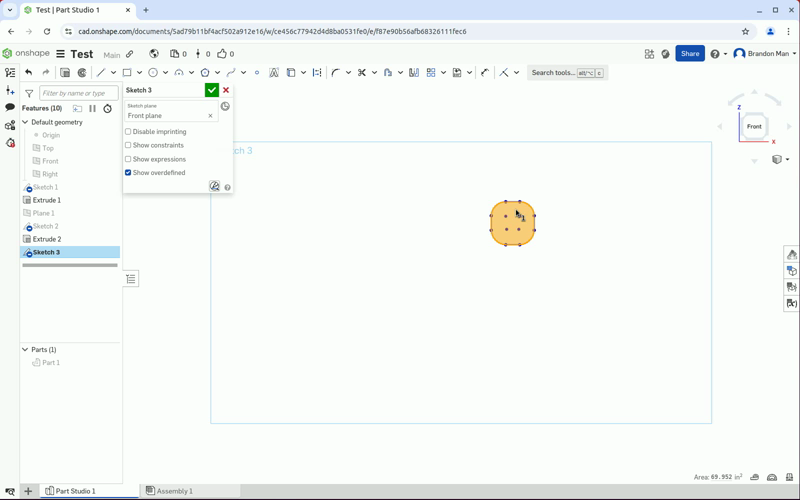
mouse_move(73, 352)
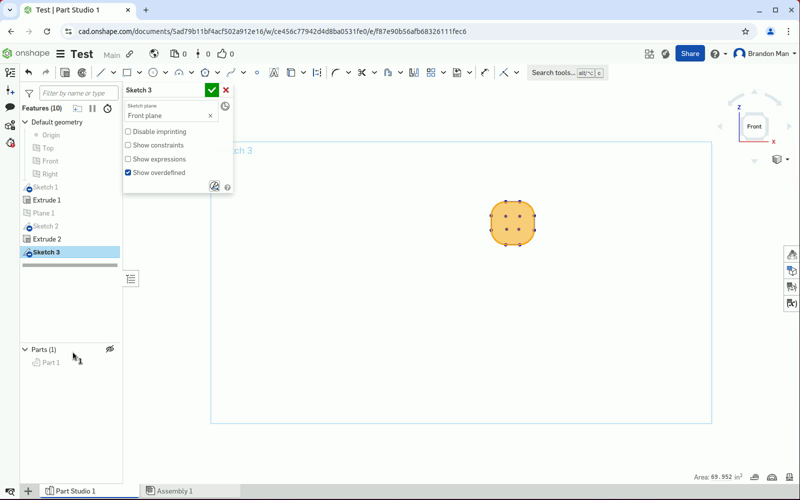
key(shift+y)
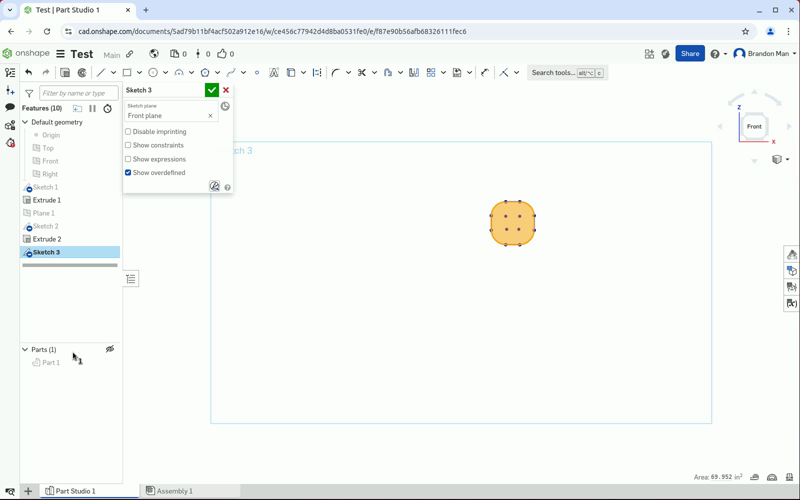
key(shift+e)
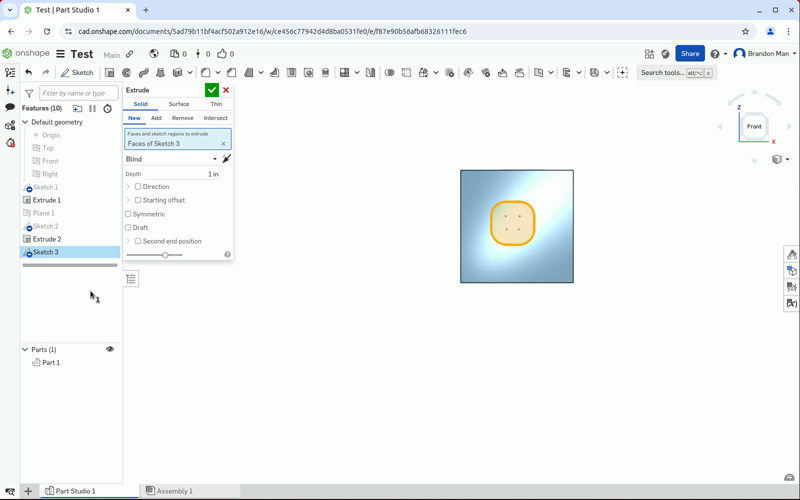
mouse_move(143, 106)
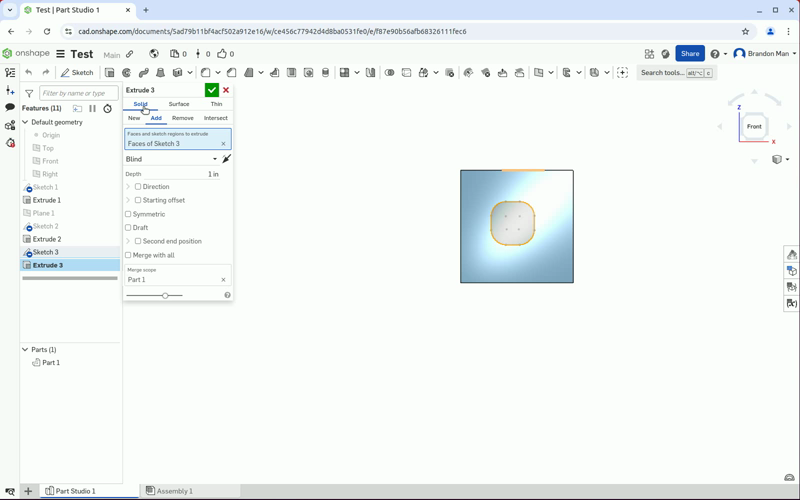
click(143, 106)
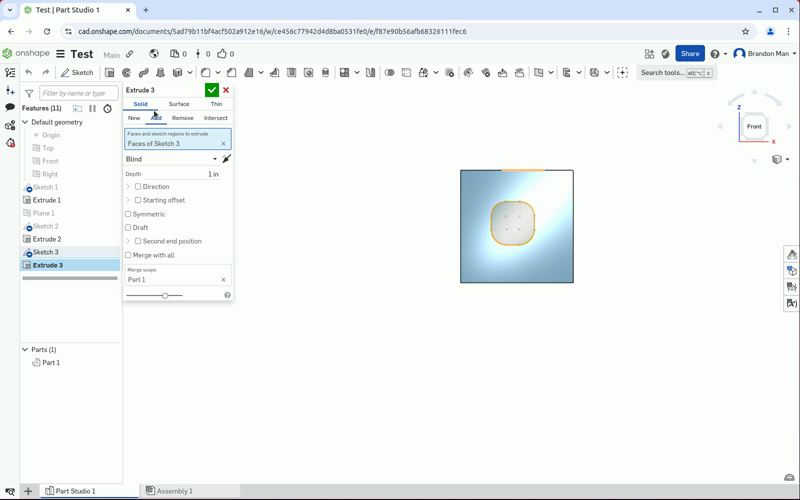
mouse_move(186, 120)
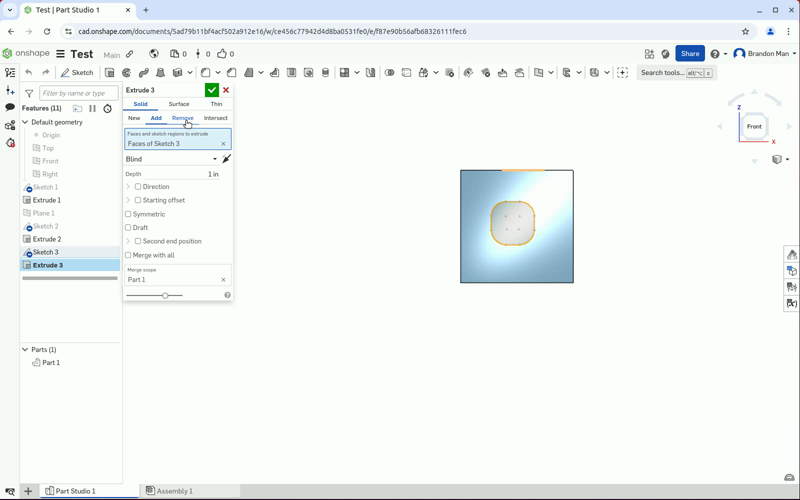
click(186, 120)
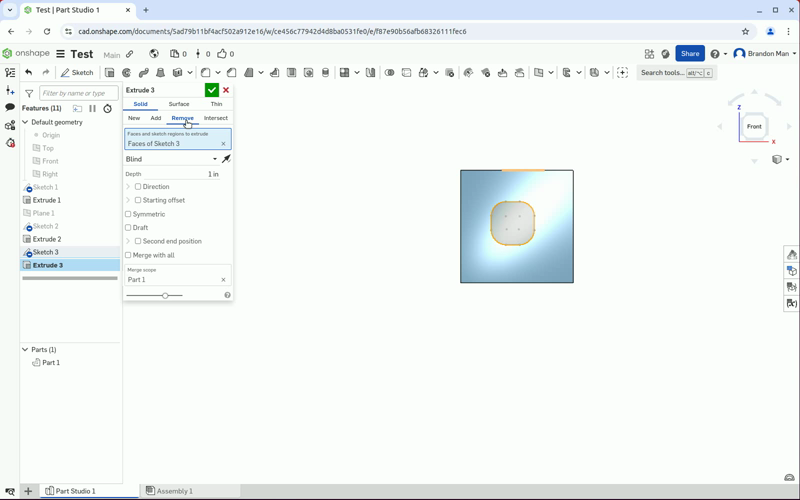
key(tab, 4)
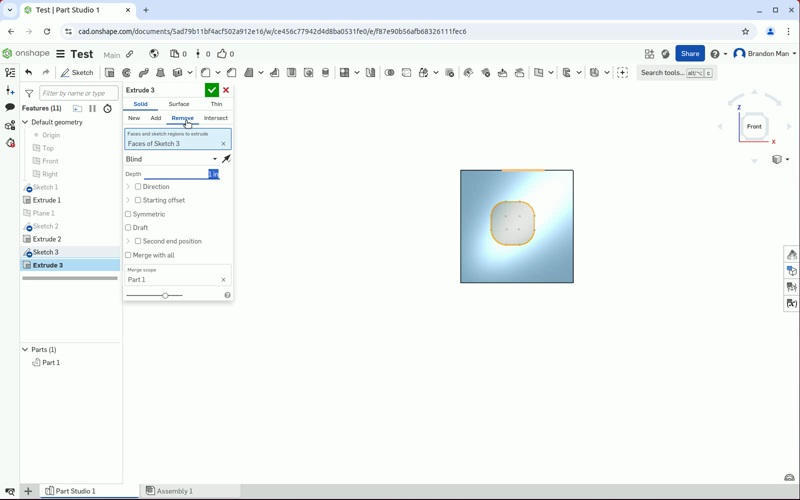
text(2.889)
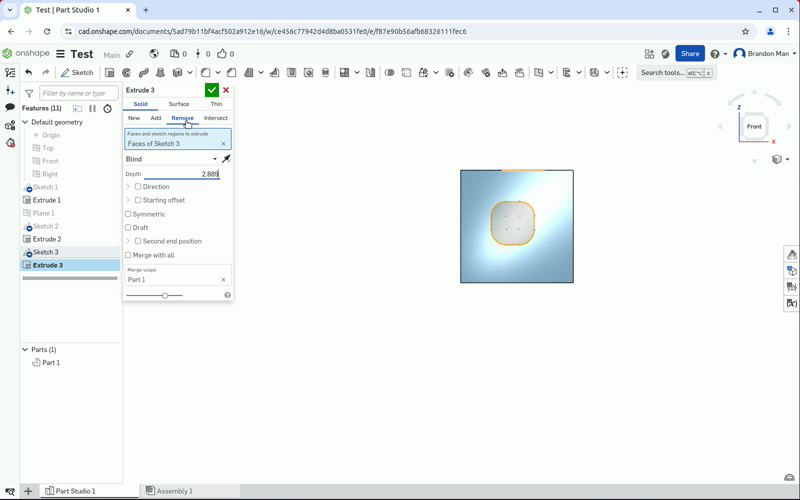
key(tab, 6)
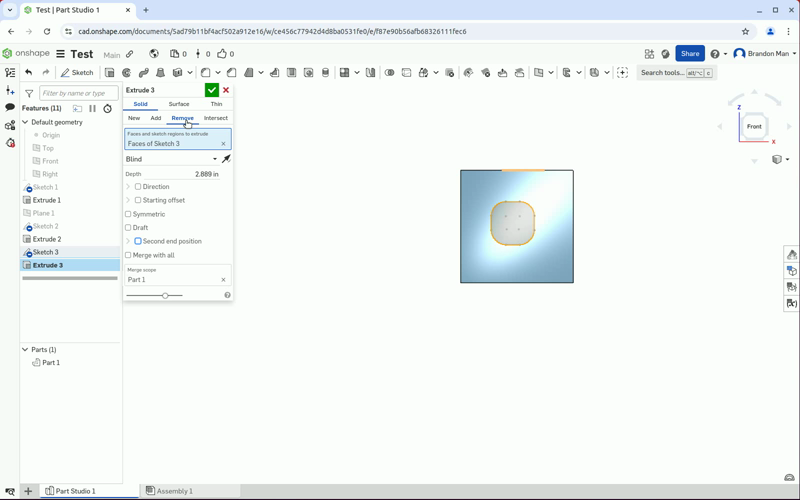
key(space)
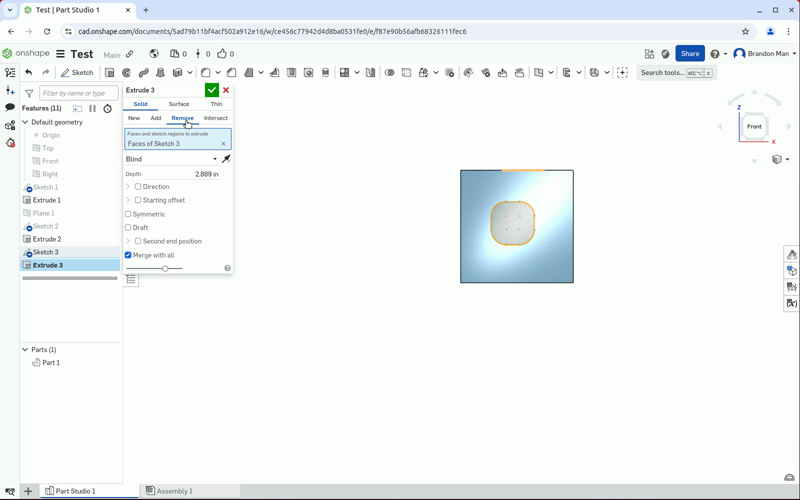
key(enter)
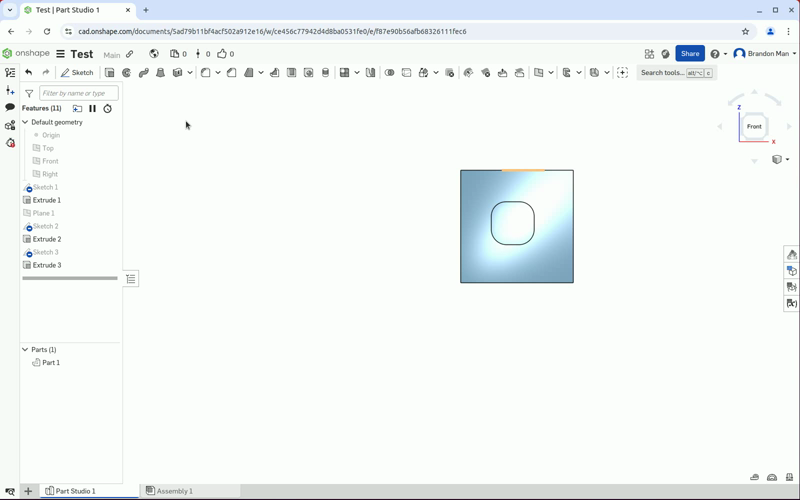
key(shift+h)
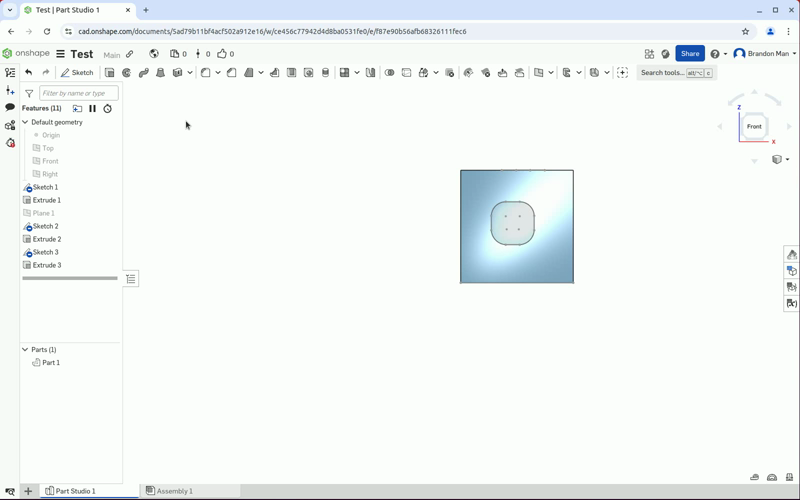
key(shift+h)
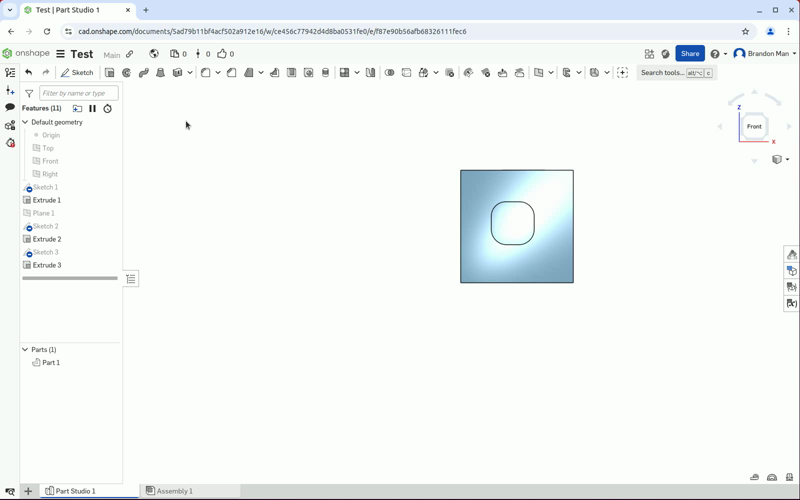
mouse_move(73, 189)
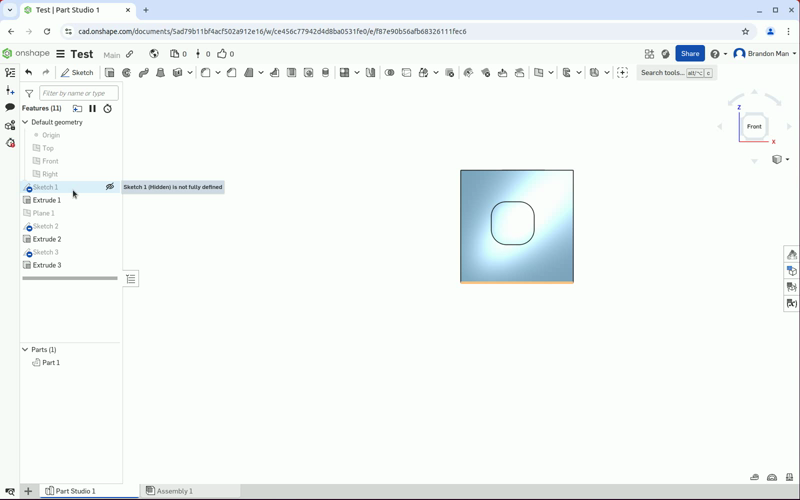
click(73, 189)
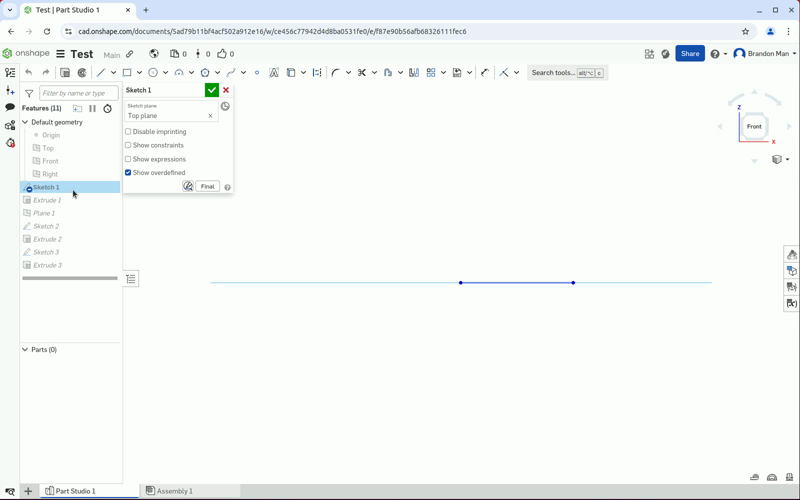
mouse_move(229, 92)
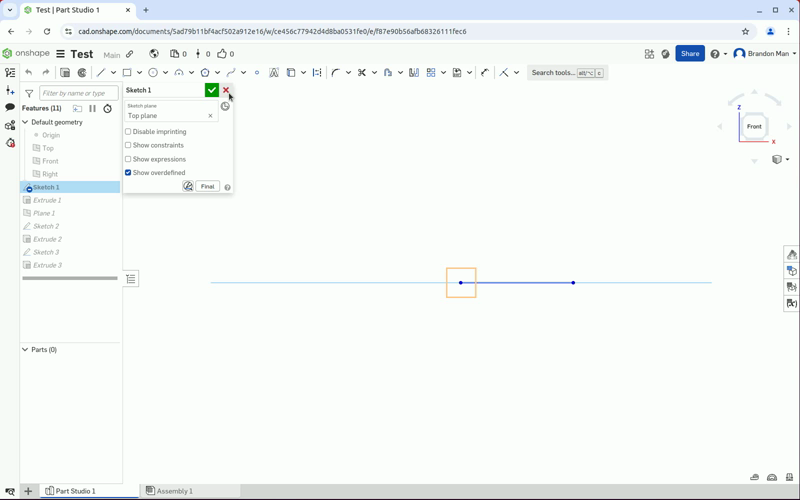
click(229, 92)
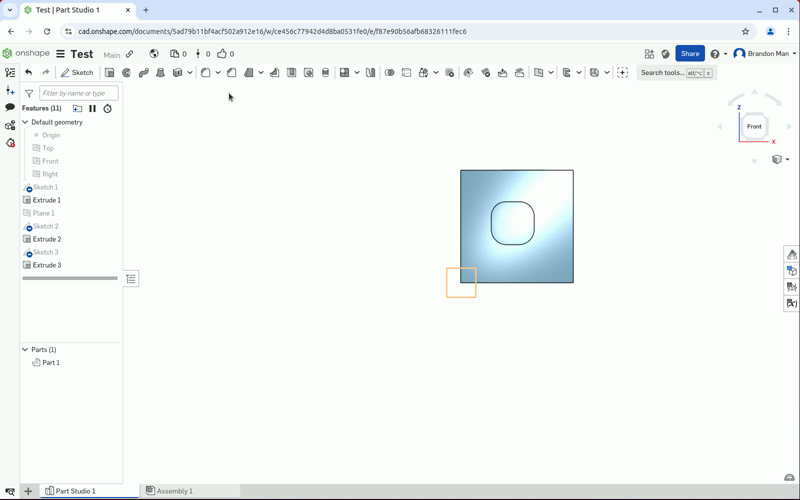
mouse_move(73, 352)
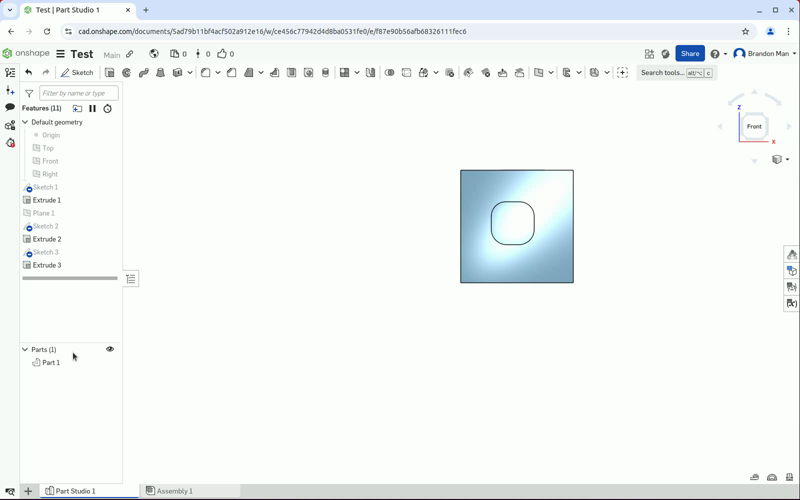
key(y)
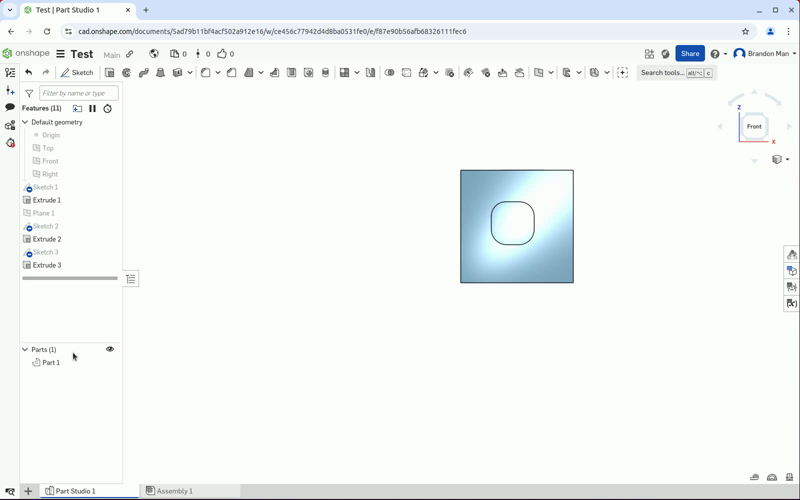
key(shift+p)
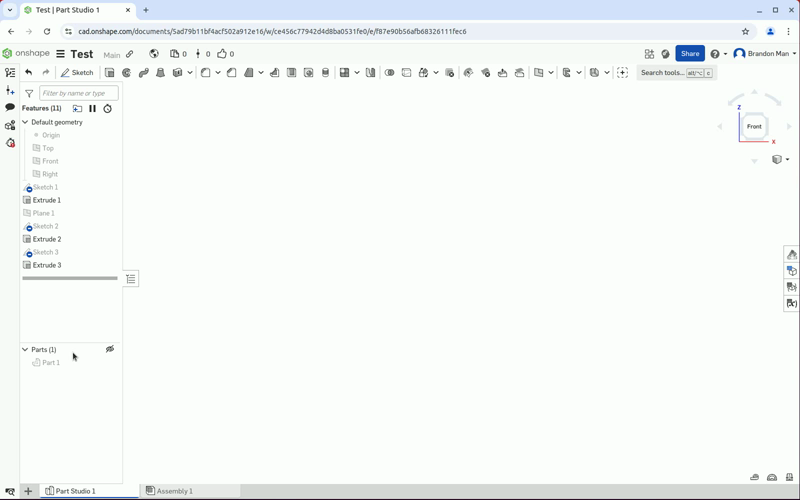
key(space)
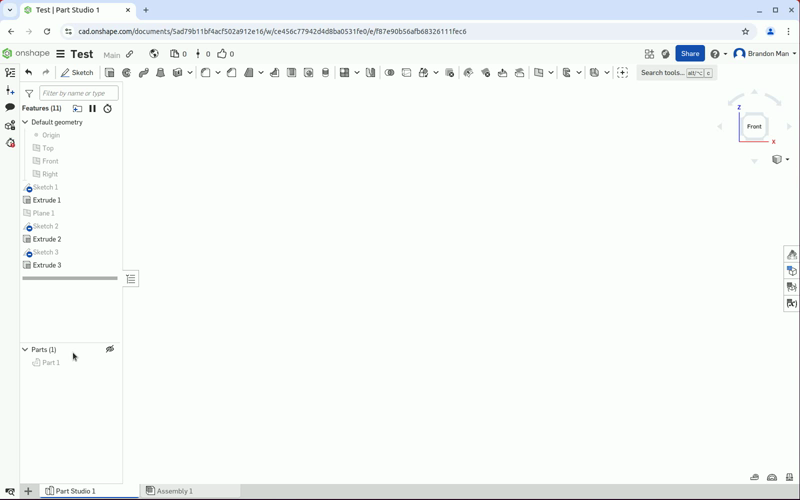
key_down(shift)
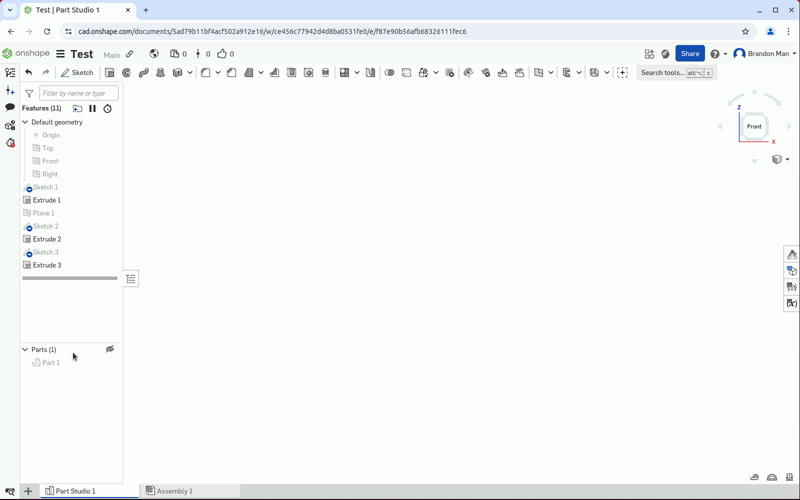
key(left)
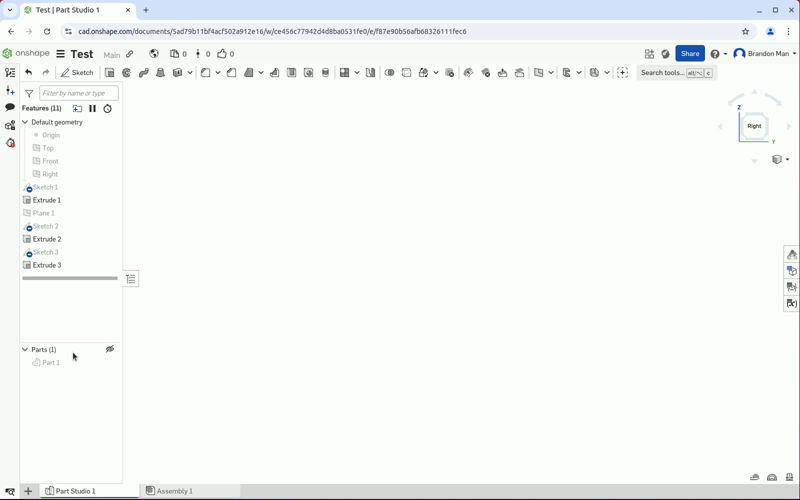
key_up(shift)
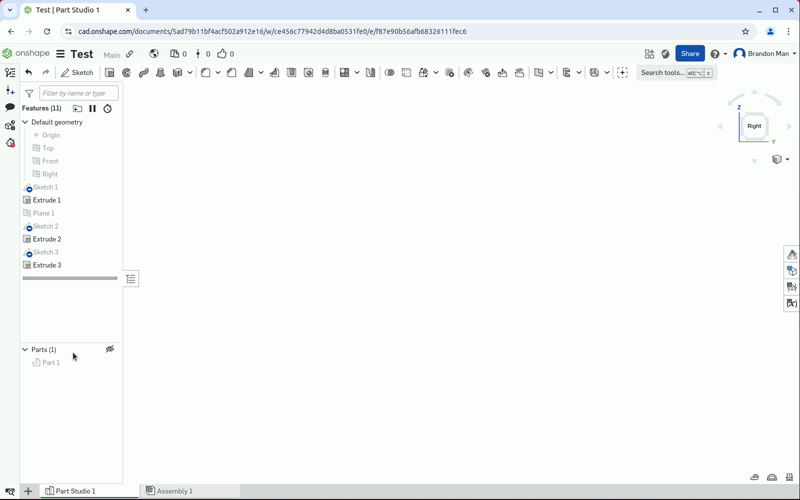
mouse_move(73, 352)
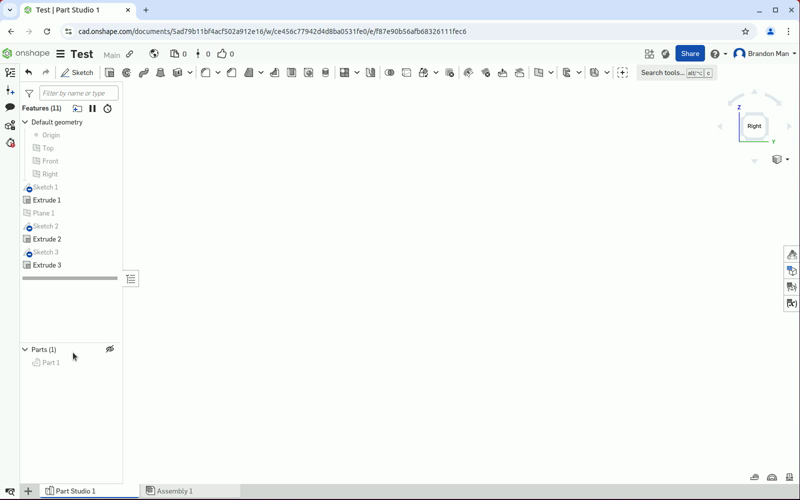
key(shift+y)
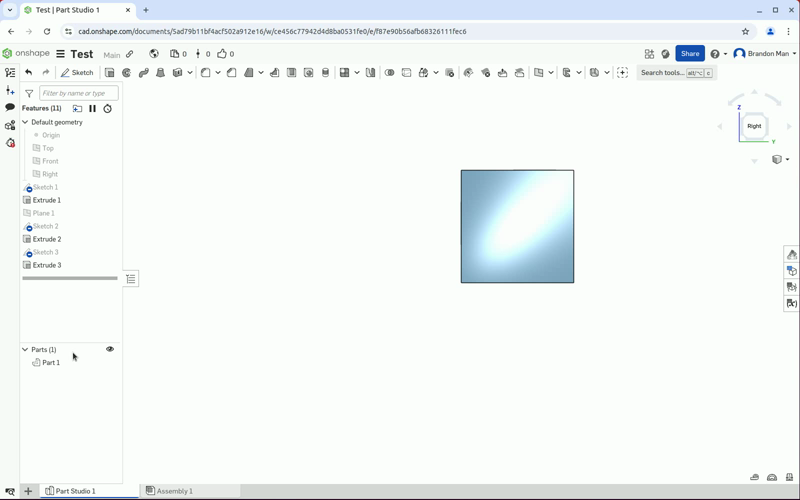
mouse_move(541, 75)
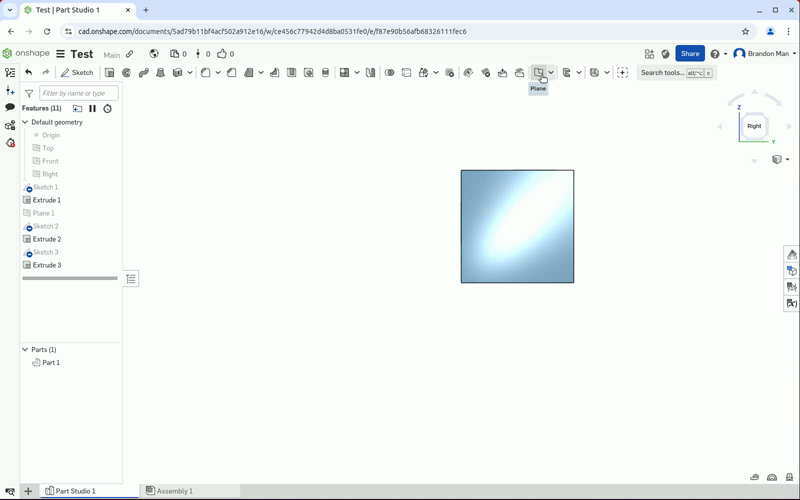
click(541, 75)
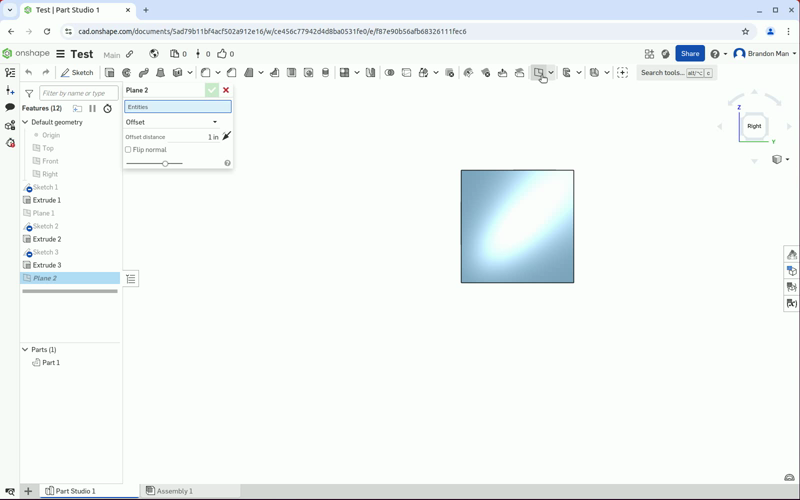
mouse_move(73, 176)
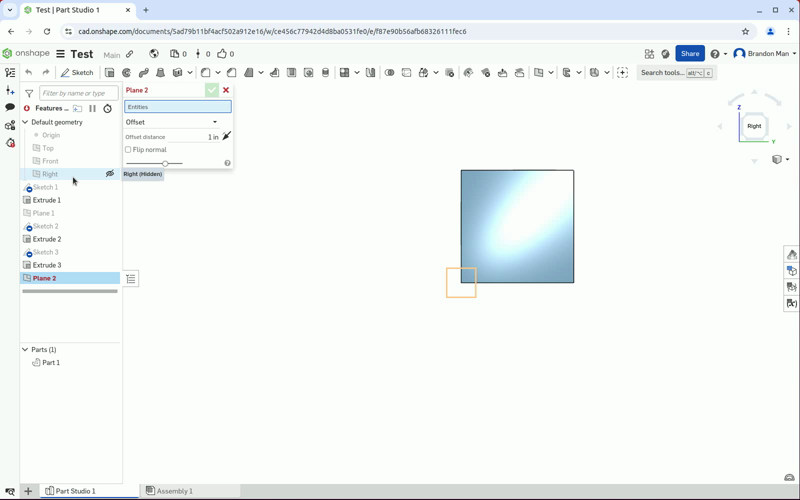
click(73, 176)
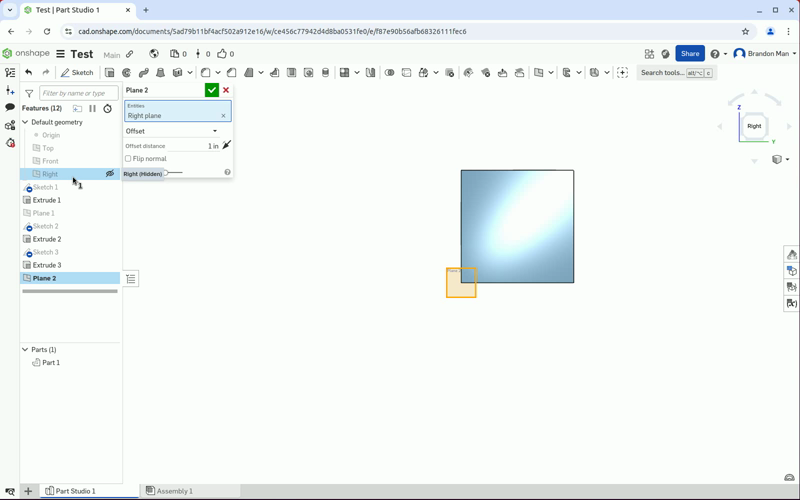
key(tab, 2)
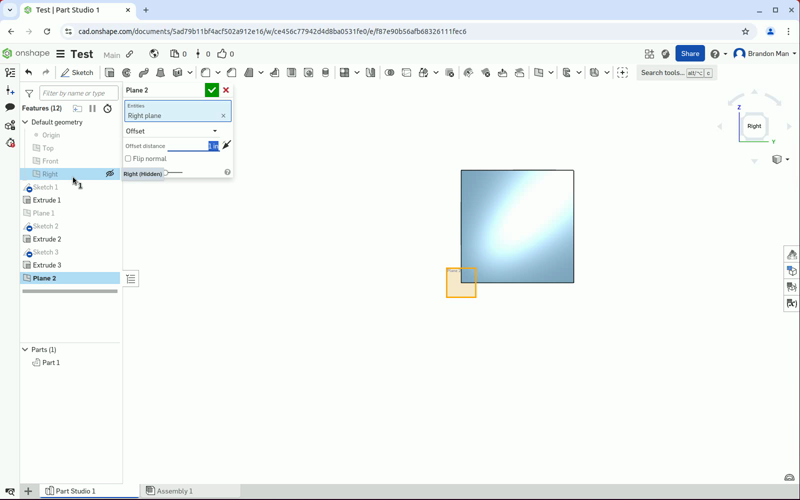
text(23.108)
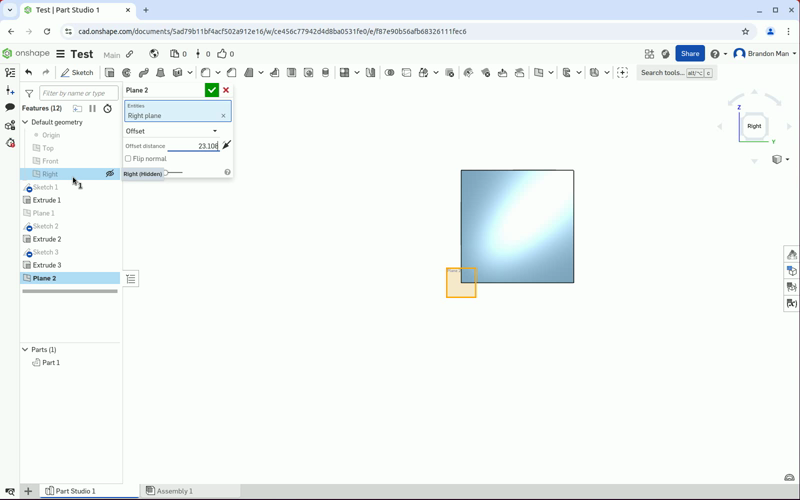
key(enter, 2)
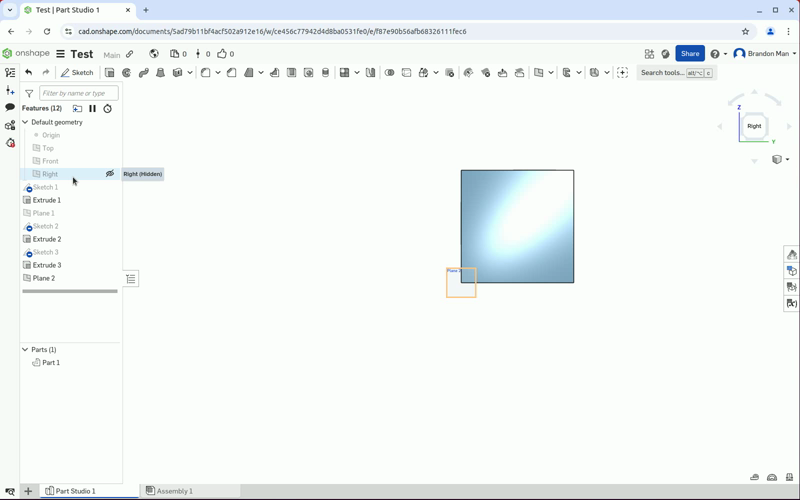
key(shift+s)
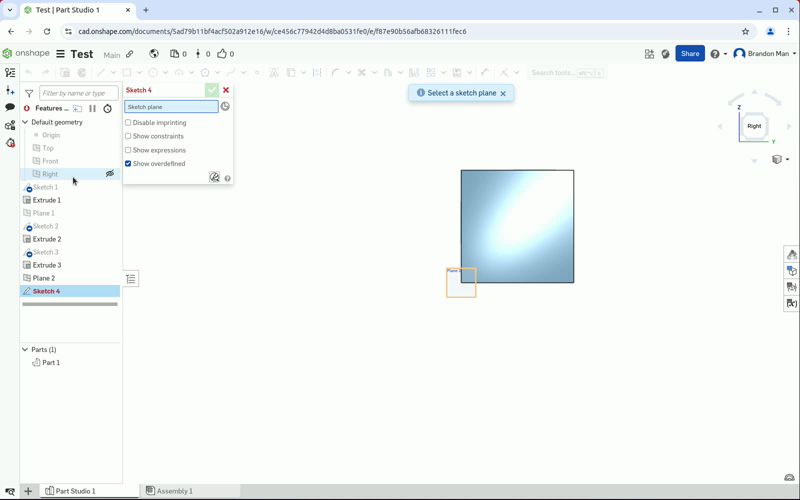
mouse_move(73, 280)
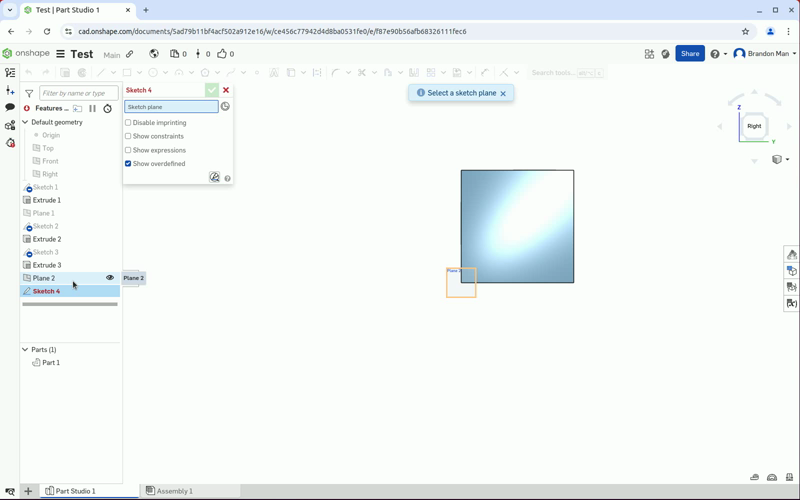
click(73, 280)
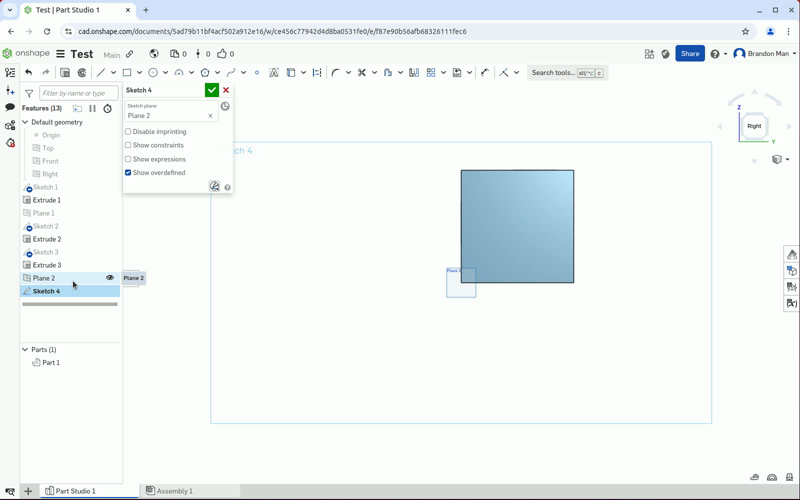
mouse_move(73, 352)
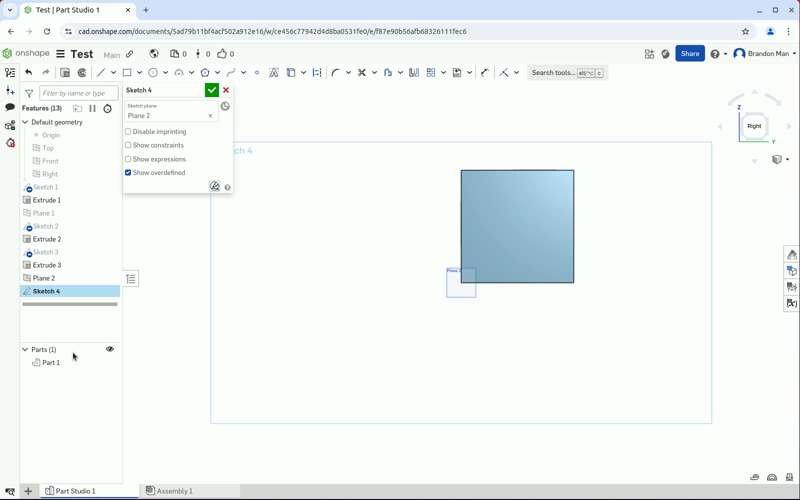
key(y)
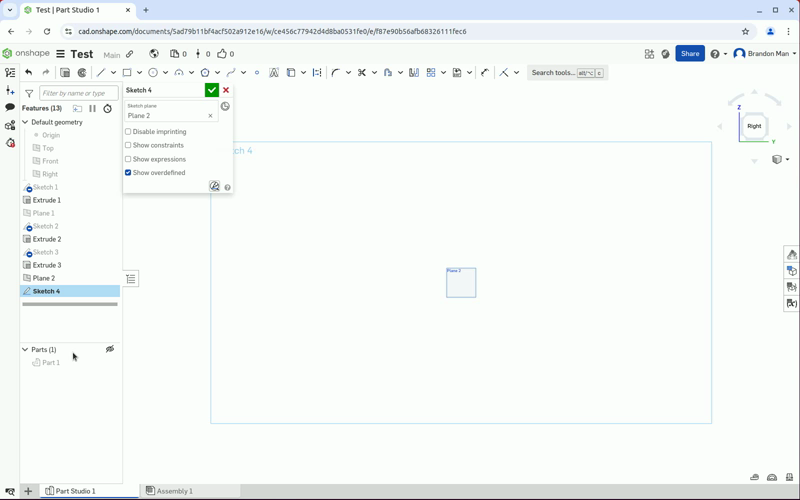
key(a)
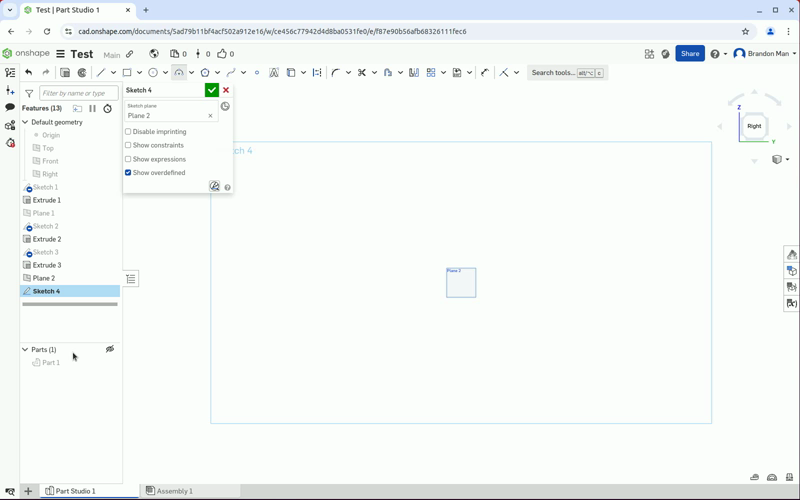
key_down(shift)
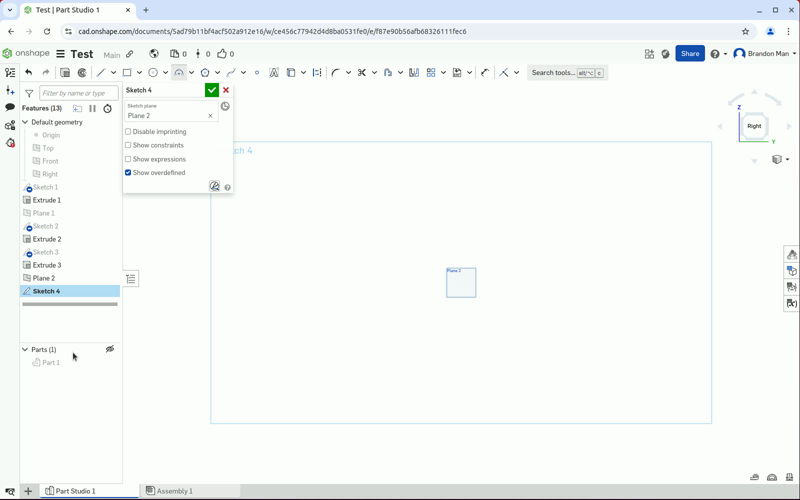
mouse_move(497, 224)
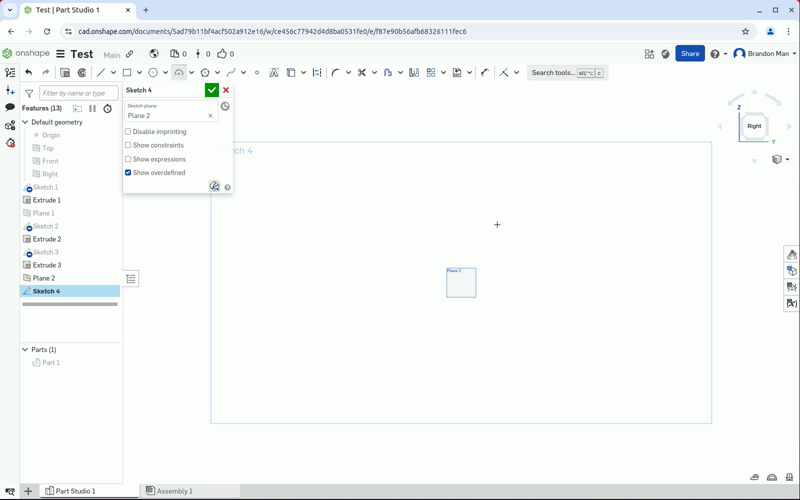
click(497, 224)
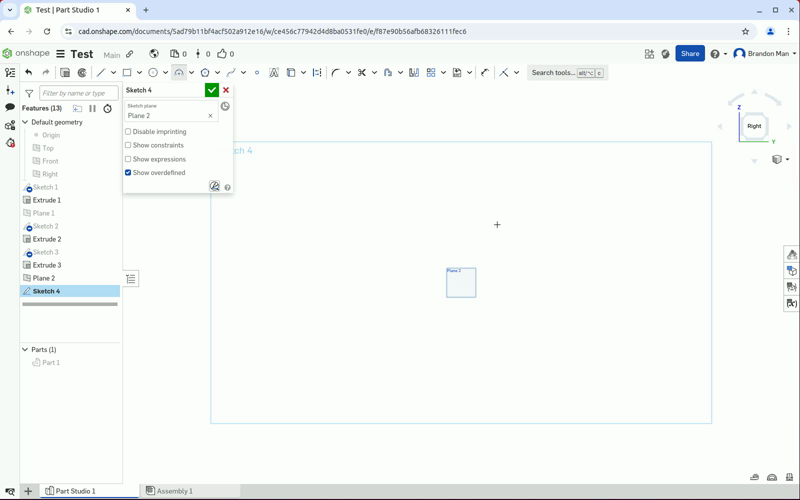
key_up(shift)
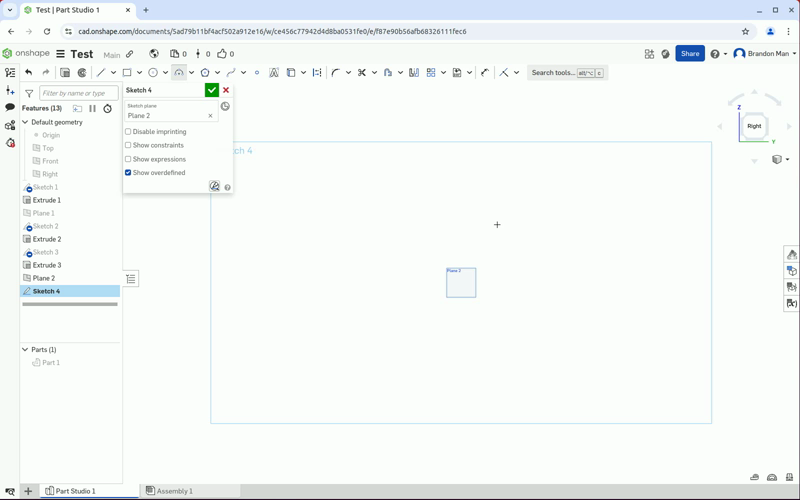
key_down(shift)
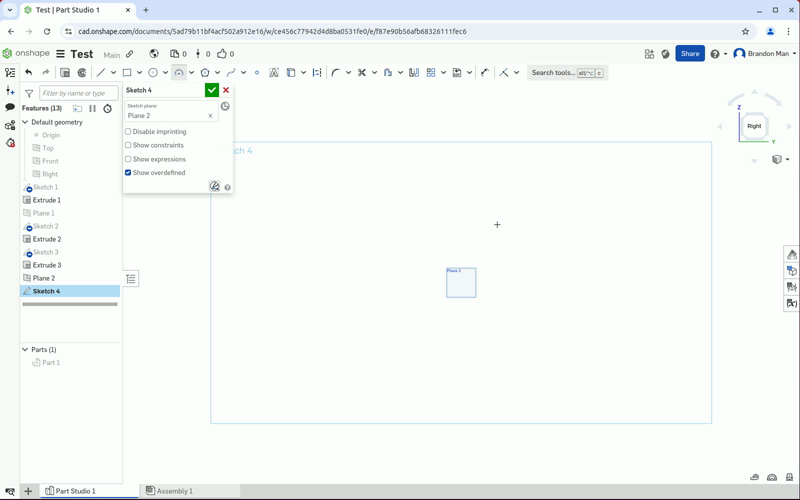
mouse_move(511, 238)
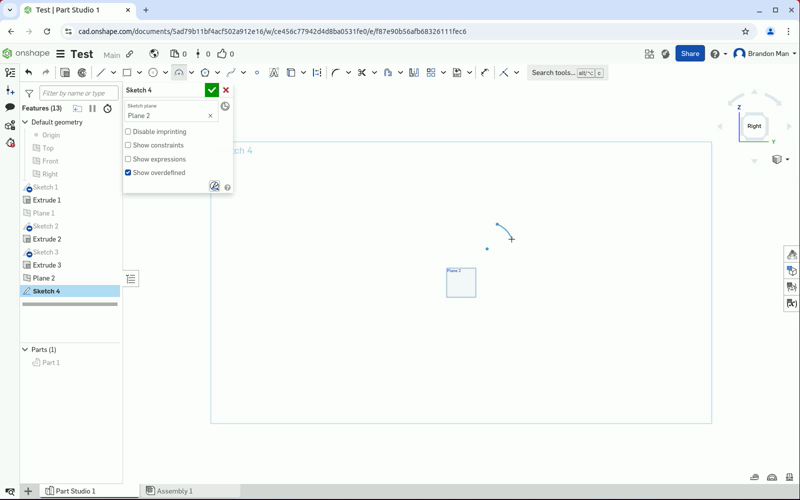
click(511, 238)
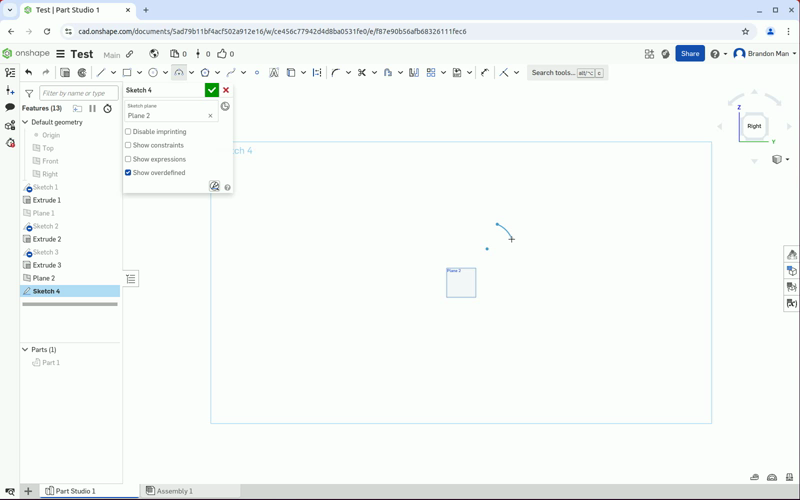
mouse_move(501, 234)
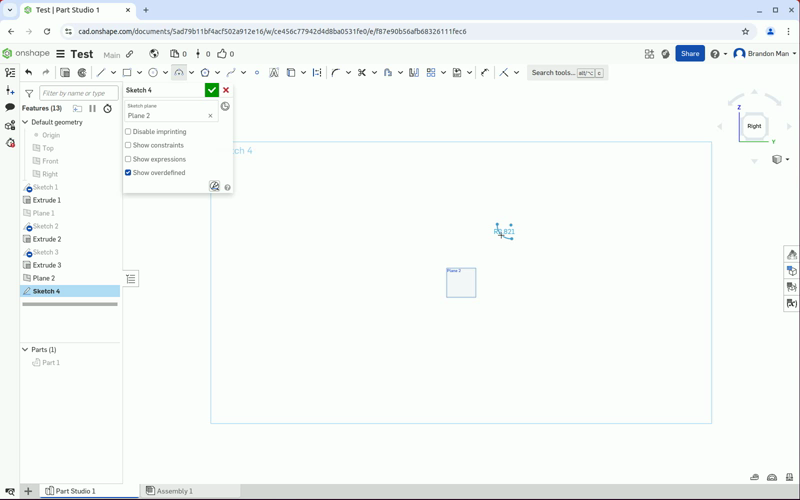
click(501, 234)
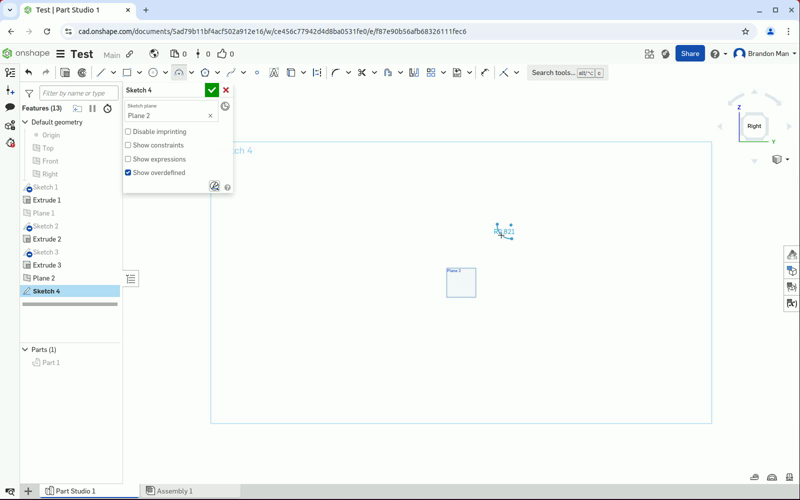
key_up(shift)
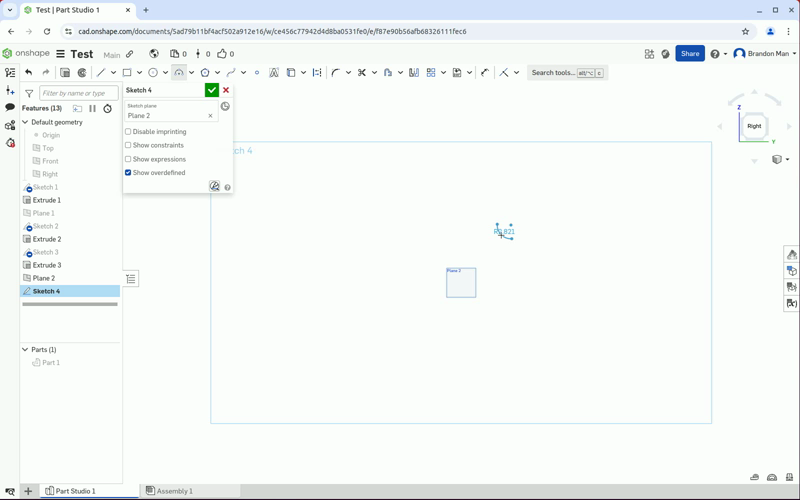
key(esc)
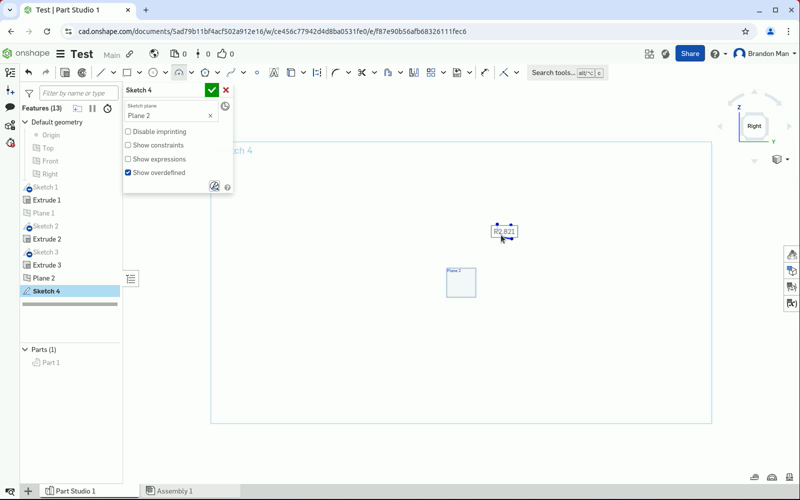
key(l)
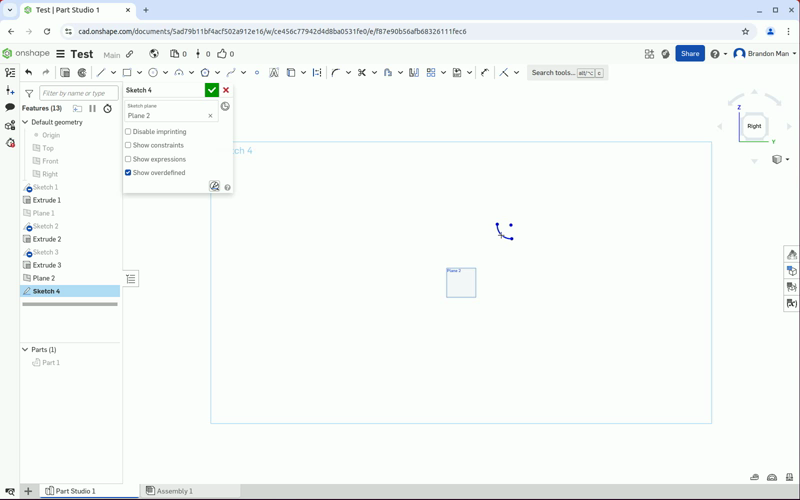
mouse_move(511, 238)
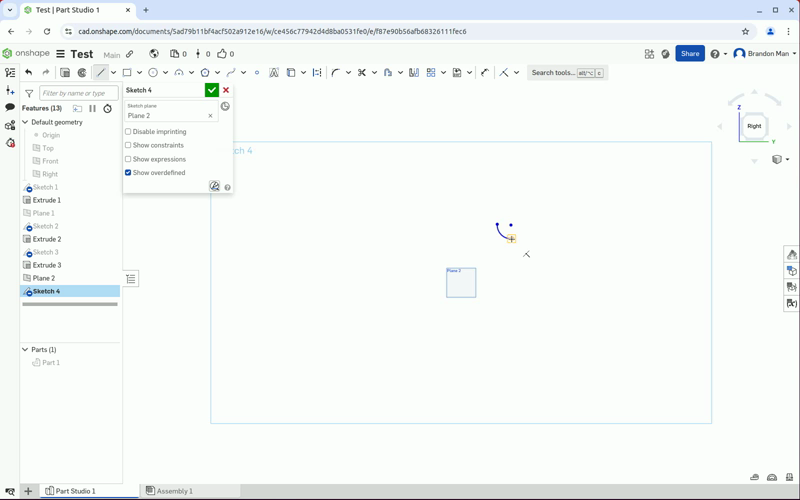
click(511, 238)
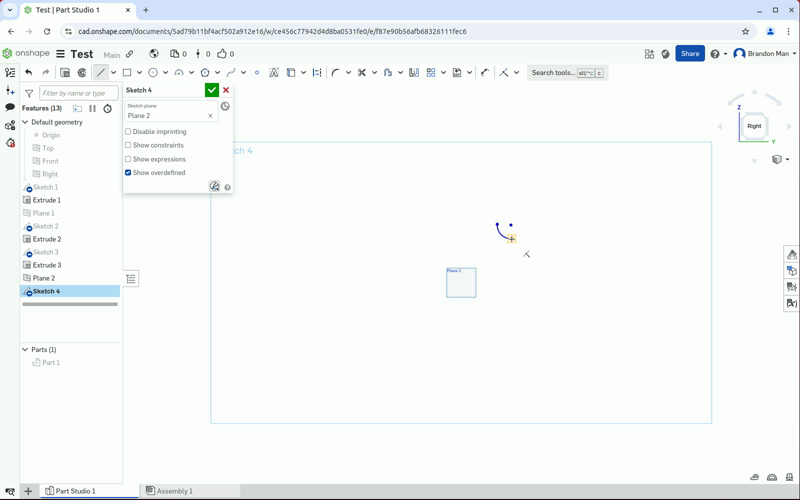
key_down(shift)
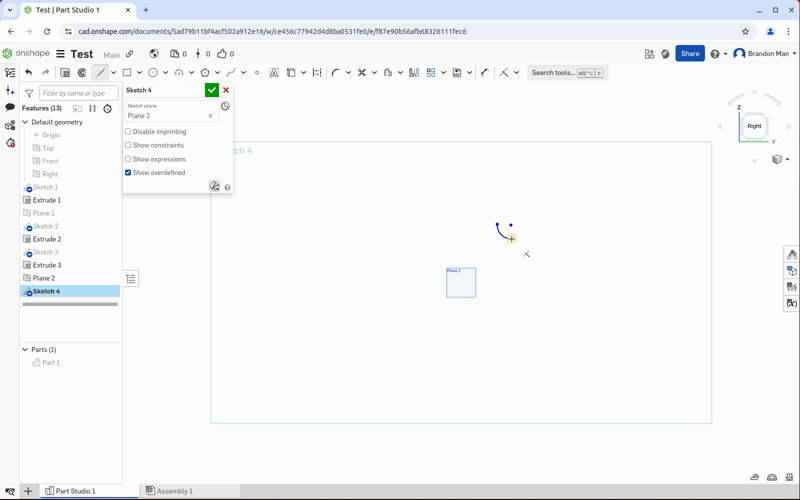
mouse_move(541, 238)
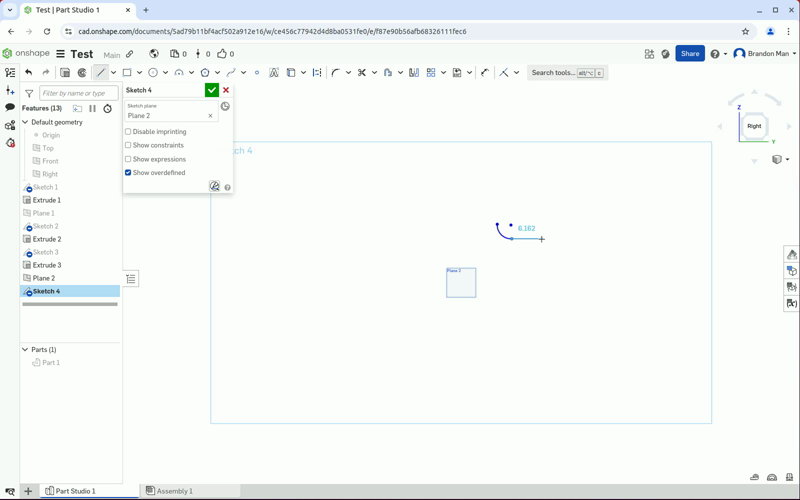
mouse_move(525, 238)
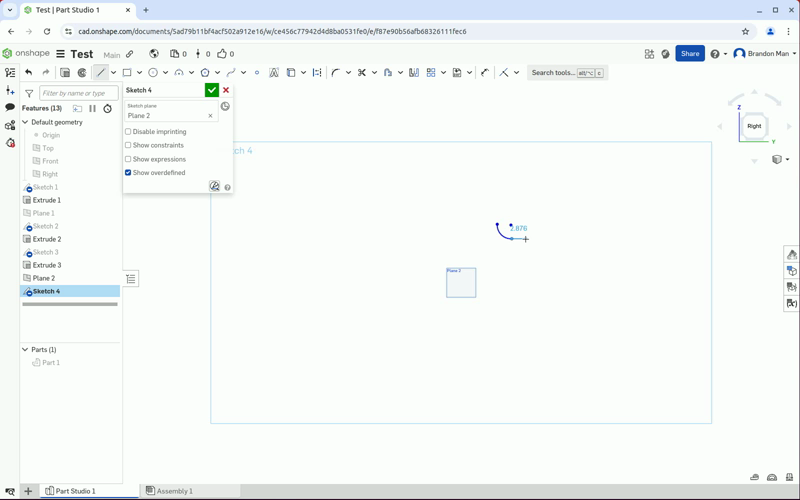
click(525, 238)
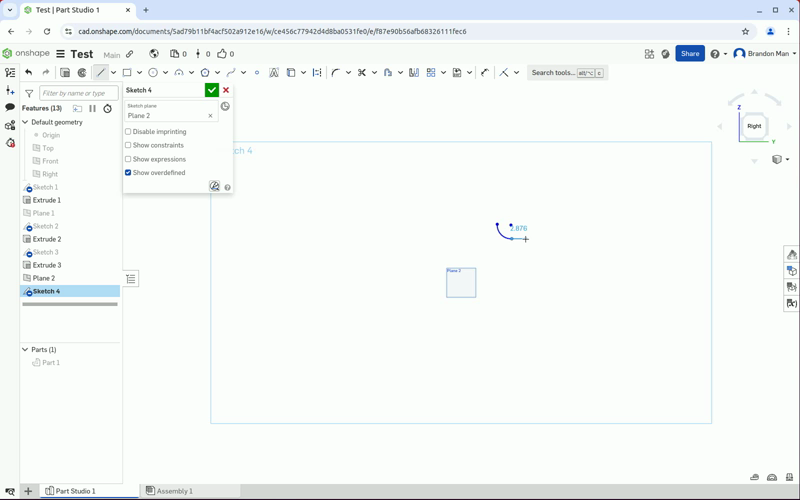
key_up(shift)
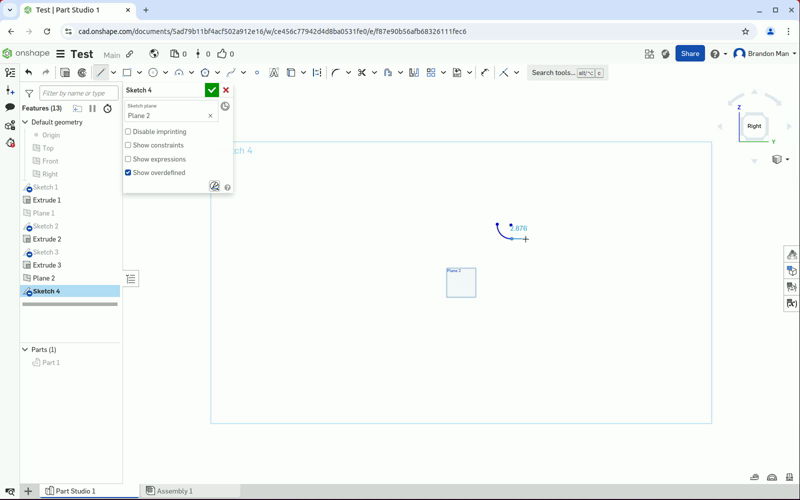
key(esc)
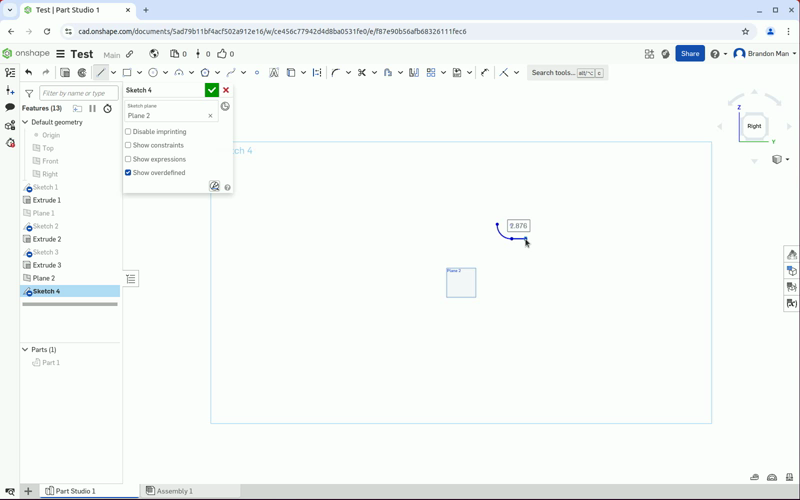
key(a)
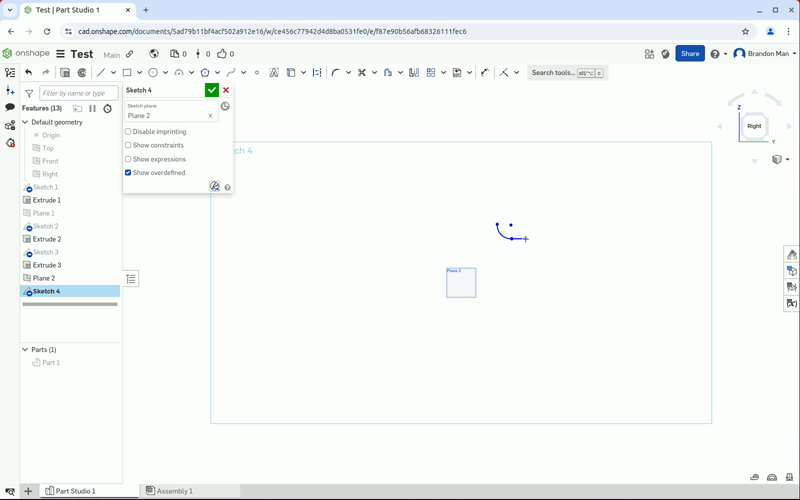
mouse_move(525, 238)
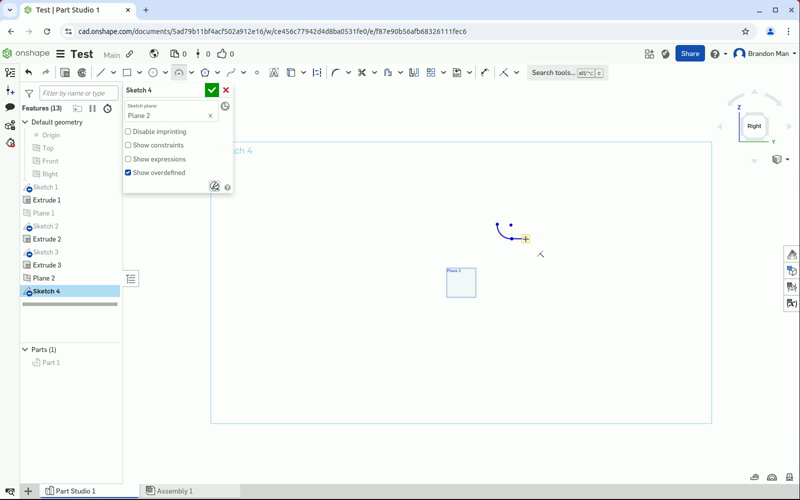
click(525, 238)
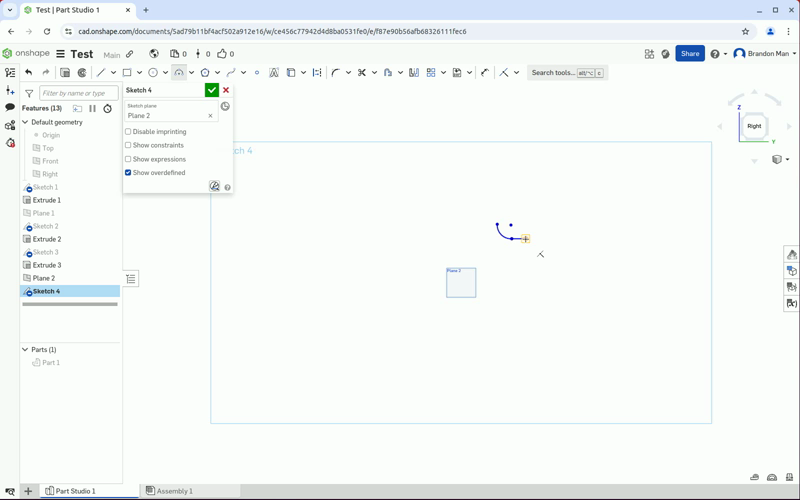
key_down(shift)
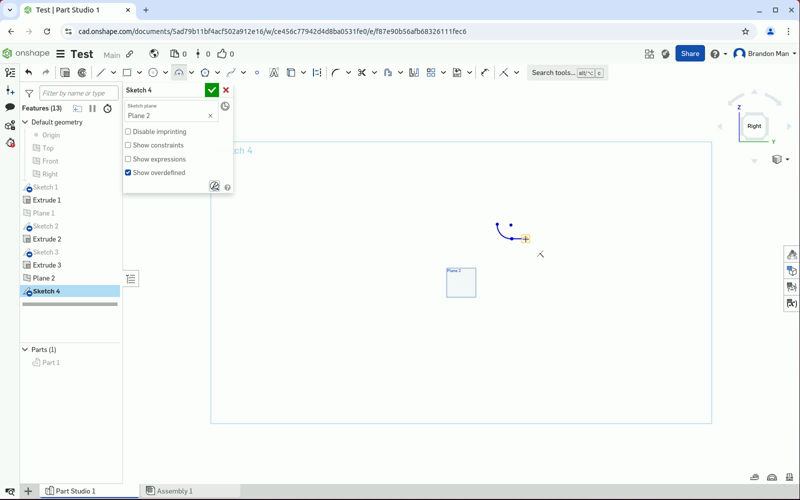
mouse_move(540, 224)
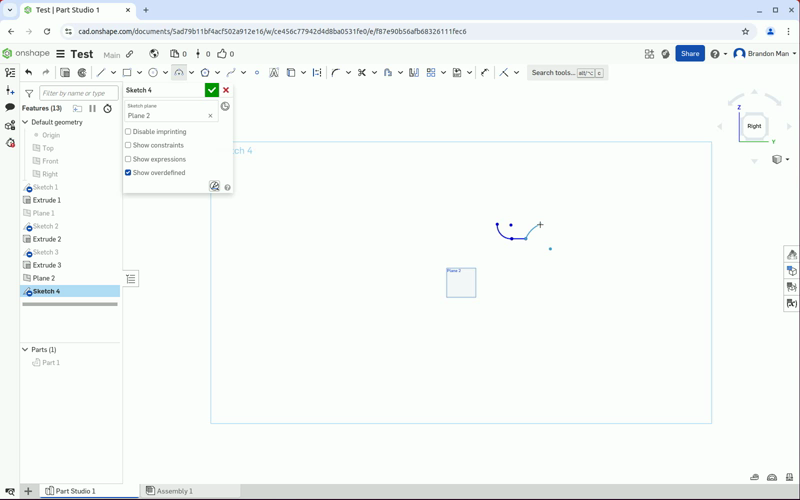
click(540, 224)
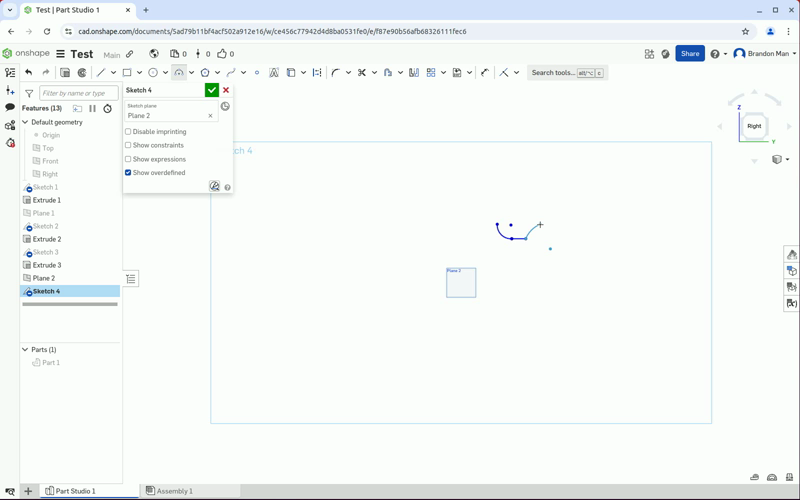
mouse_move(535, 234)
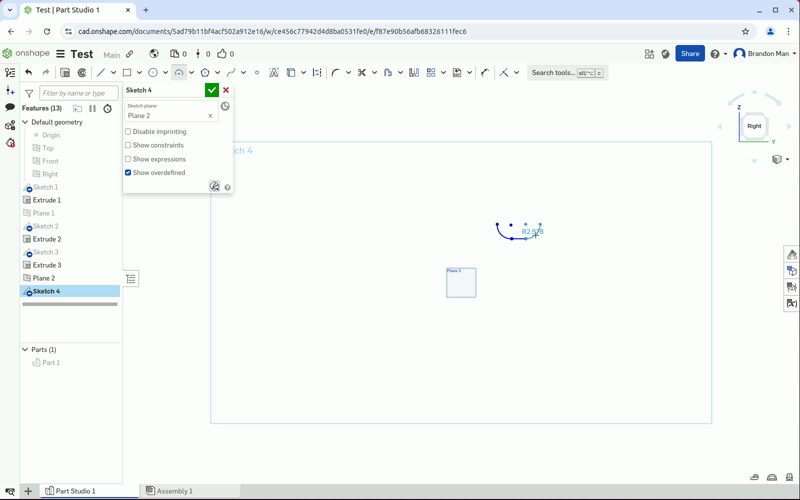
click(535, 234)
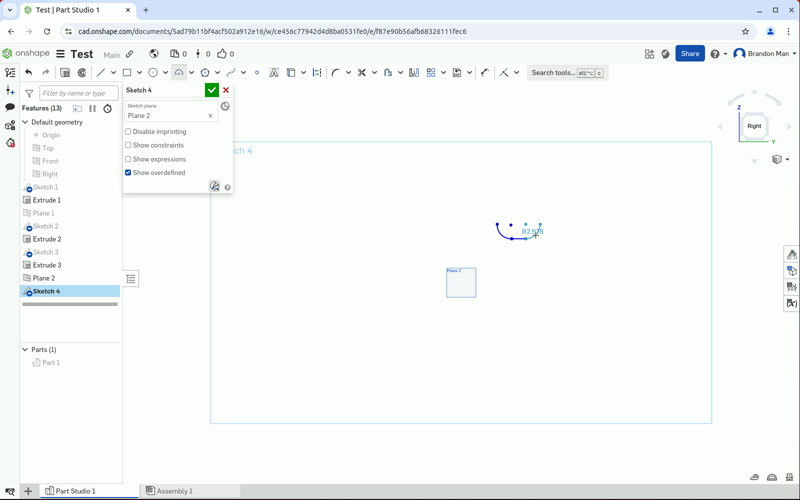
key_up(shift)
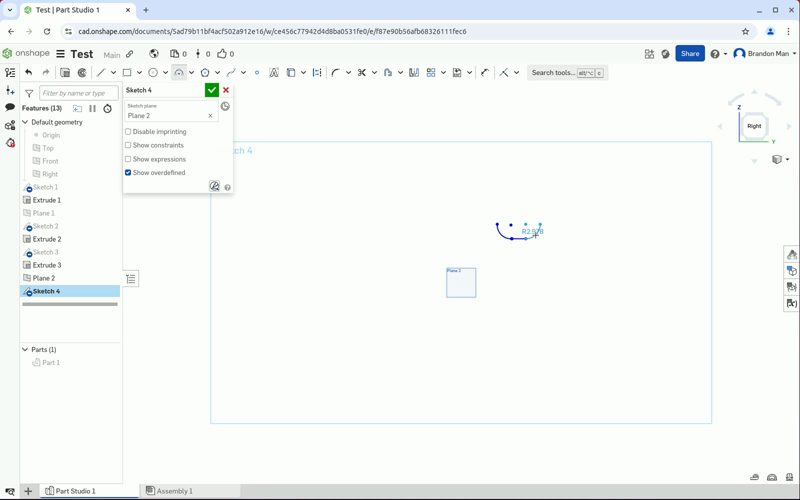
key(esc)
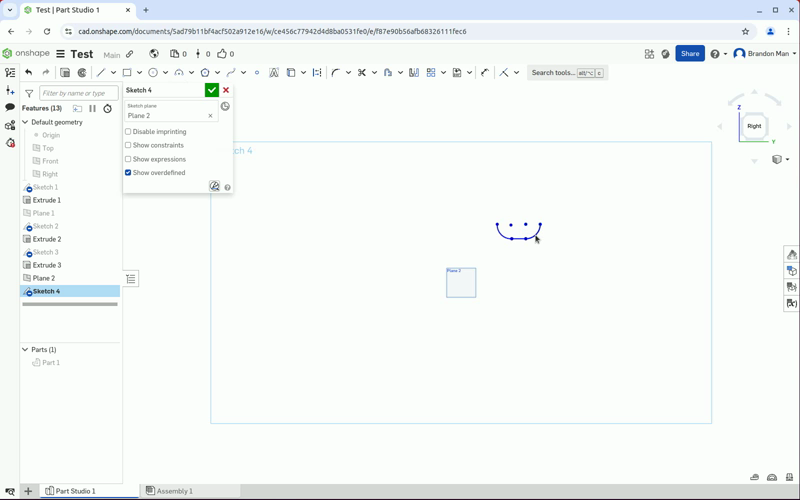
key(l)
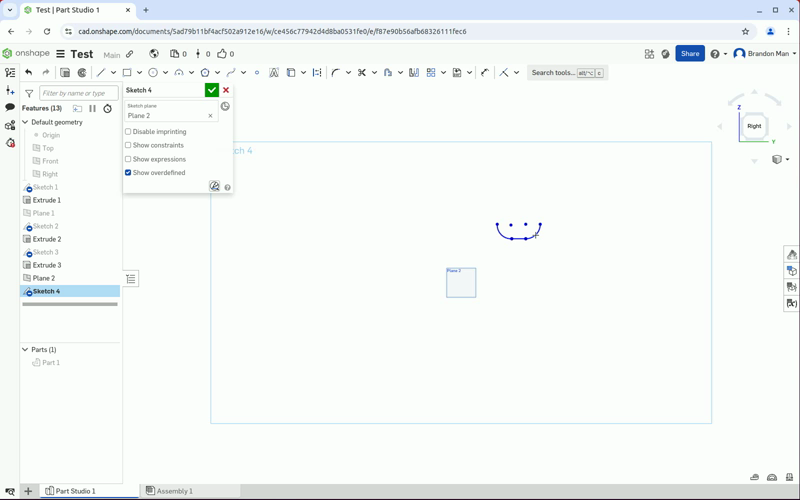
mouse_move(540, 224)
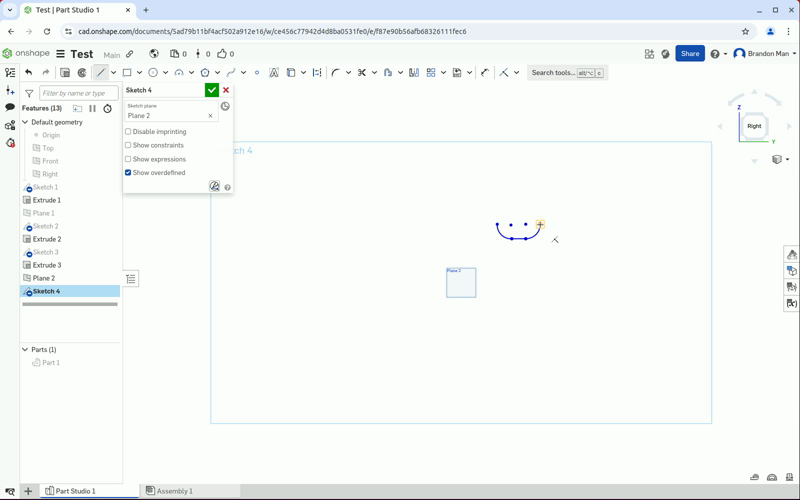
click(540, 224)
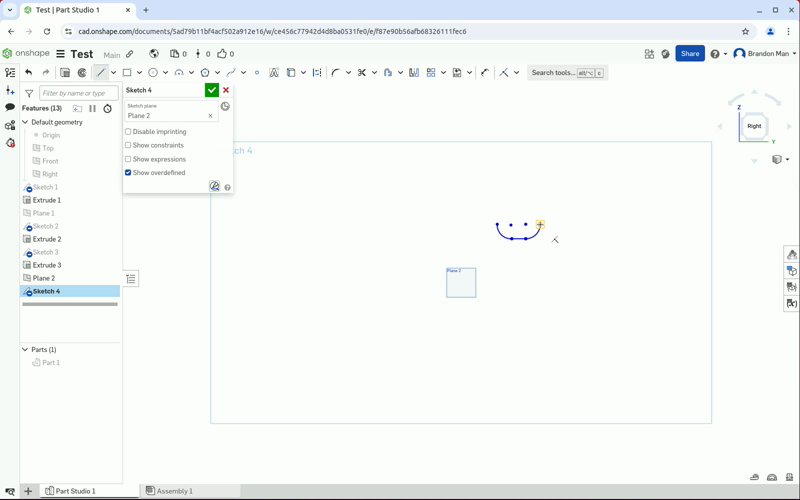
key_down(shift)
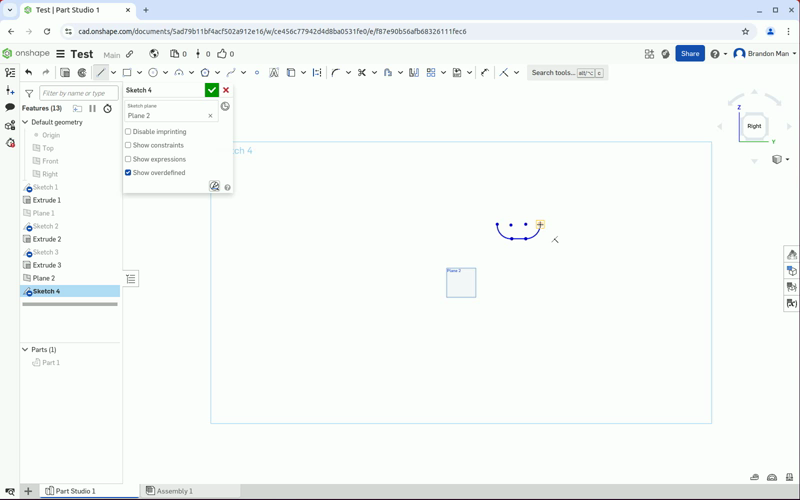
mouse_move(570, 224)
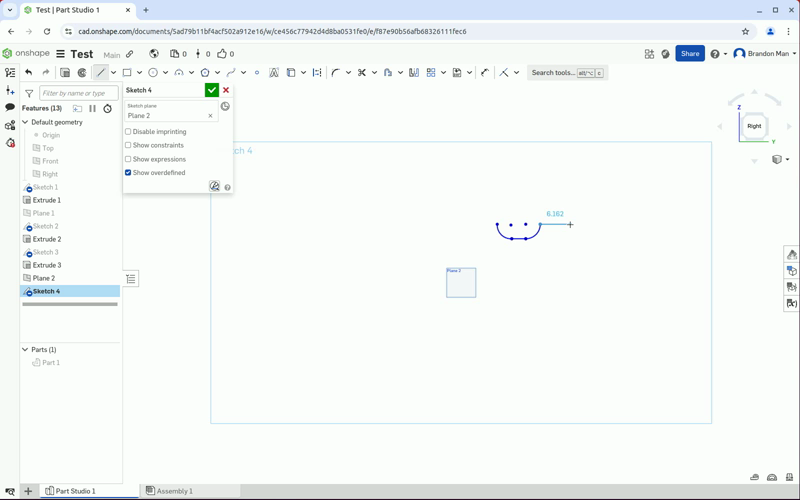
mouse_move(540, 209)
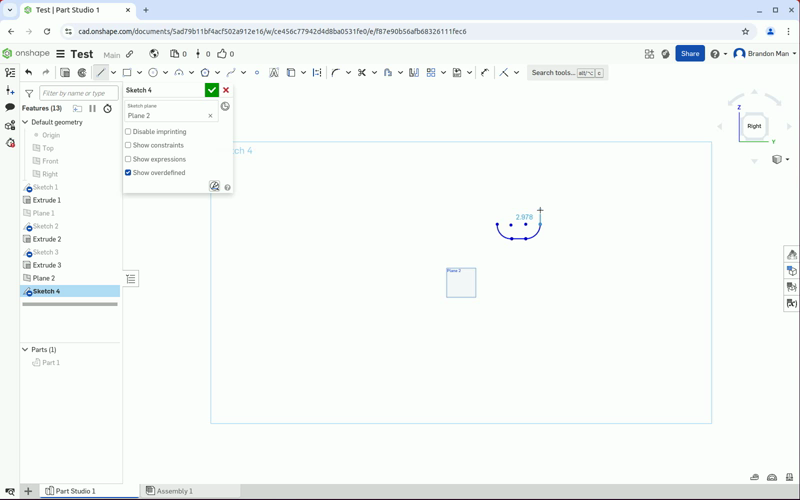
click(540, 209)
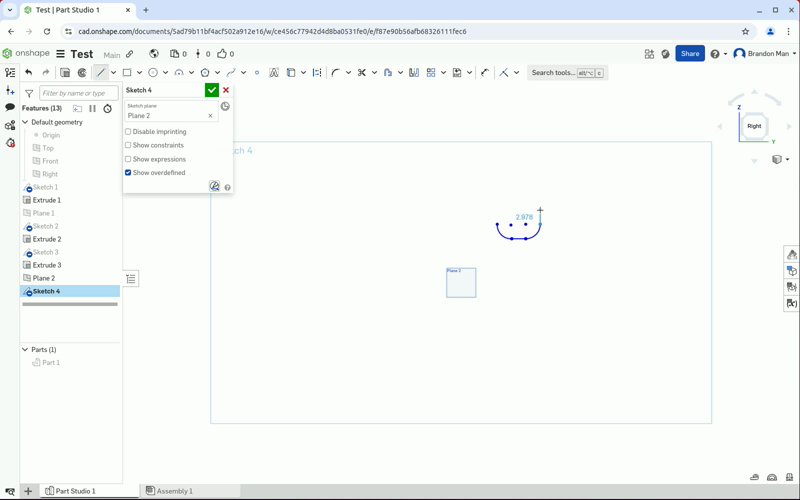
key_up(shift)
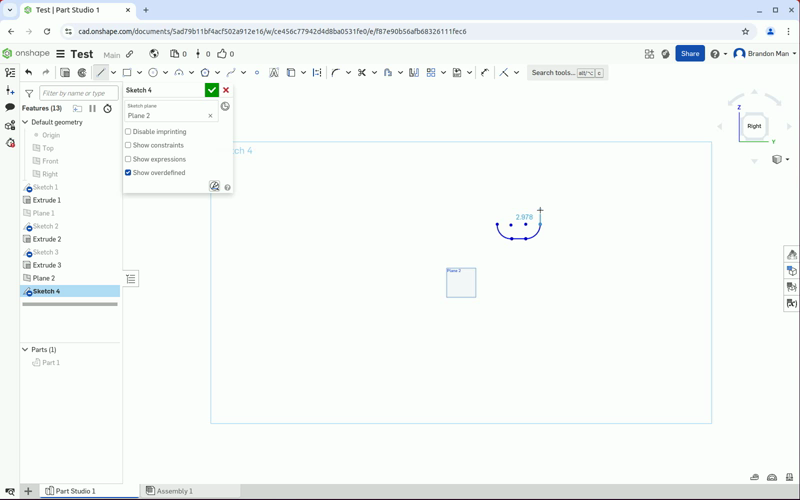
key(esc)
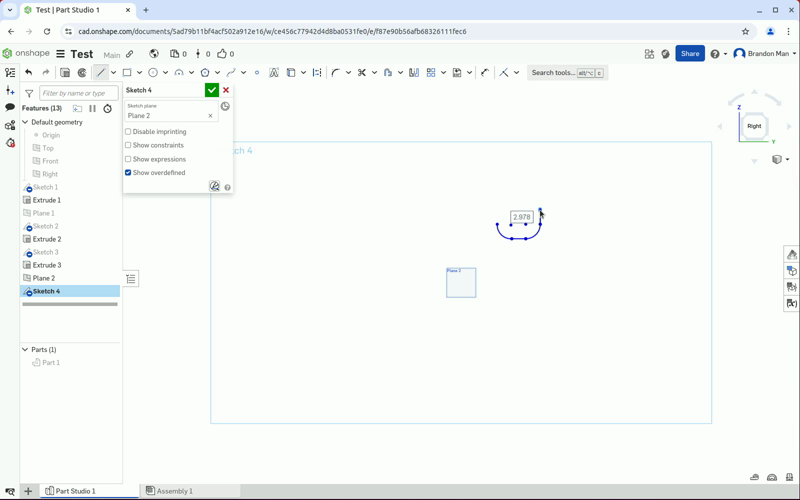
key(a)
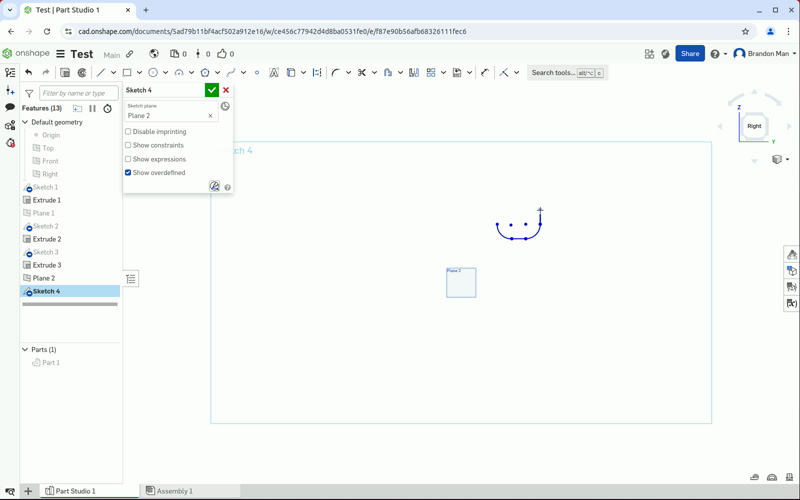
mouse_move(540, 209)
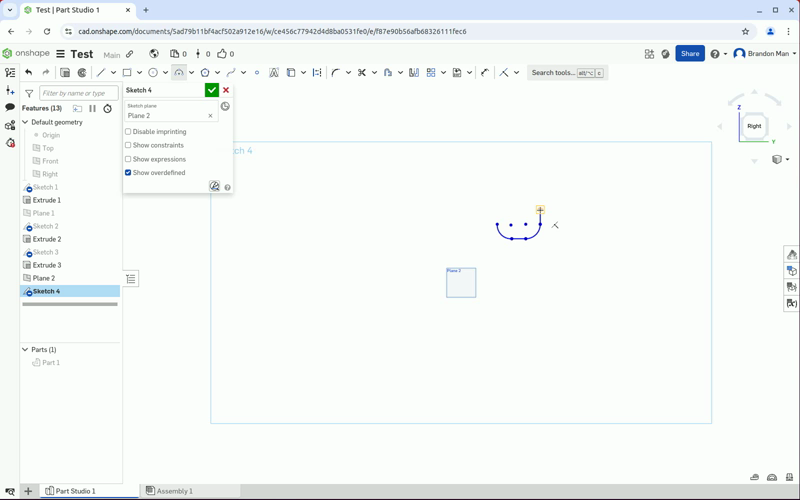
click(540, 209)
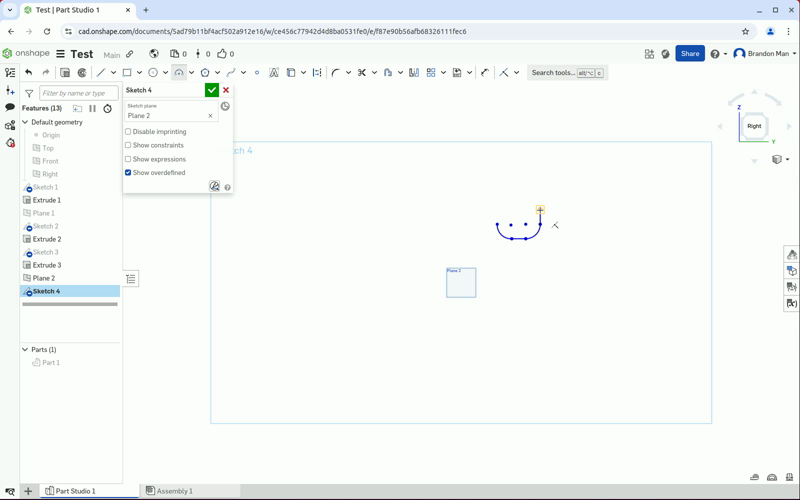
key_down(shift)
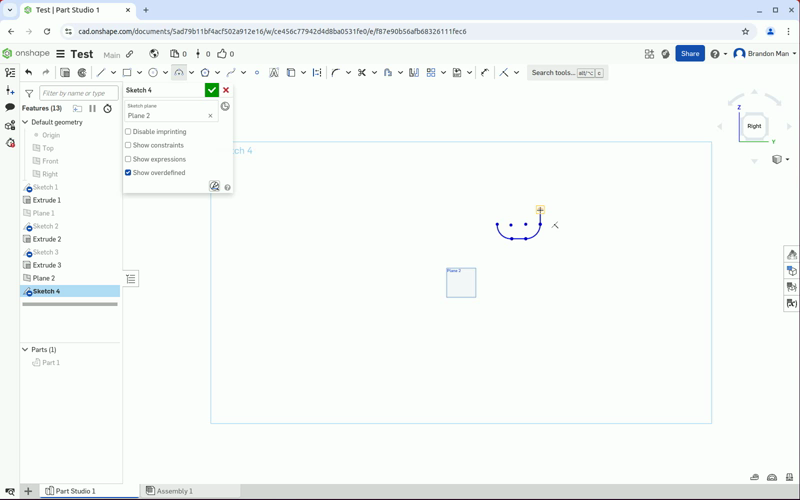
mouse_move(525, 195)
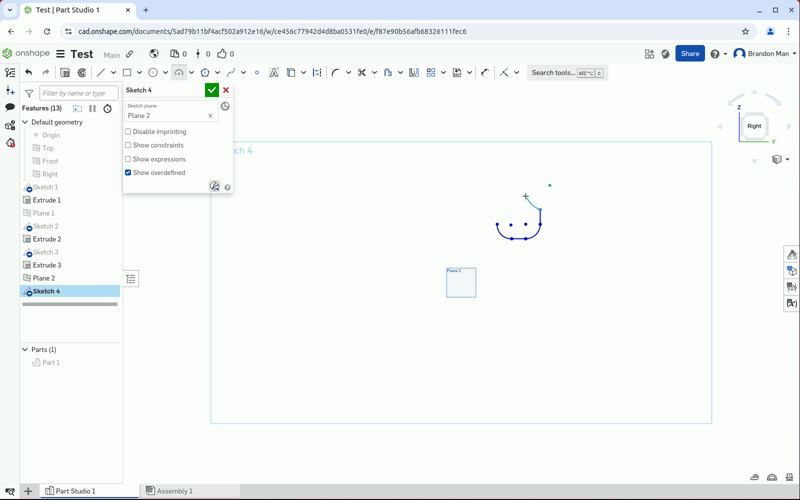
click(525, 195)
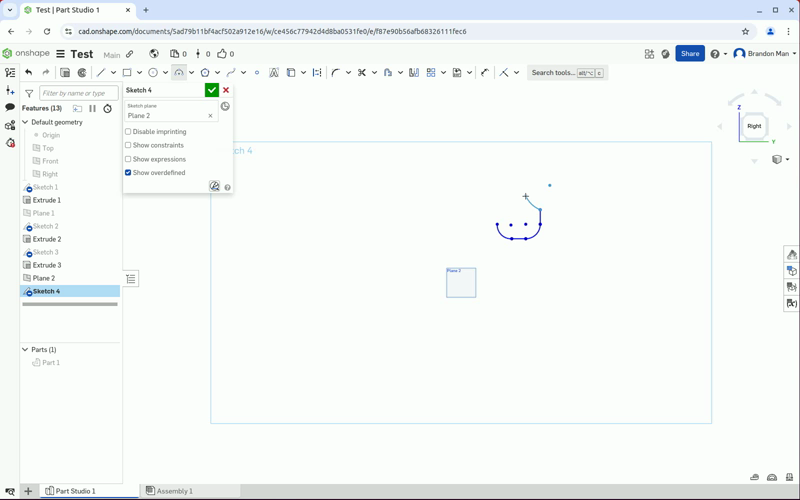
mouse_move(535, 199)
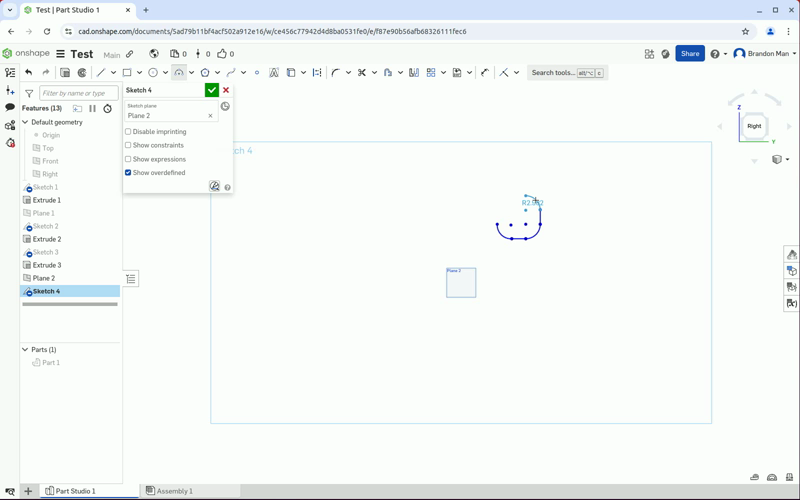
click(535, 199)
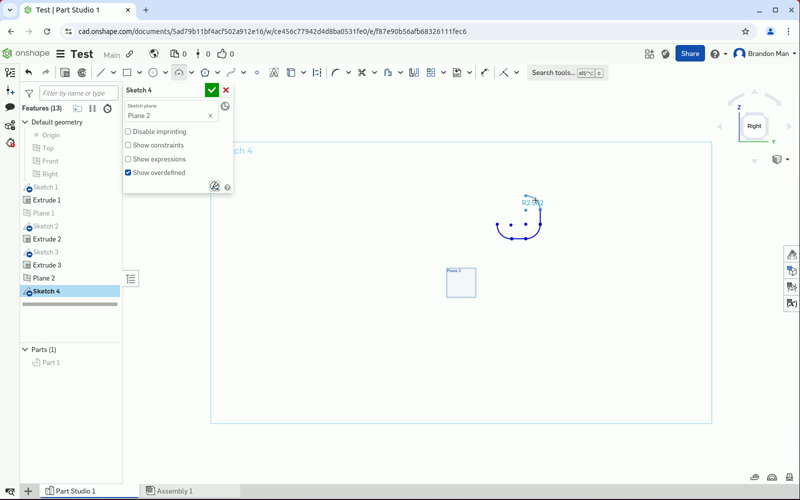
key_up(shift)
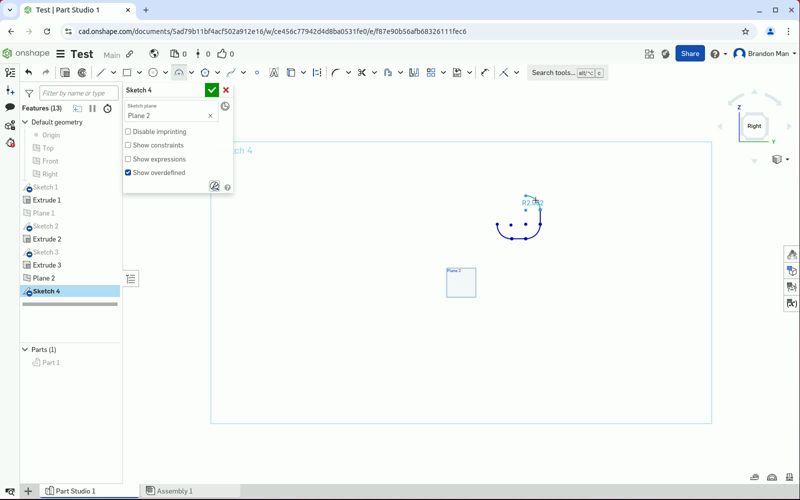
key(esc)
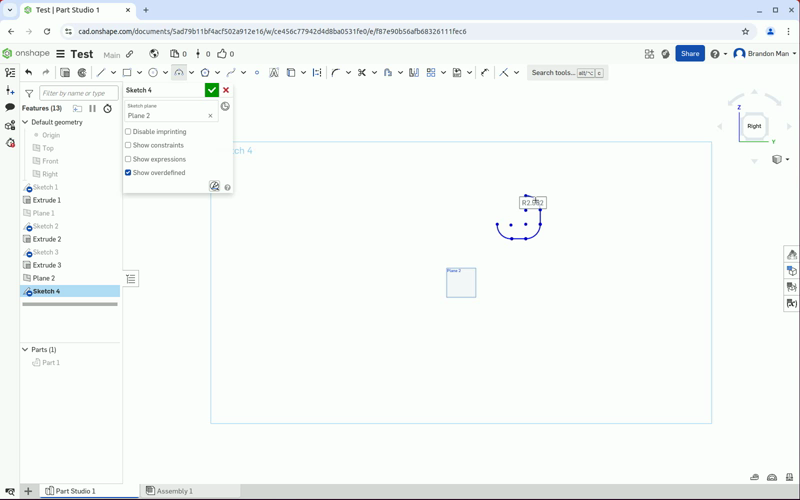
key(l)
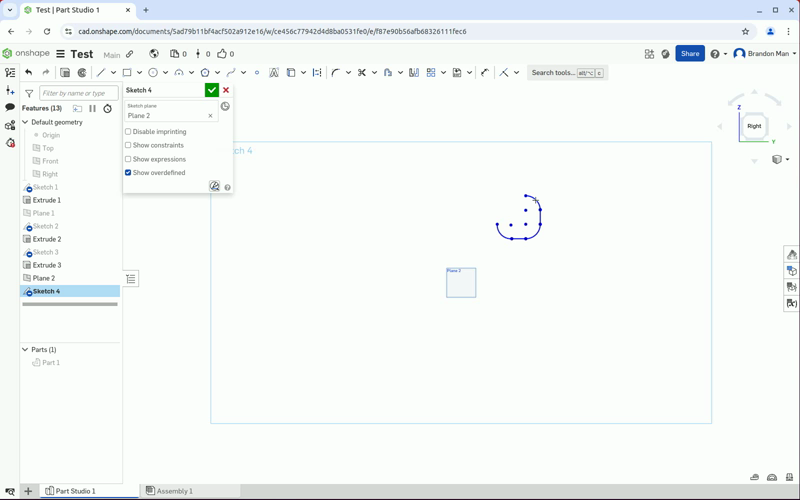
mouse_move(525, 195)
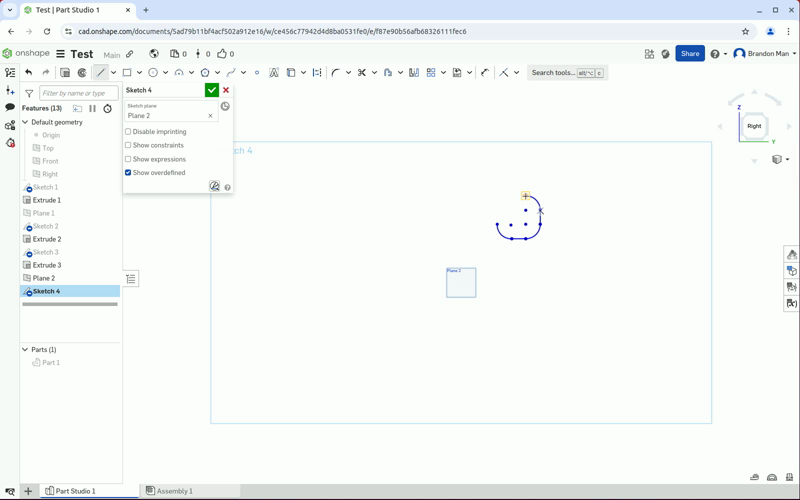
click(525, 195)
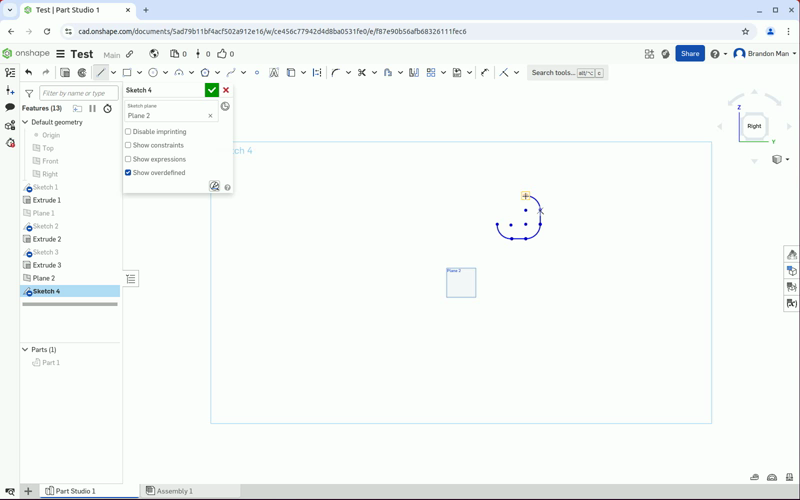
key_down(shift)
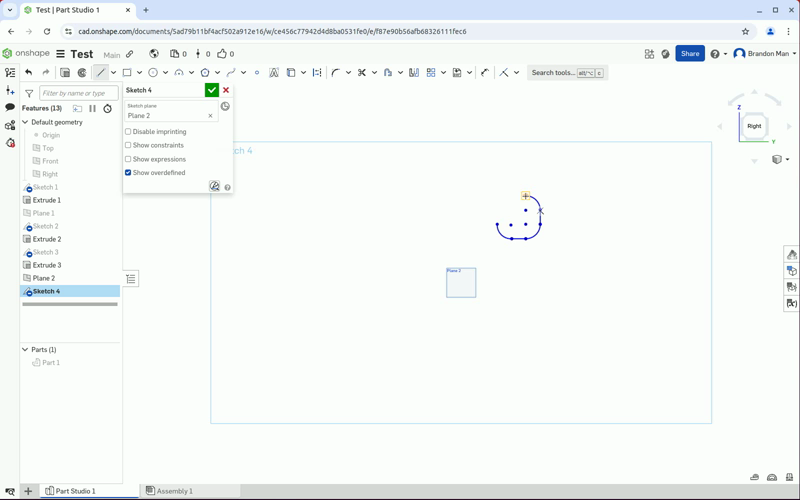
mouse_move(555, 195)
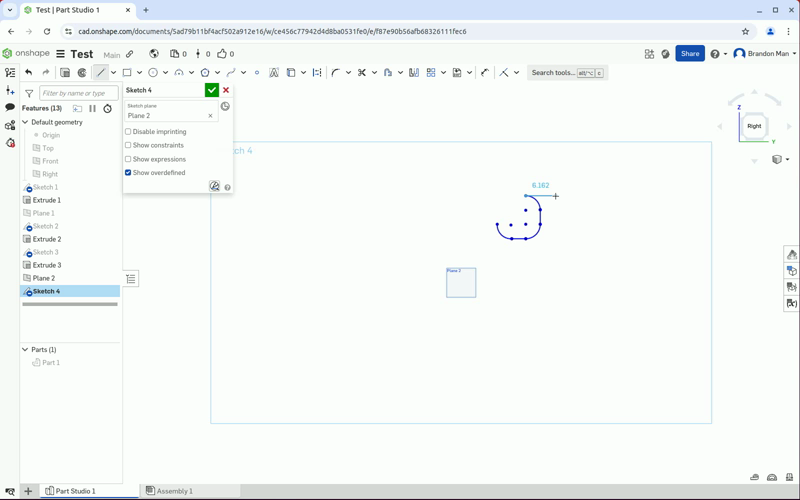
mouse_move(511, 195)
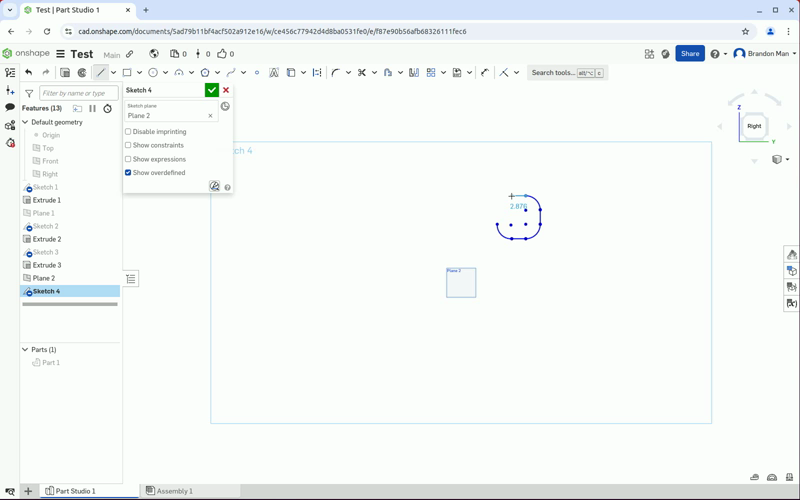
click(511, 195)
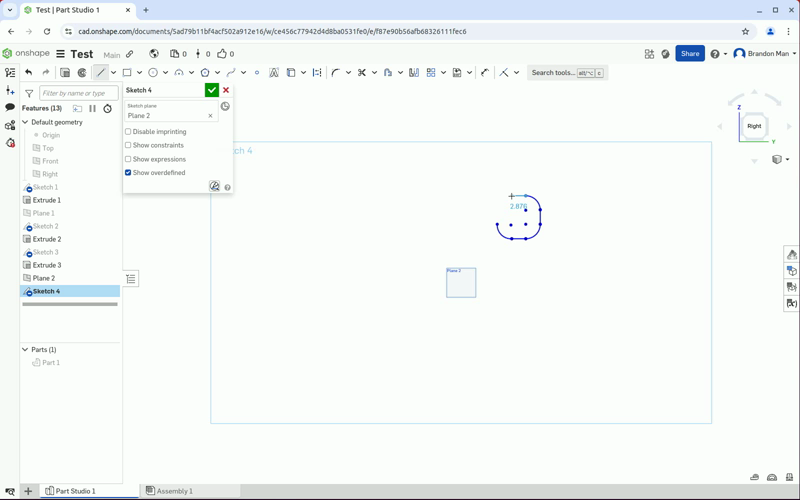
key_up(shift)
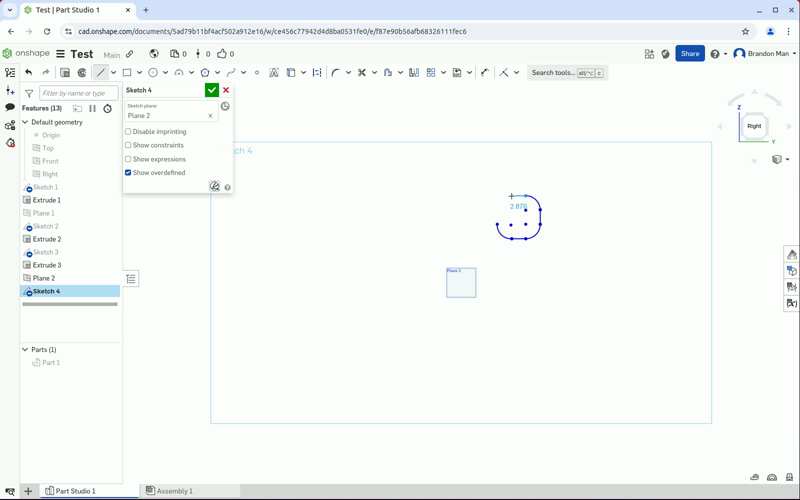
key(esc)
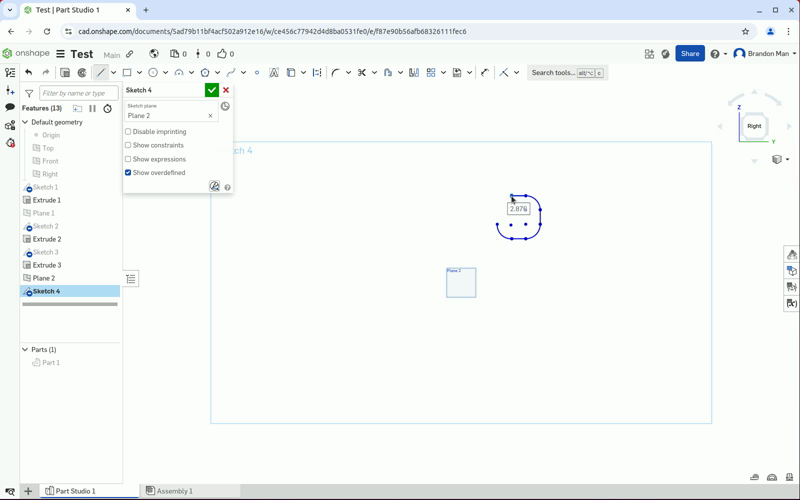
key(a)
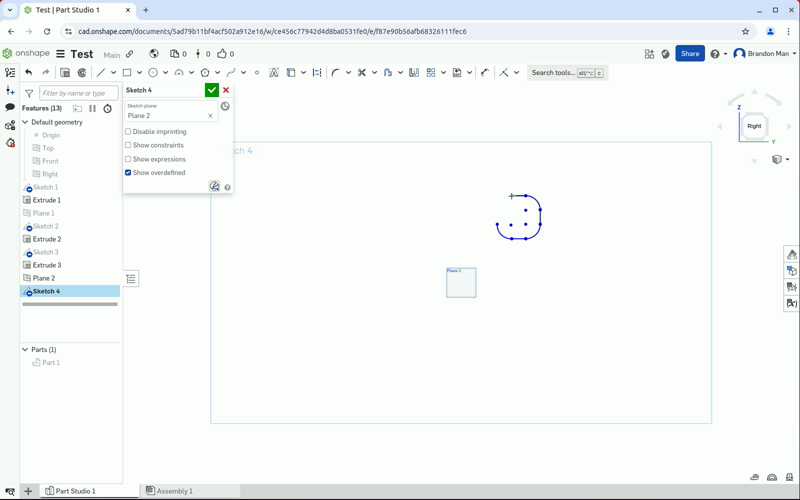
mouse_move(511, 195)
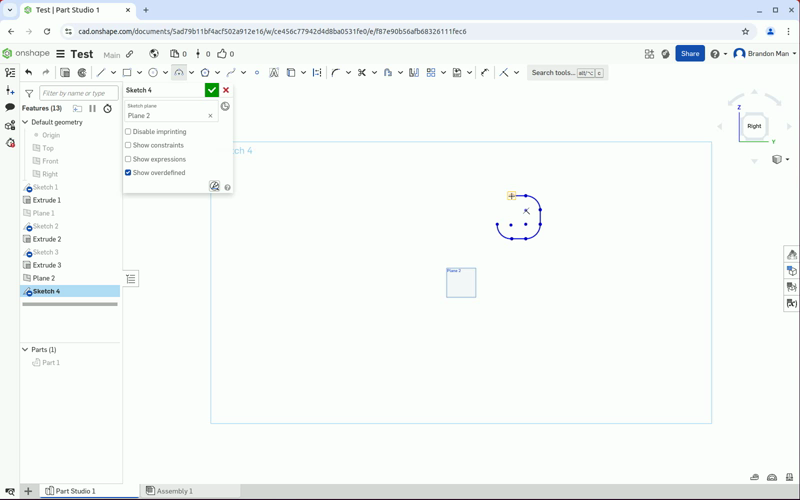
click(511, 195)
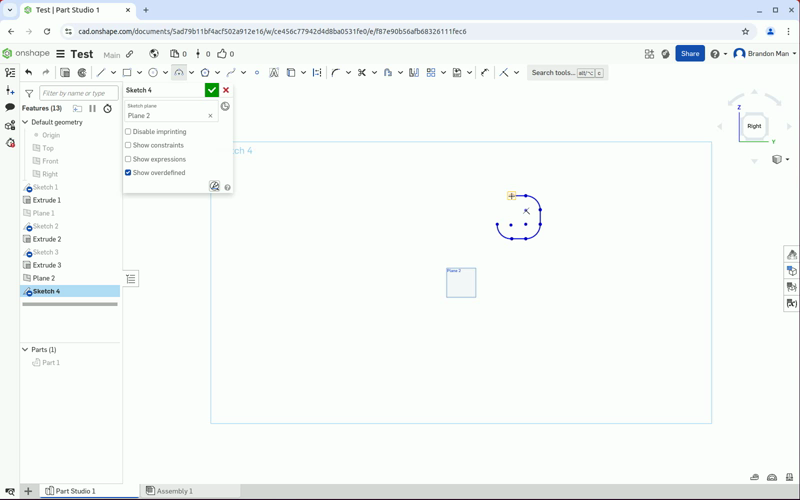
key_down(shift)
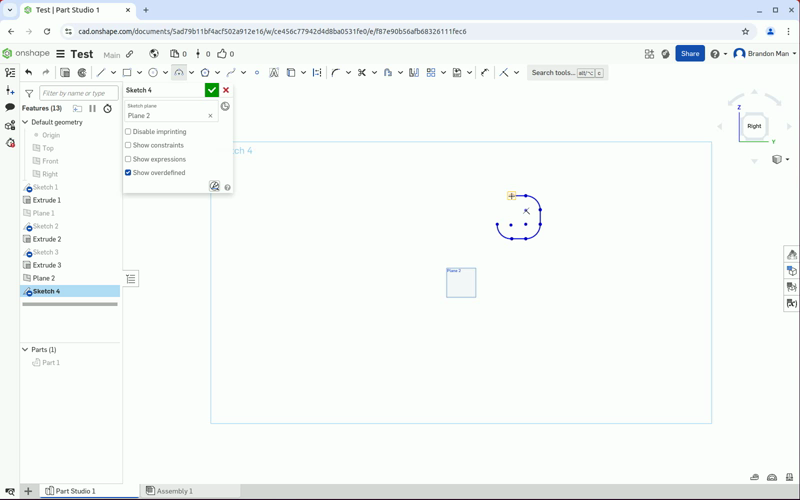
mouse_move(497, 209)
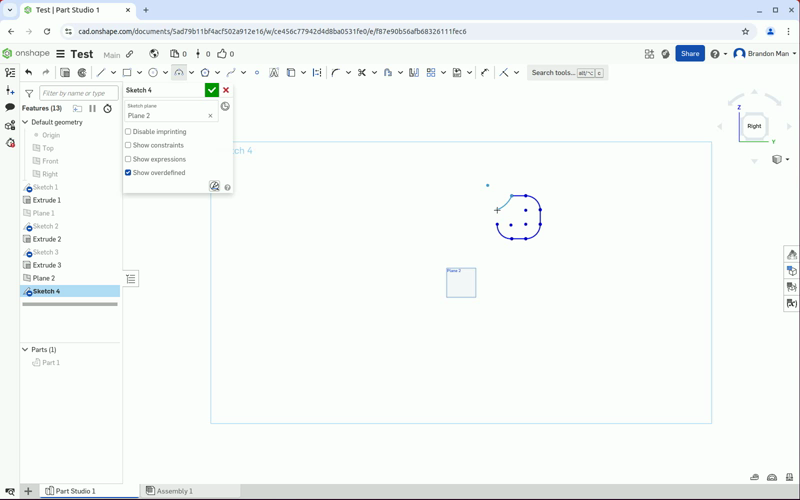
click(497, 209)
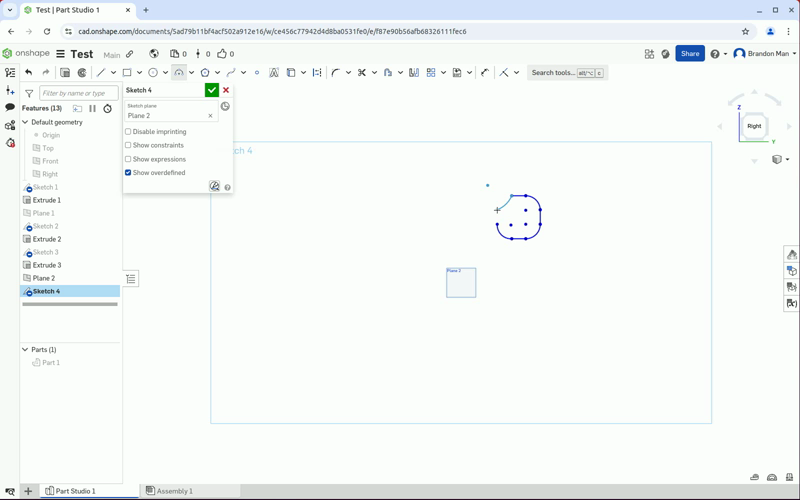
mouse_move(501, 199)
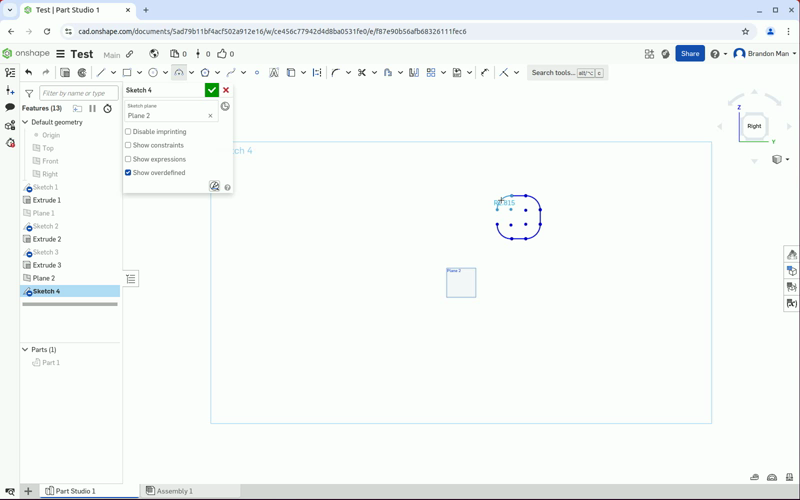
click(501, 199)
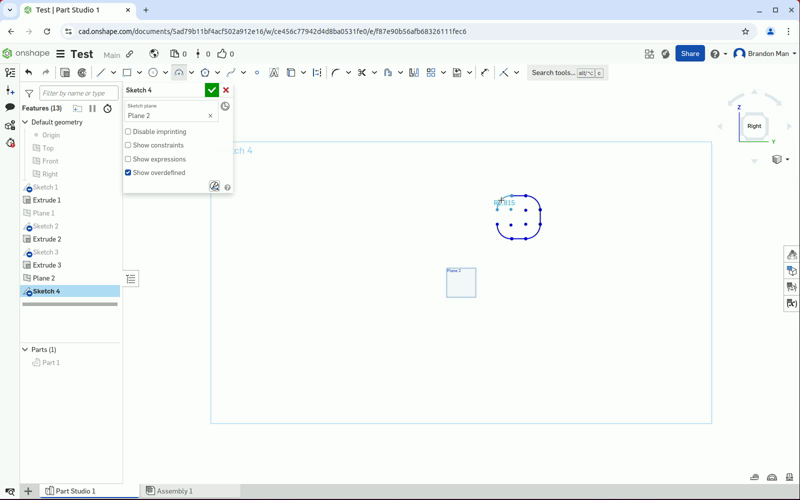
key_up(shift)
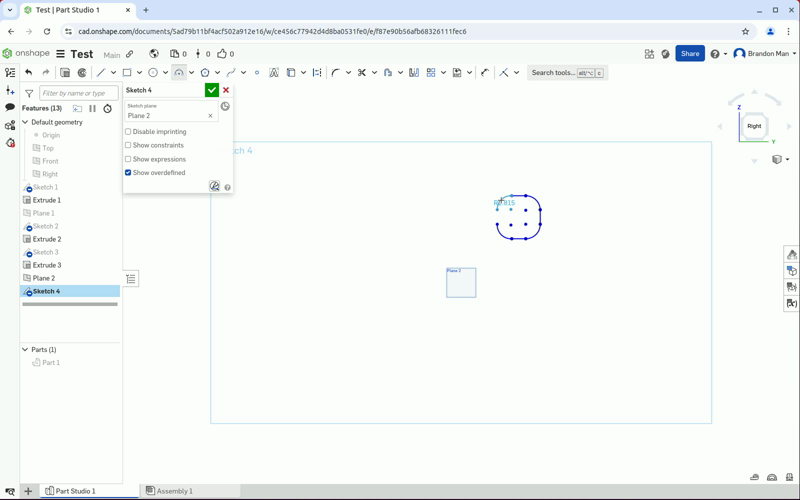
key(esc)
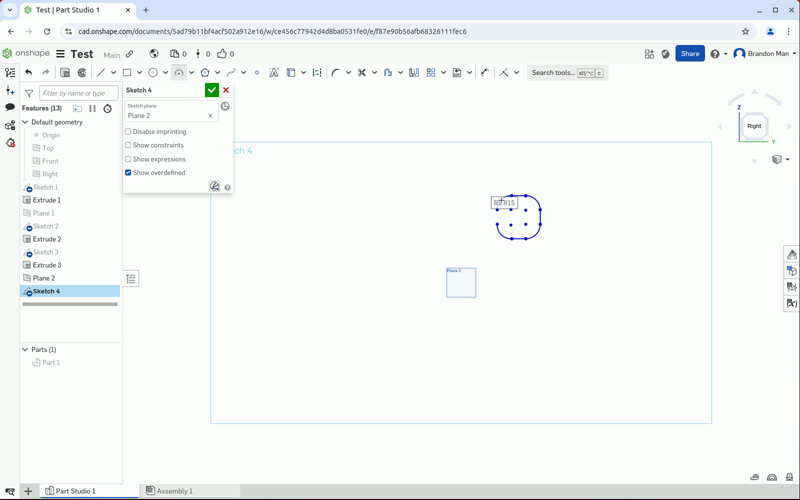
key(l)
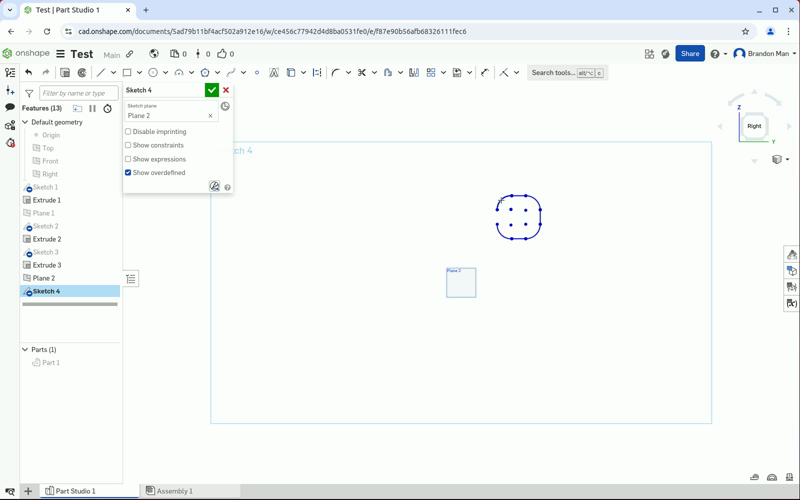
mouse_move(497, 209)
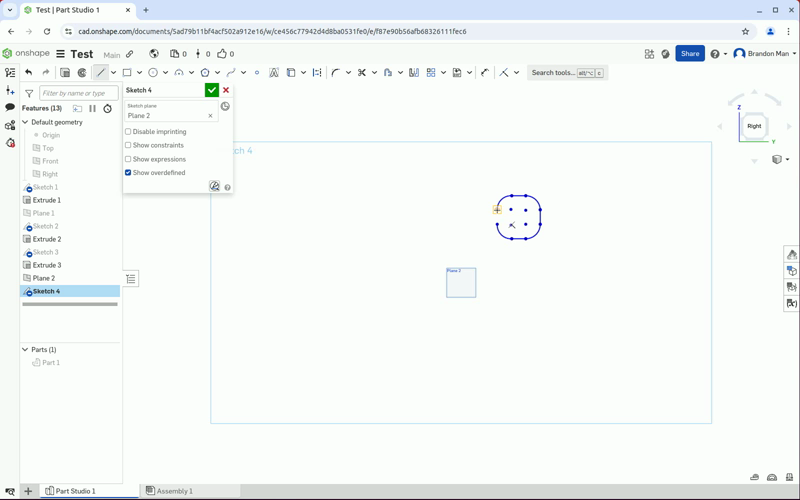
click(497, 209)
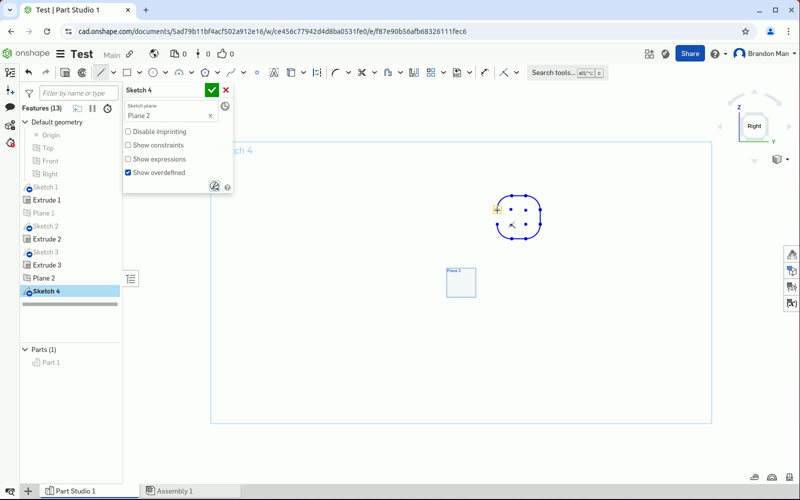
mouse_move(527, 209)
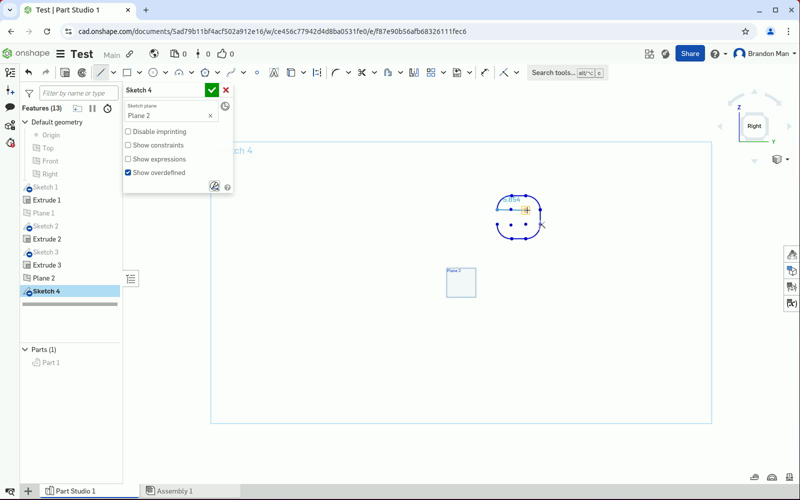
key_down(shift)
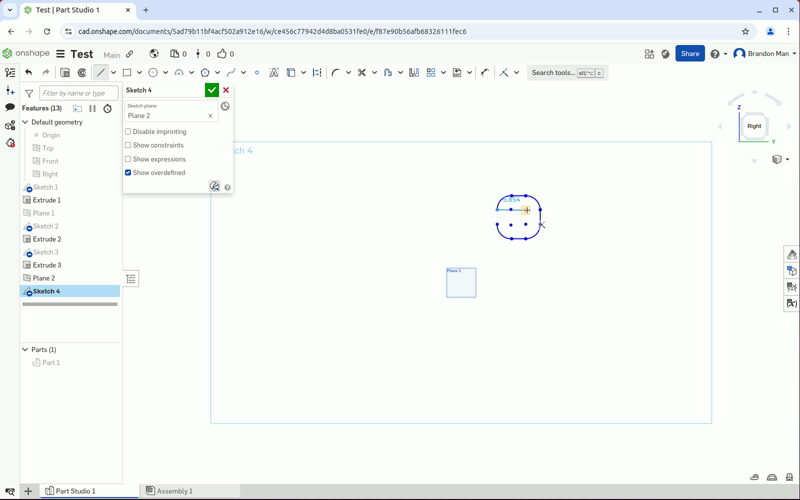
mouse_move(497, 224)
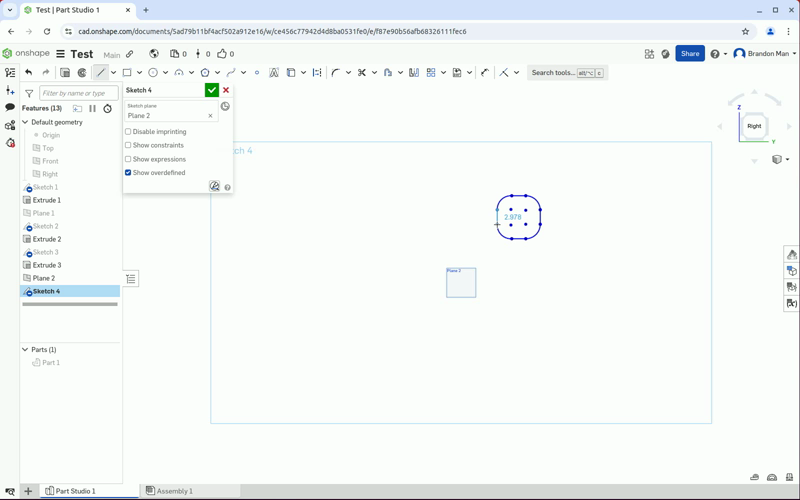
key_up(shift)
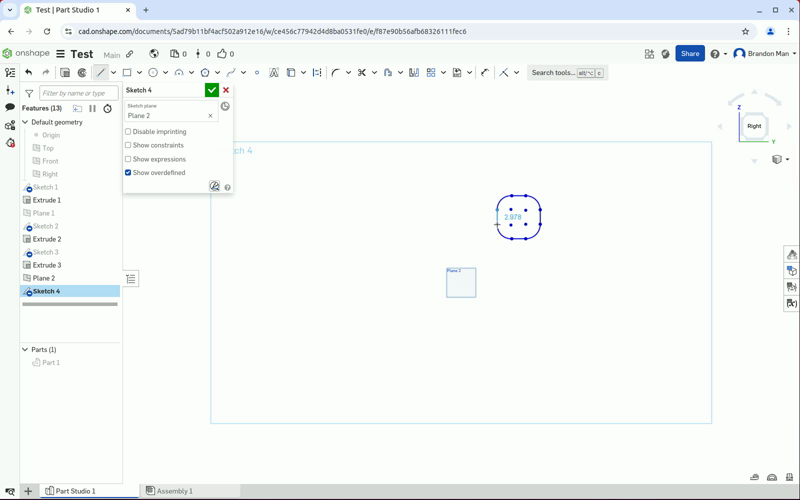
click(497, 224)
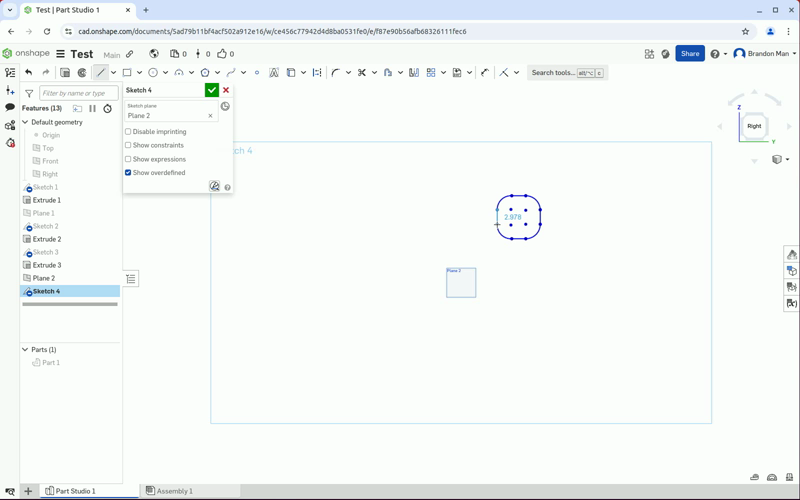
key(esc)
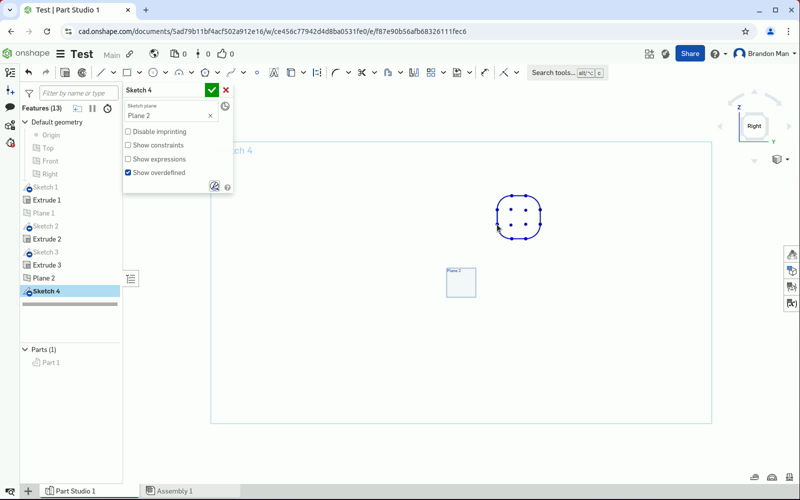
mouse_move(524, 206)
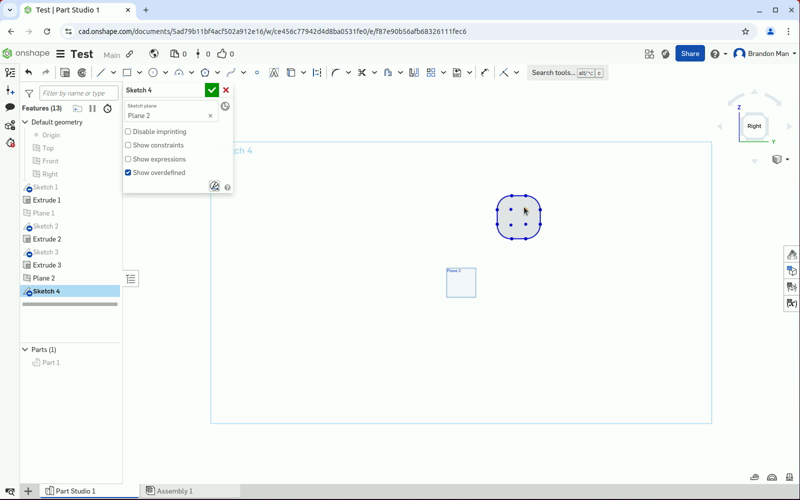
scroll(6)
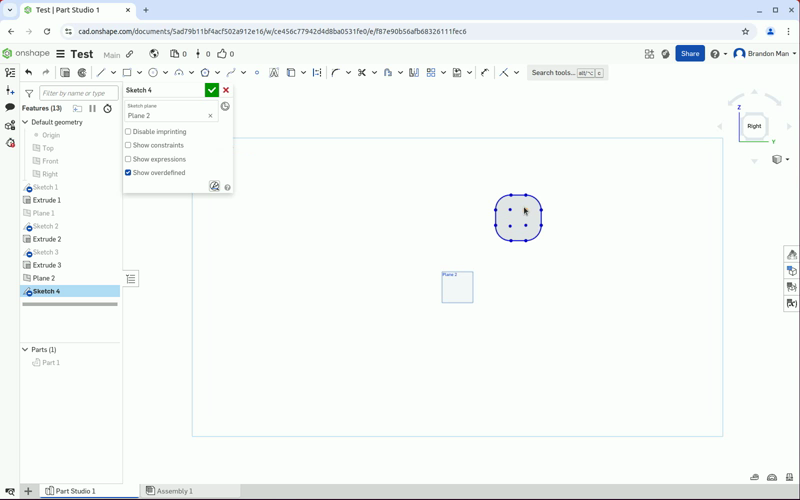
scroll(6)
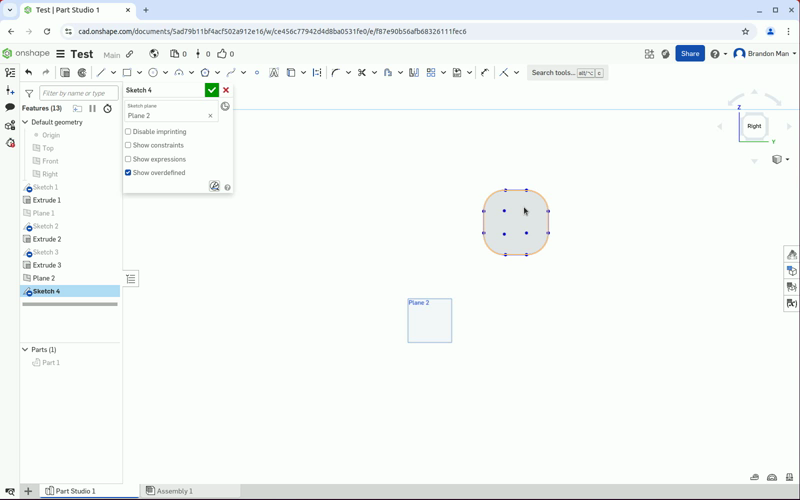
scroll(6)
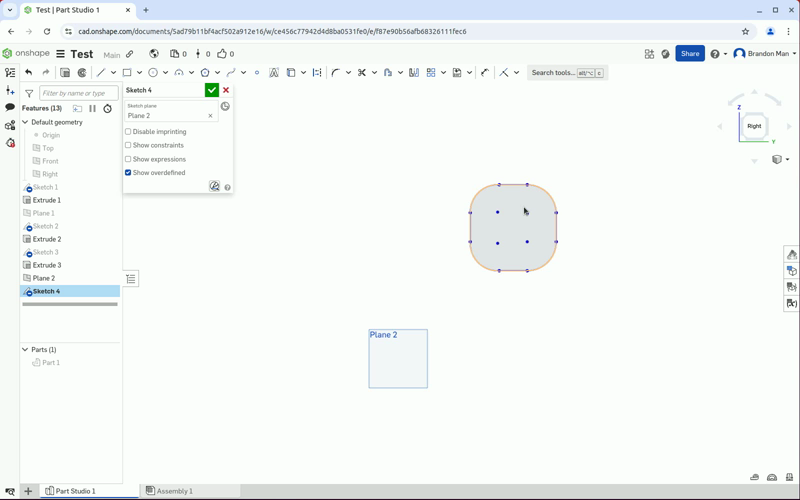
scroll(6)
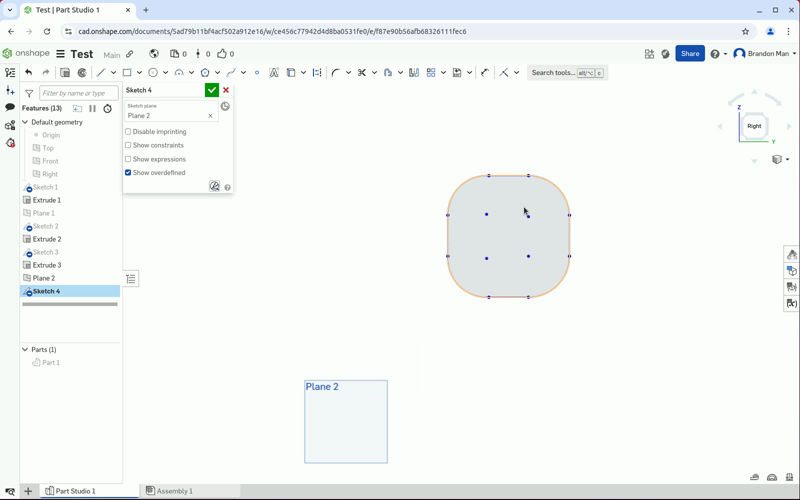
scroll(6)
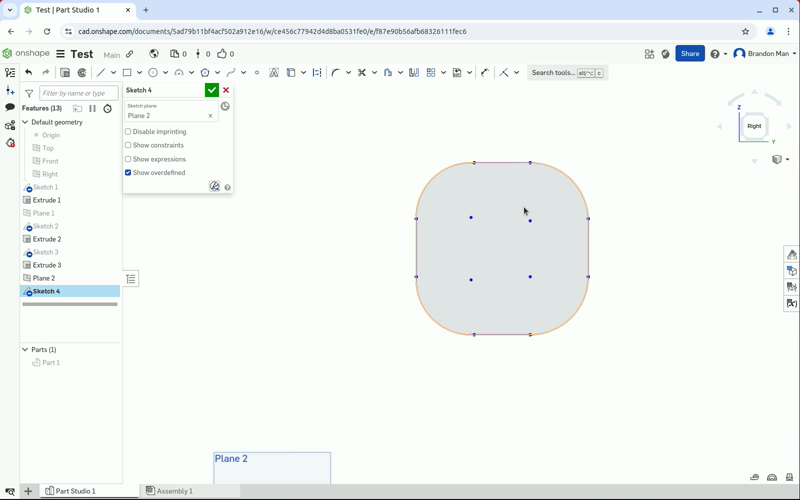
scroll(6)
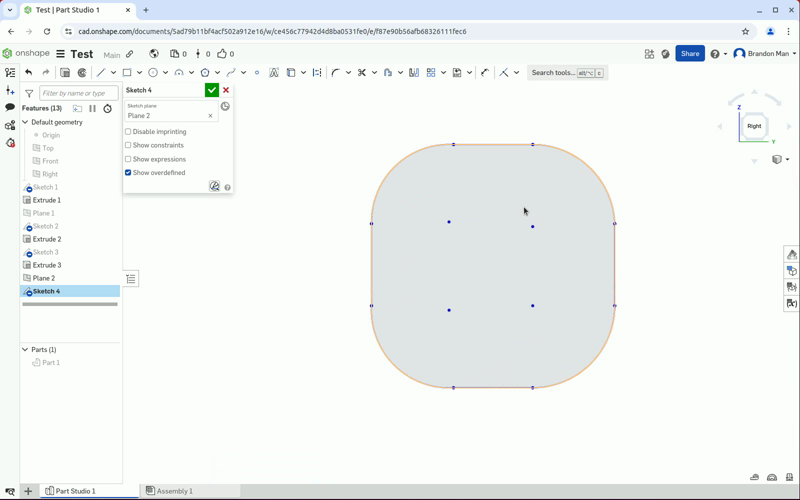
scroll(6)
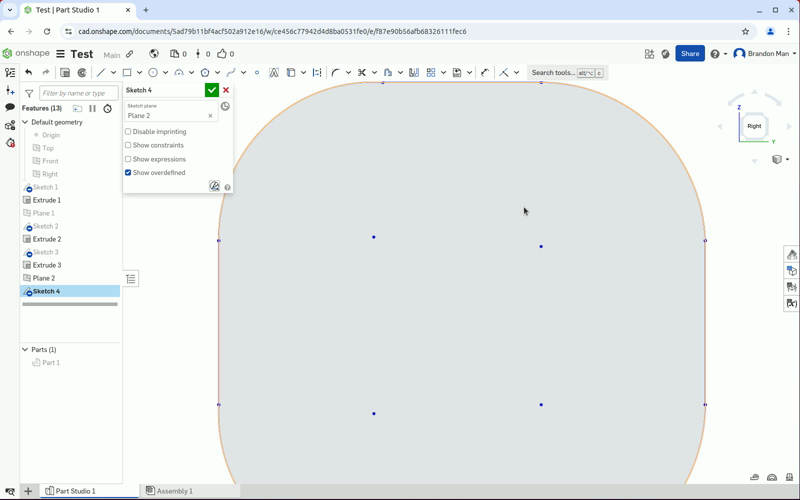
click(524, 206)
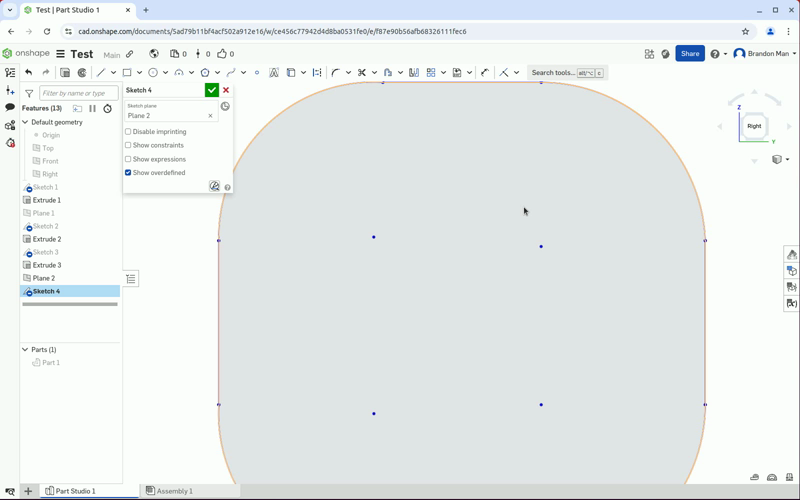
scroll(-6)
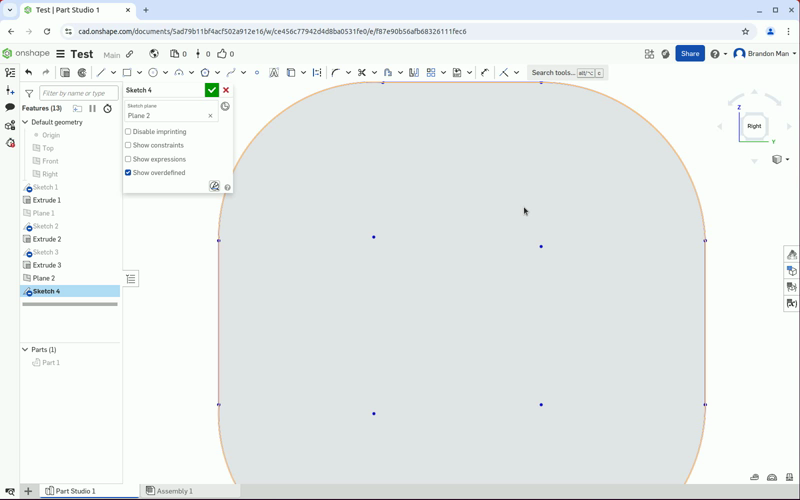
scroll(-6)
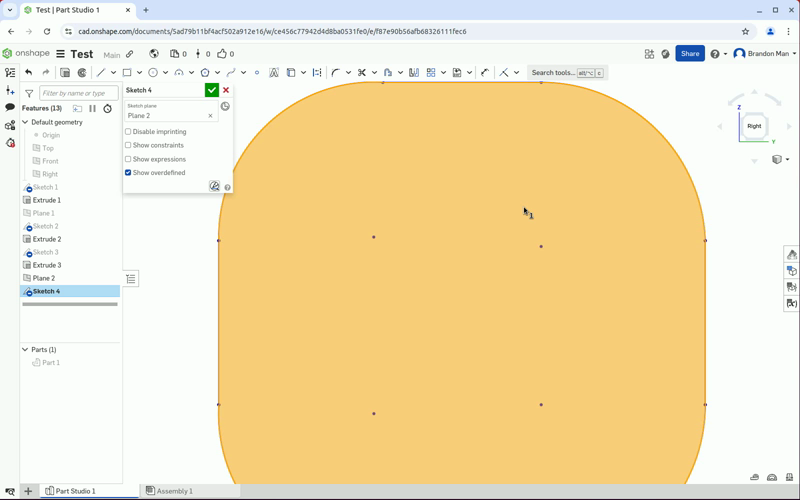
scroll(-6)
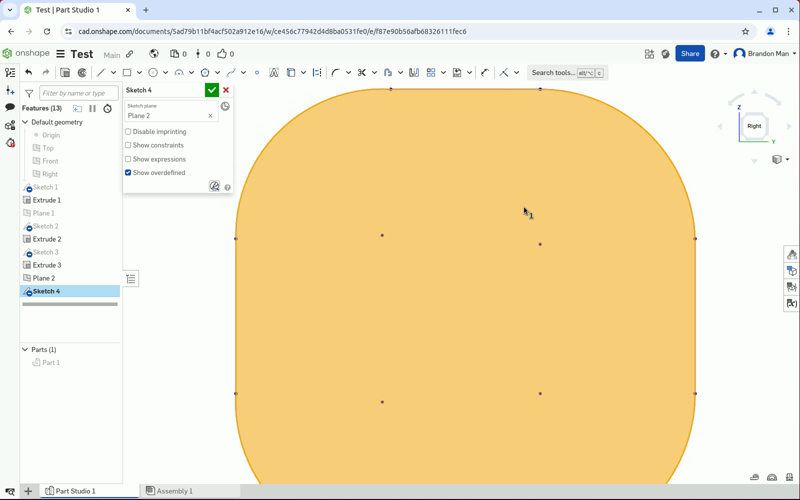
scroll(-6)
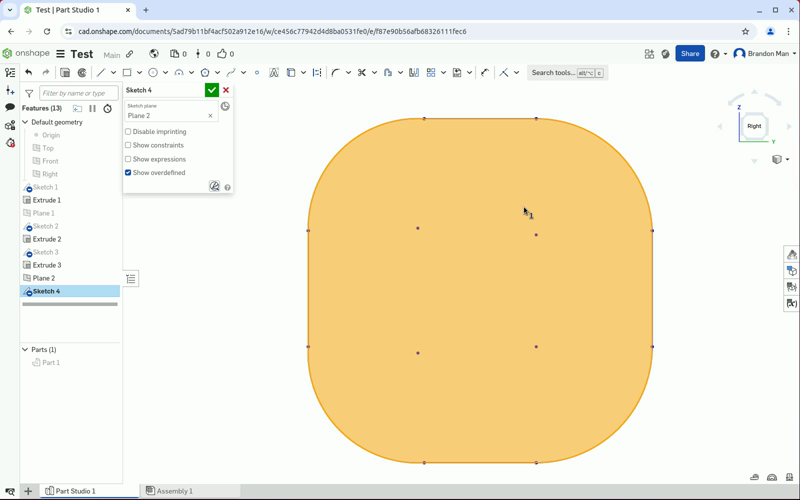
scroll(-6)
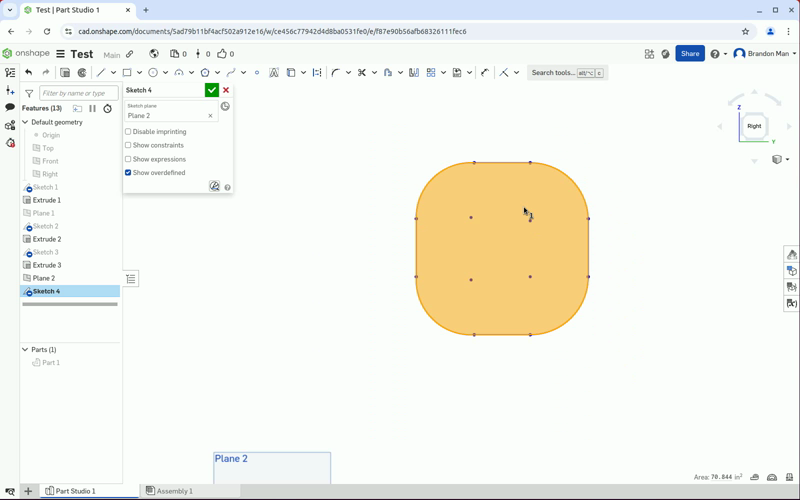
scroll(-6)
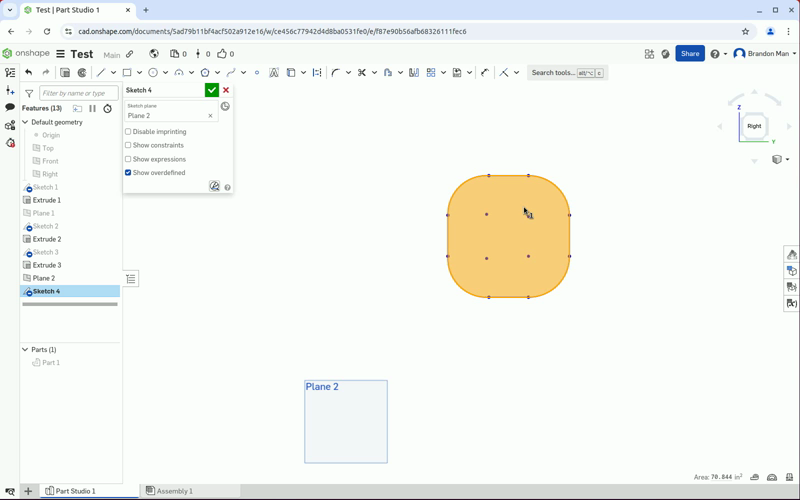
scroll(-6)
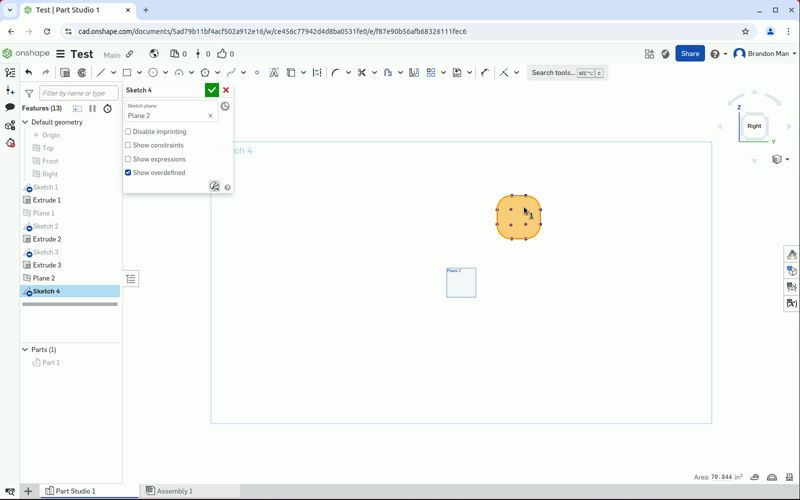
mouse_move(73, 352)
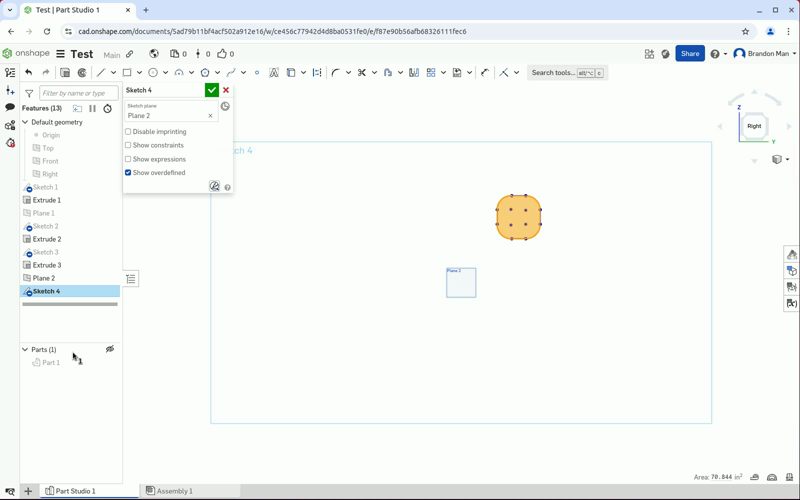
key(shift+y)
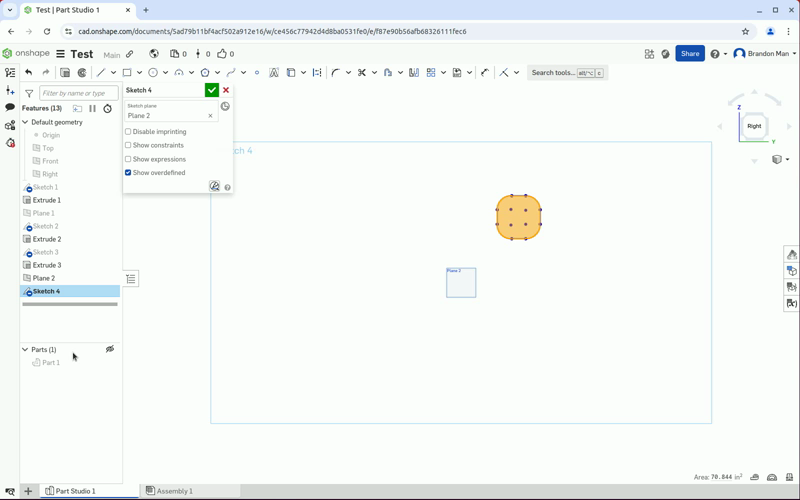
key(shift+e)
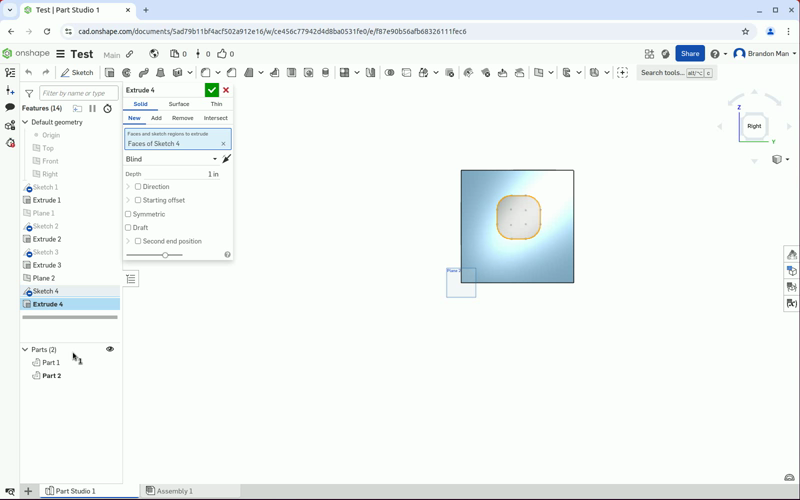
mouse_move(143, 106)
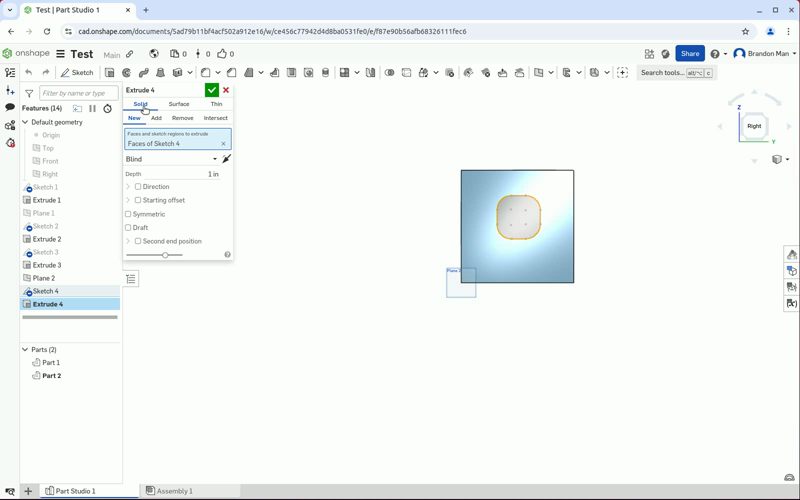
click(143, 106)
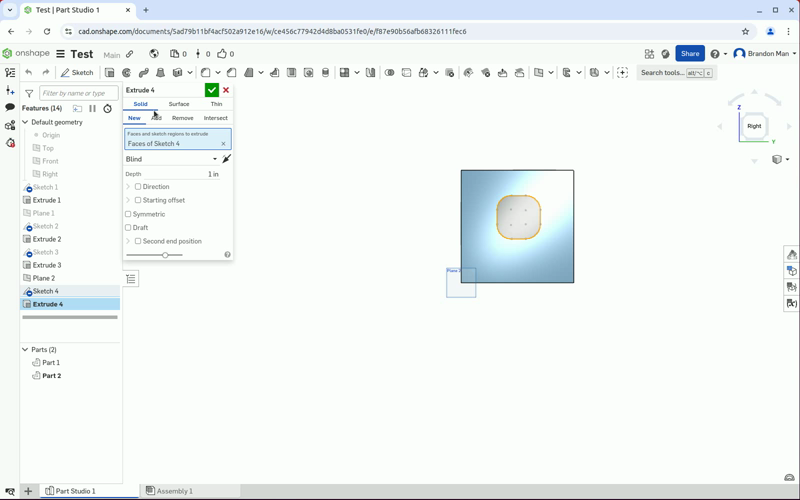
mouse_move(186, 120)
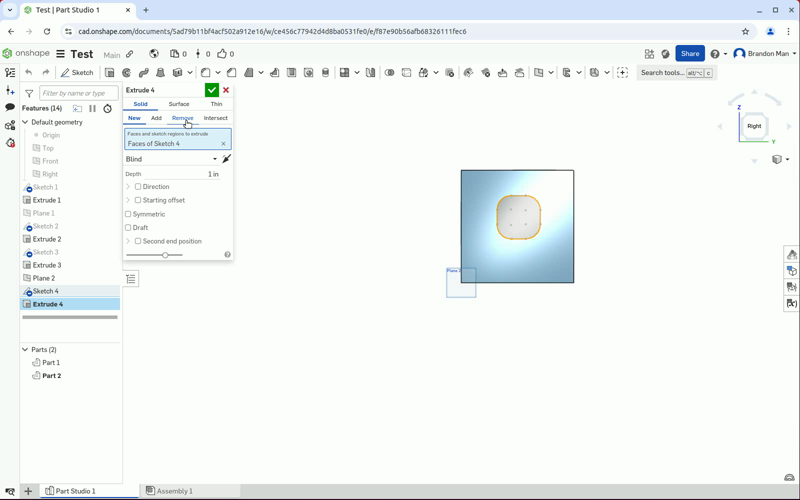
click(186, 120)
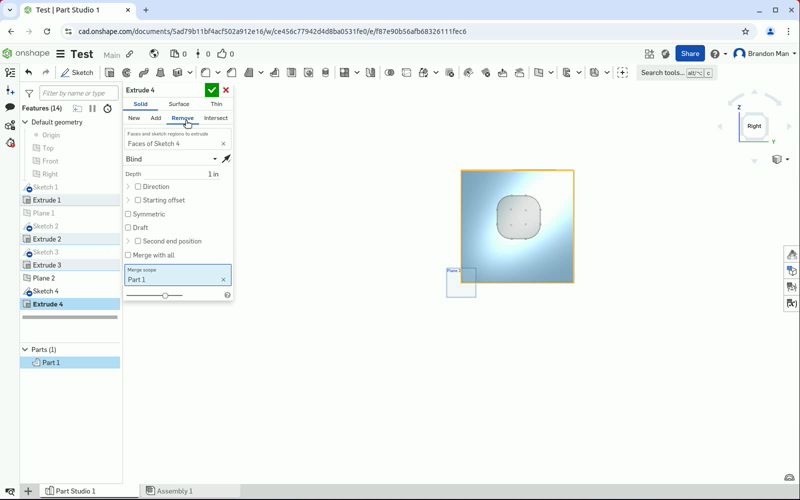
key(tab, 4)
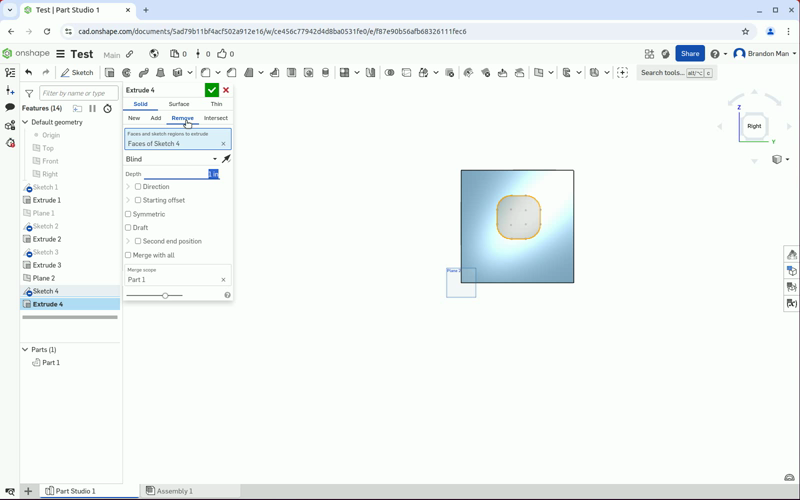
text(2.889)
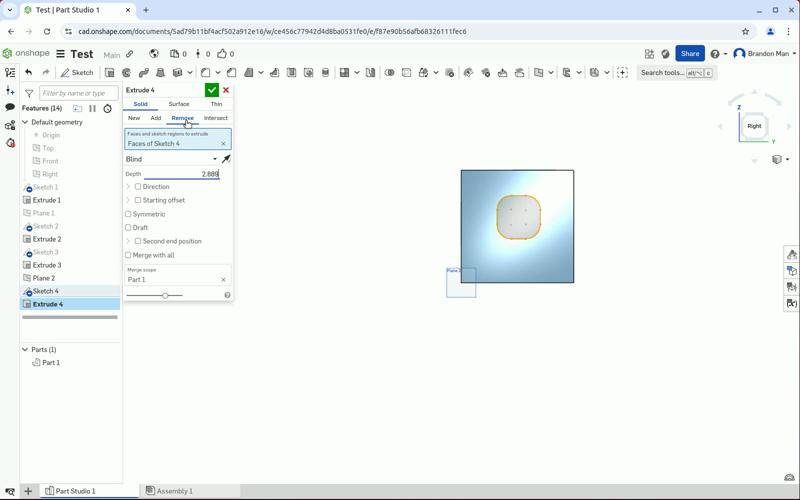
key(tab, 6)
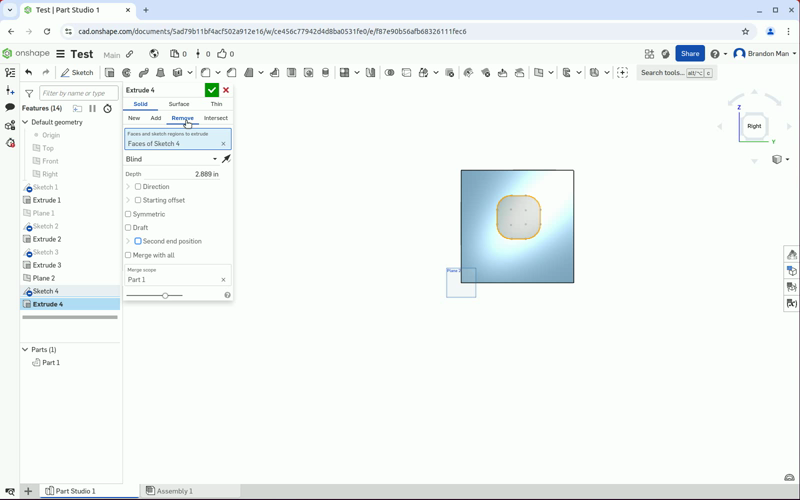
key(space)
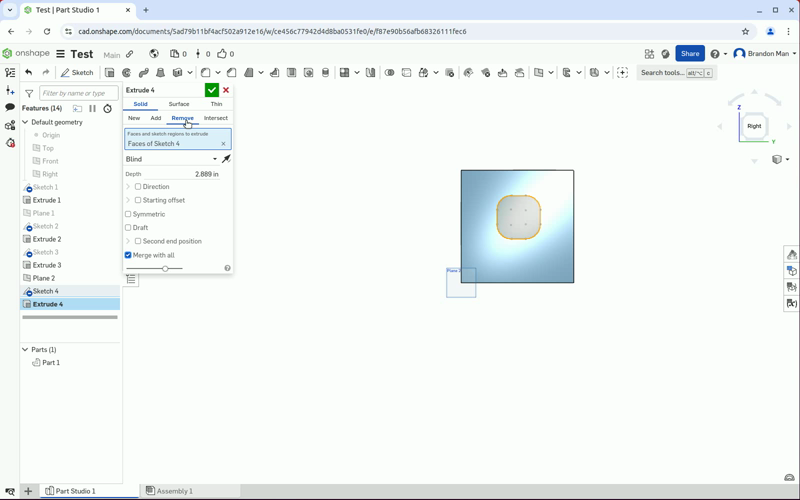
key(enter)
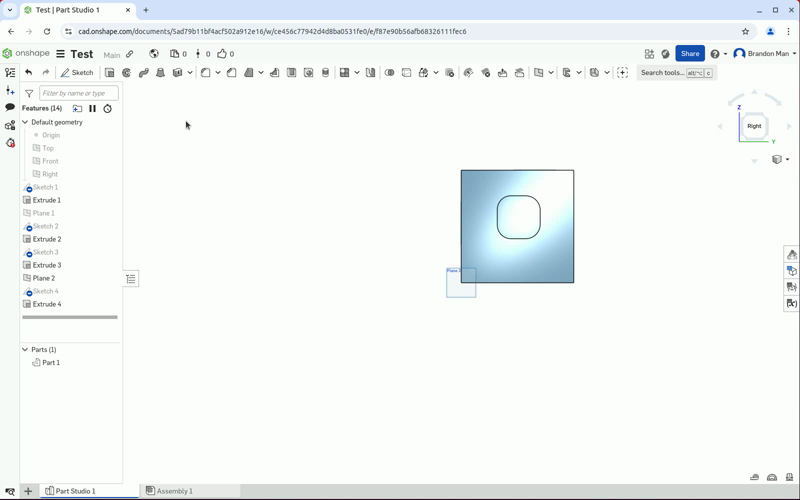
key(shift+h)
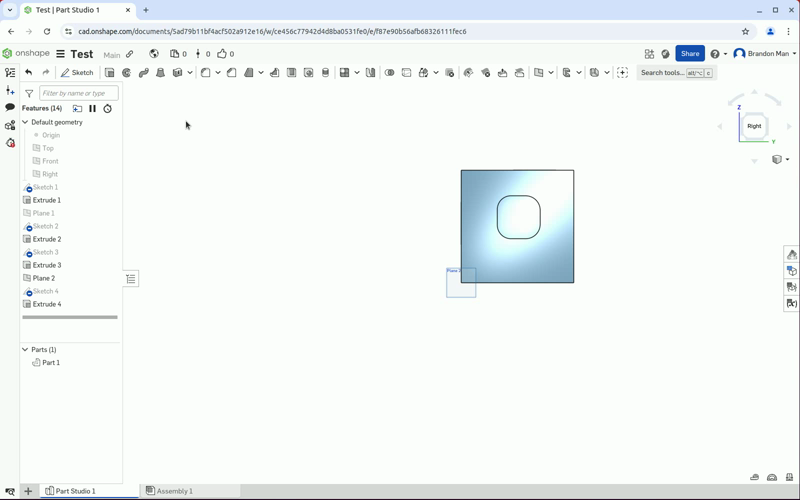
key(shift+h)
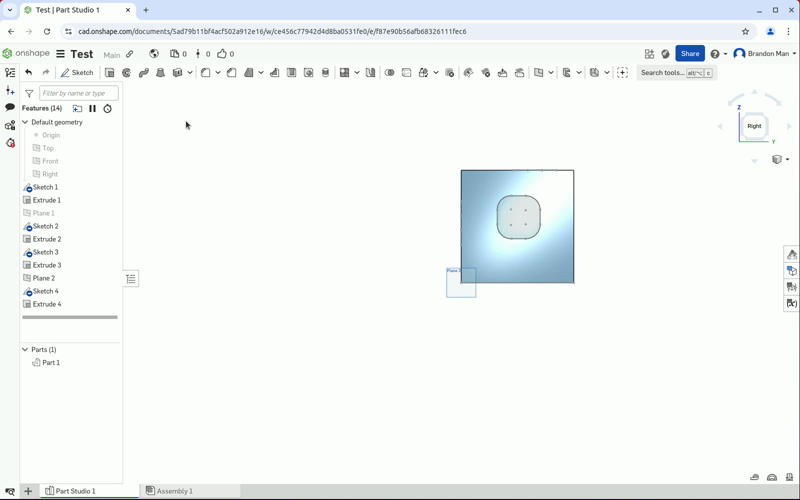
key(shift+7)
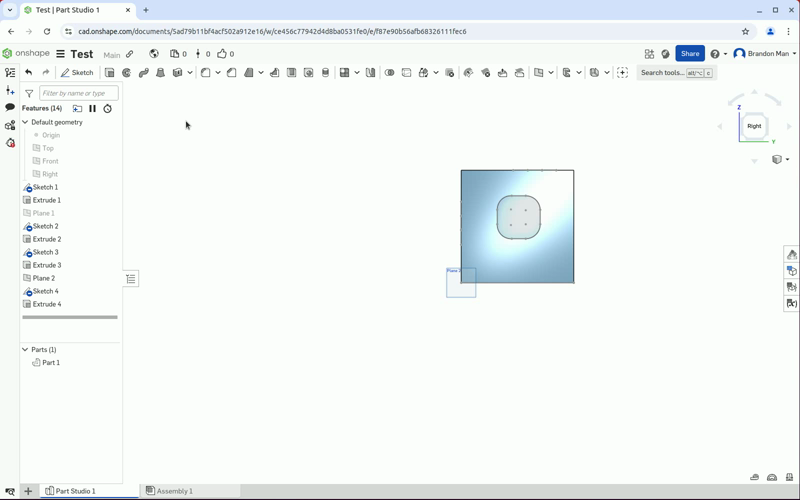
key(right, 2)
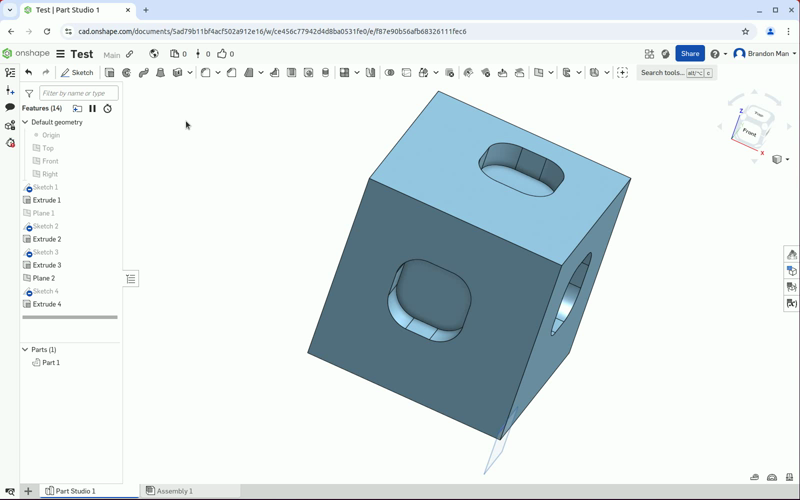
key(down, 2)
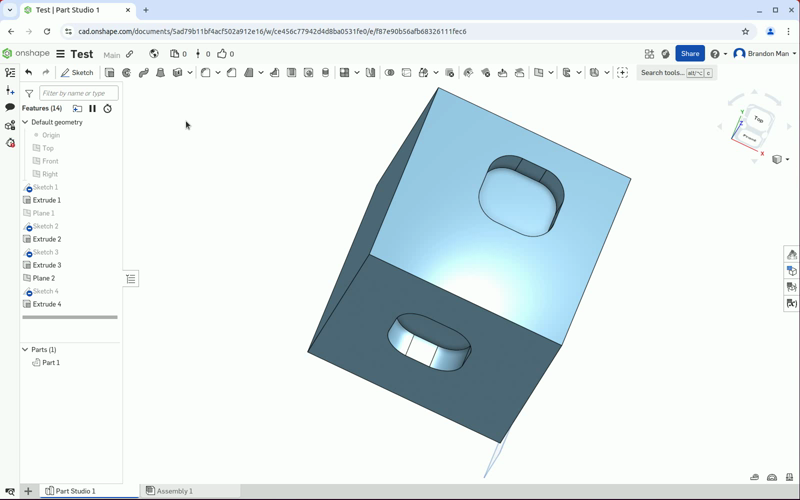
key(up, 2)
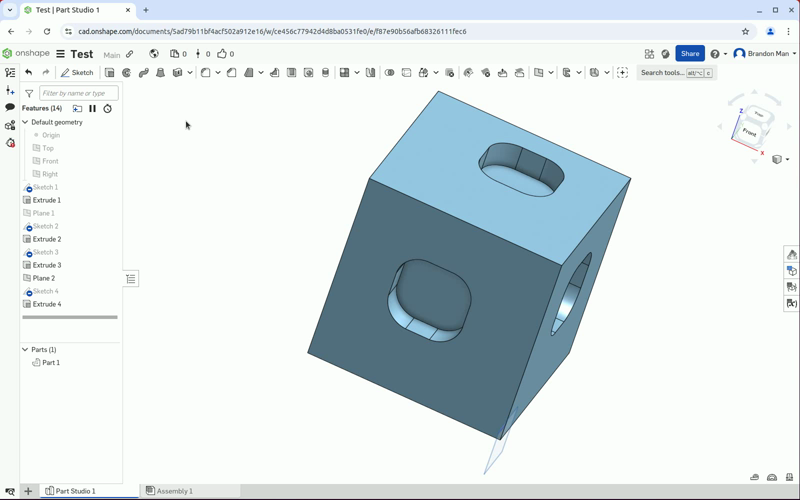
key(left, 2)
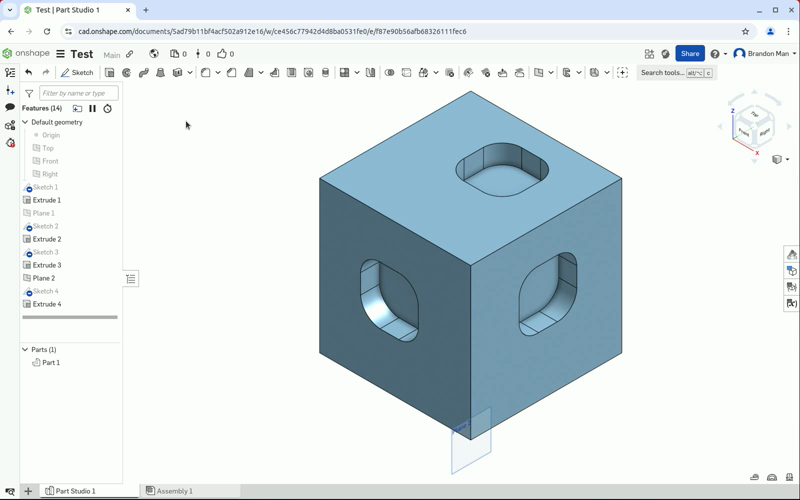
mouse_move(73, 189)
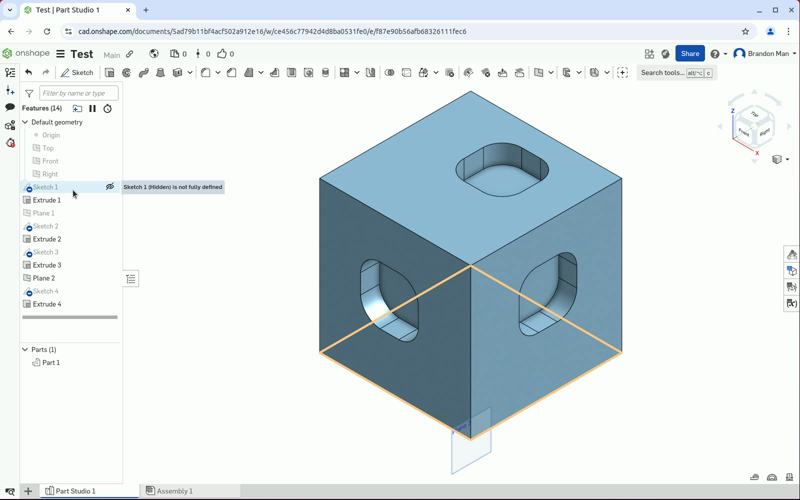
click(73, 189)